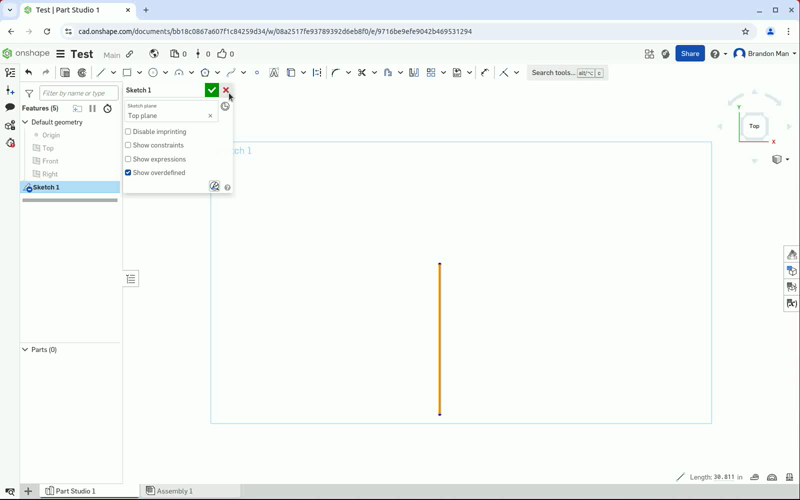
key(shift+h)
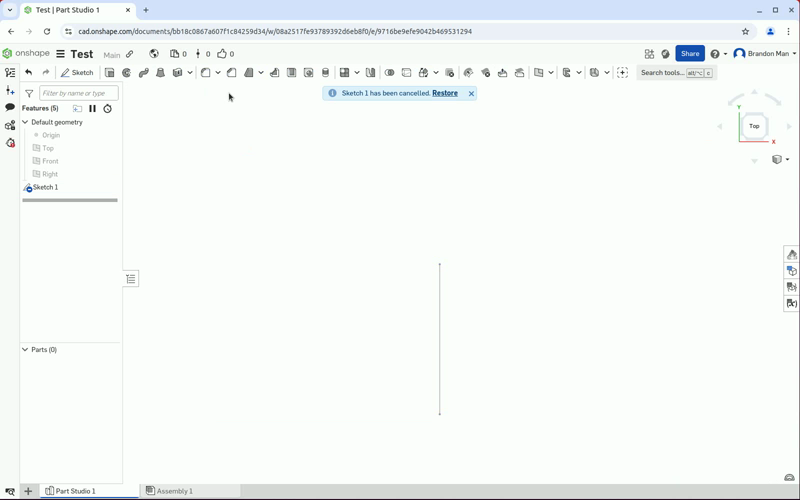
key(shift+s)
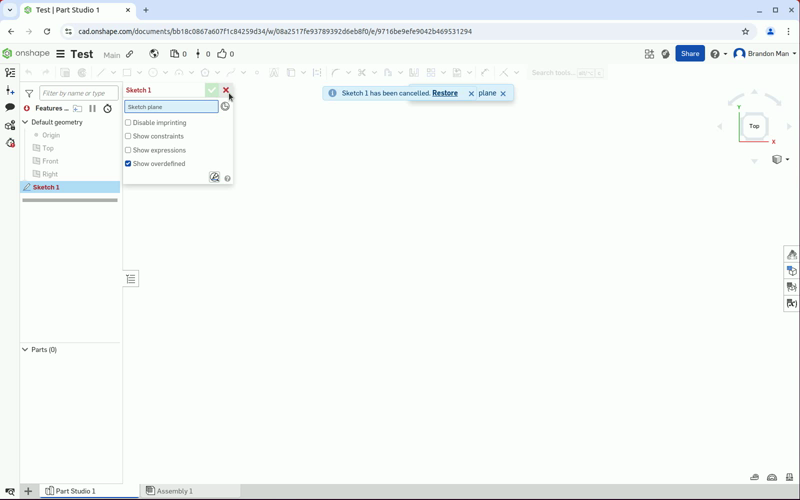
mouse_move(73, 150)
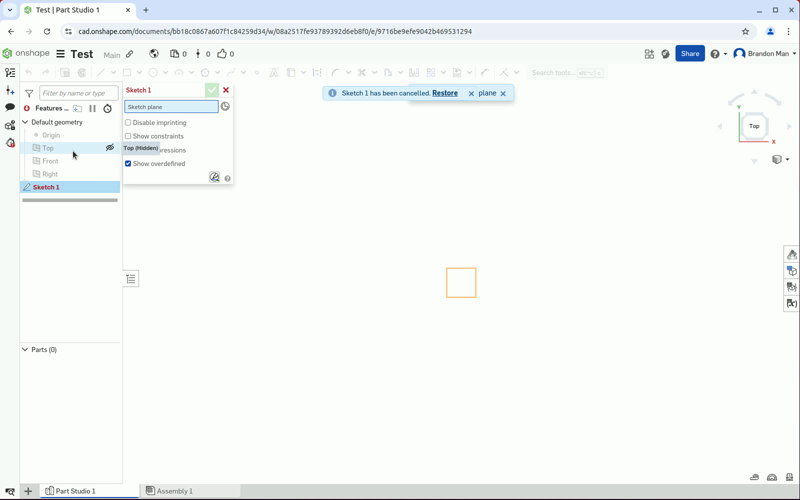
click(73, 150)
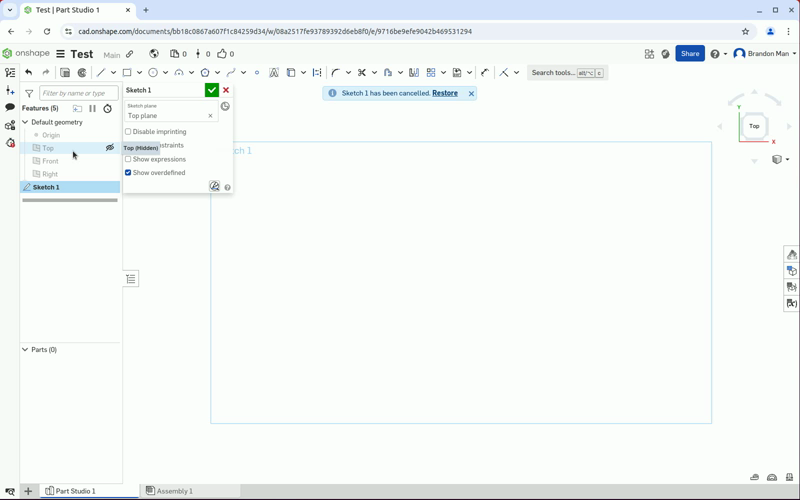
mouse_move(73, 352)
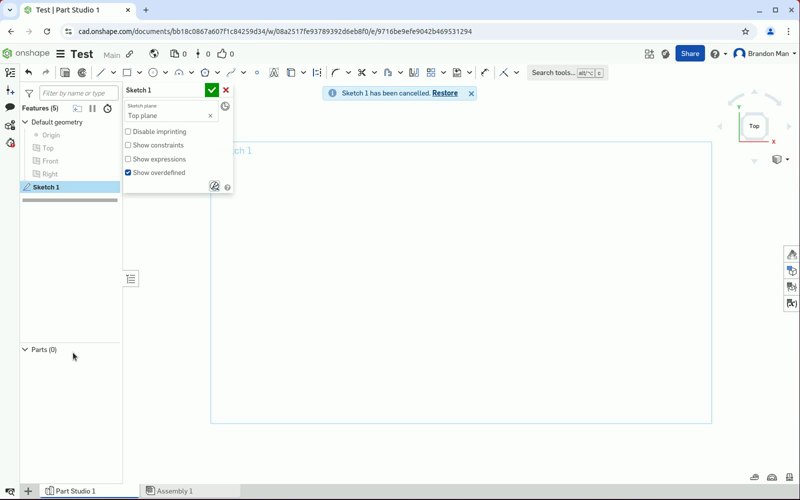
key(y)
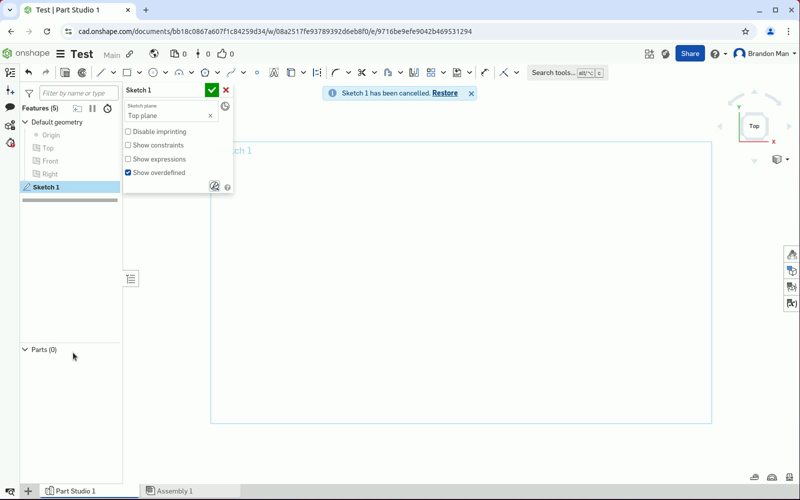
key(c)
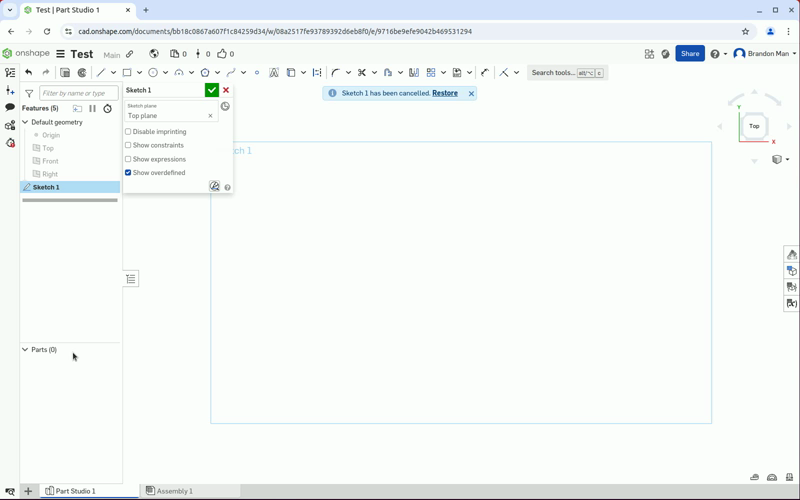
key_down(shift)
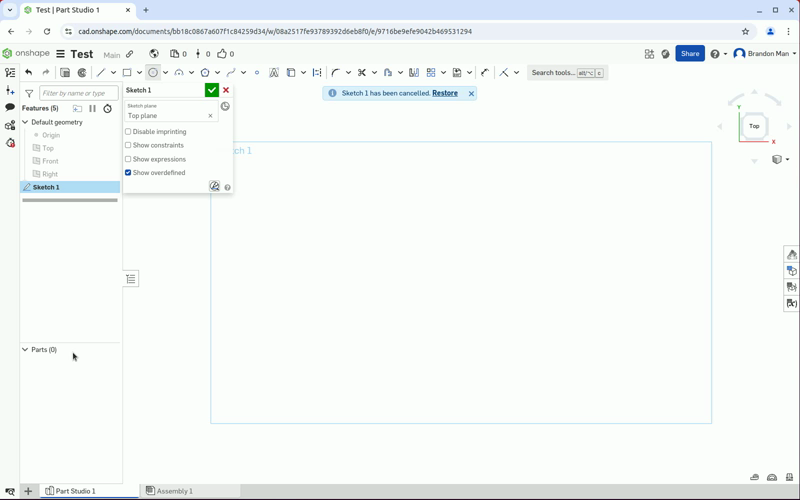
mouse_move(461, 282)
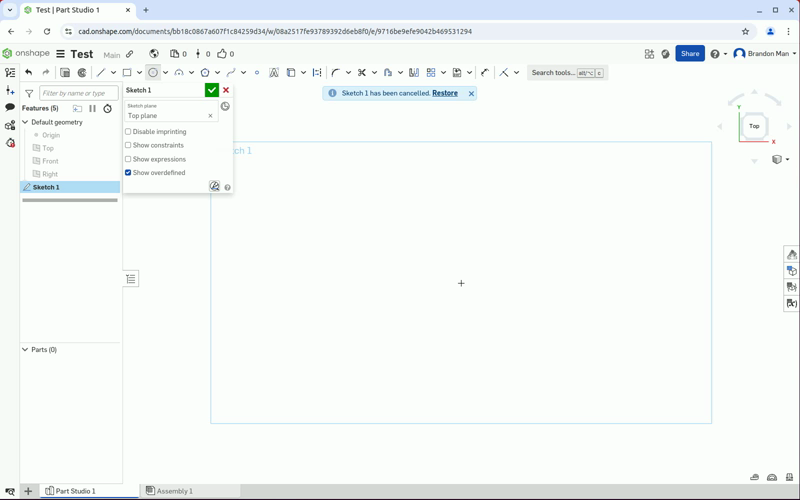
click(461, 282)
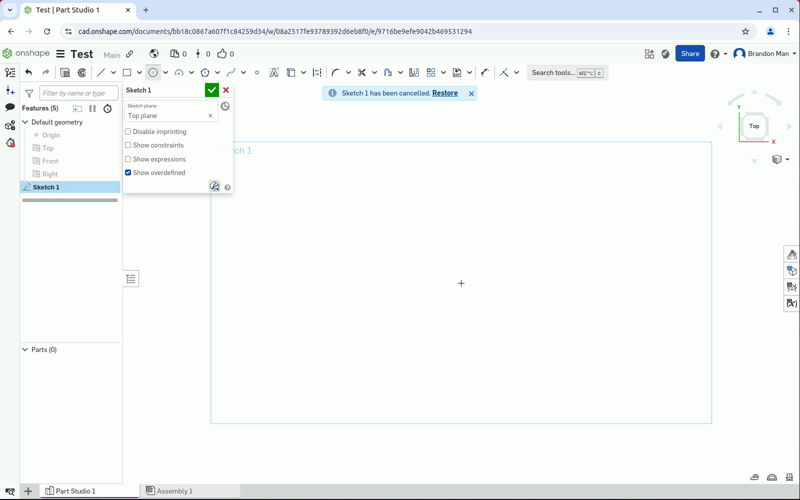
key_up(shift)
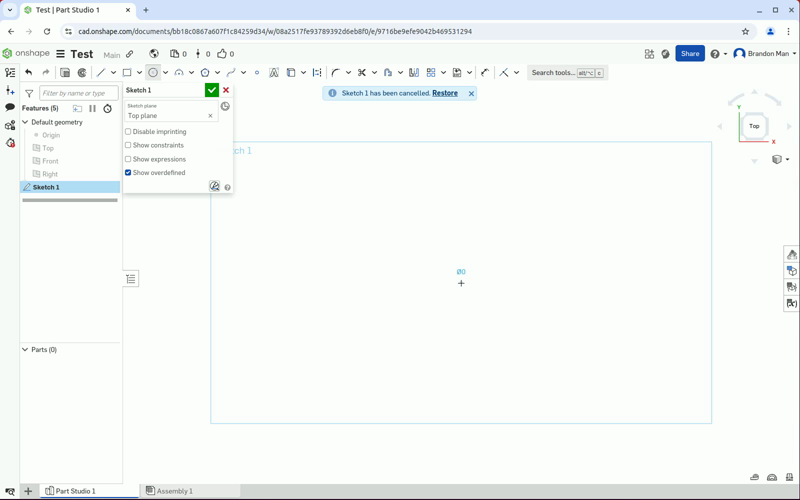
mouse_move(463, 282)
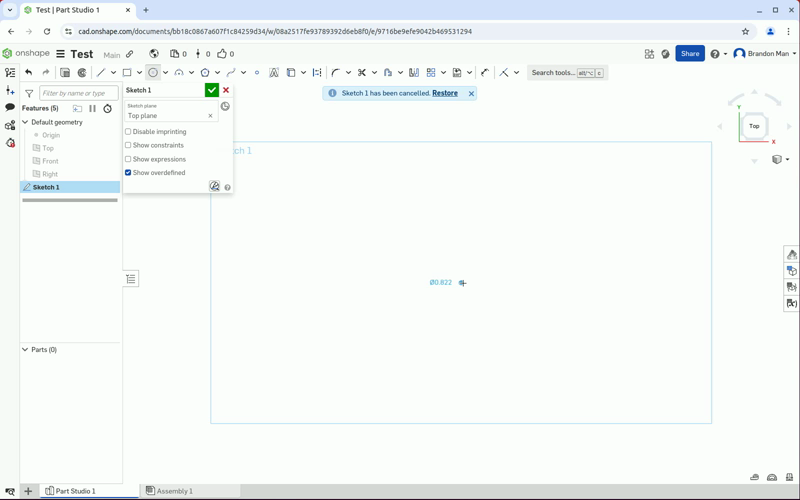
scroll(6)
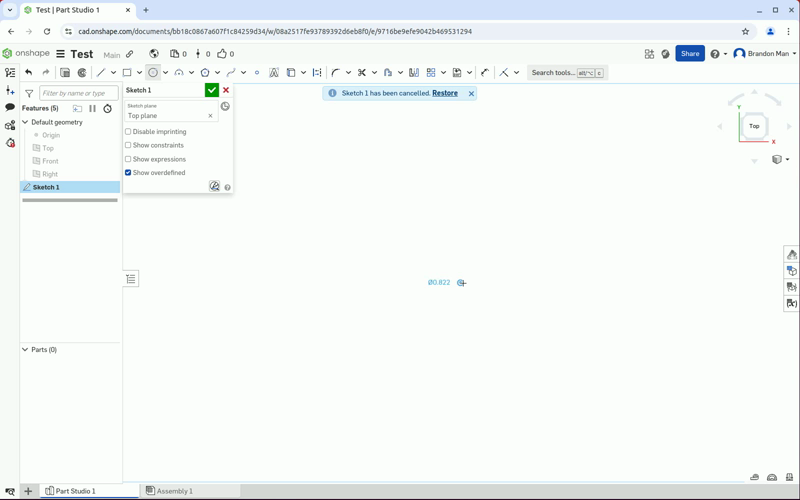
scroll(6)
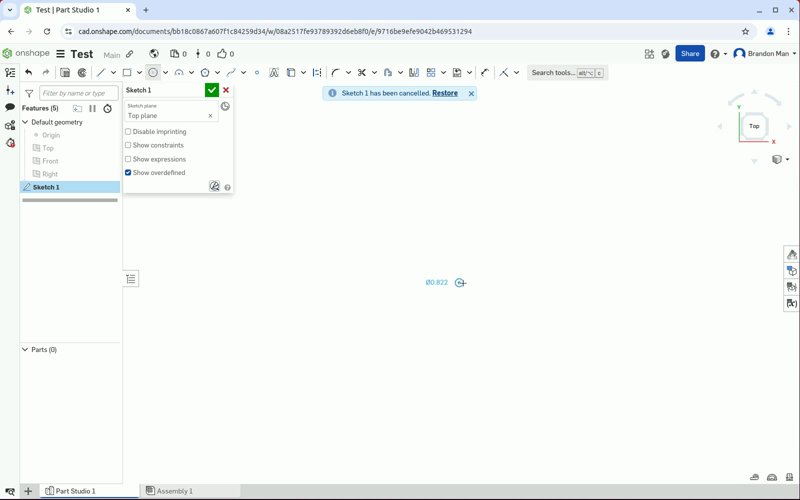
scroll(6)
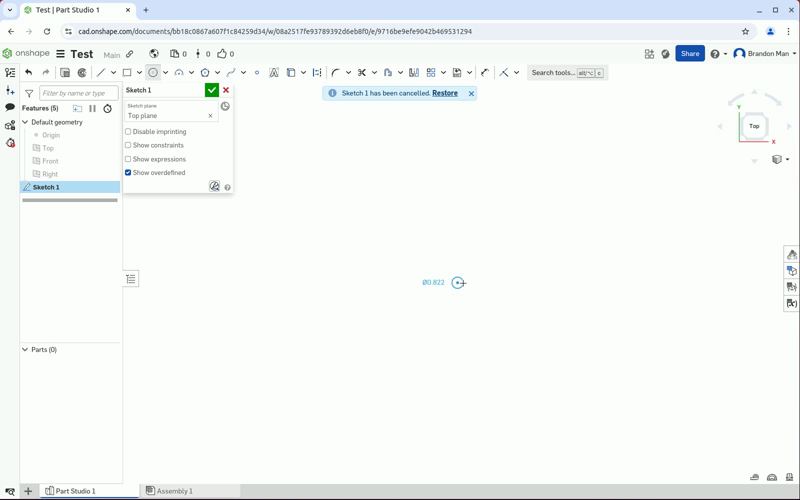
scroll(6)
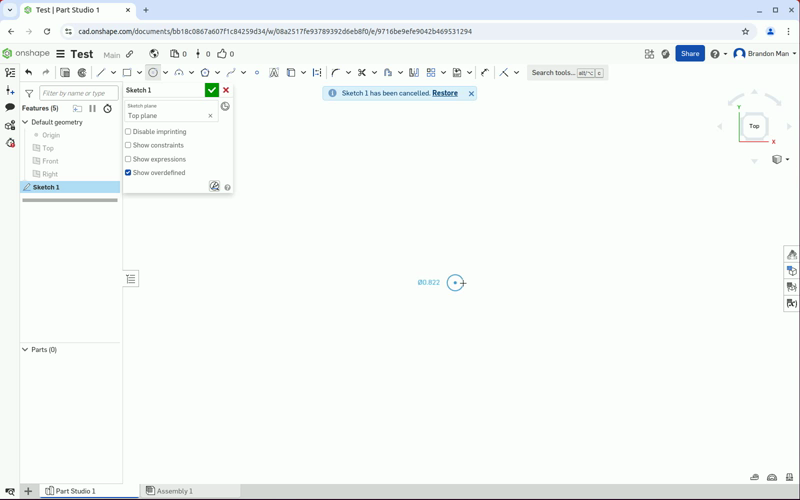
scroll(6)
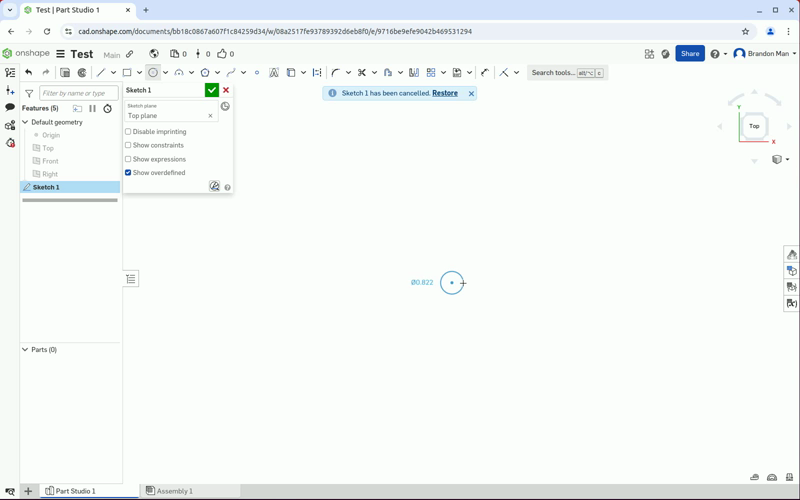
scroll(6)
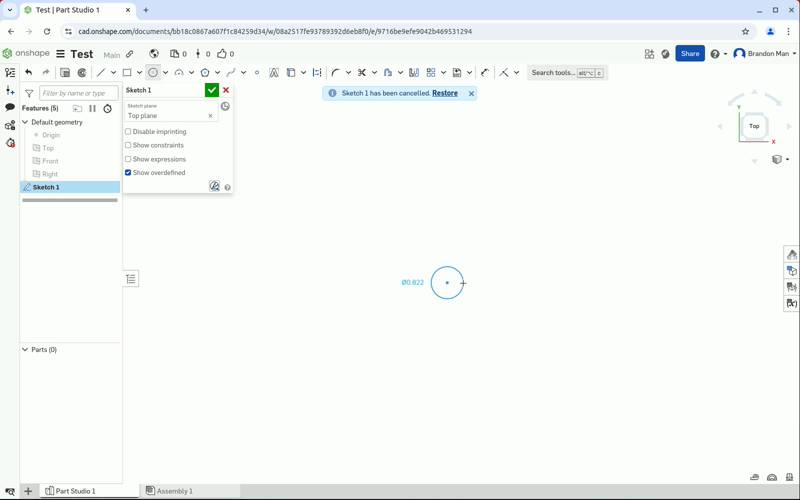
scroll(6)
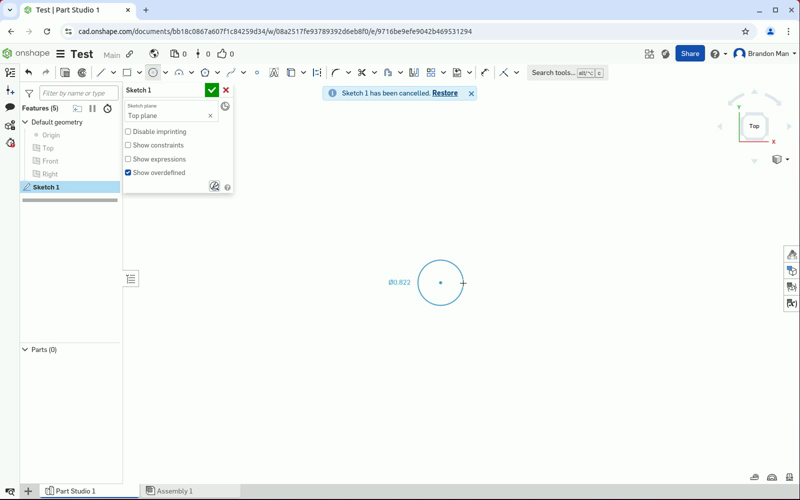
click(463, 282)
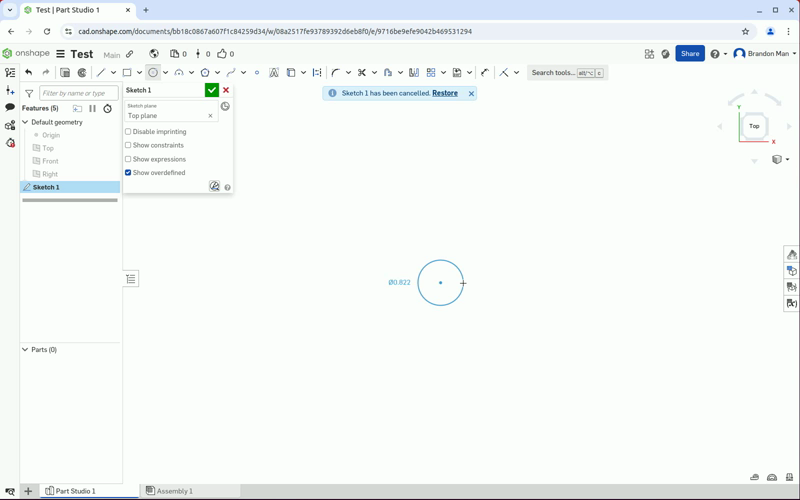
scroll(-6)
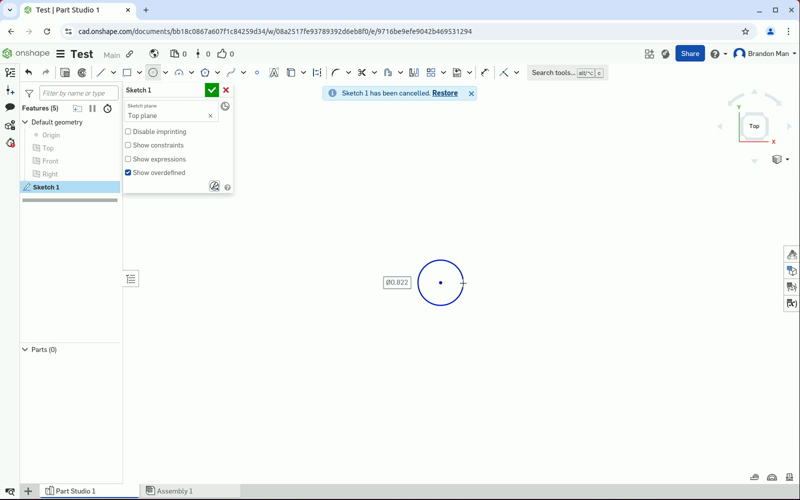
scroll(-6)
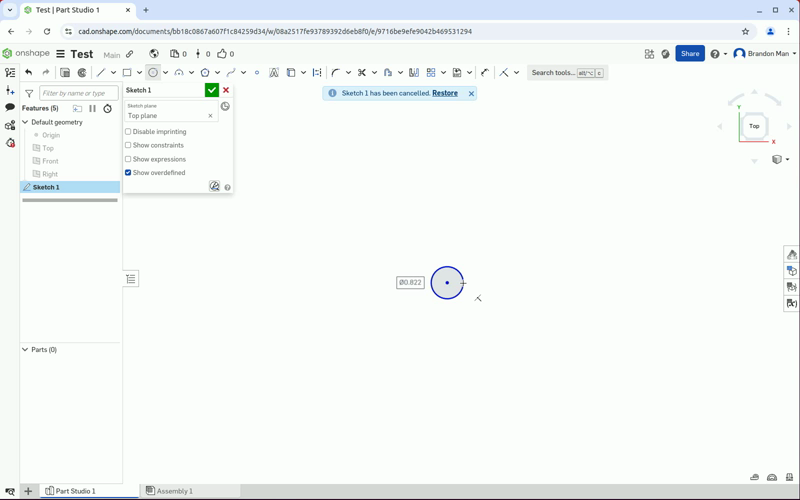
scroll(-6)
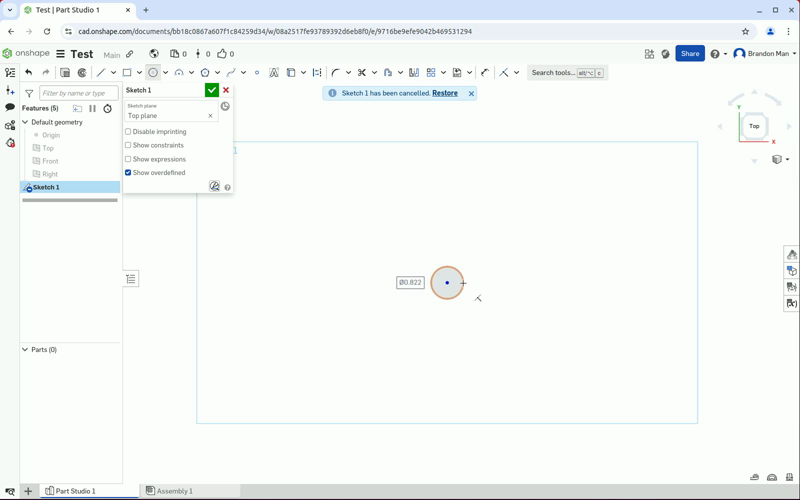
scroll(-6)
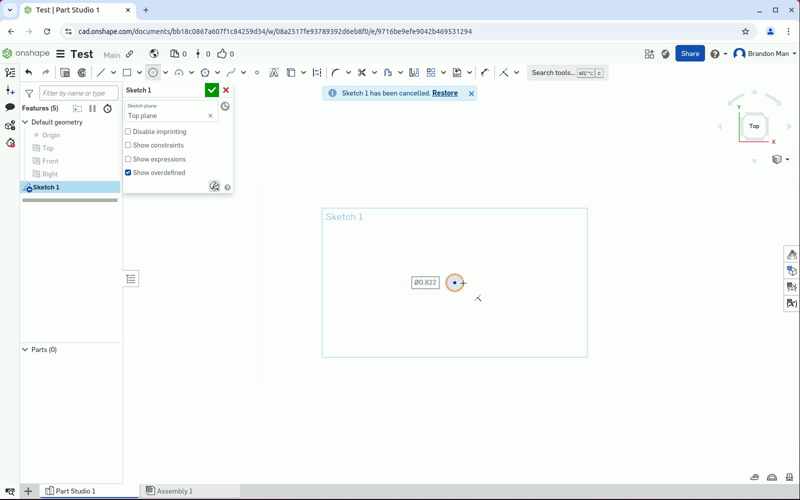
scroll(-6)
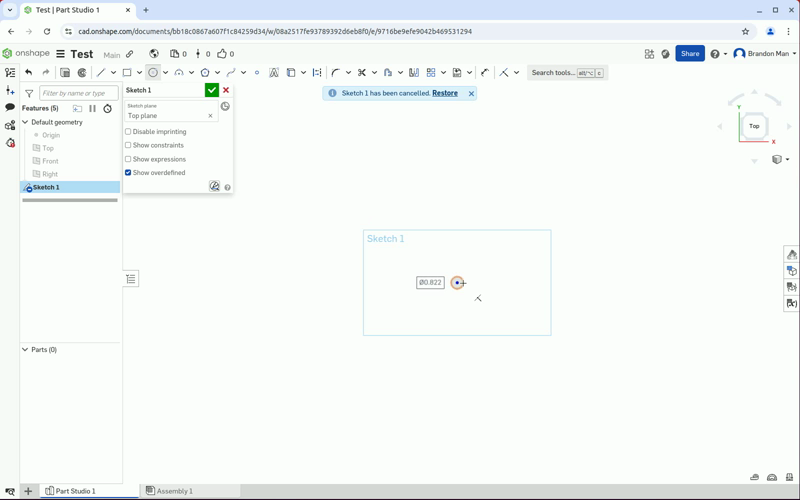
scroll(-6)
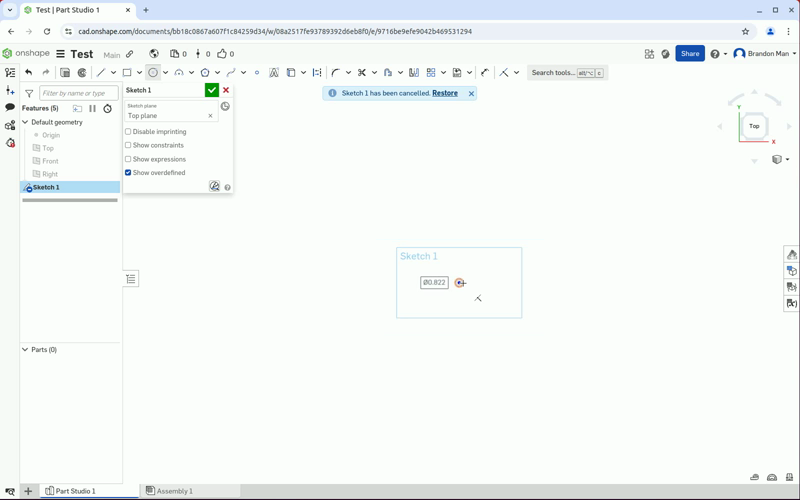
scroll(-6)
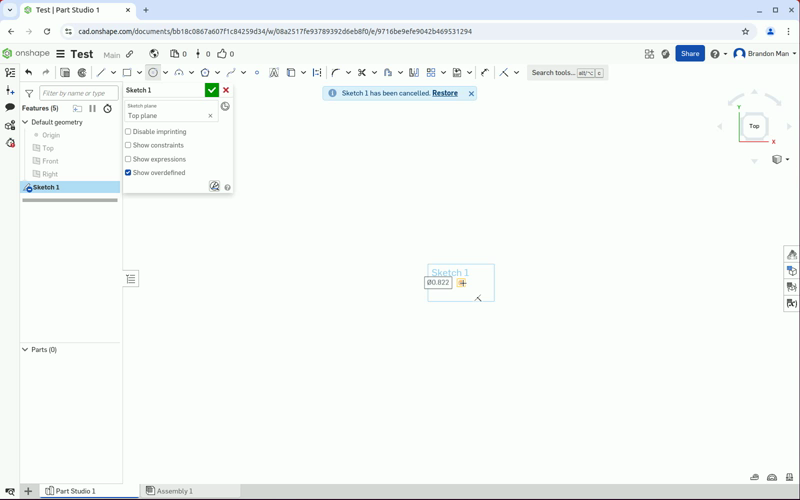
key(esc)
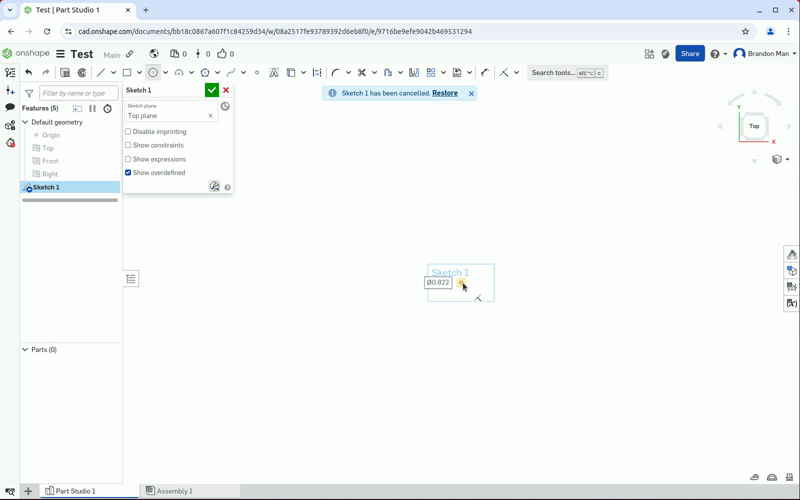
mouse_move(461, 282)
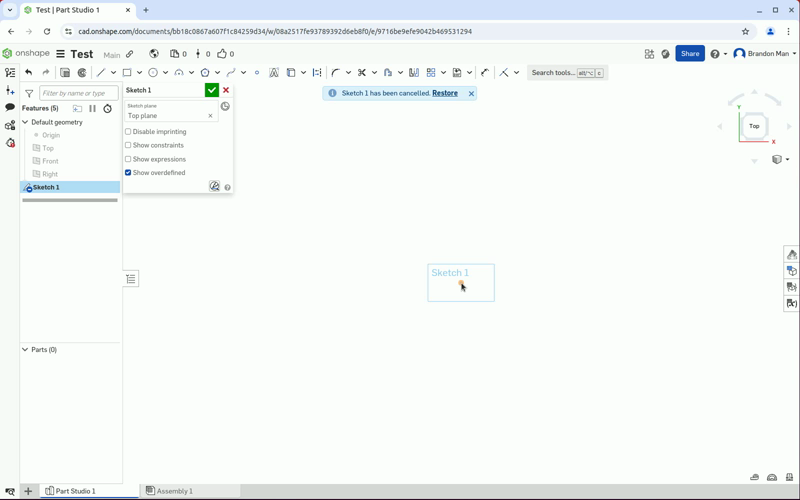
scroll(6)
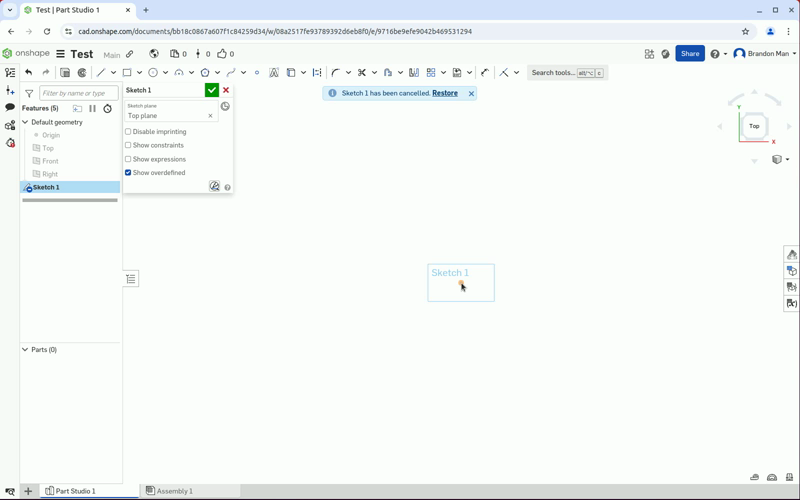
scroll(6)
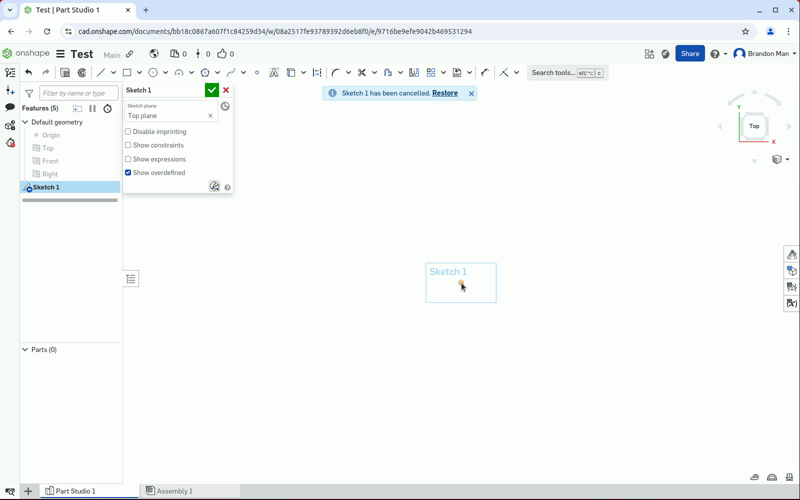
scroll(6)
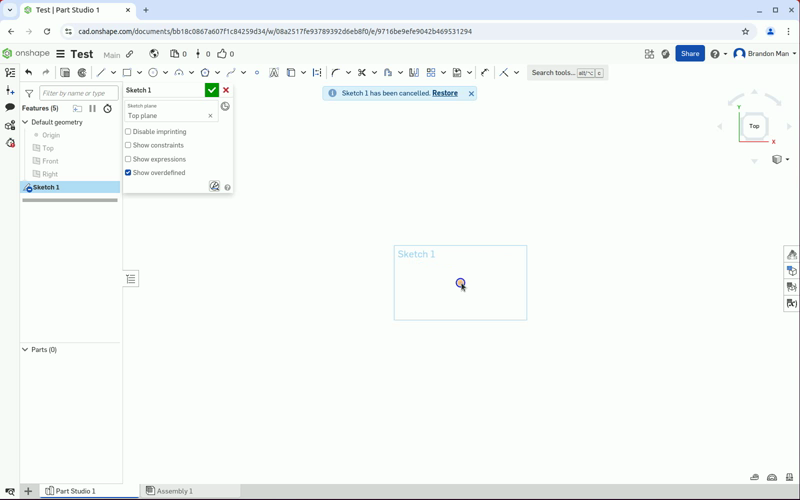
scroll(6)
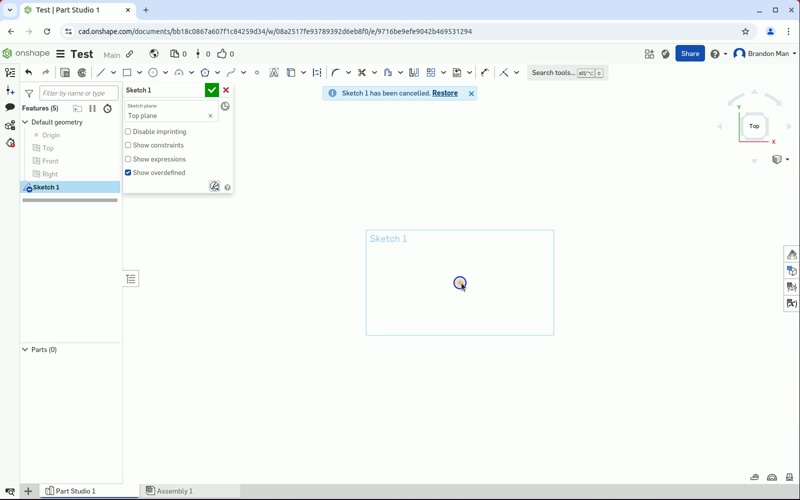
scroll(6)
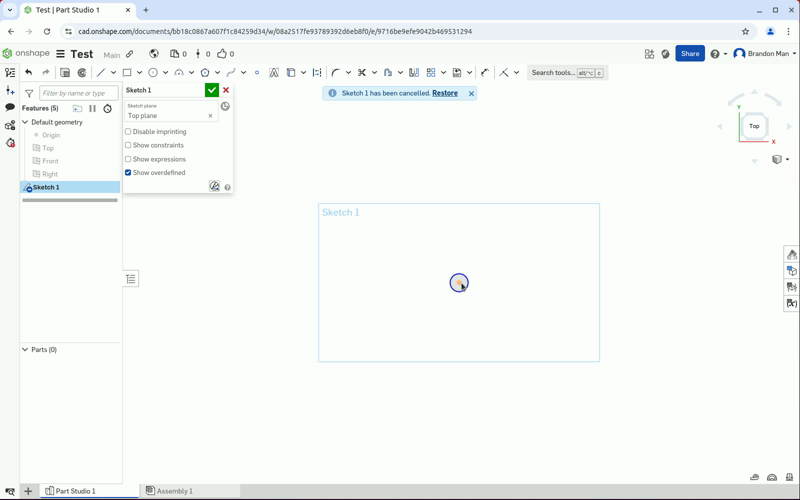
scroll(6)
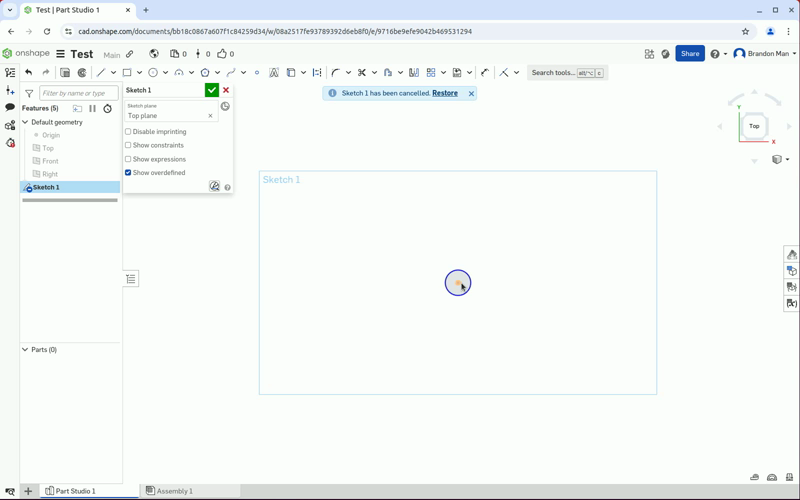
scroll(6)
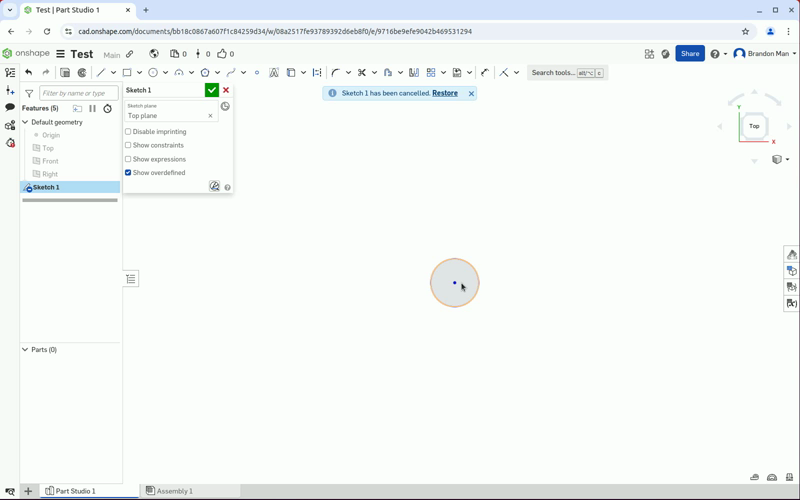
click(461, 282)
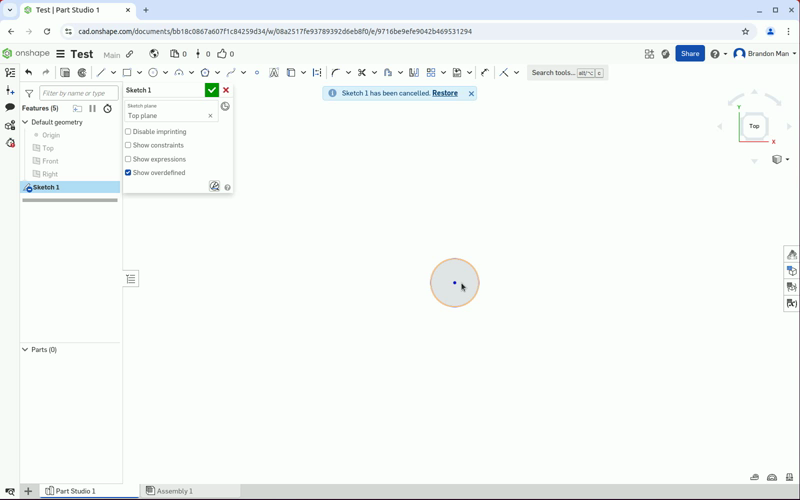
scroll(-6)
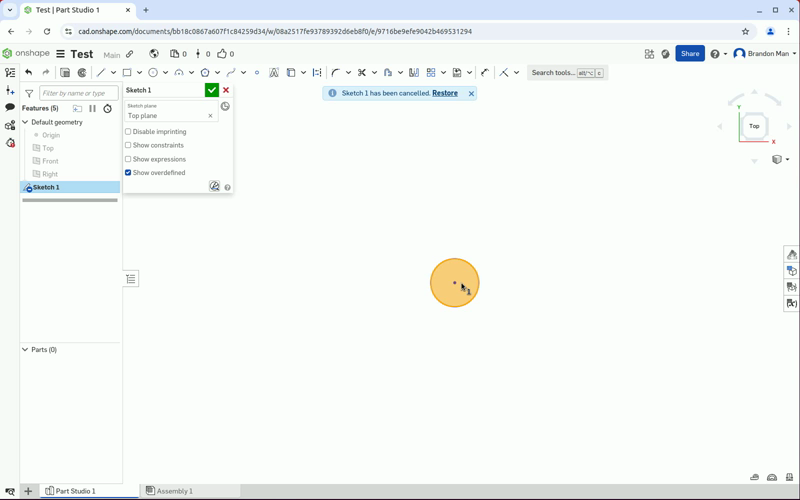
scroll(-6)
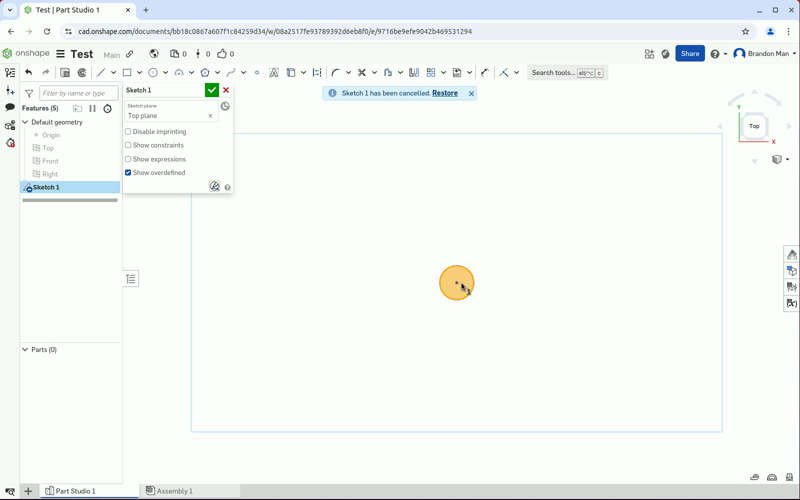
scroll(-6)
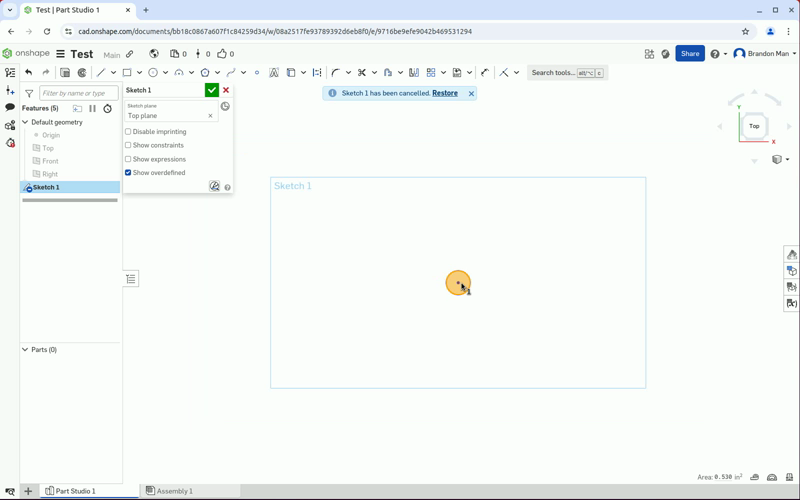
scroll(-6)
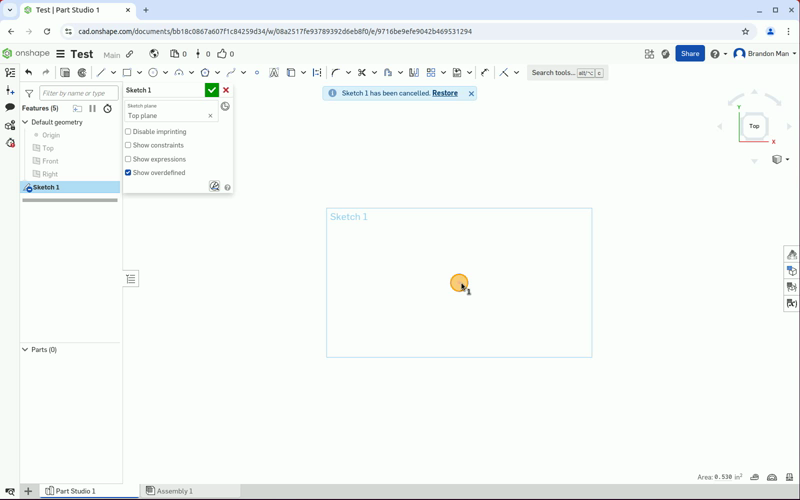
scroll(-6)
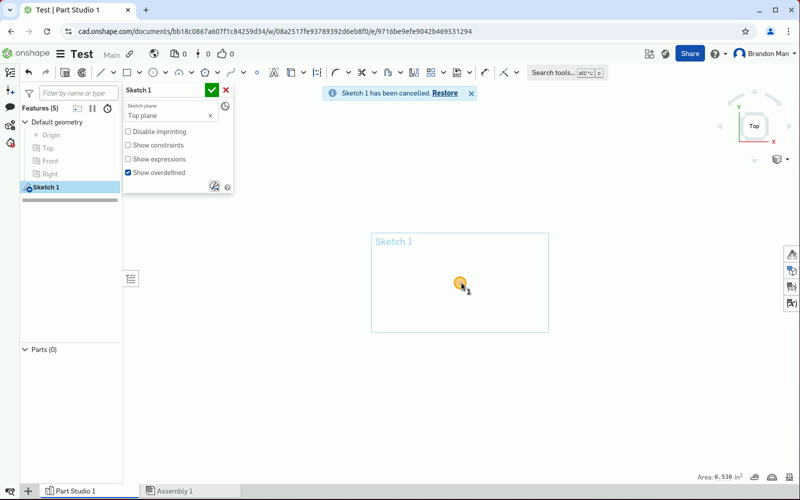
scroll(-6)
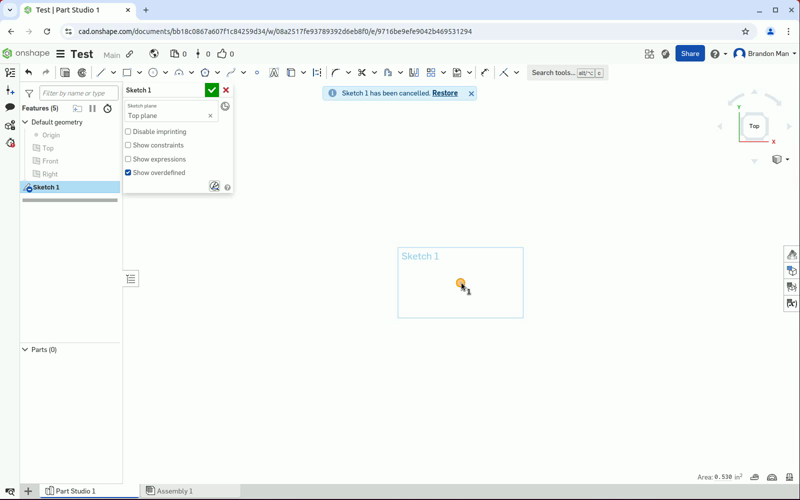
scroll(-6)
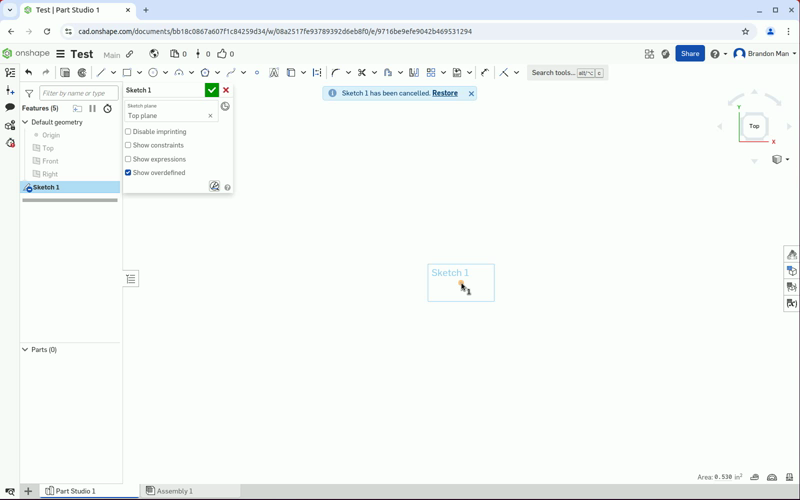
mouse_move(73, 352)
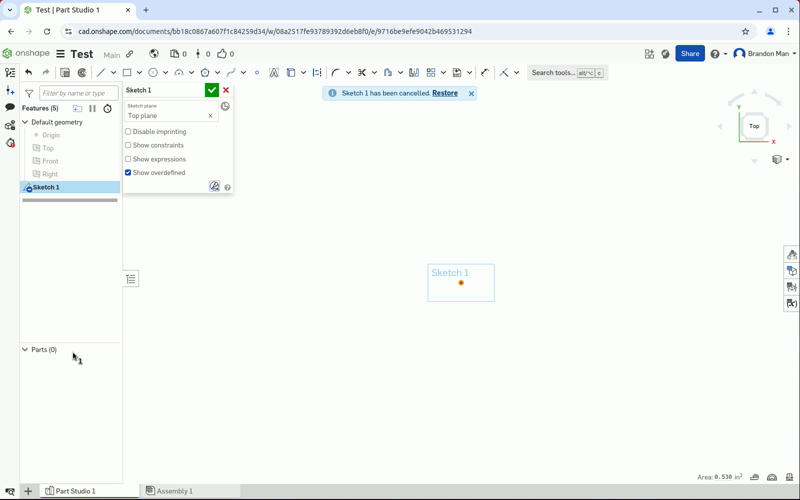
key(shift+y)
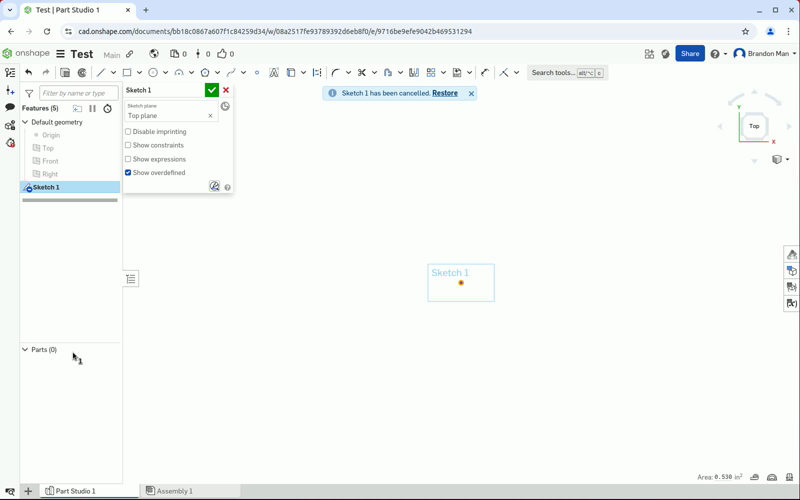
key(shift+e)
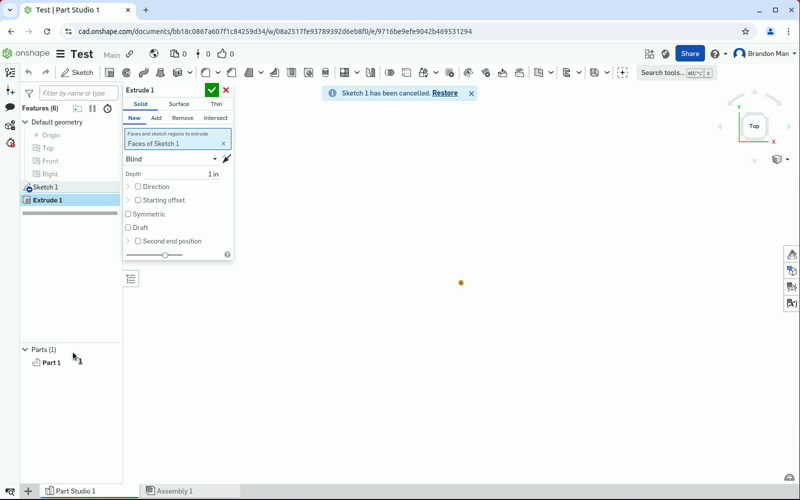
mouse_move(143, 106)
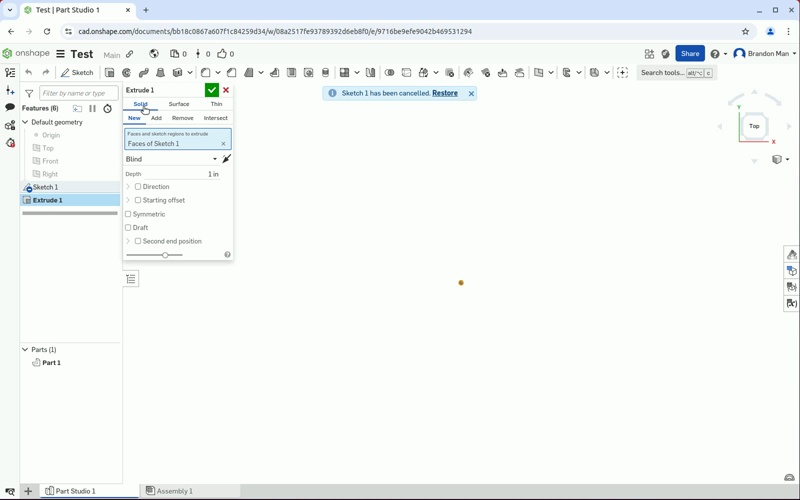
click(143, 106)
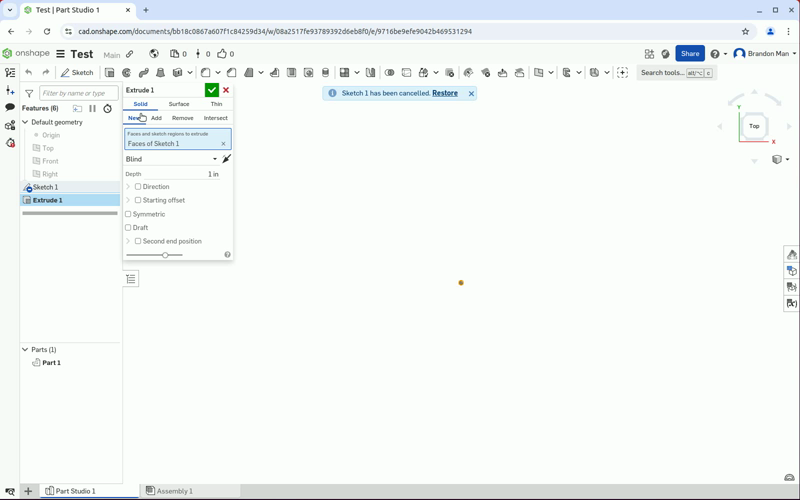
mouse_move(137, 120)
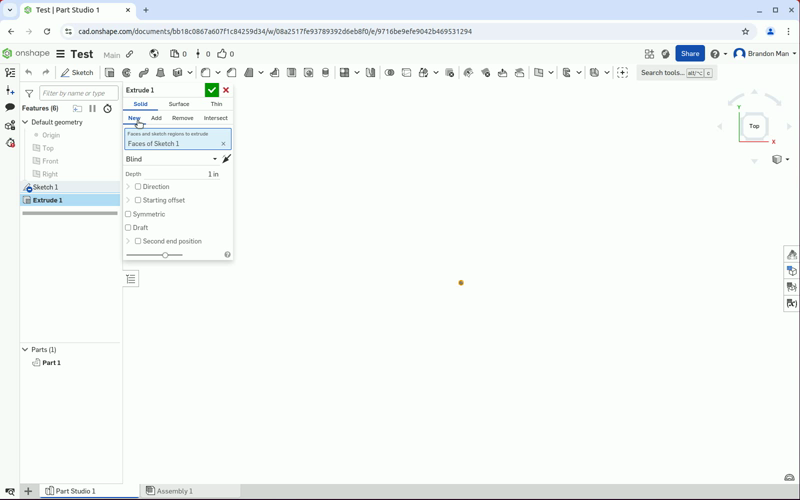
click(137, 120)
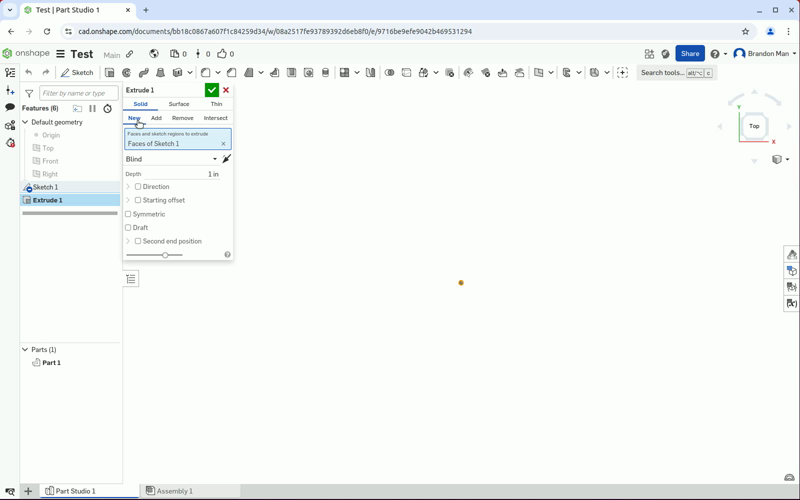
key(tab, 4)
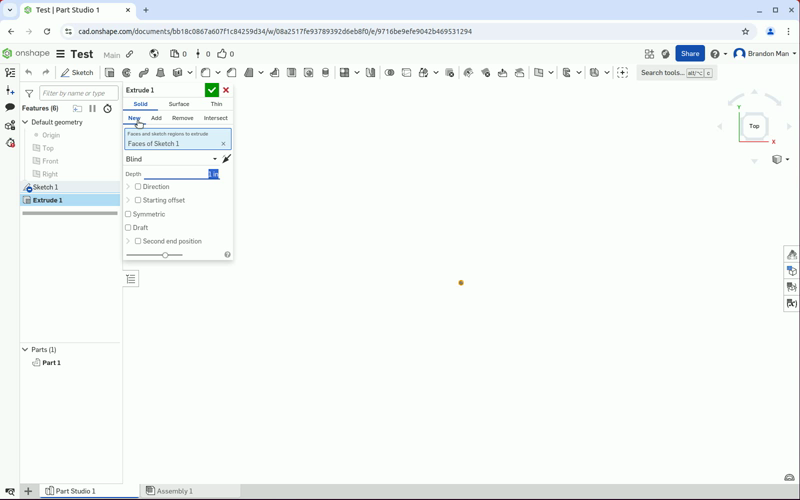
text(23.108)
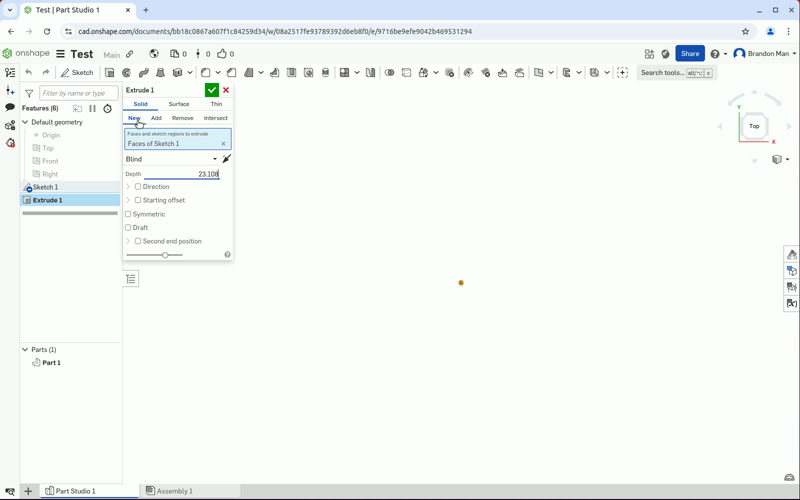
key(enter)
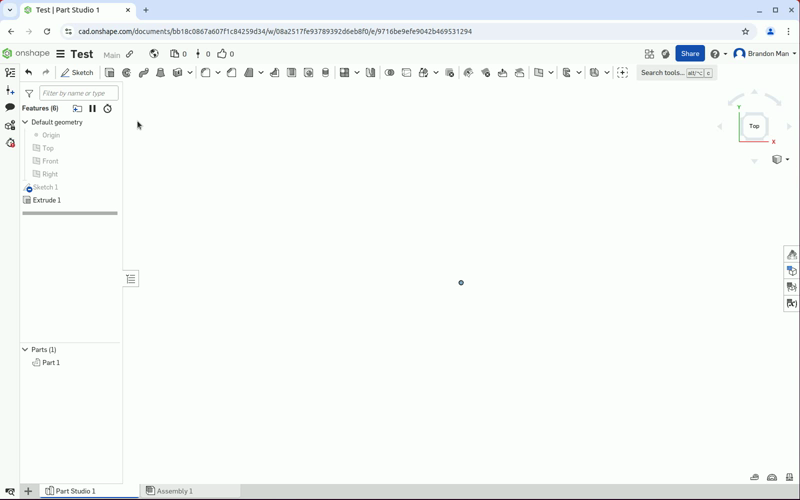
key(shift+h)
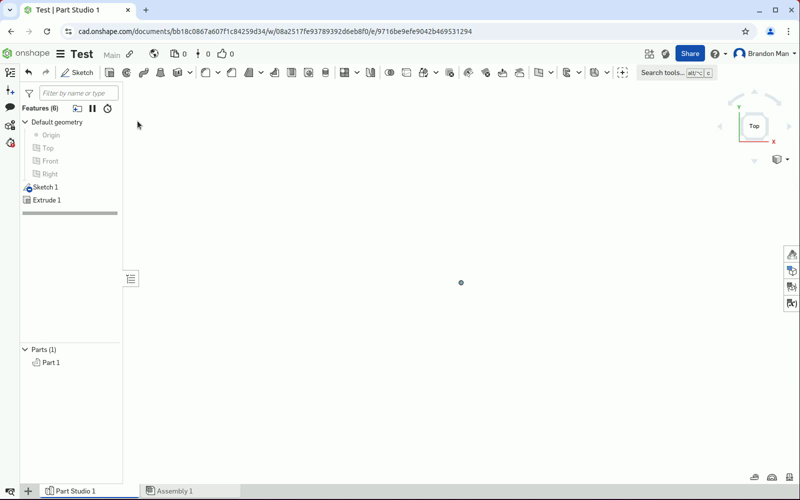
key(shift+h)
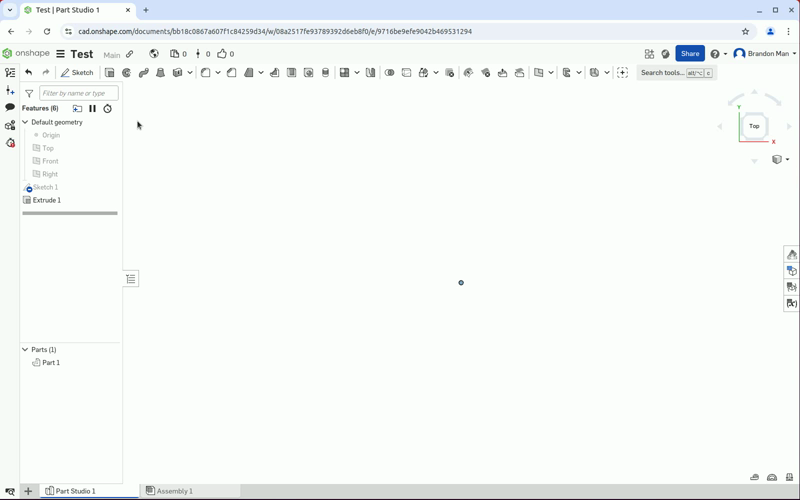
mouse_move(73, 189)
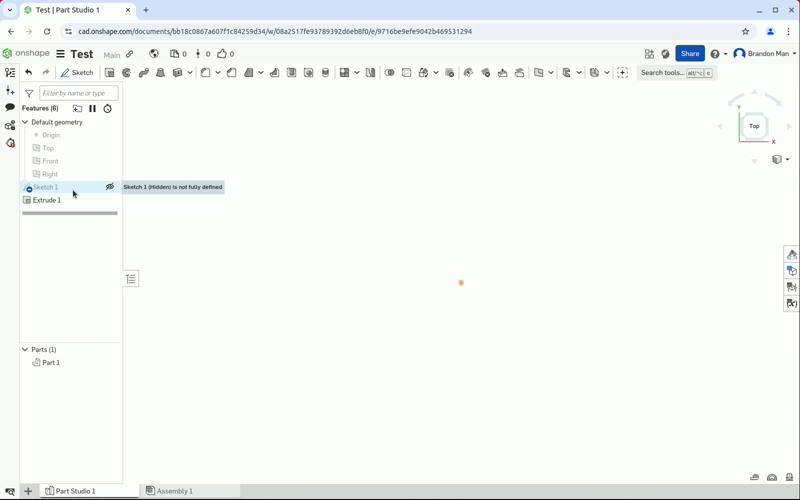
click(73, 189)
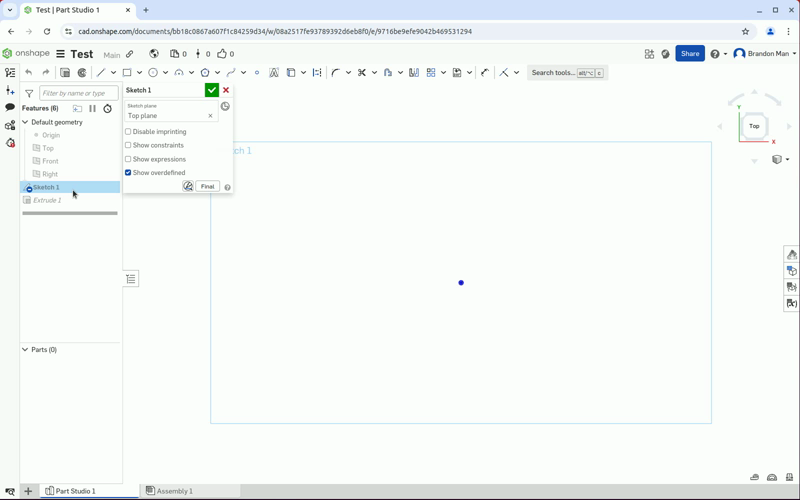
mouse_move(229, 92)
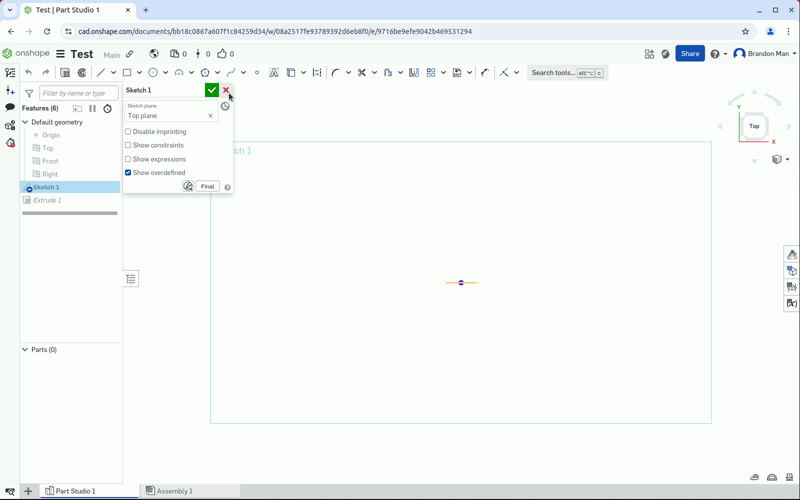
click(229, 92)
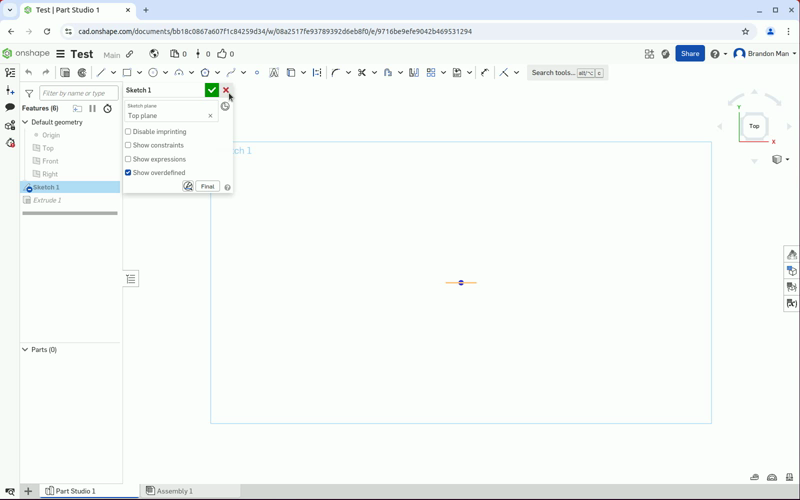
key(shift+s)
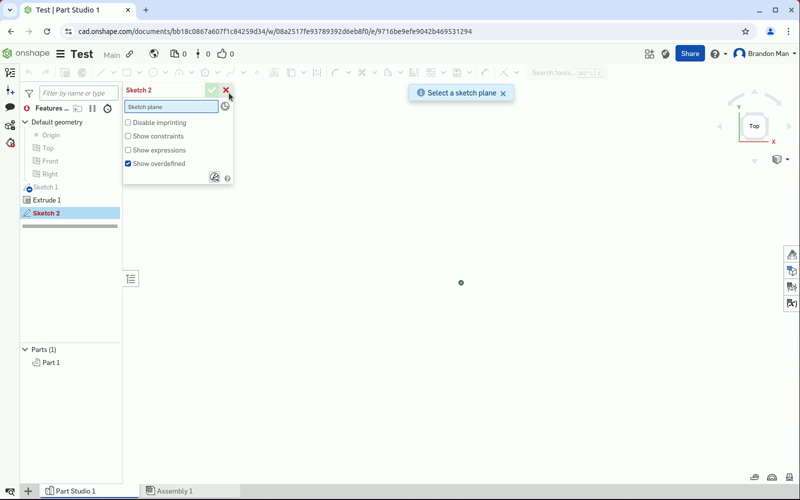
mouse_move(73, 150)
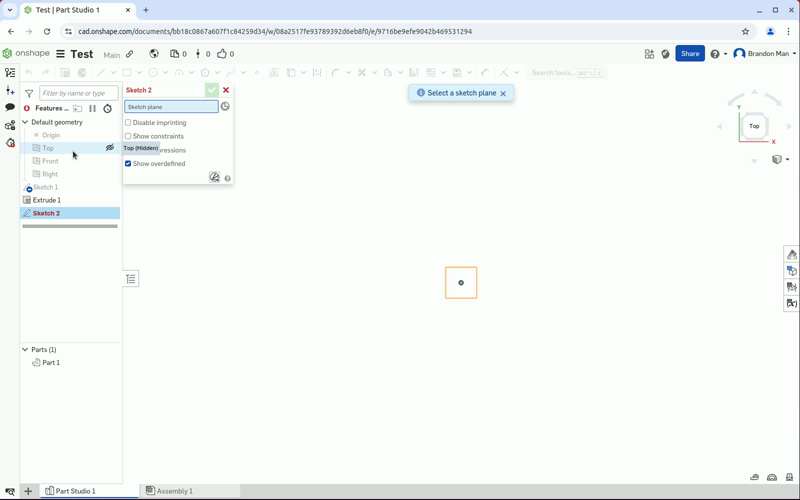
click(73, 150)
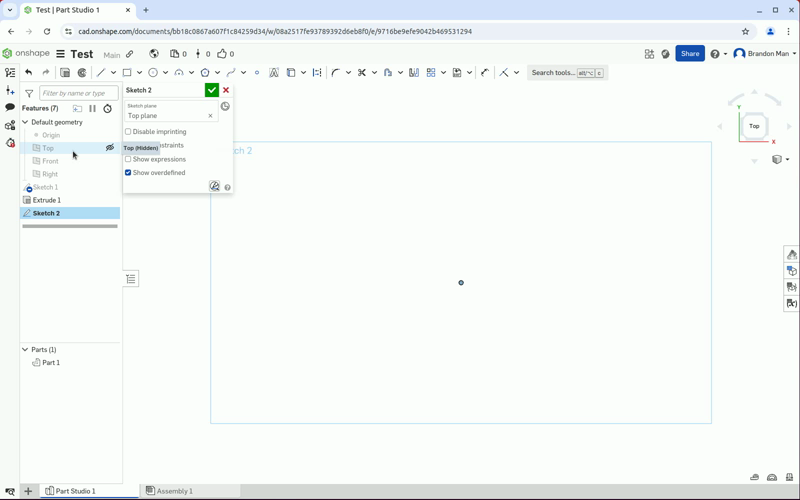
mouse_move(73, 352)
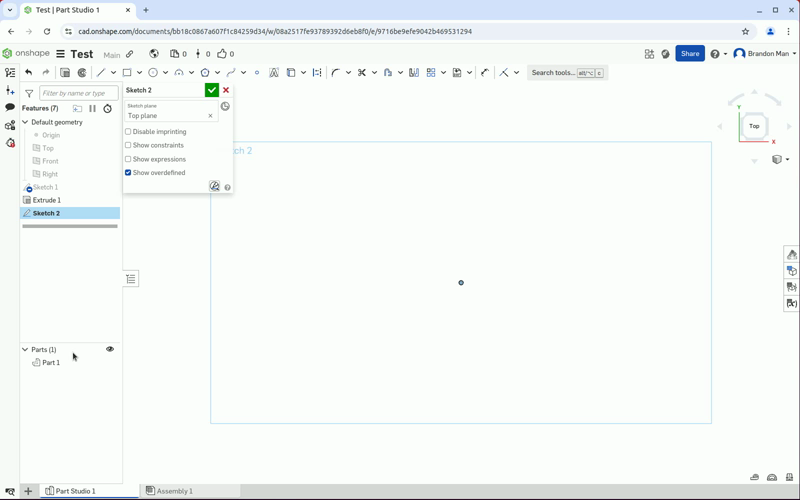
key(y)
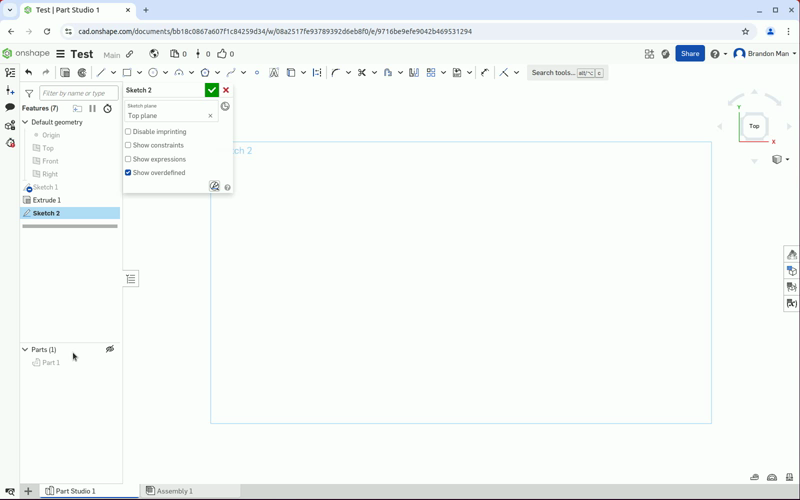
key(c)
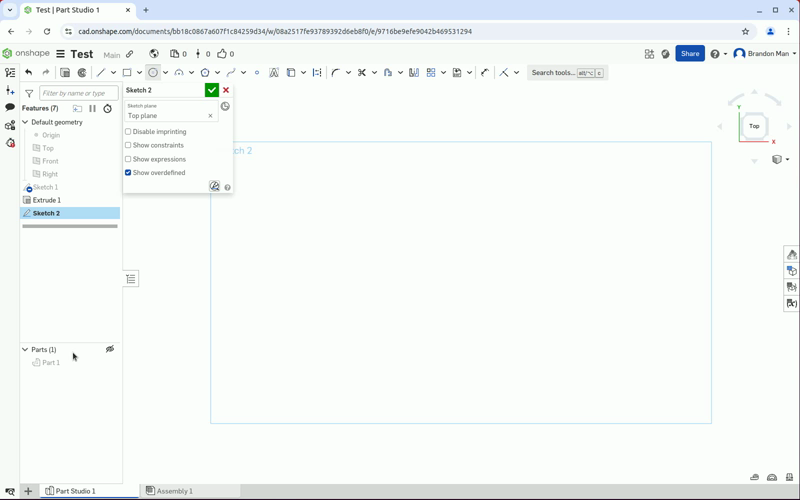
key_down(shift)
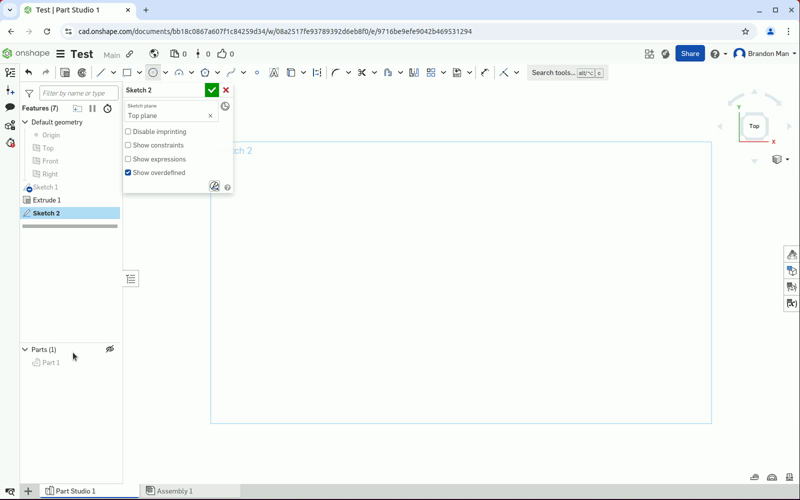
mouse_move(463, 282)
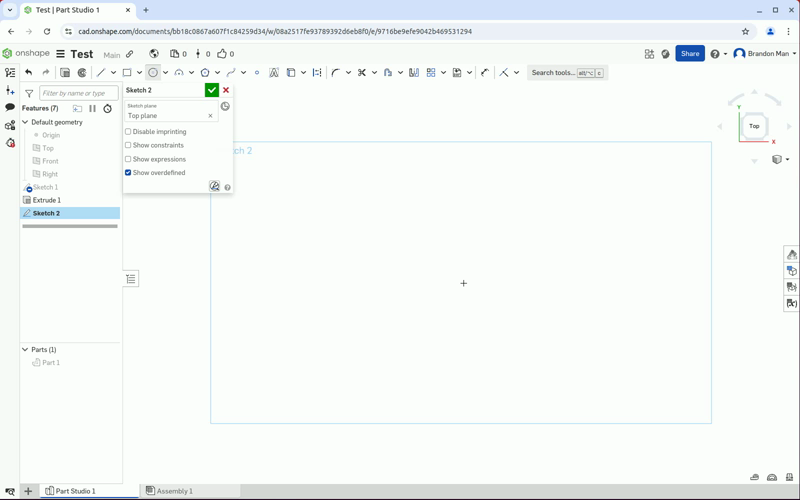
click(463, 282)
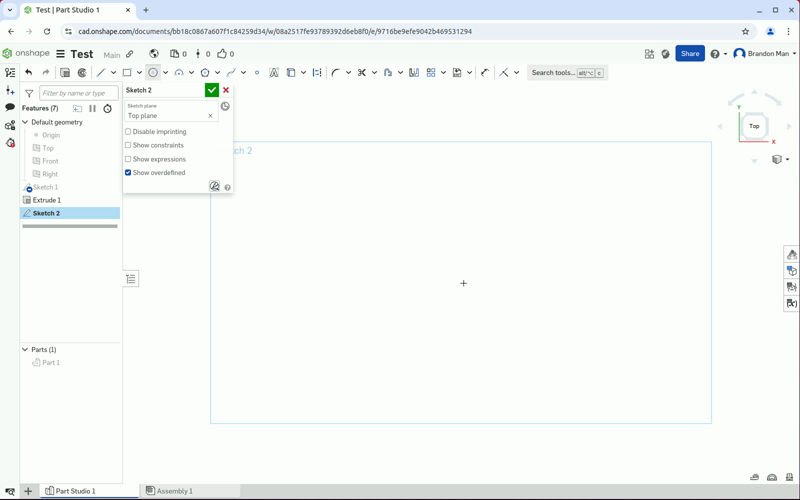
key_up(shift)
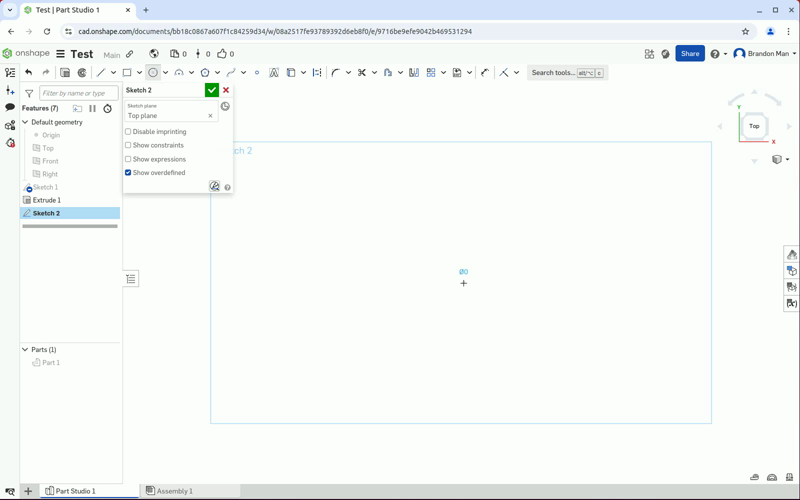
mouse_move(465, 282)
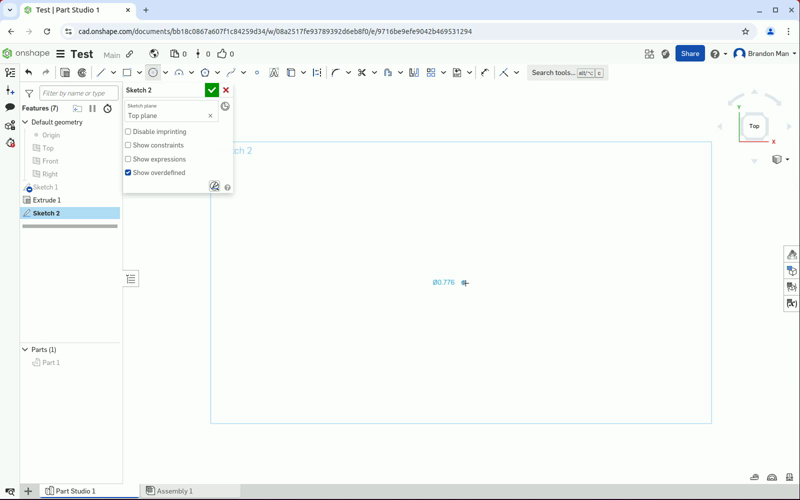
scroll(6)
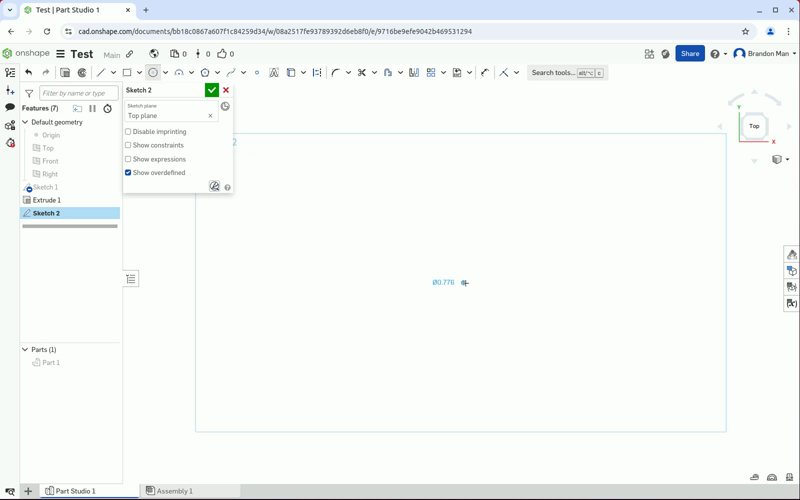
scroll(6)
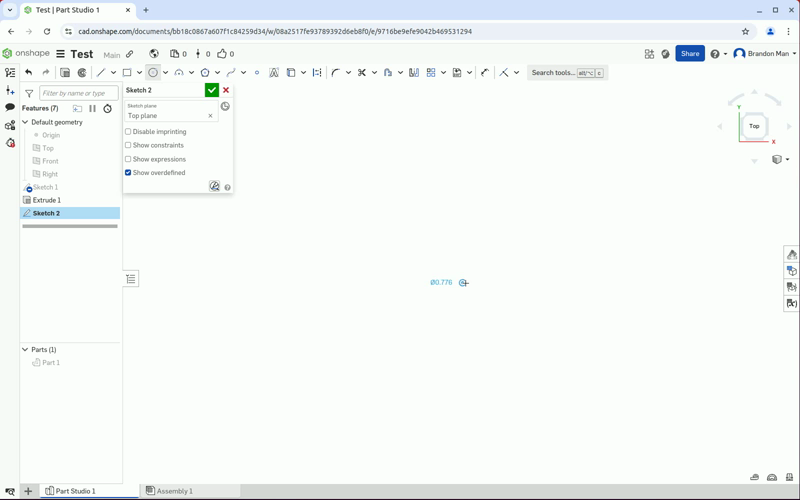
scroll(6)
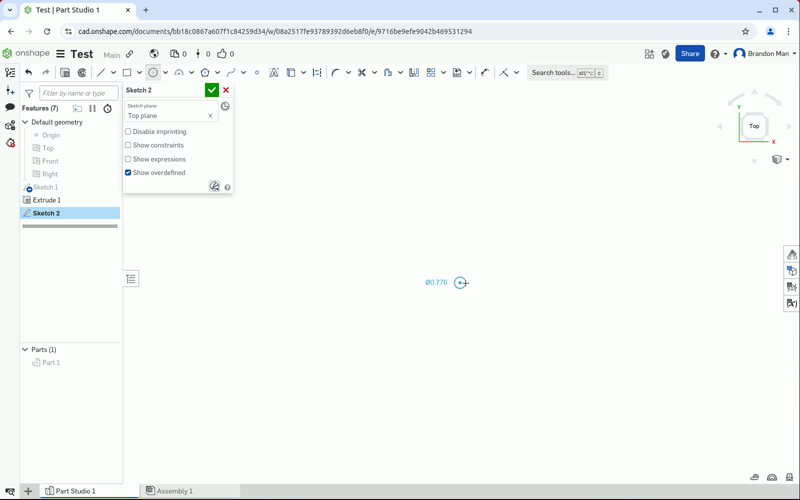
scroll(6)
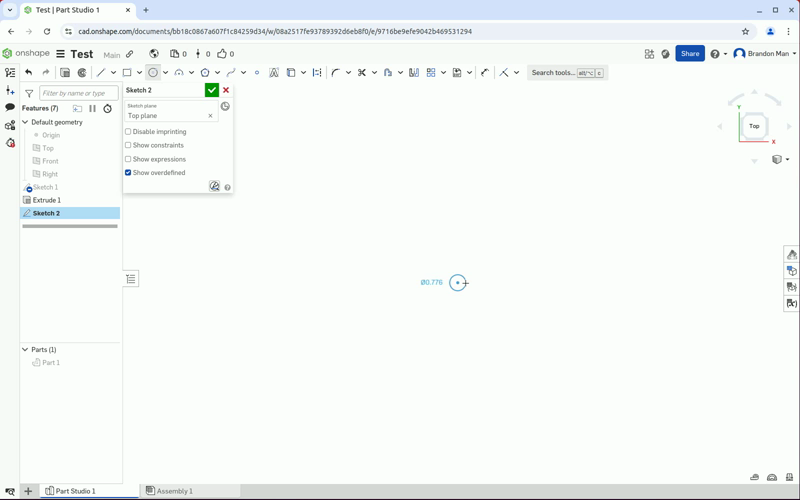
scroll(6)
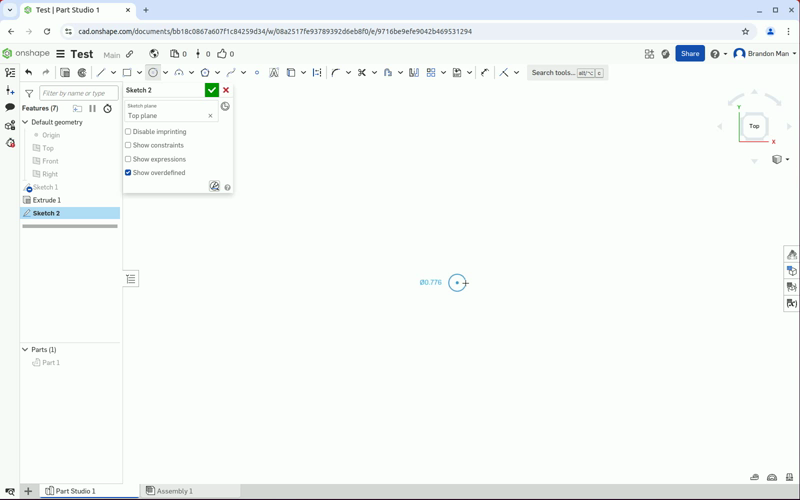
scroll(6)
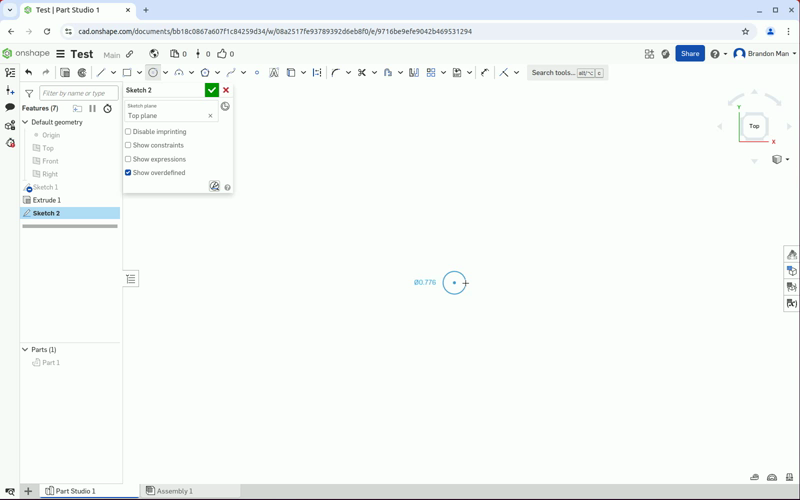
scroll(6)
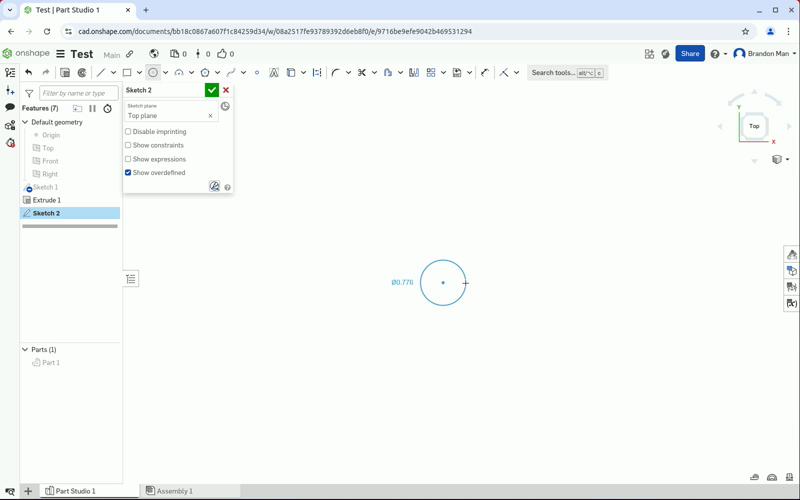
click(465, 282)
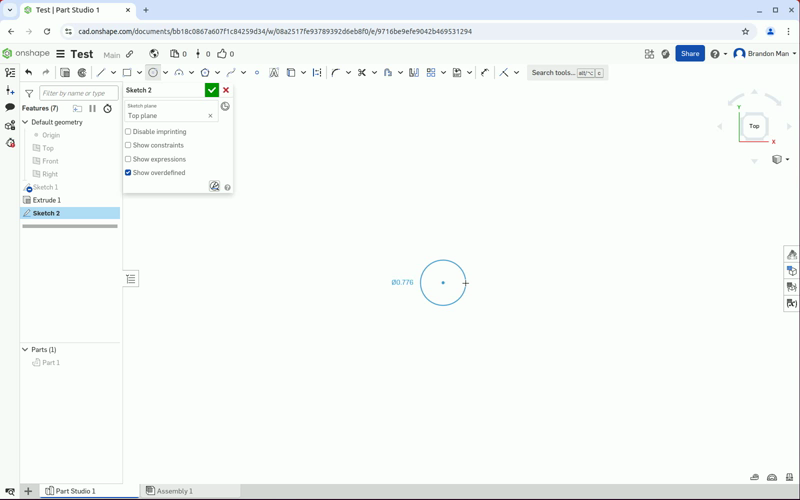
scroll(-6)
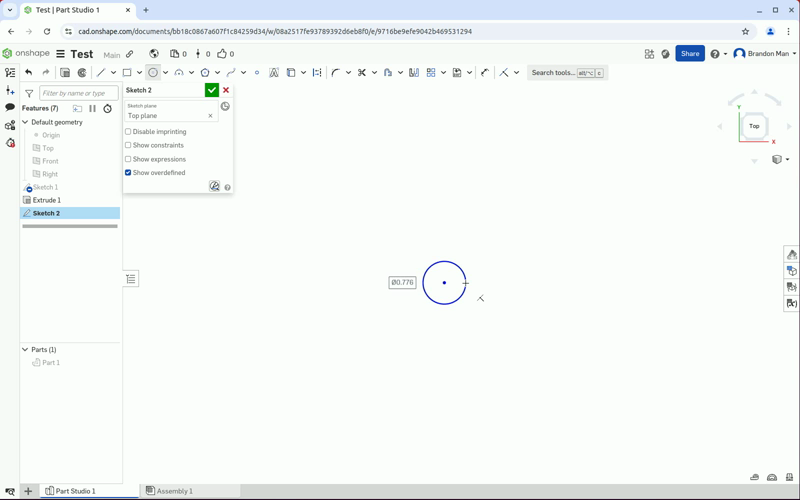
scroll(-6)
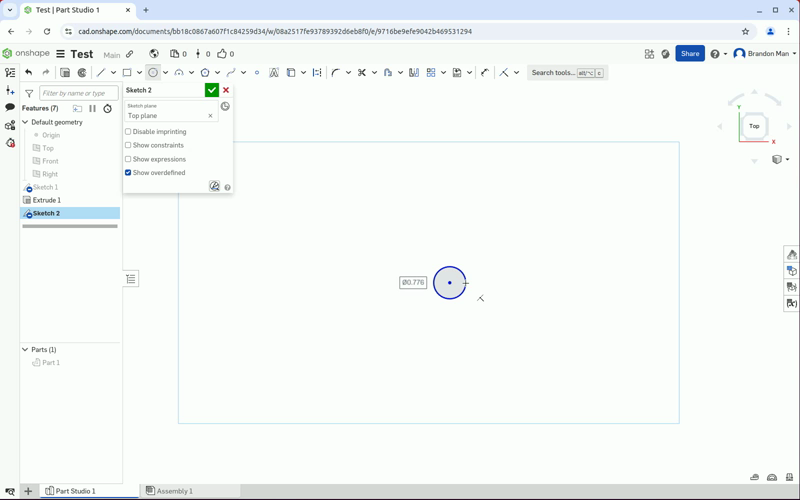
scroll(-6)
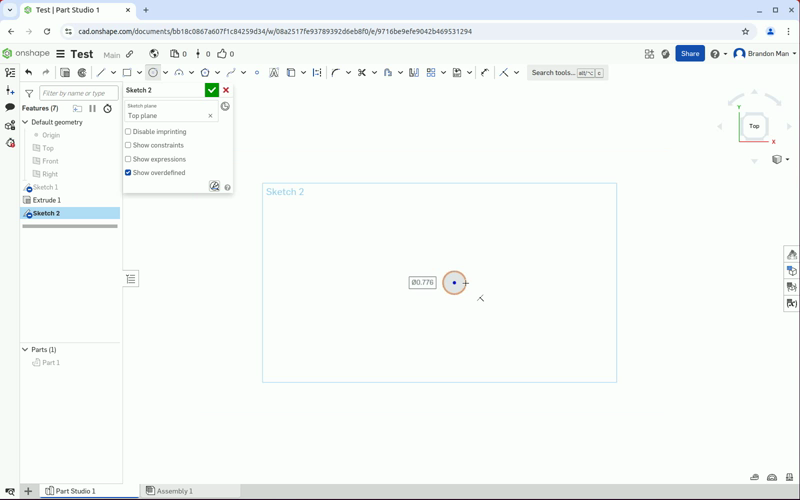
scroll(-6)
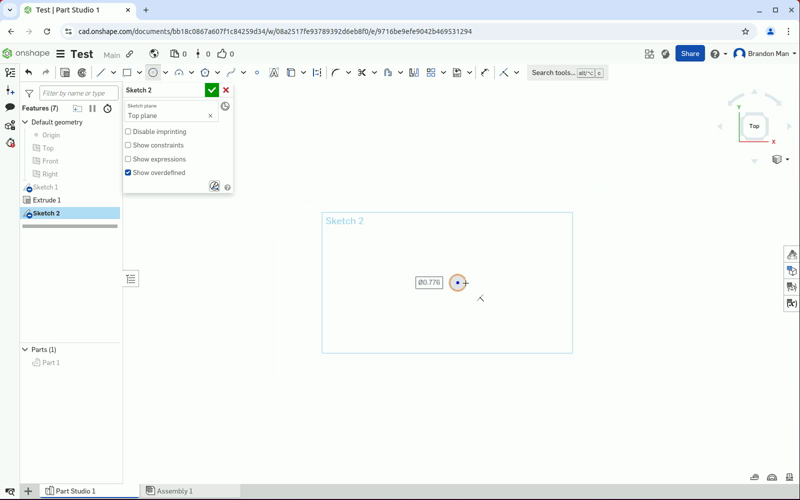
scroll(-6)
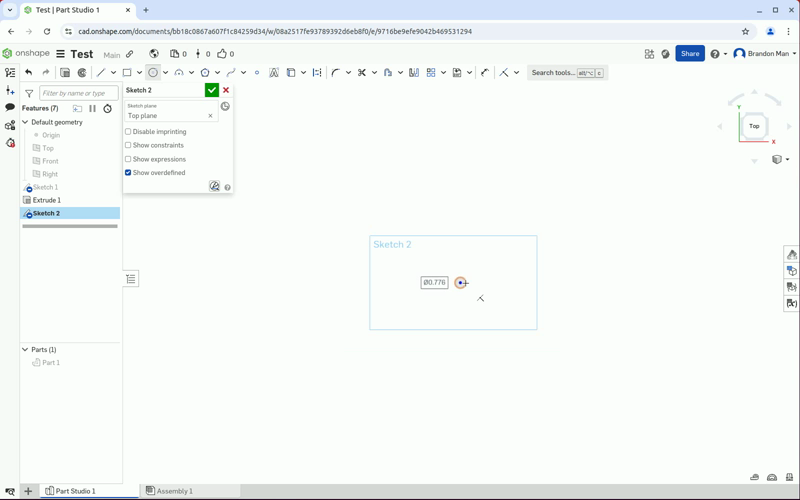
scroll(-6)
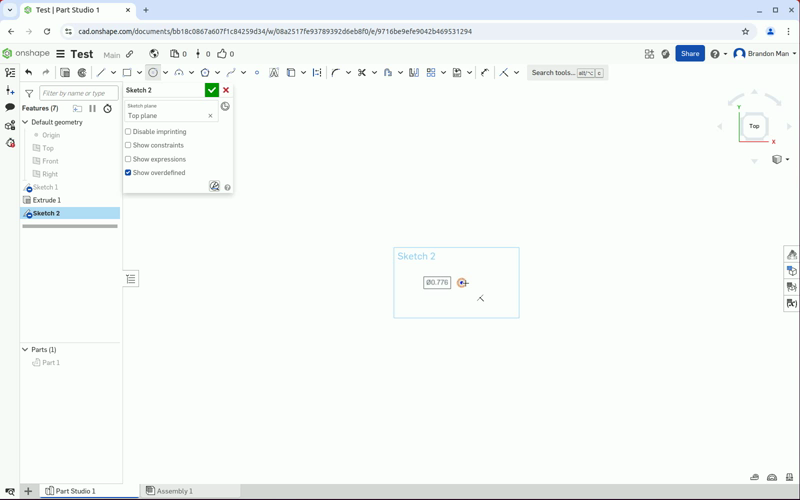
scroll(-6)
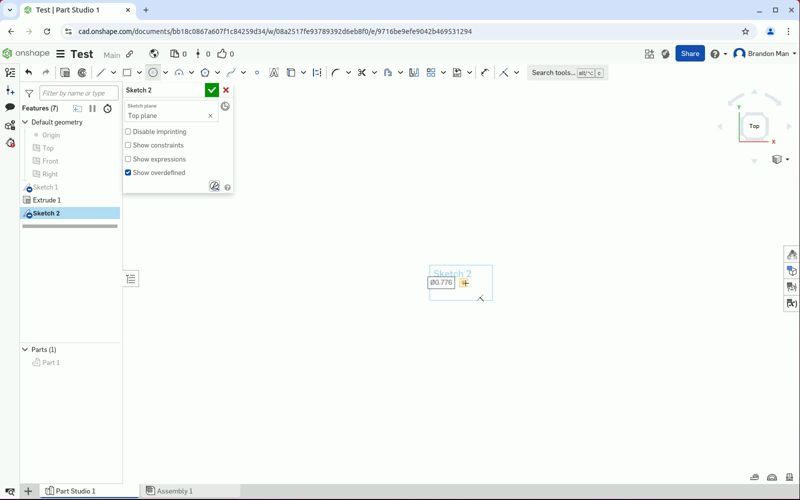
key(esc)
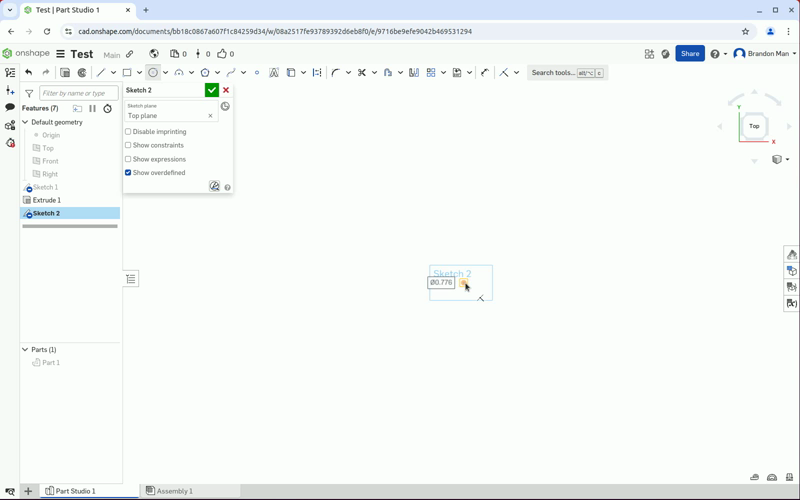
mouse_move(463, 282)
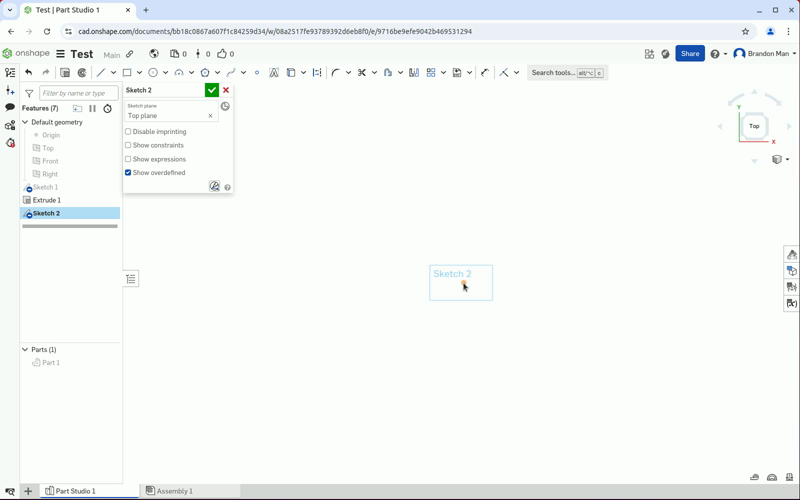
scroll(6)
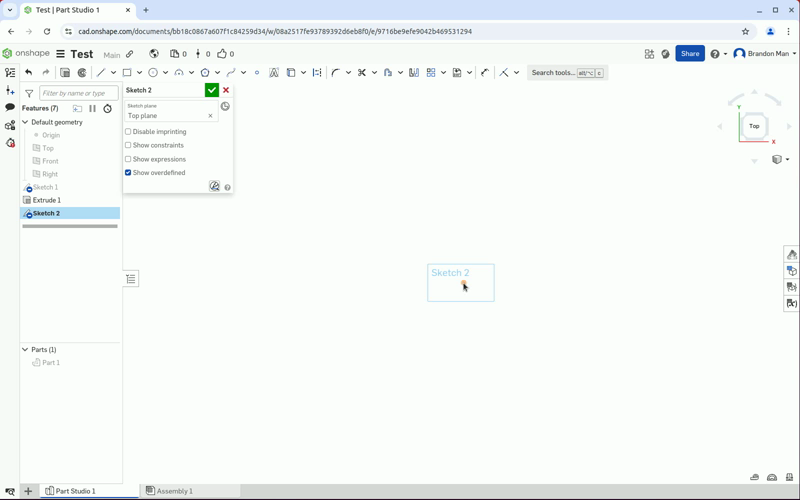
scroll(6)
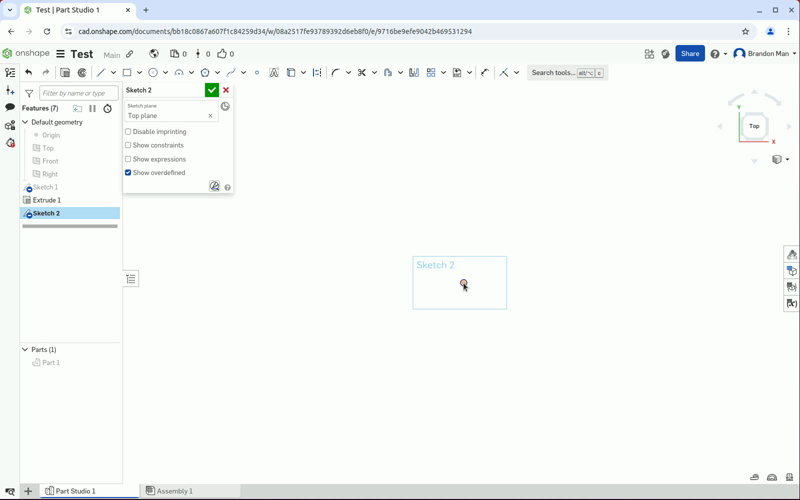
scroll(6)
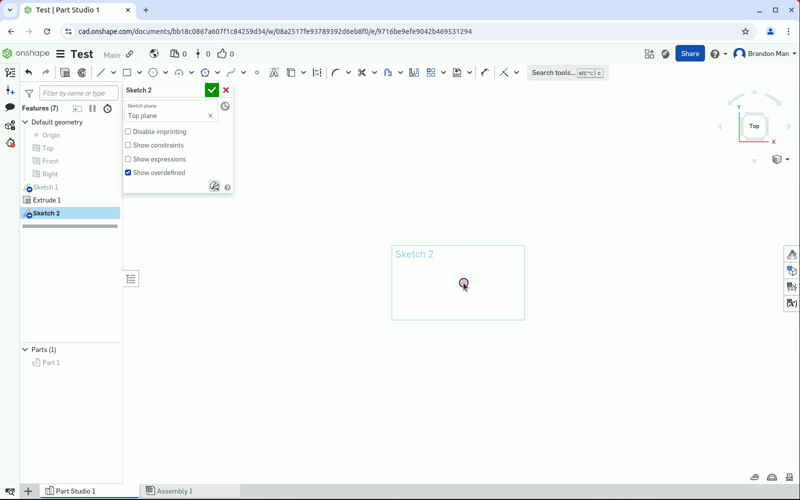
scroll(6)
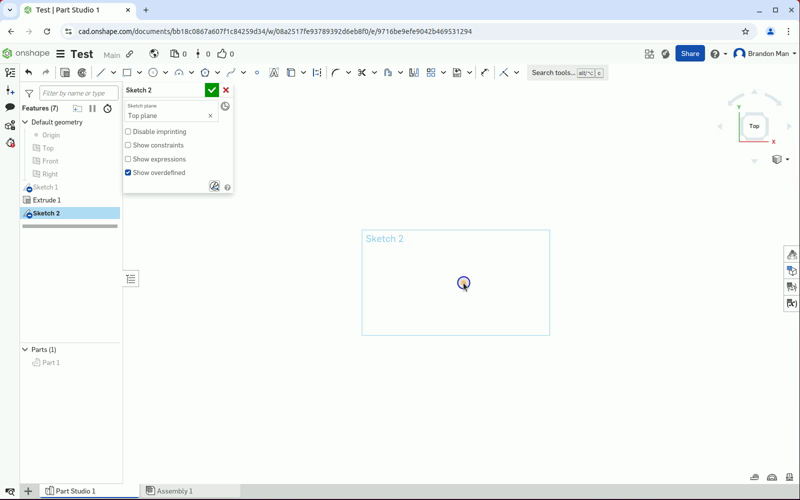
scroll(6)
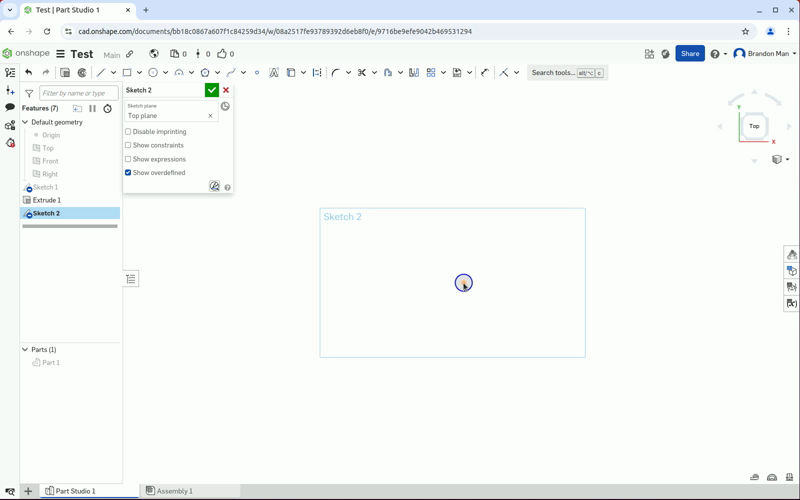
scroll(6)
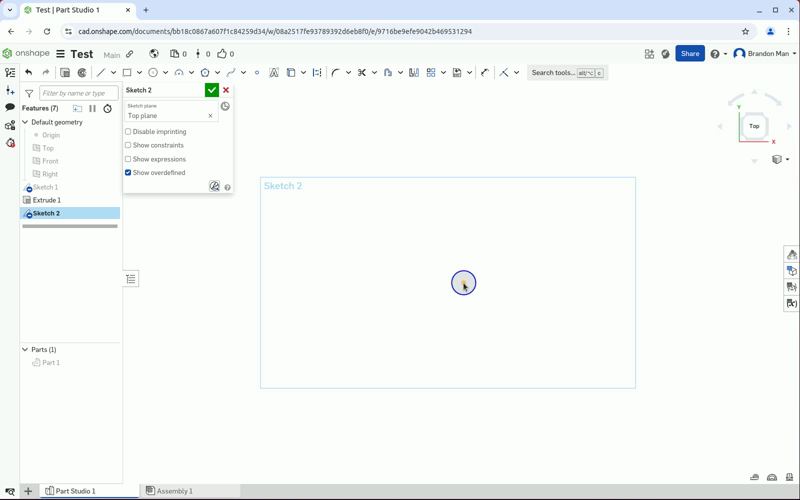
scroll(6)
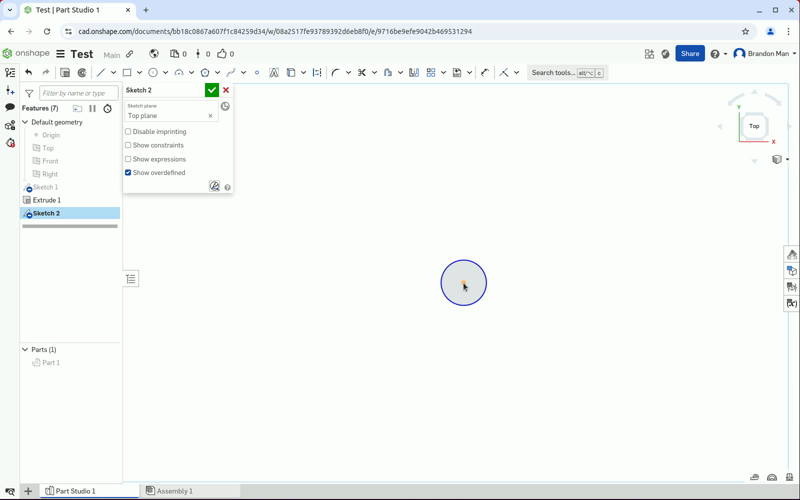
click(463, 282)
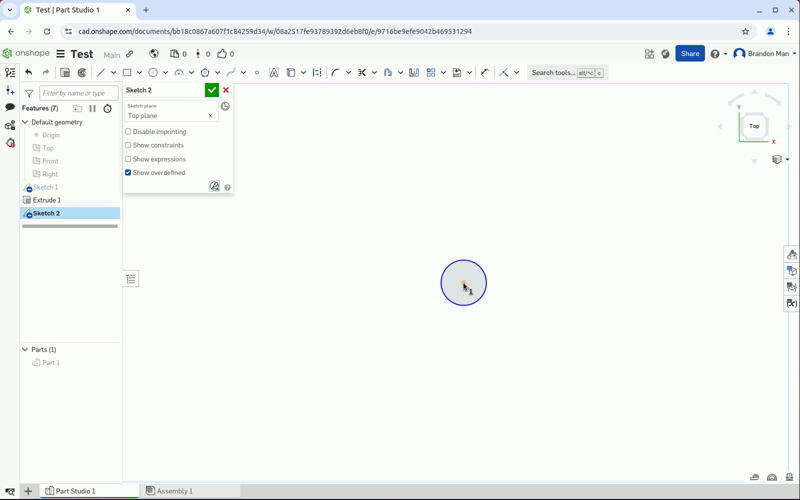
scroll(-6)
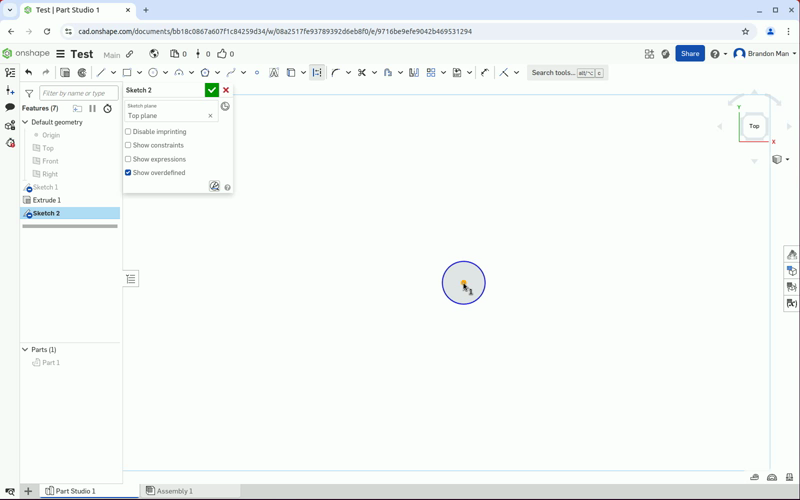
scroll(-6)
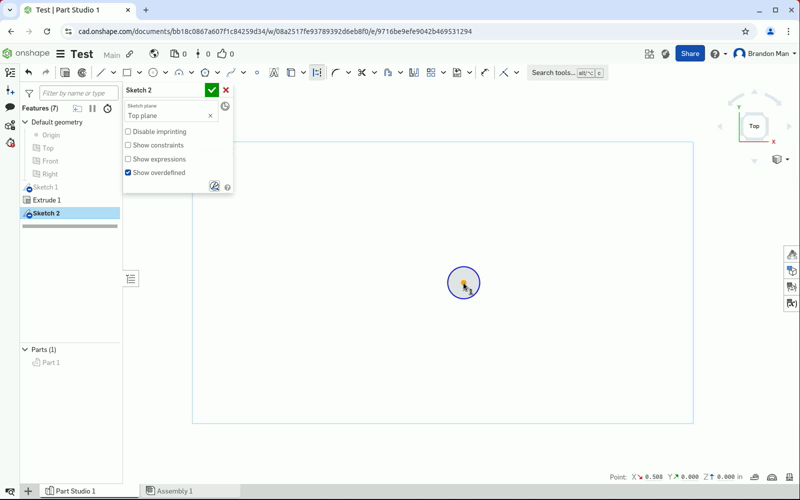
scroll(-6)
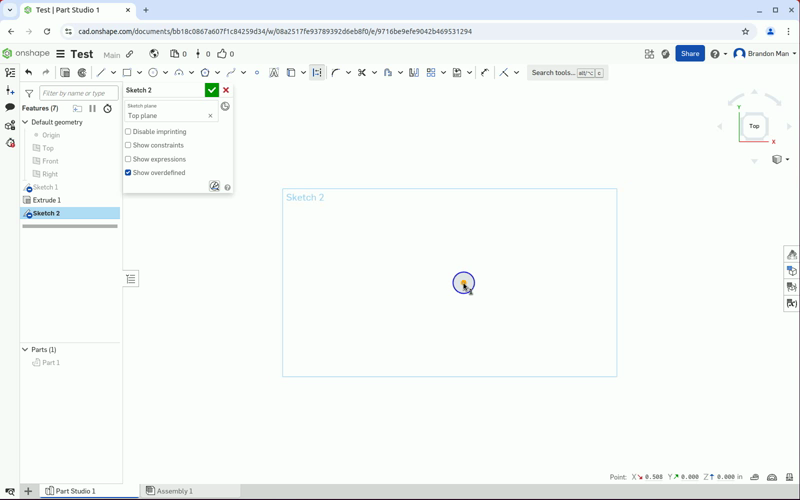
scroll(-6)
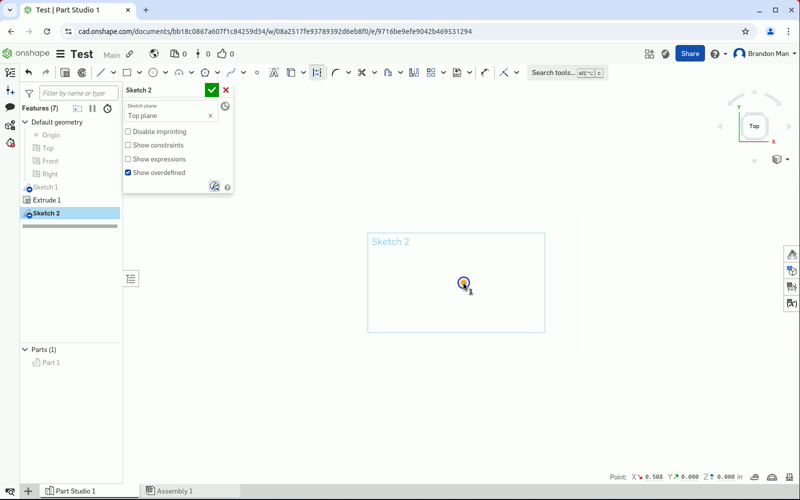
scroll(-6)
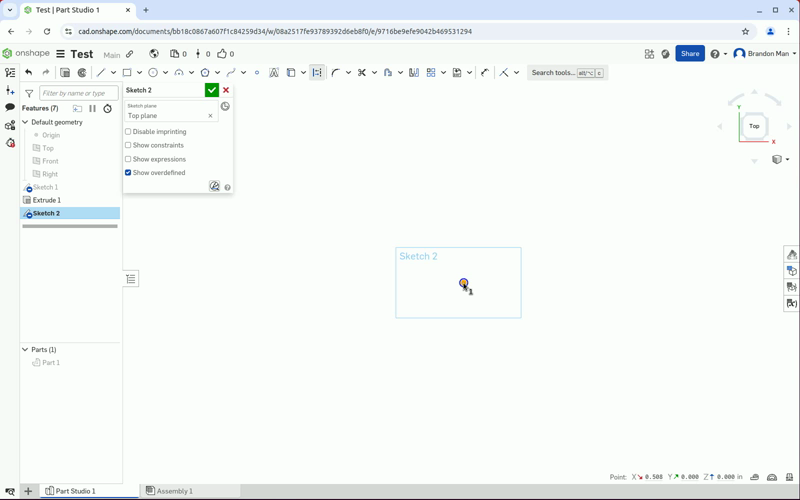
scroll(-6)
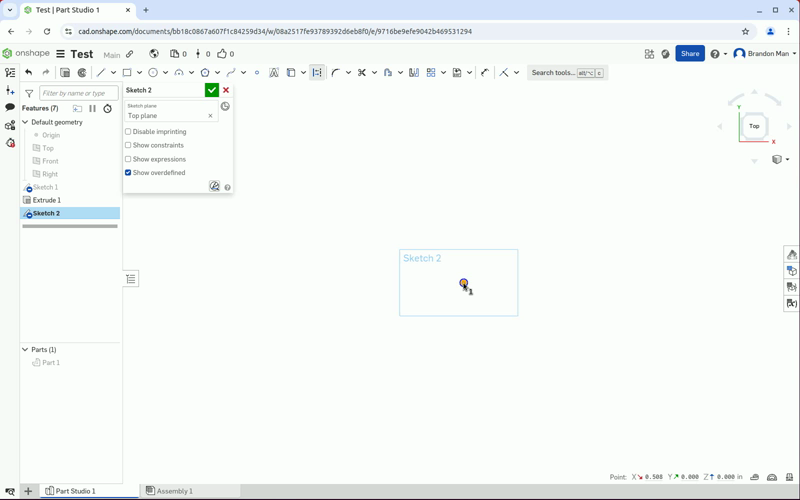
scroll(-6)
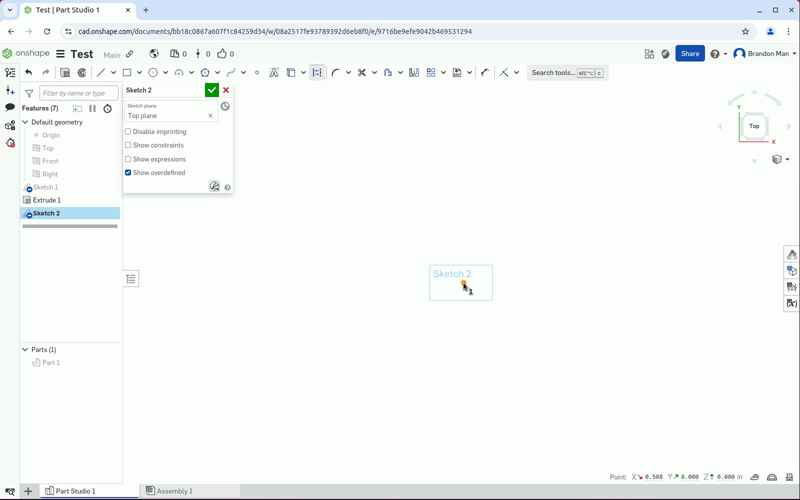
mouse_move(73, 352)
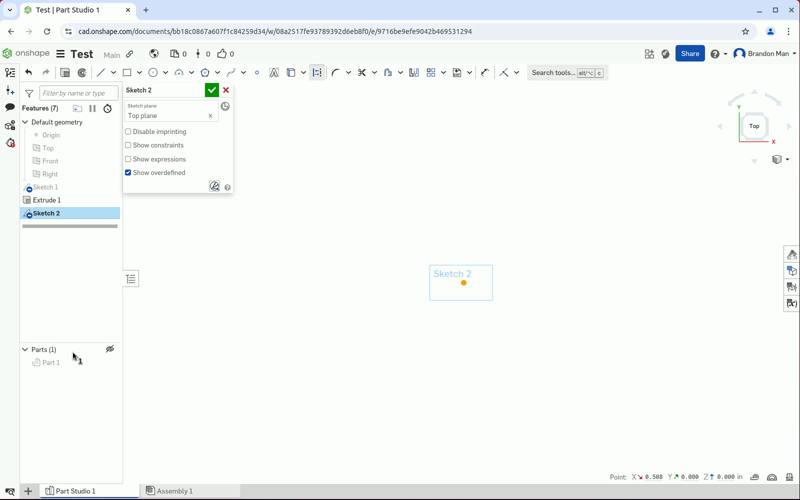
key(shift+y)
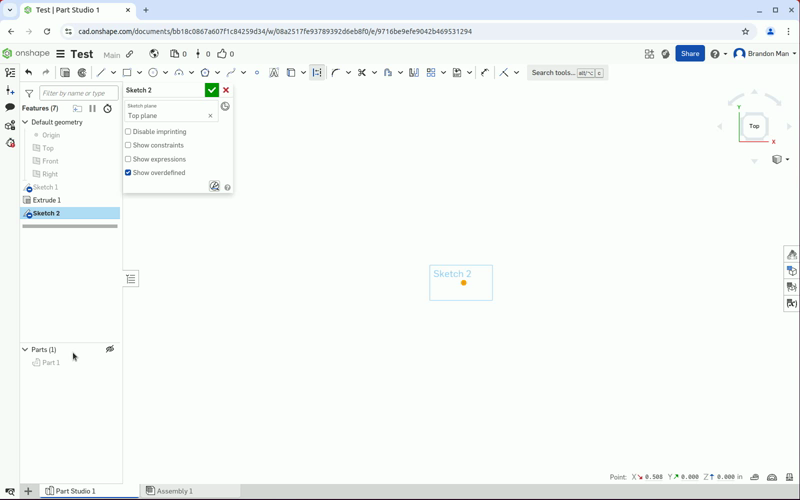
key(shift+e)
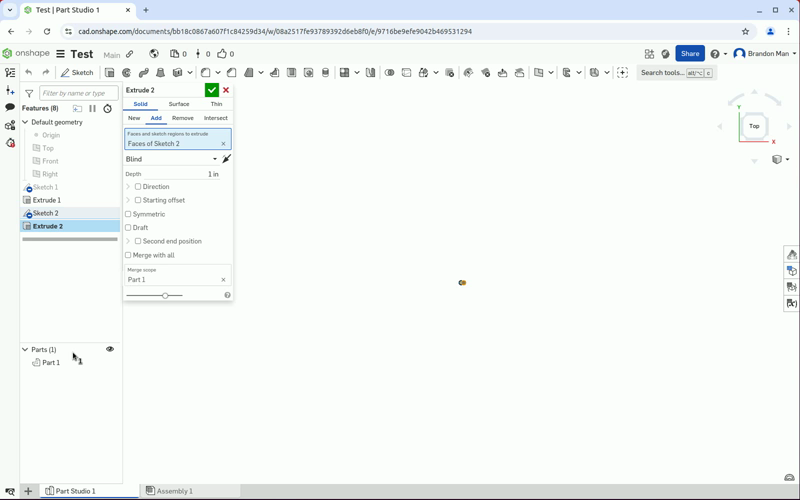
mouse_move(143, 106)
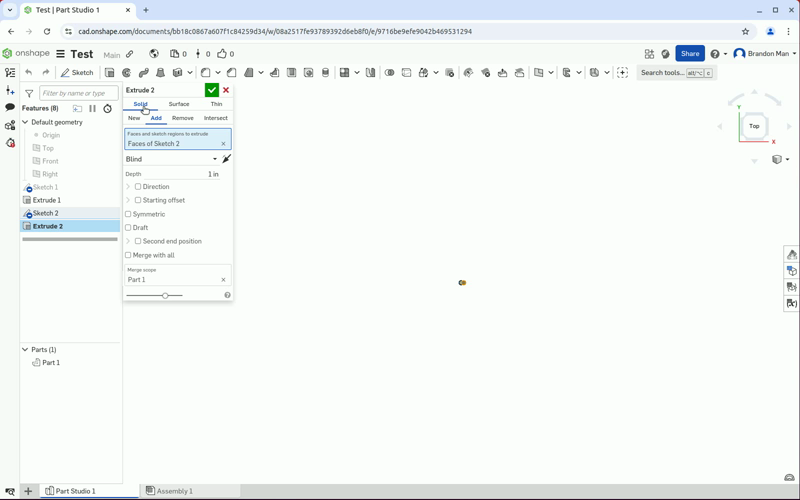
click(143, 106)
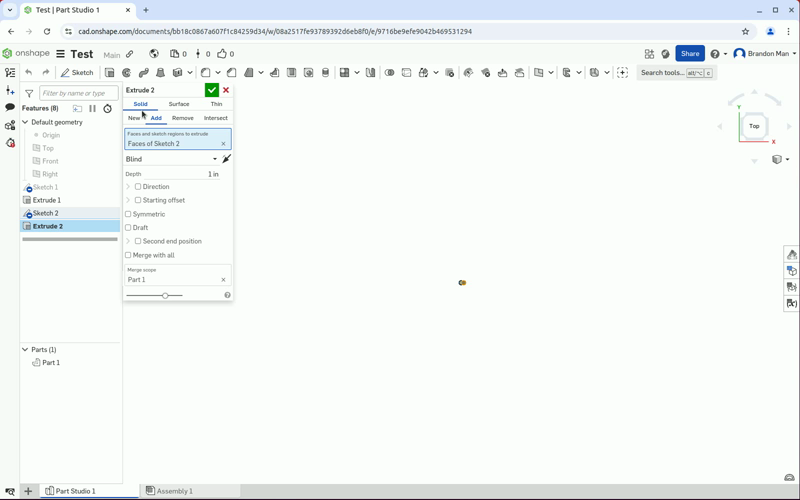
mouse_move(137, 120)
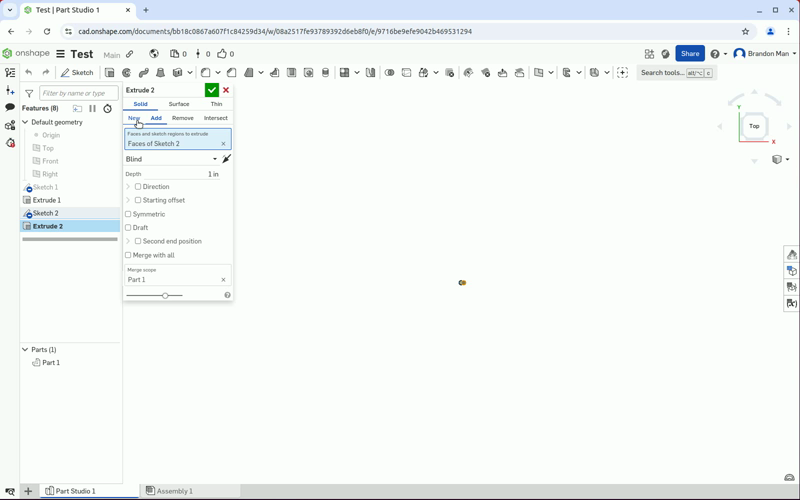
click(137, 120)
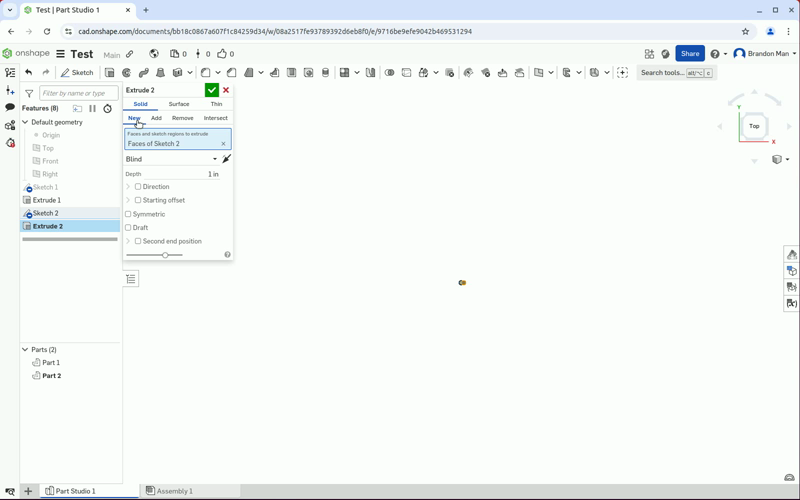
key(tab, 4)
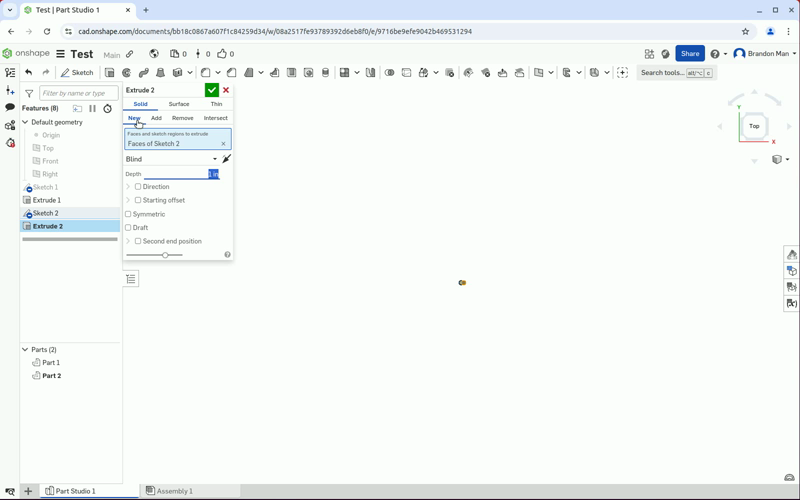
text(9.147)
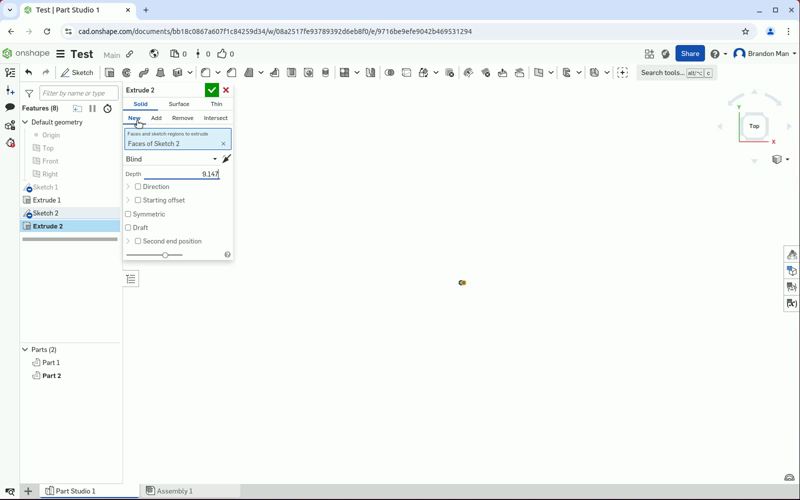
key(enter)
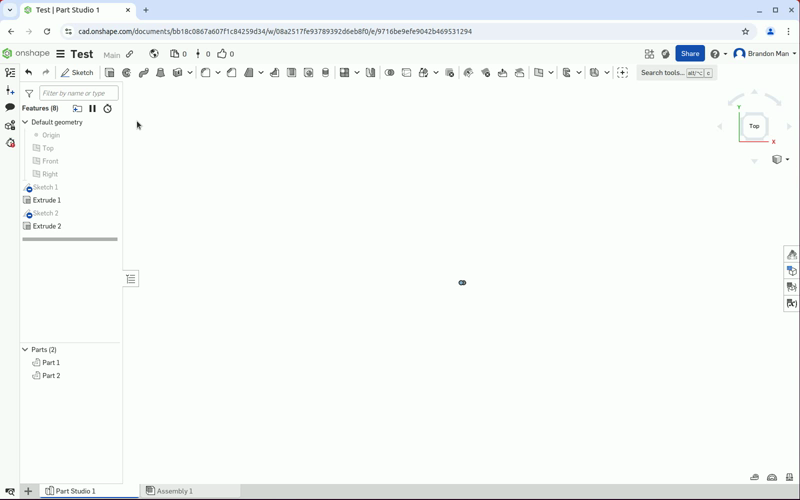
key(shift+h)
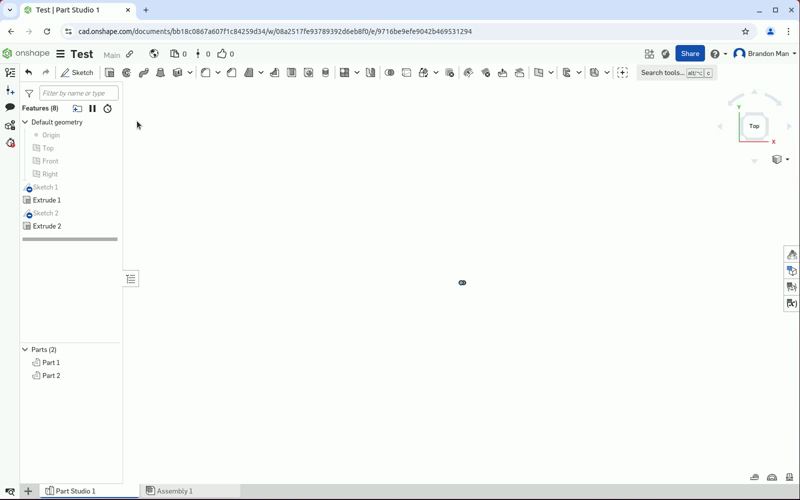
key(shift+h)
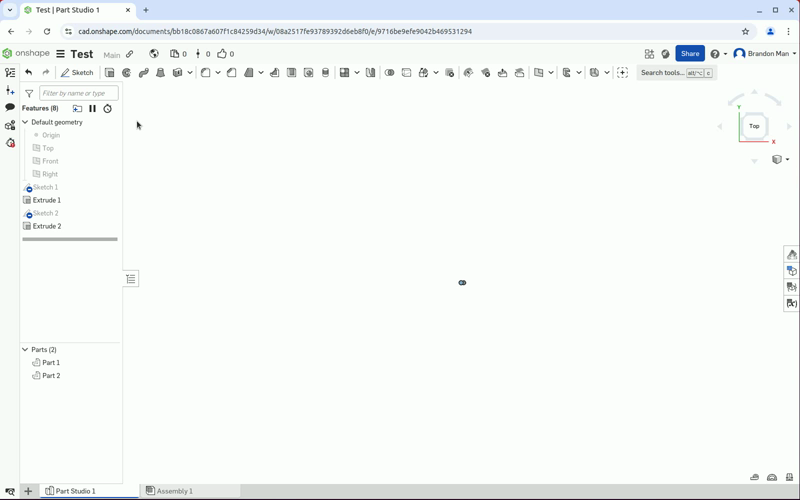
mouse_move(73, 189)
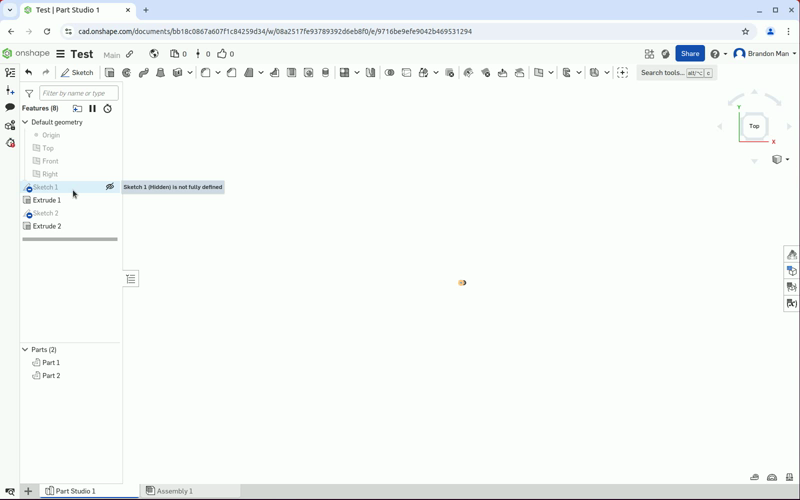
click(73, 189)
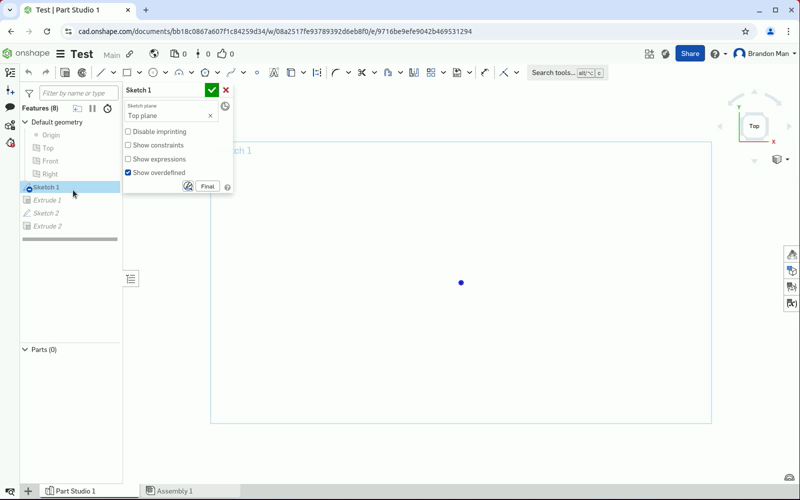
mouse_move(229, 92)
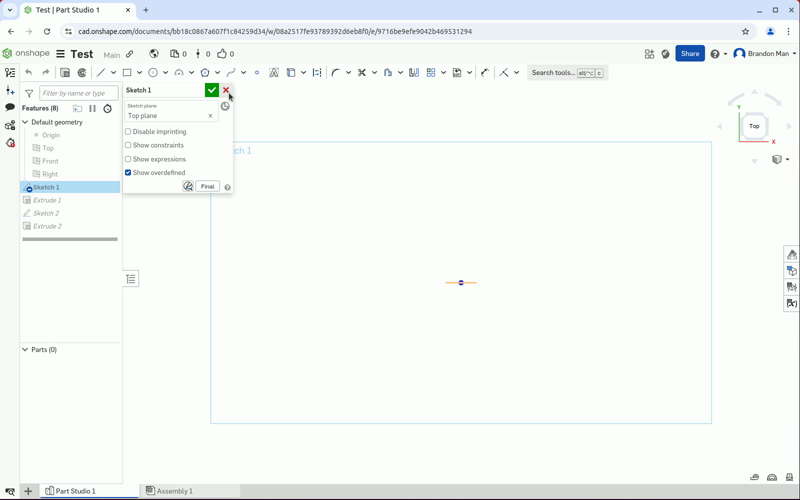
click(229, 92)
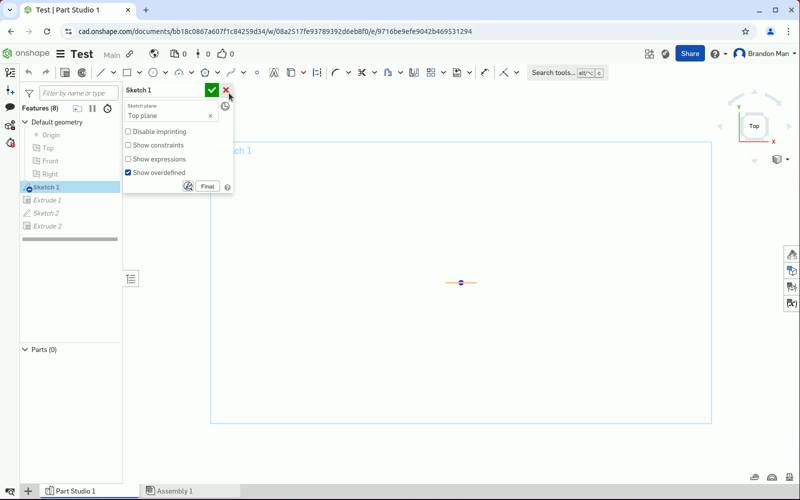
key(shift+s)
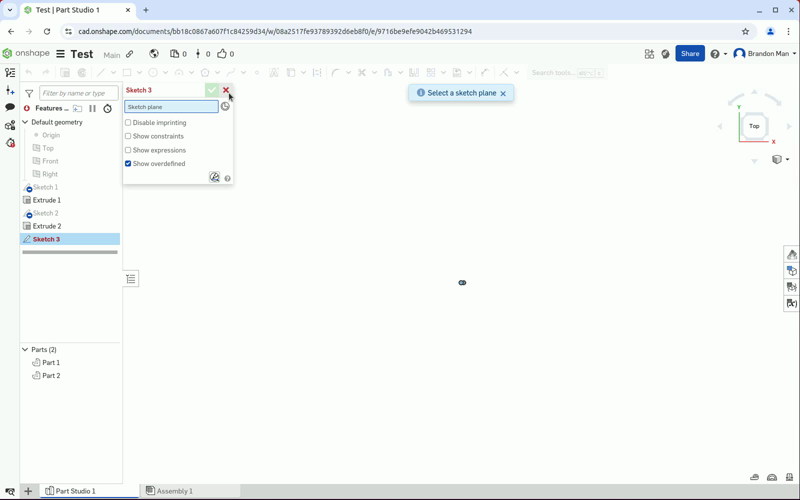
mouse_move(73, 150)
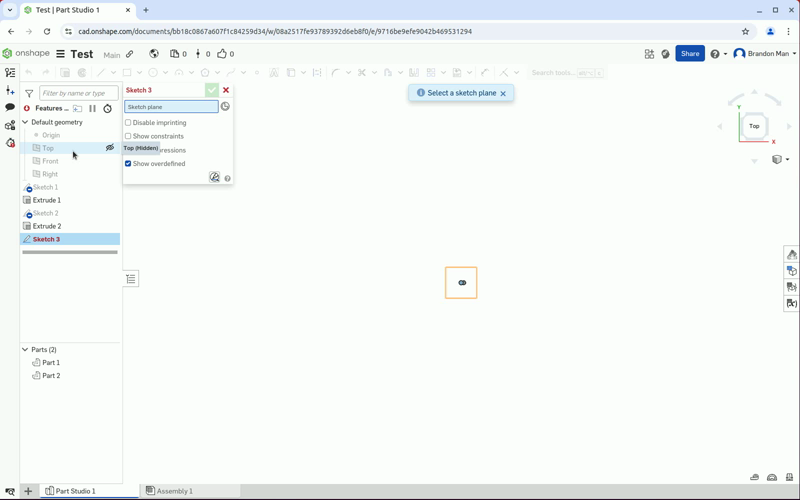
click(73, 150)
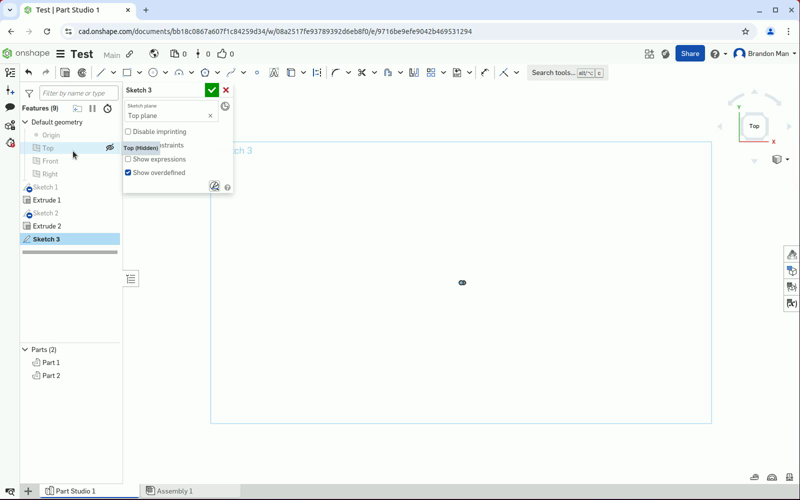
mouse_move(73, 352)
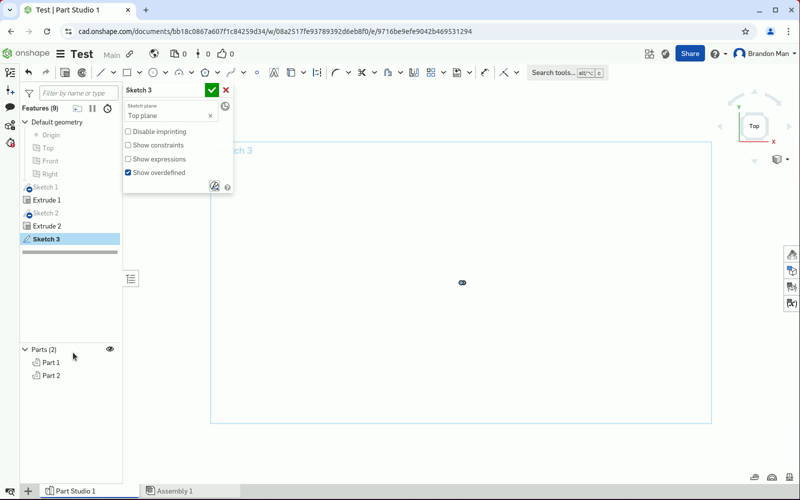
key(y)
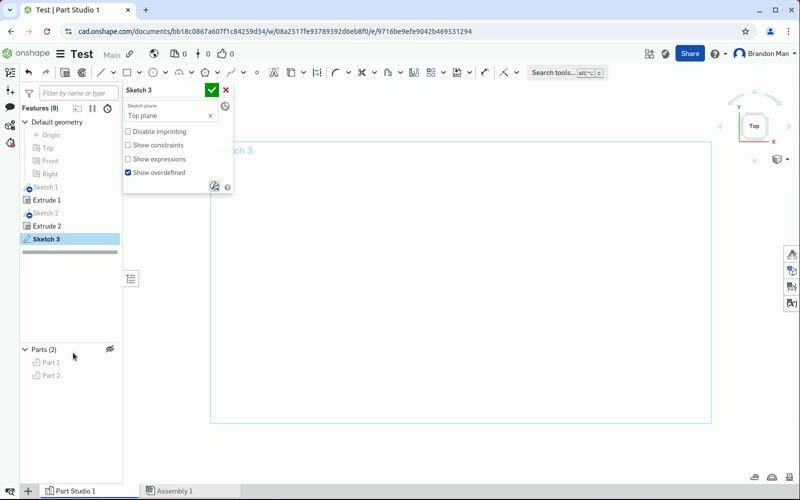
key(l)
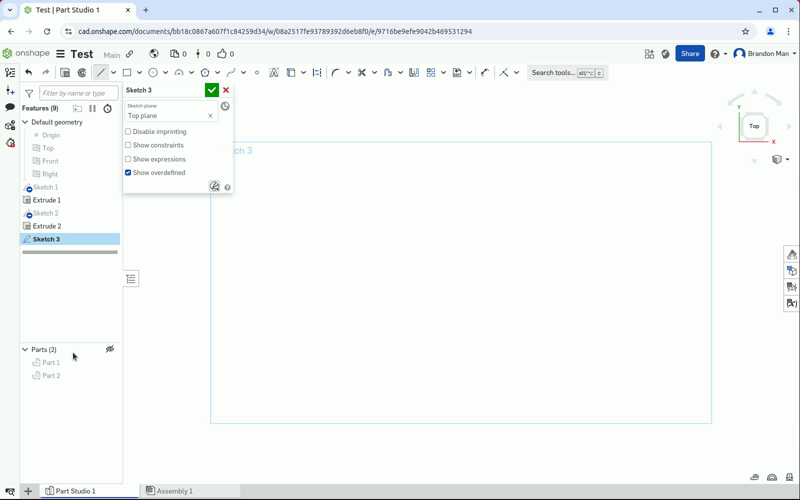
key_down(shift)
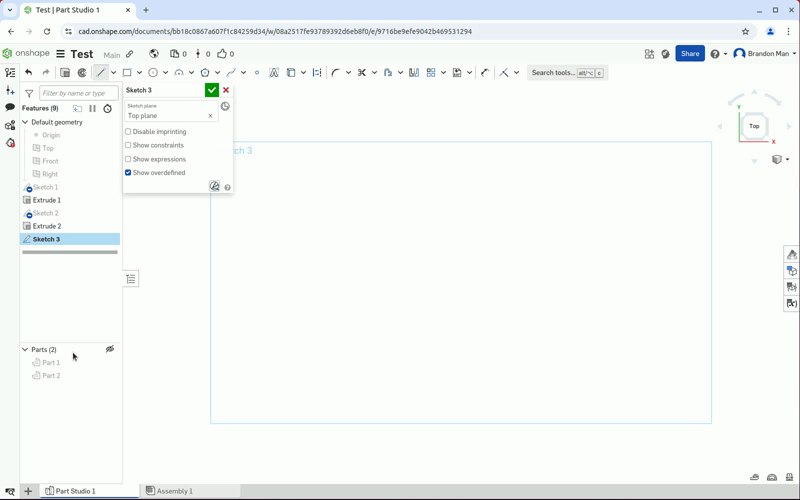
mouse_move(463, 291)
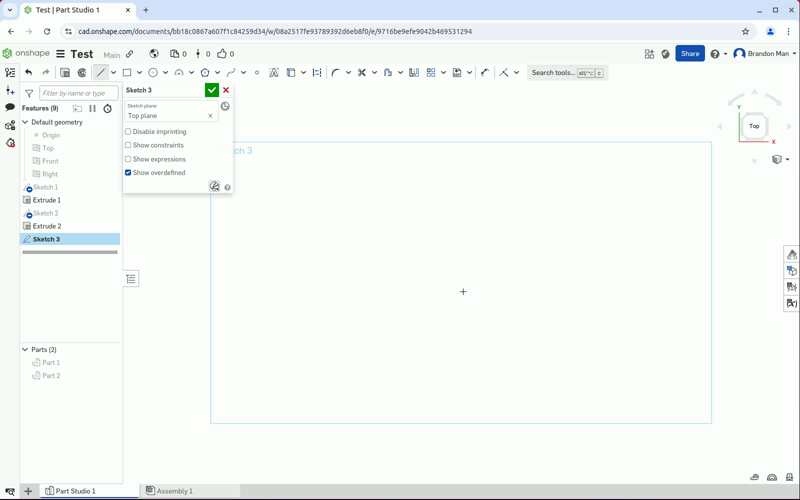
click(463, 291)
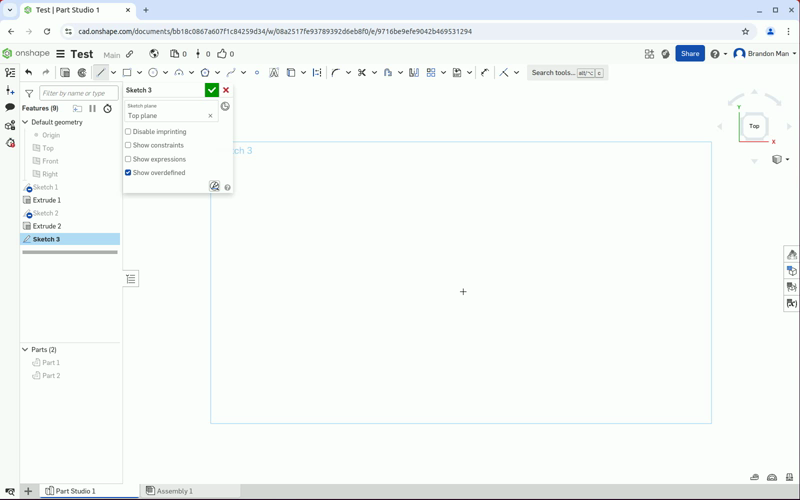
key_up(shift)
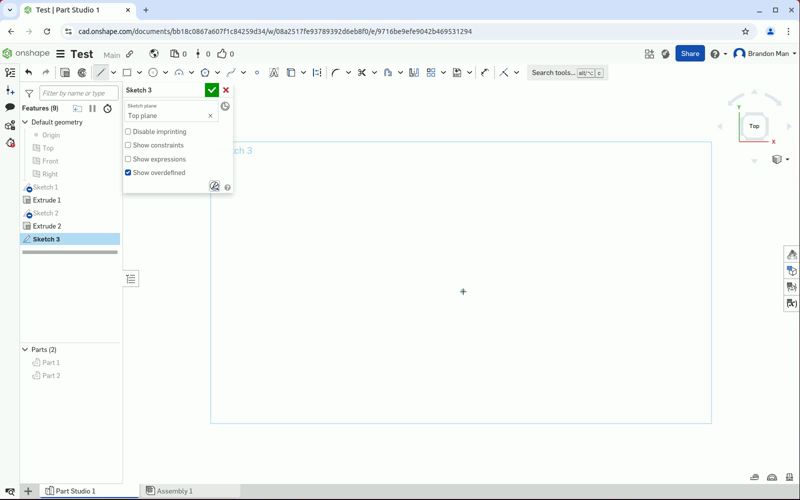
key_down(shift)
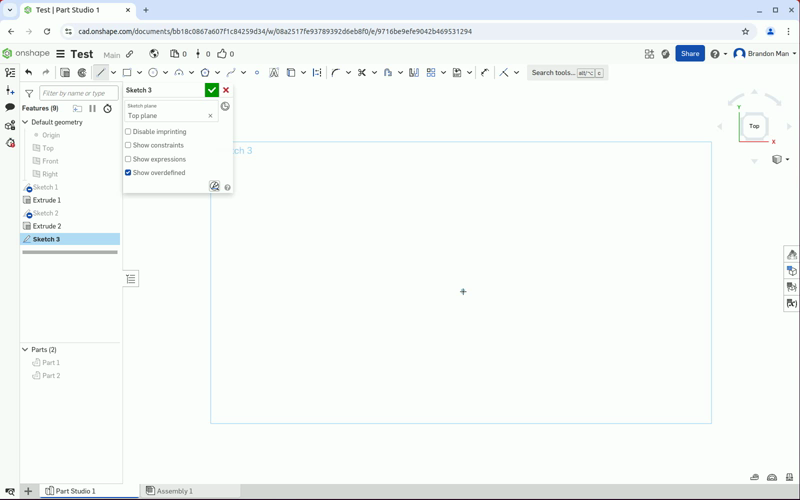
mouse_move(493, 291)
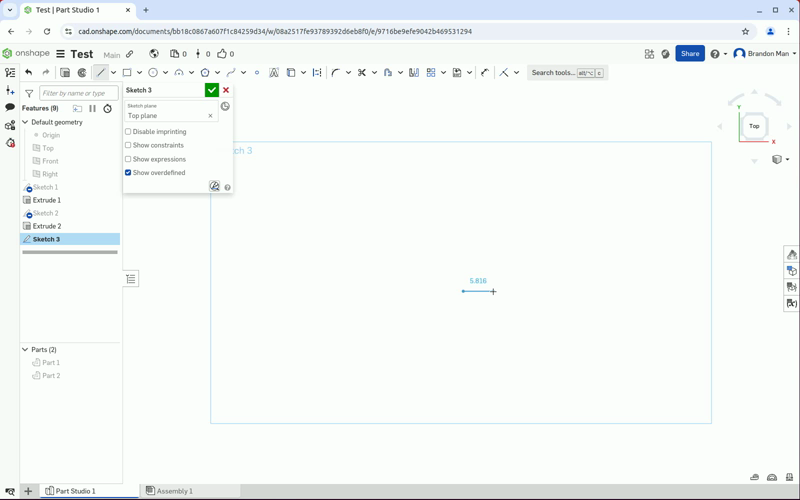
mouse_move(481, 291)
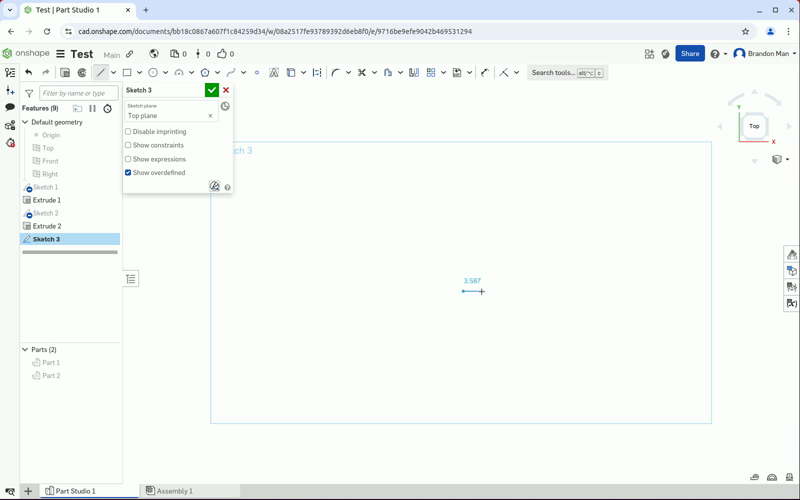
click(481, 291)
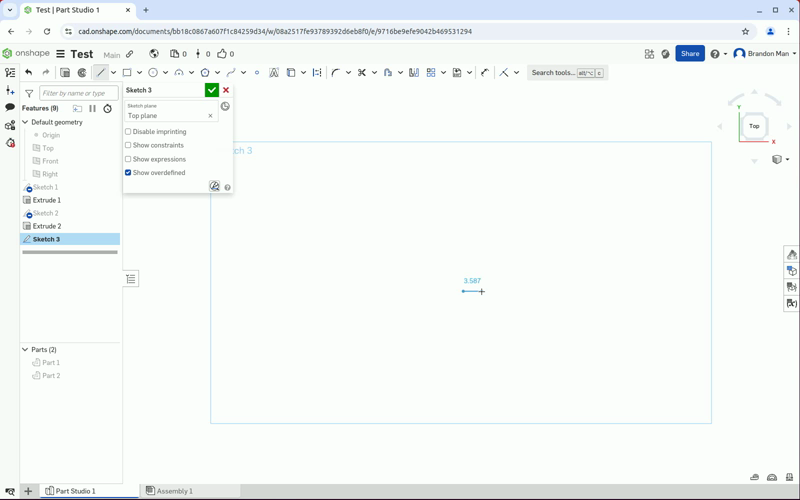
key_up(shift)
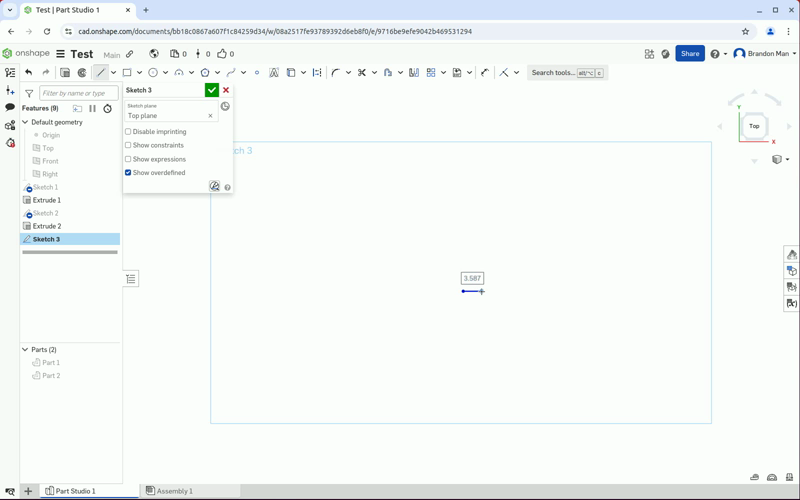
key_down(shift)
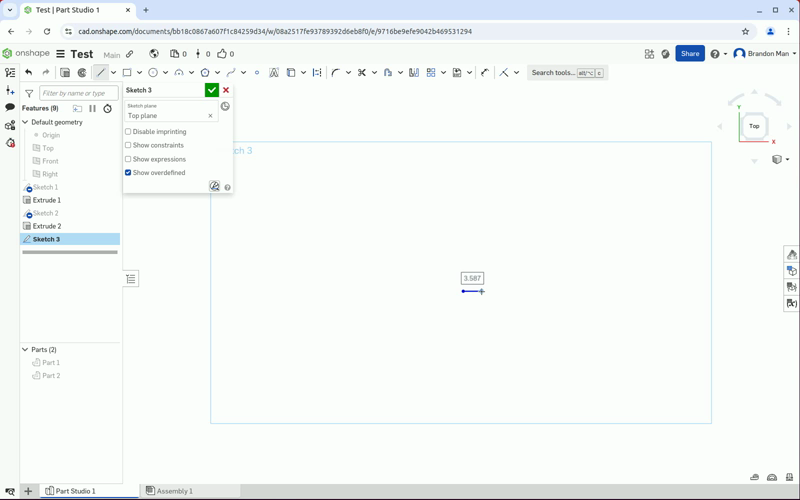
mouse_move(511, 291)
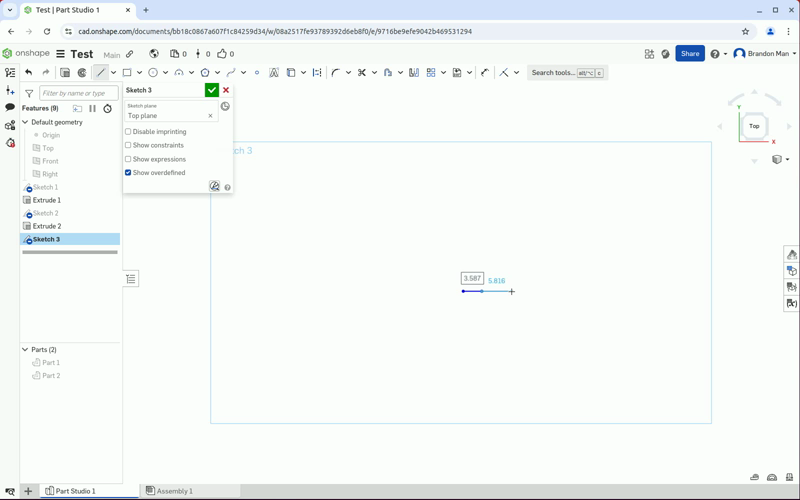
mouse_move(481, 288)
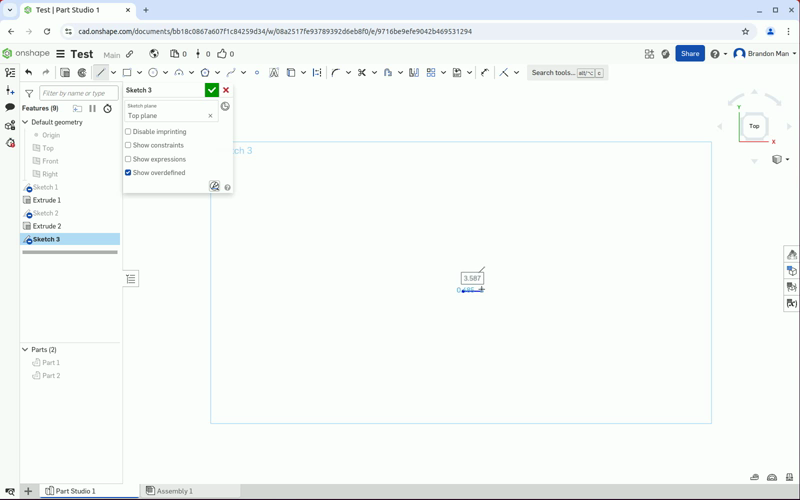
scroll(6)
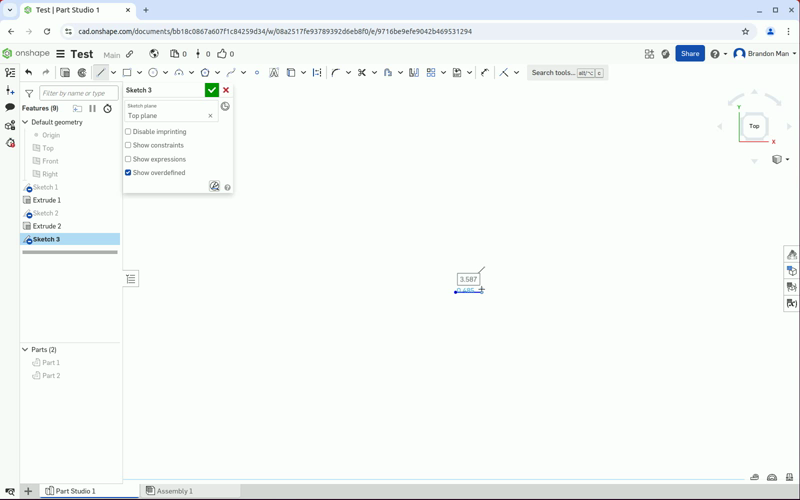
scroll(6)
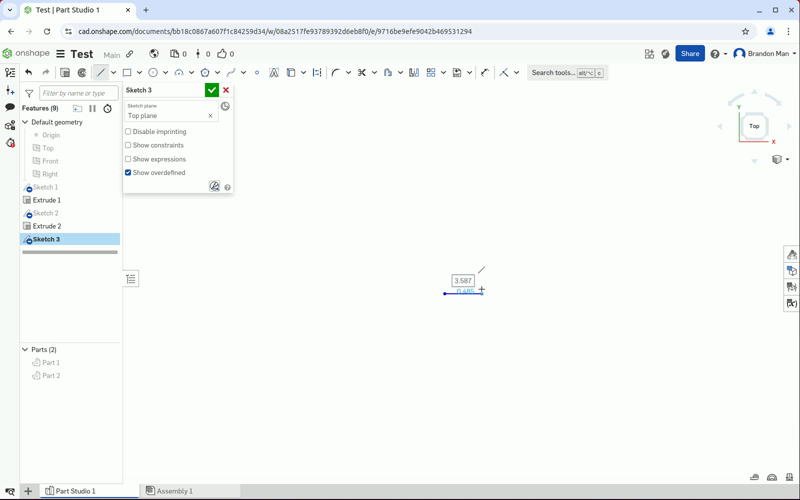
scroll(6)
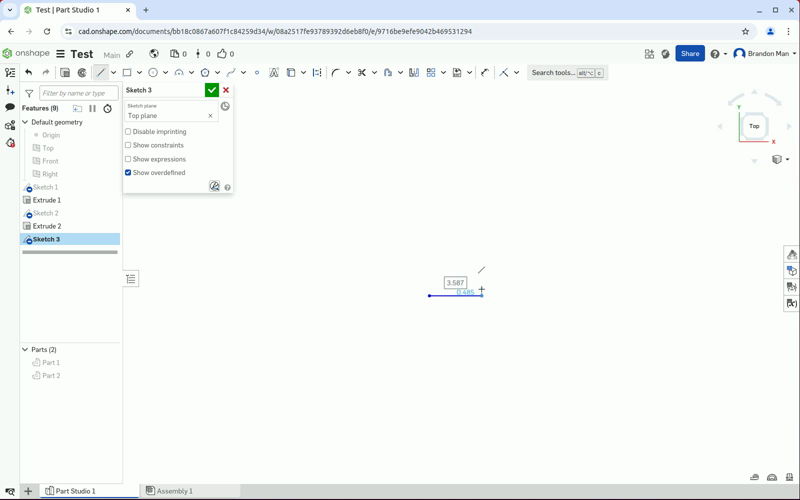
scroll(6)
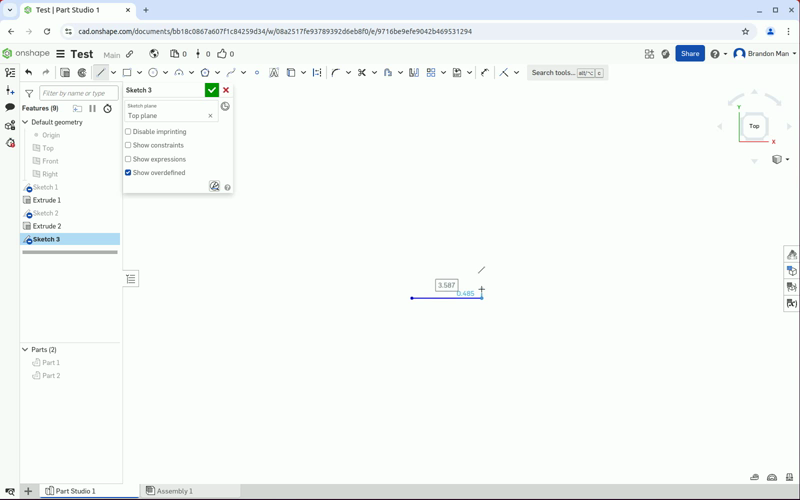
scroll(6)
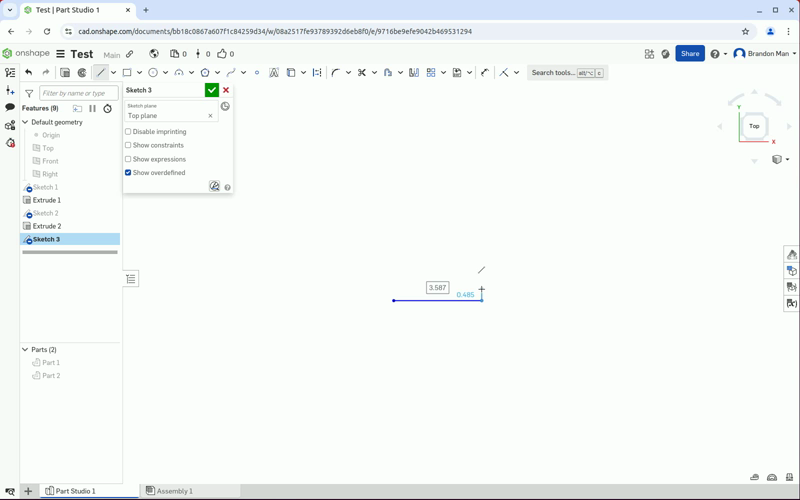
scroll(6)
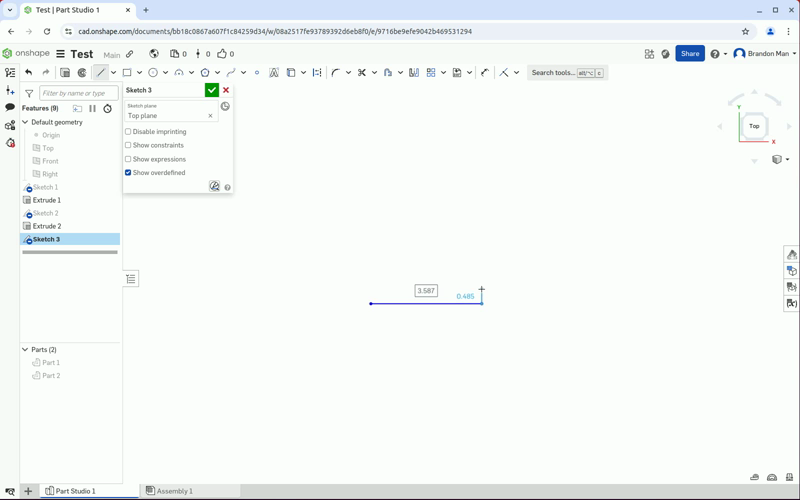
scroll(6)
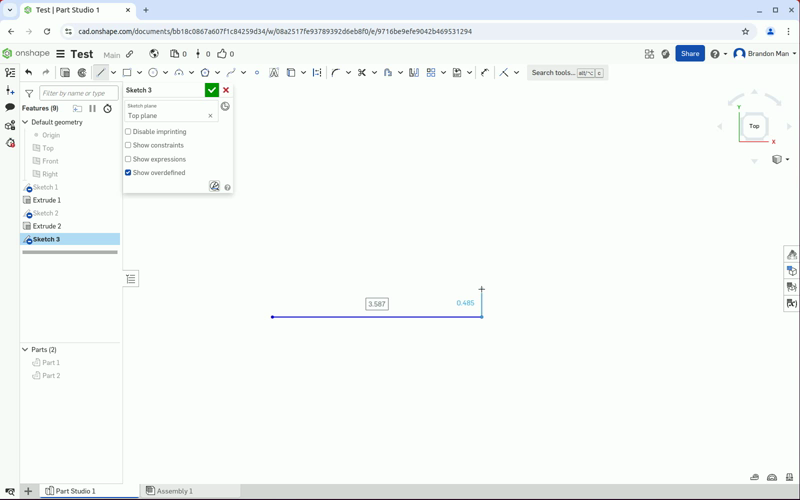
click(481, 288)
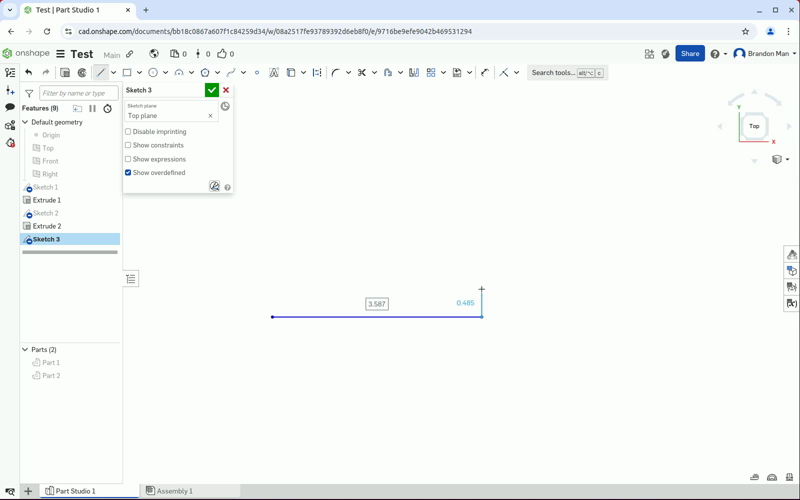
scroll(-6)
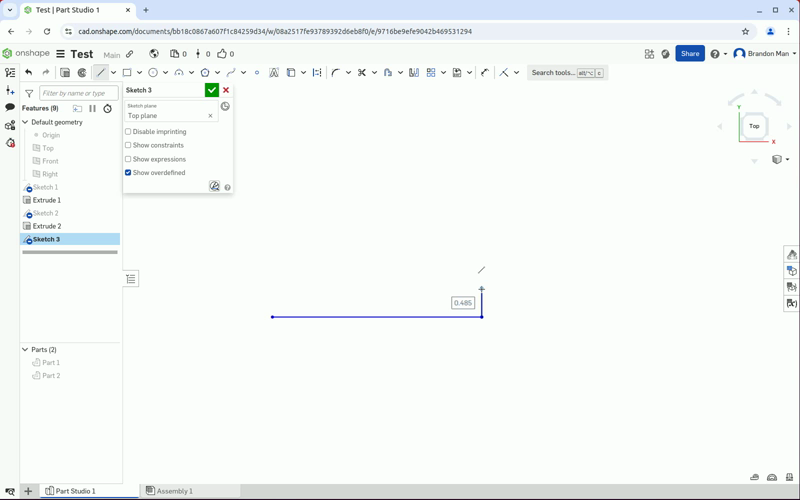
scroll(-6)
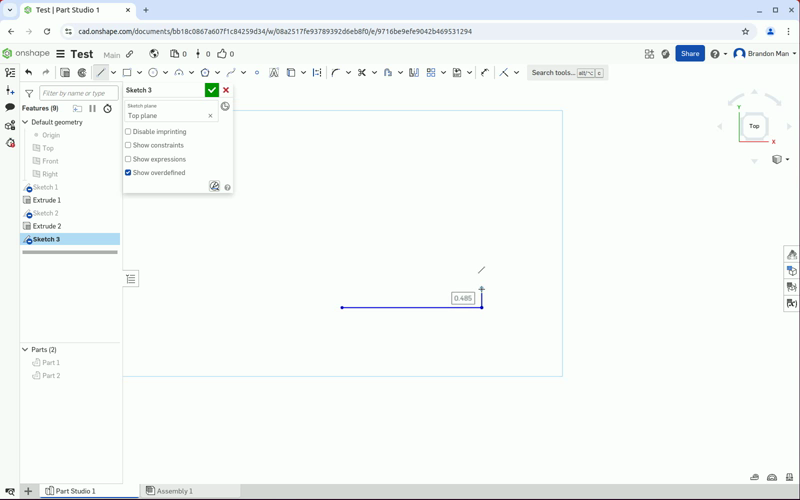
scroll(-6)
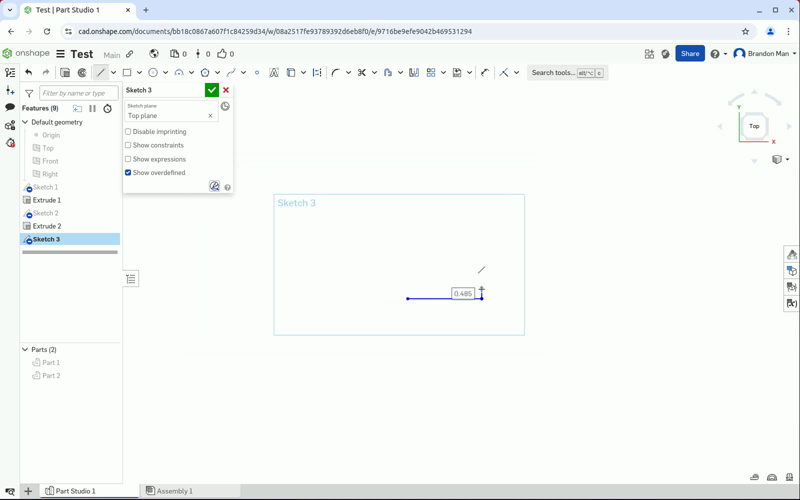
scroll(-6)
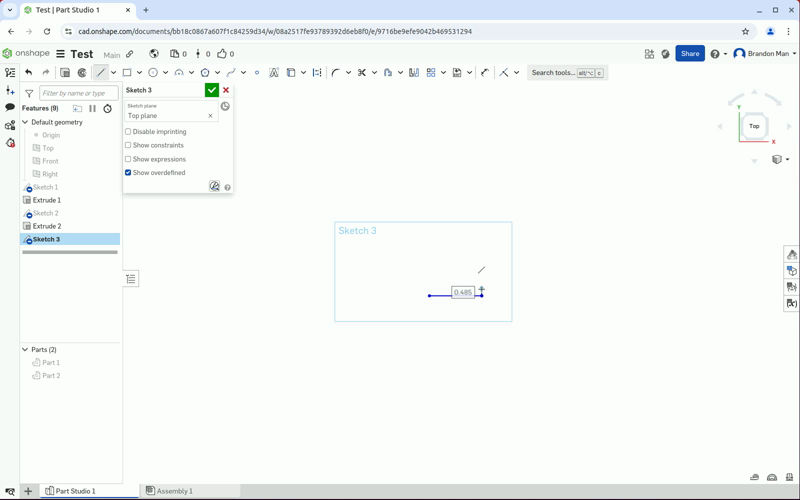
scroll(-6)
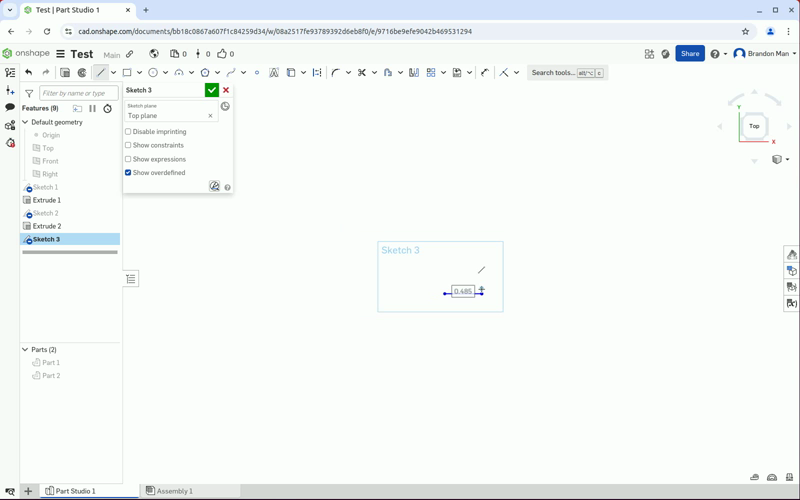
scroll(-6)
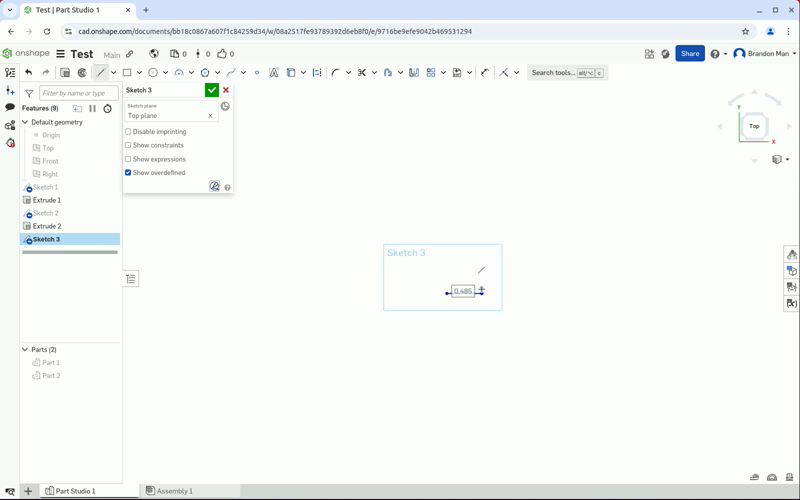
scroll(-6)
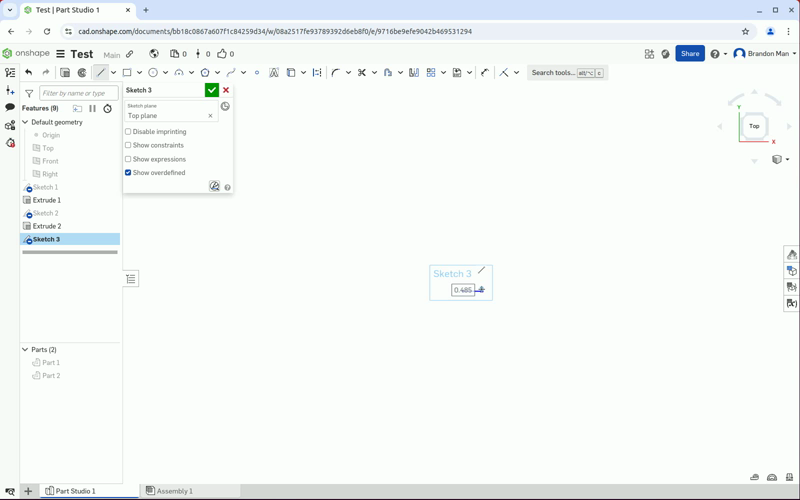
key_up(shift)
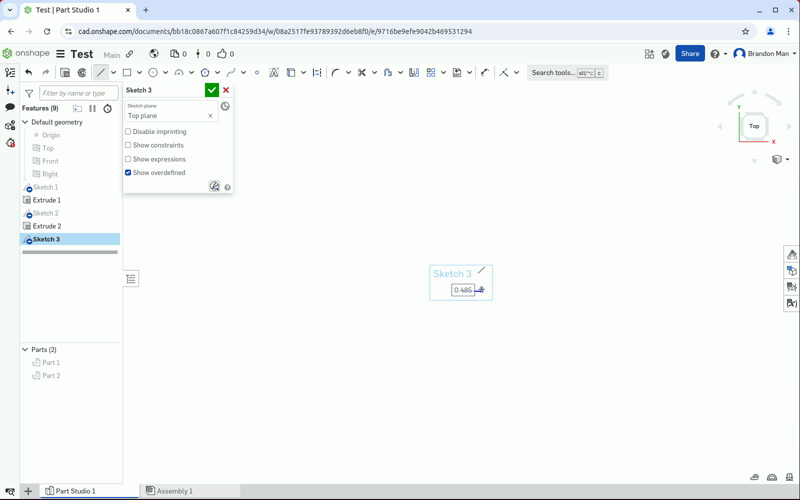
key_down(shift)
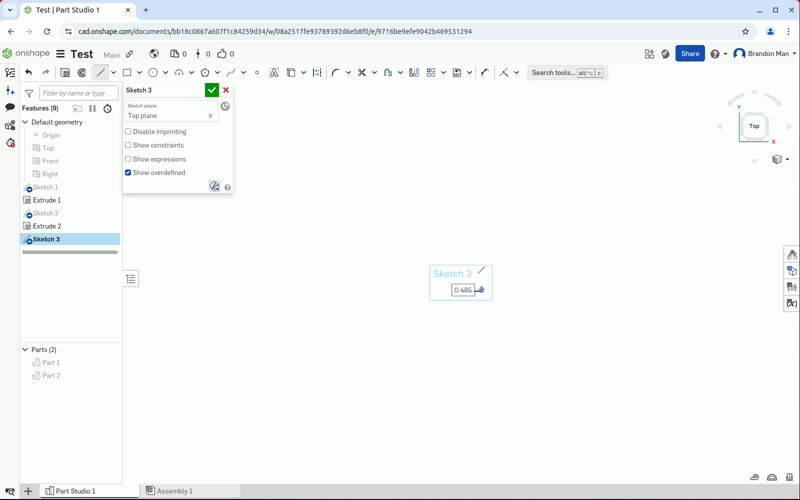
mouse_move(511, 288)
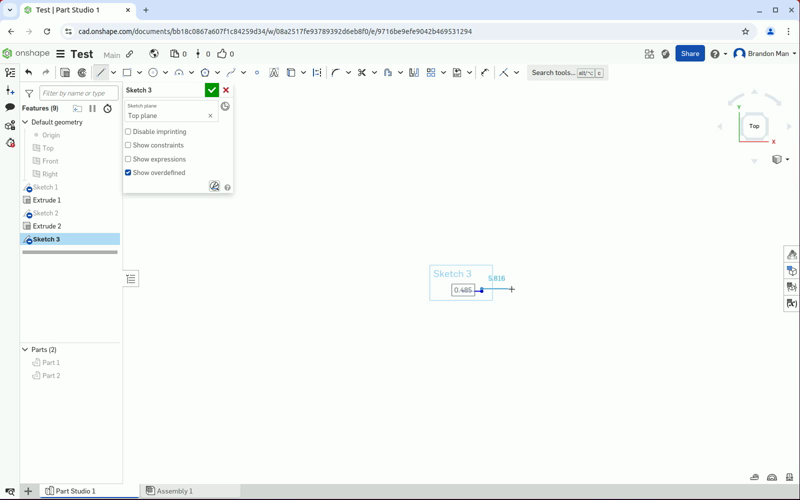
mouse_move(463, 288)
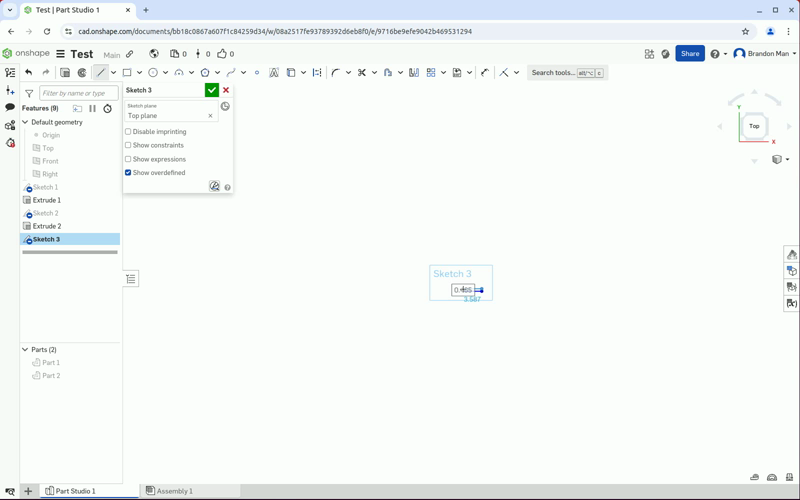
scroll(6)
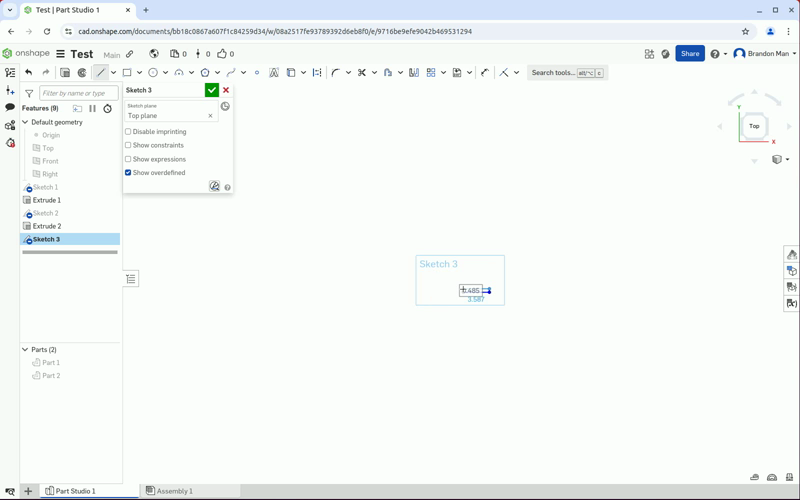
scroll(6)
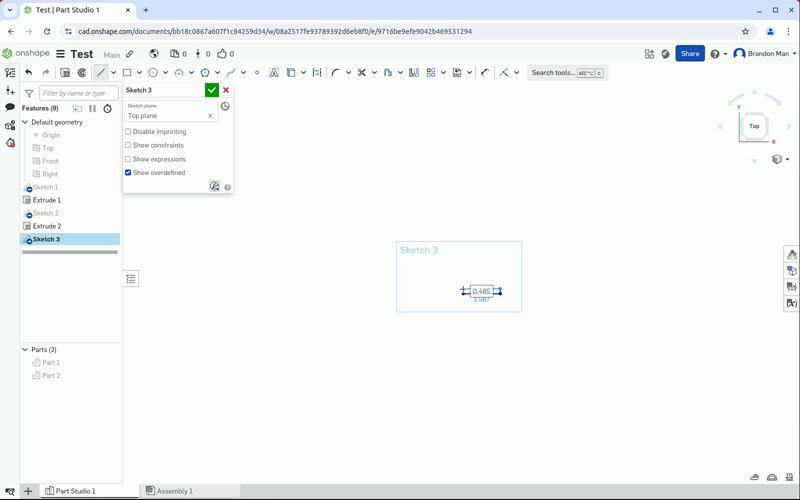
scroll(6)
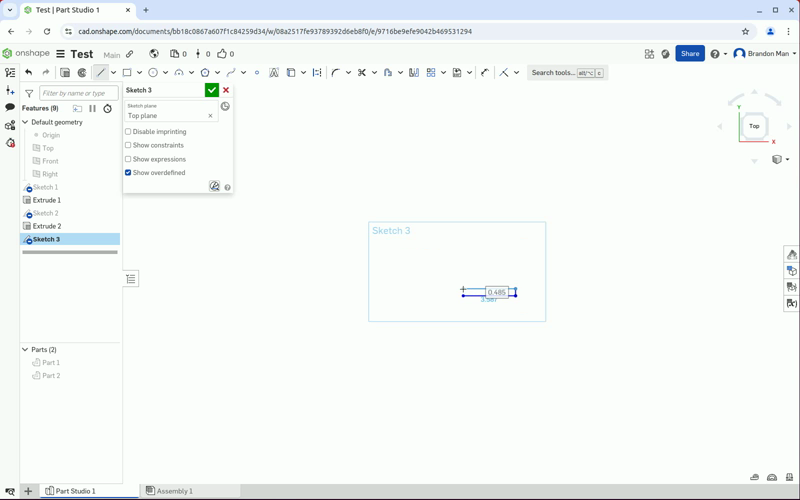
scroll(6)
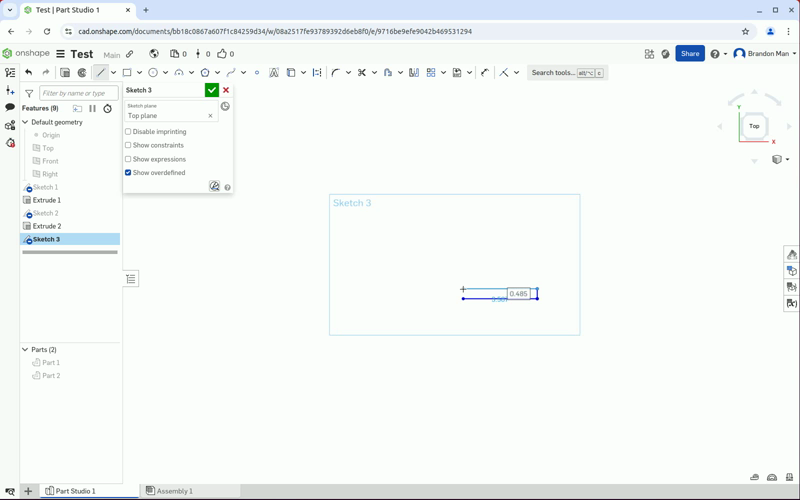
scroll(6)
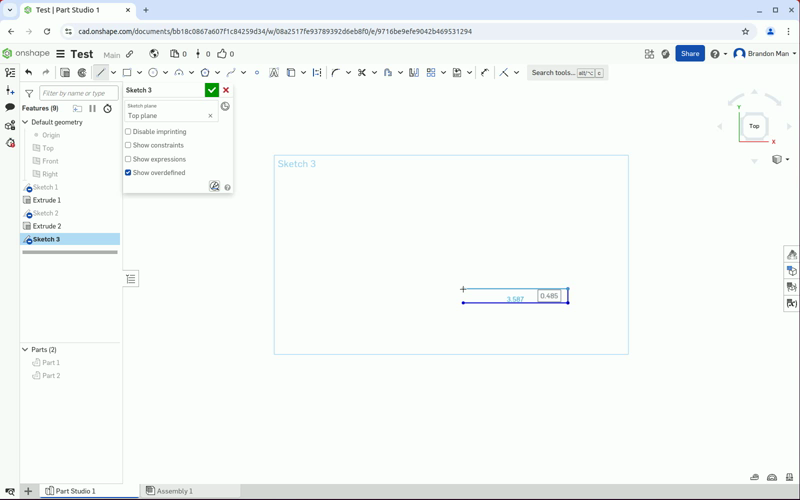
scroll(6)
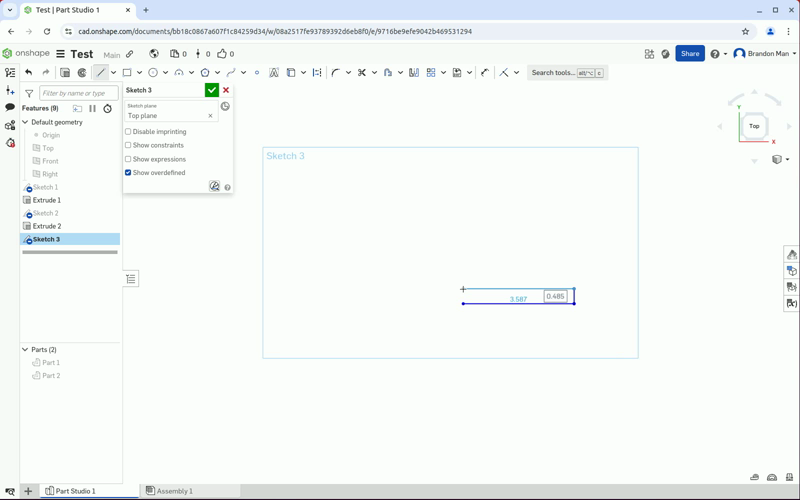
scroll(6)
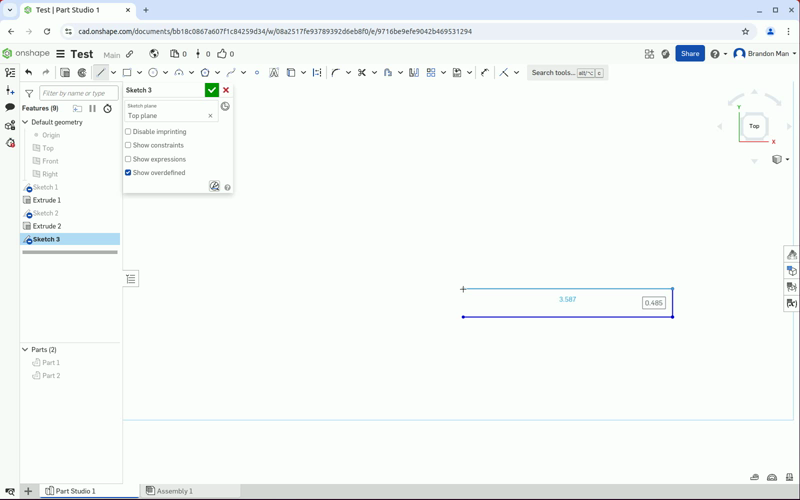
click(463, 288)
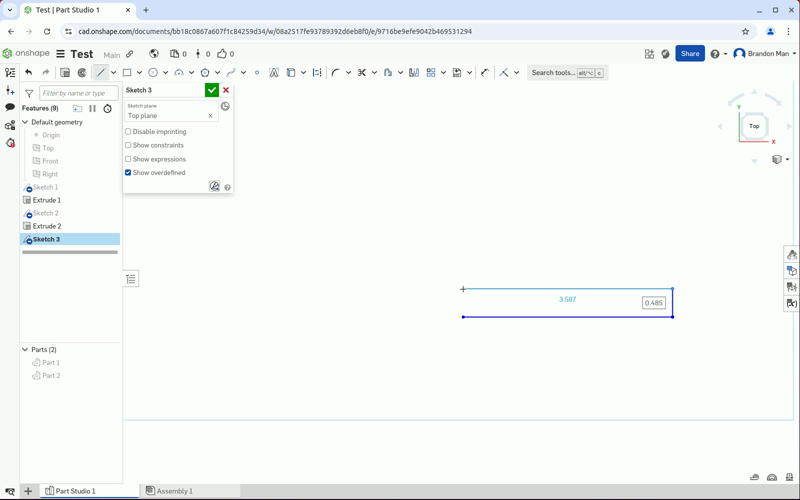
scroll(-6)
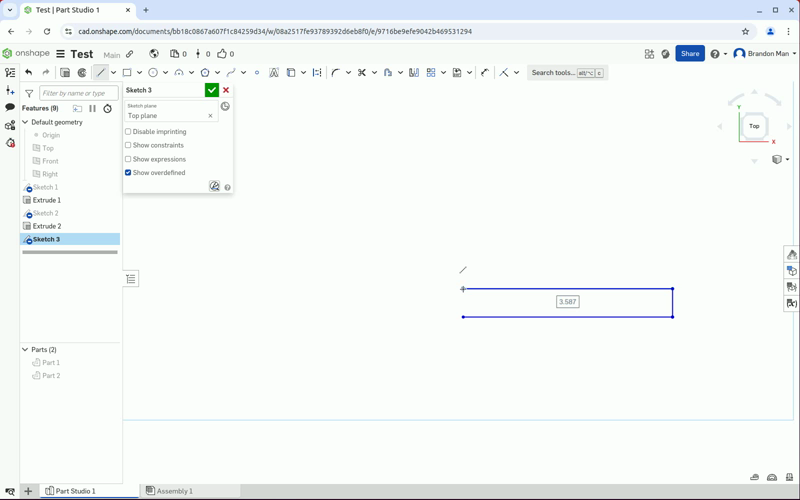
scroll(-6)
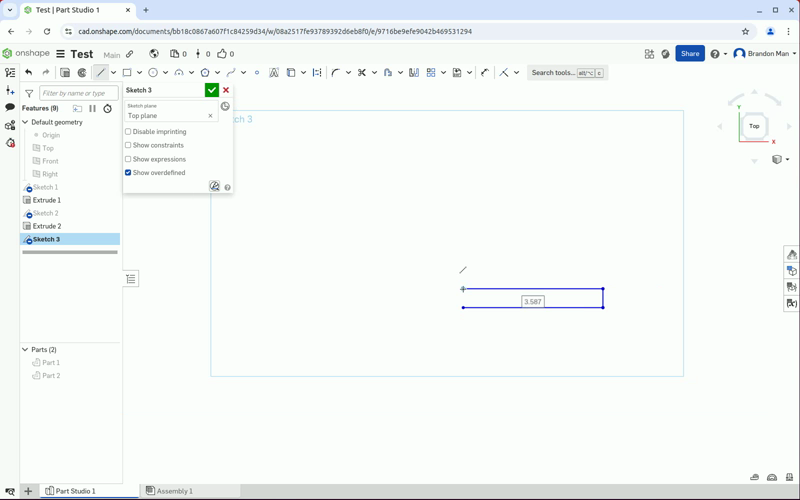
scroll(-6)
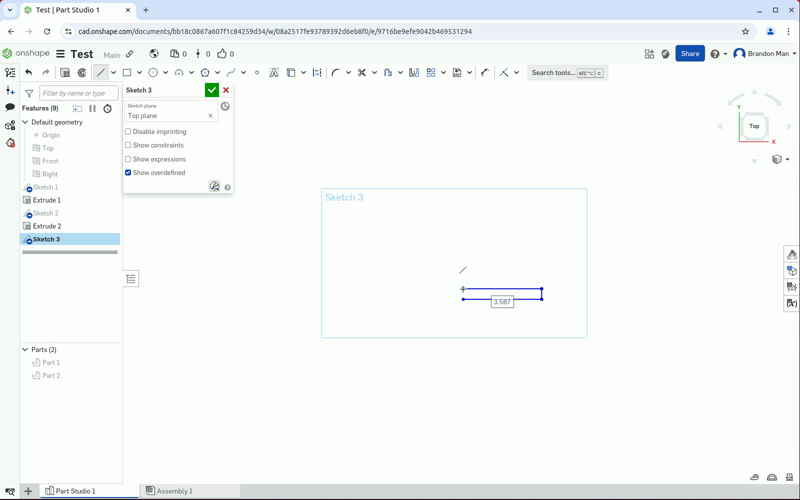
scroll(-6)
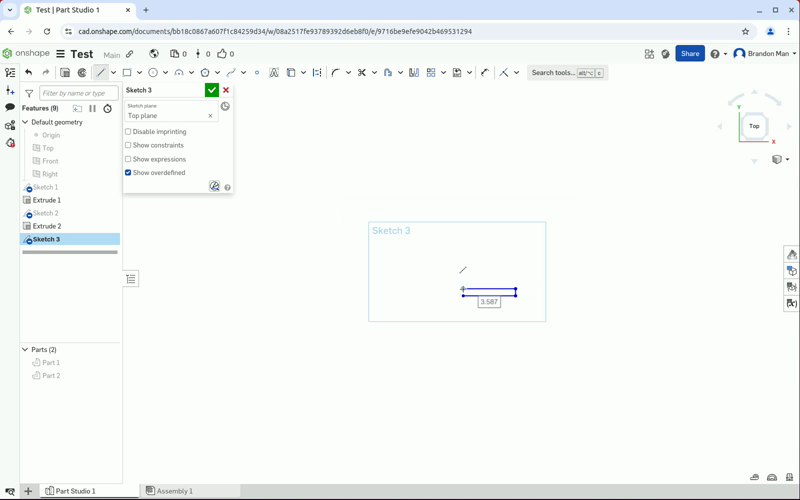
scroll(-6)
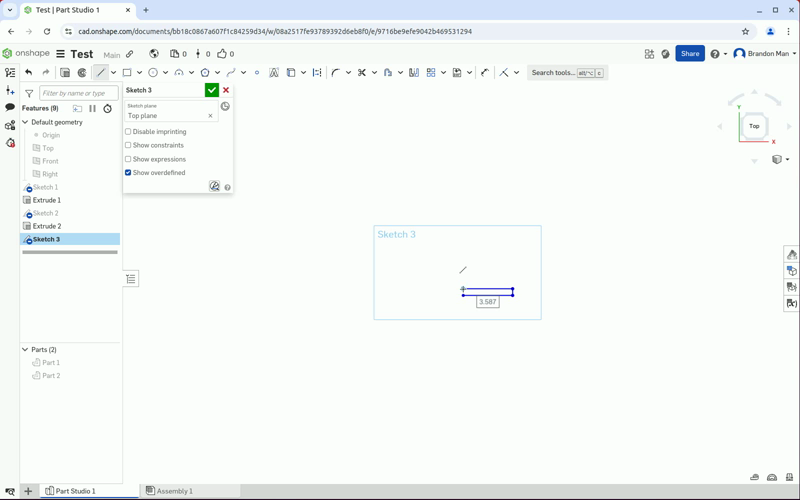
scroll(-6)
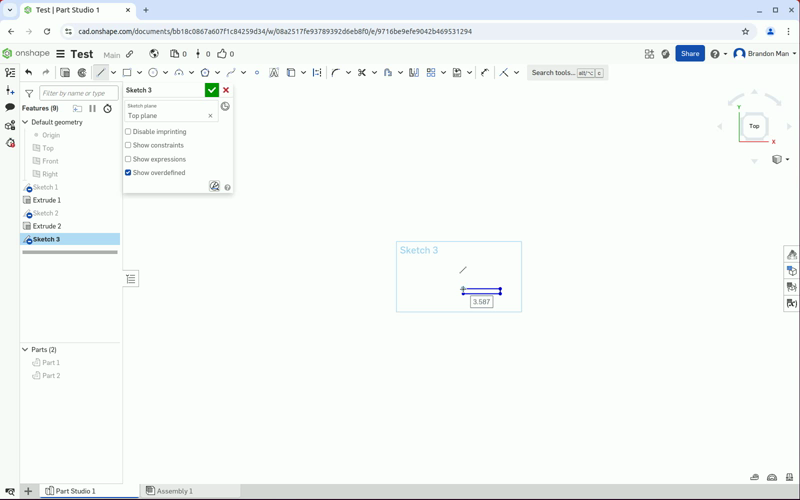
scroll(-6)
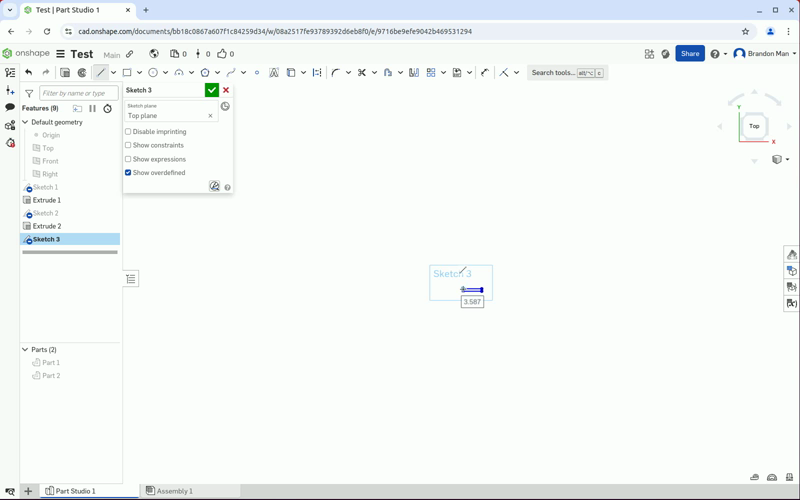
key_up(shift)
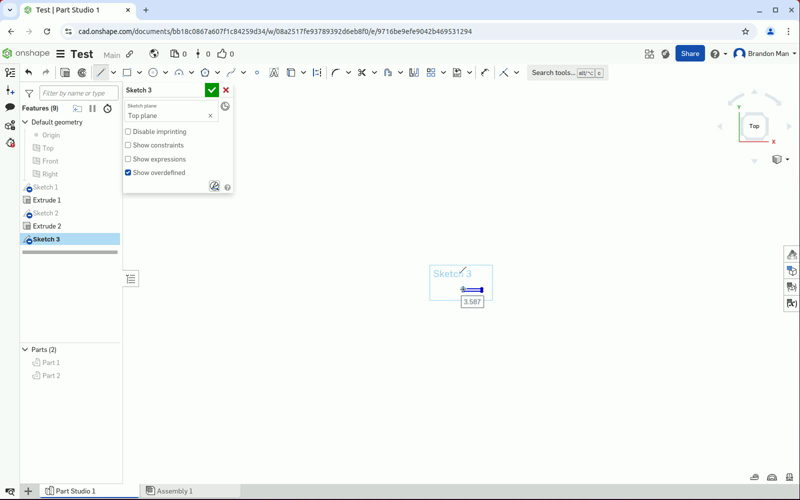
mouse_move(493, 288)
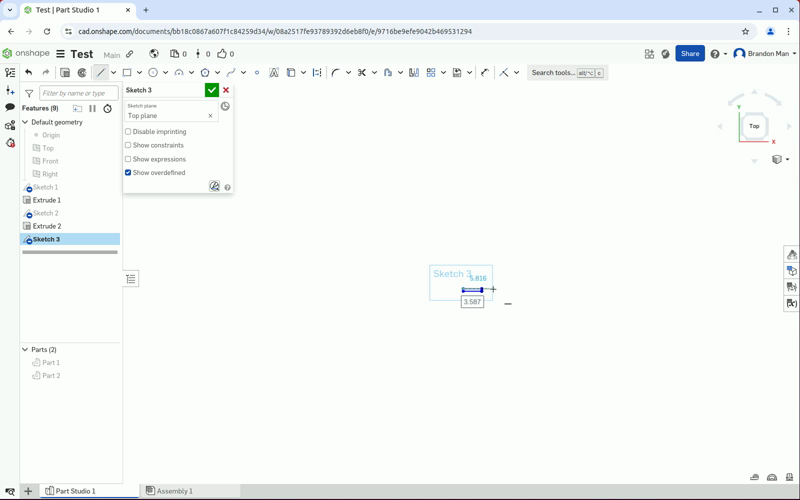
key_down(shift)
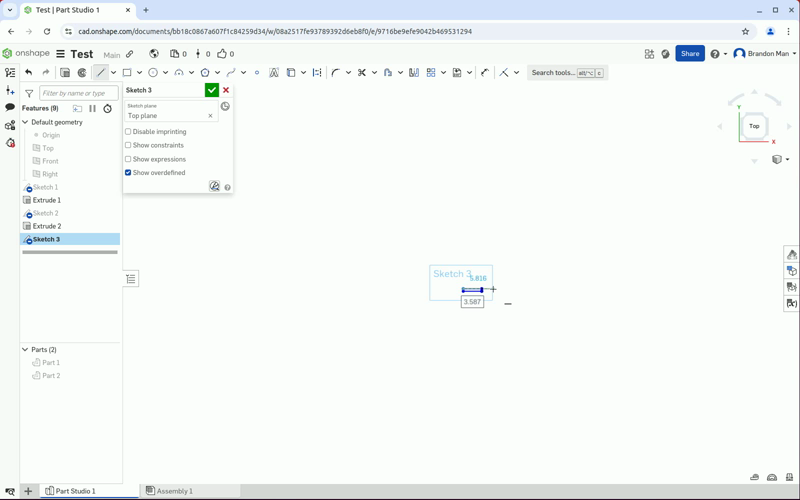
mouse_move(463, 291)
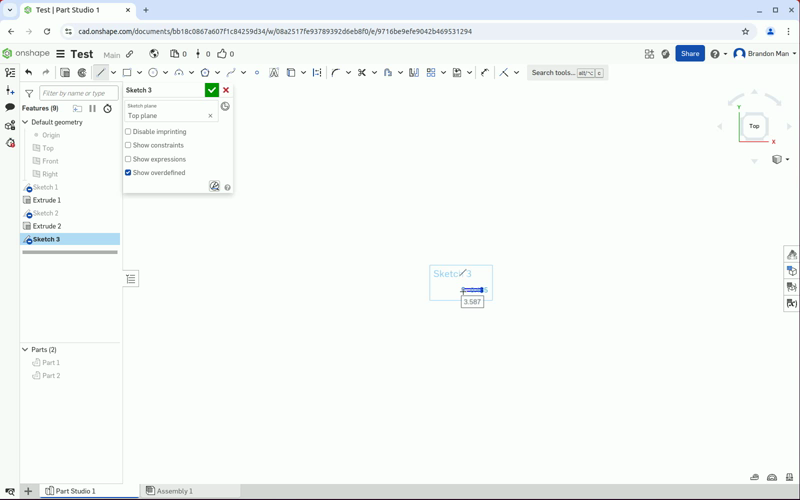
scroll(6)
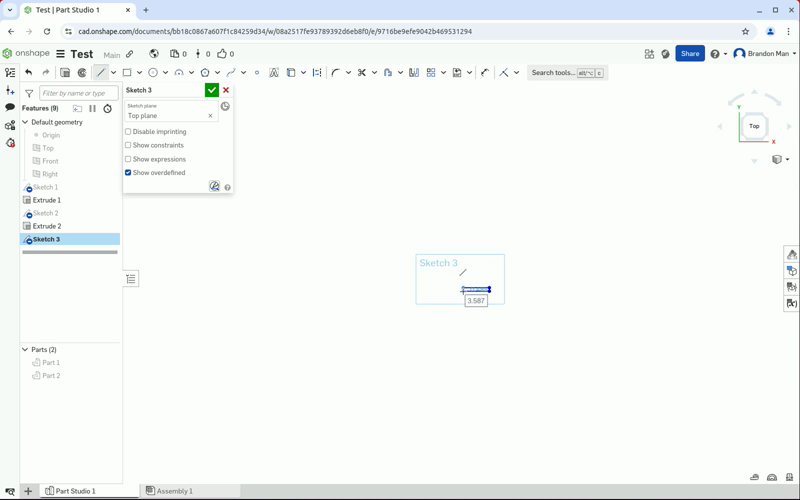
scroll(6)
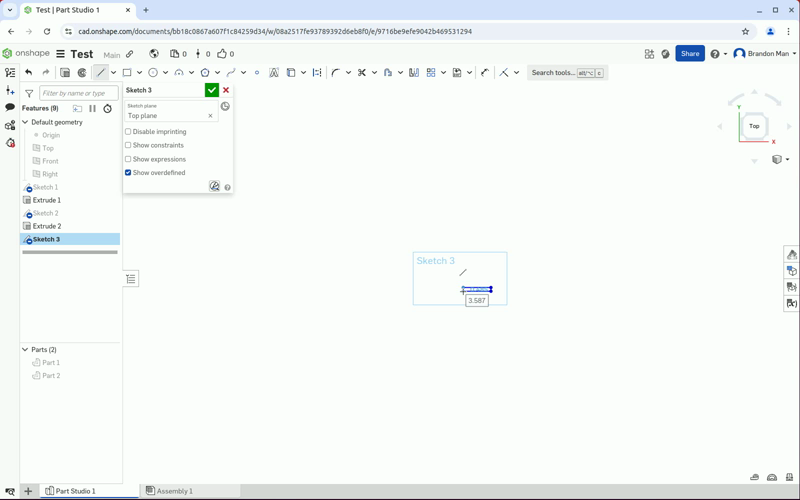
scroll(6)
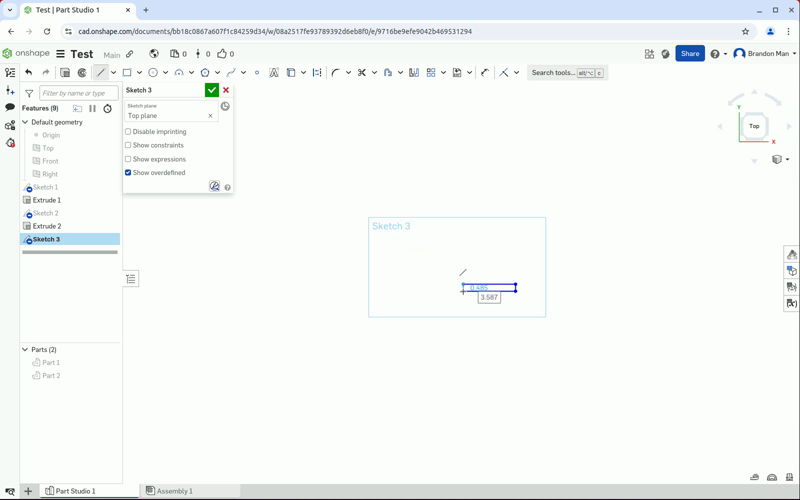
scroll(6)
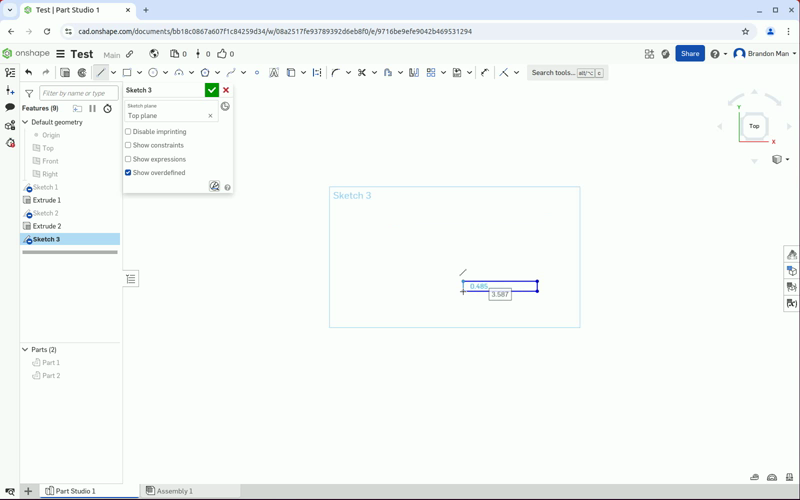
scroll(6)
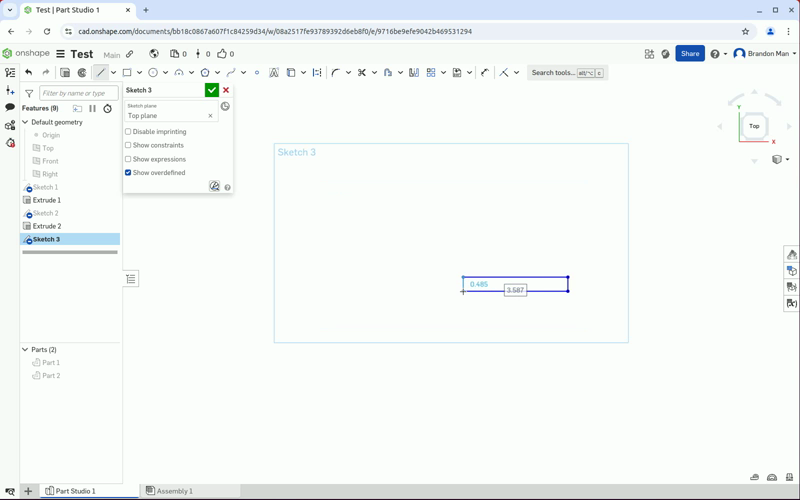
scroll(6)
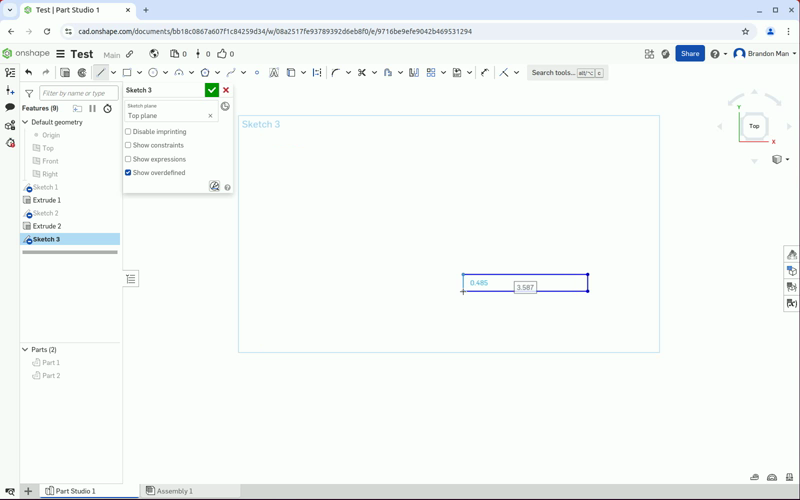
scroll(6)
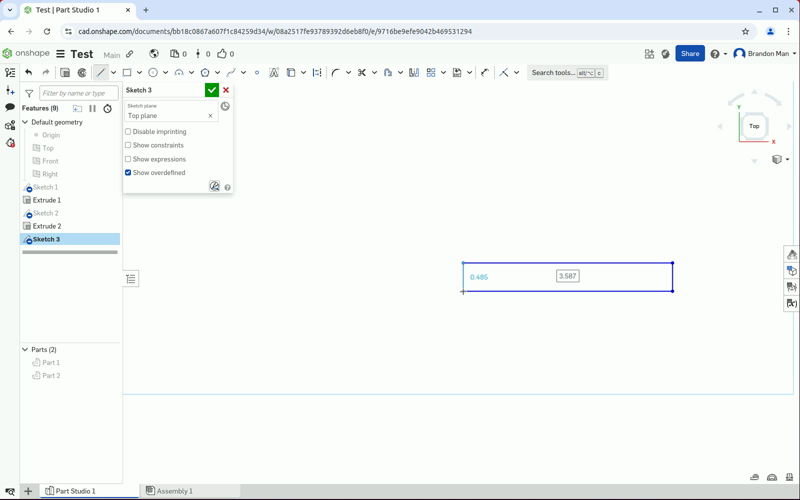
key_up(shift)
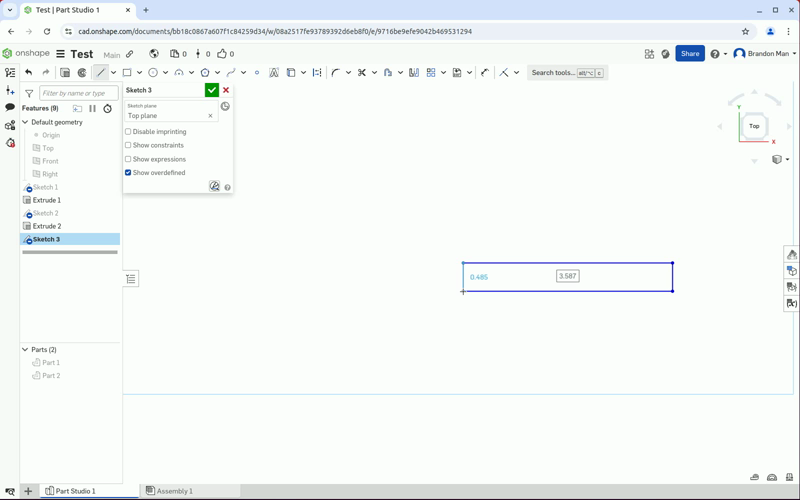
click(463, 291)
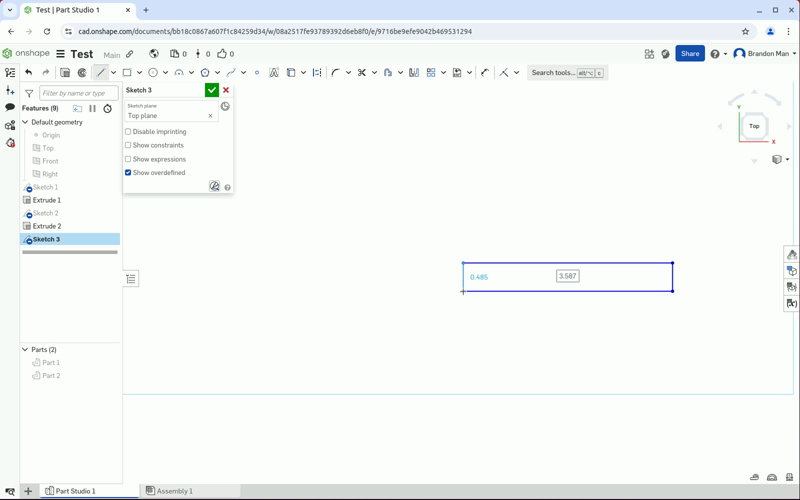
scroll(-6)
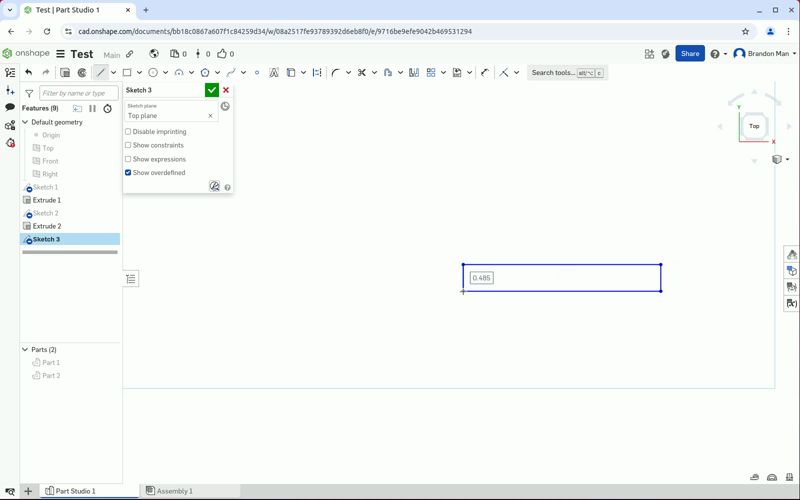
scroll(-6)
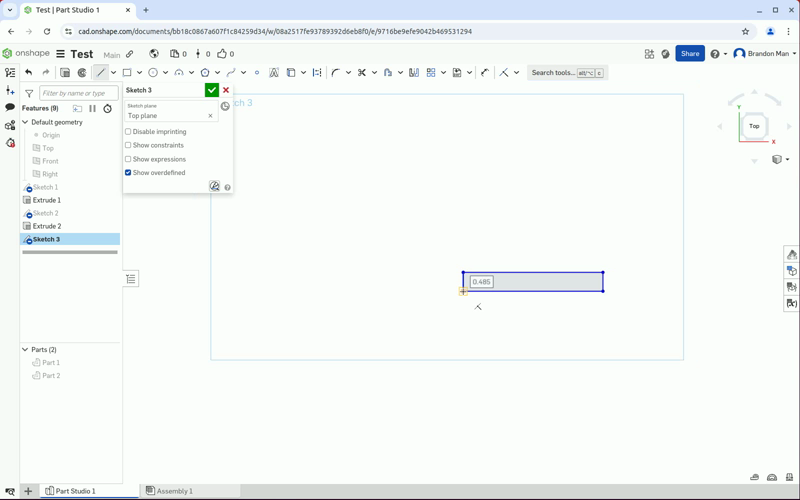
scroll(-6)
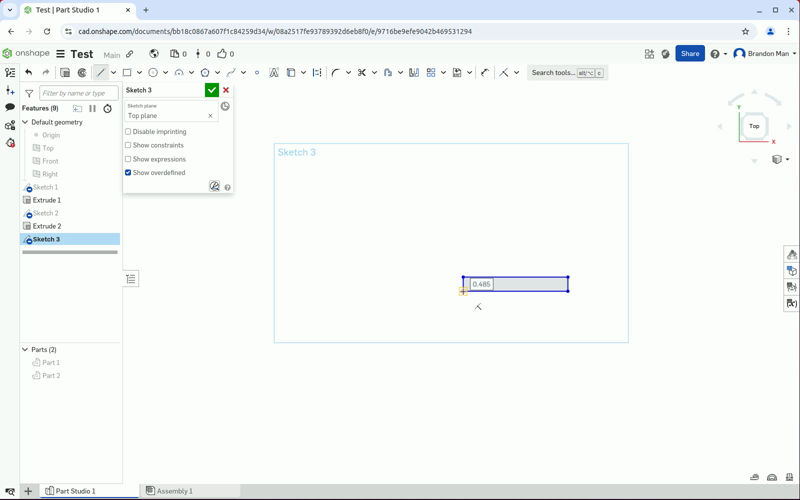
scroll(-6)
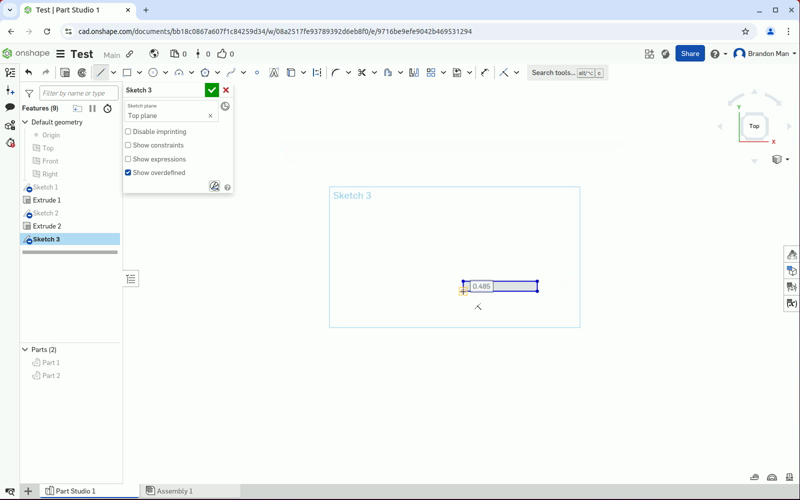
scroll(-6)
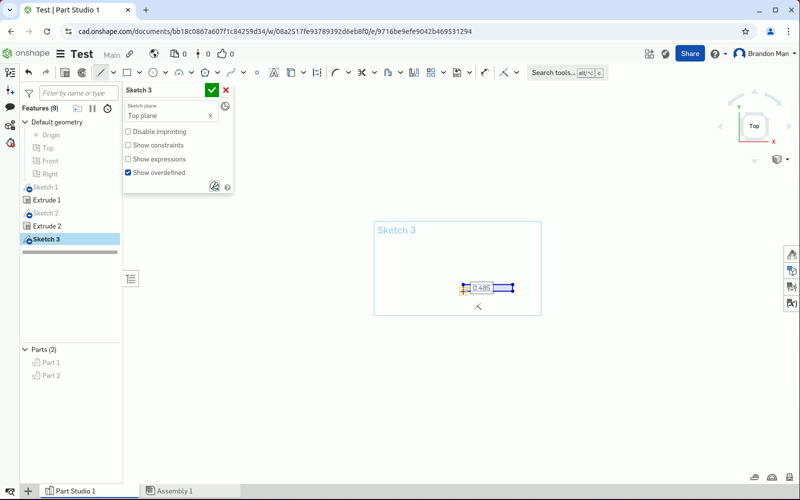
scroll(-6)
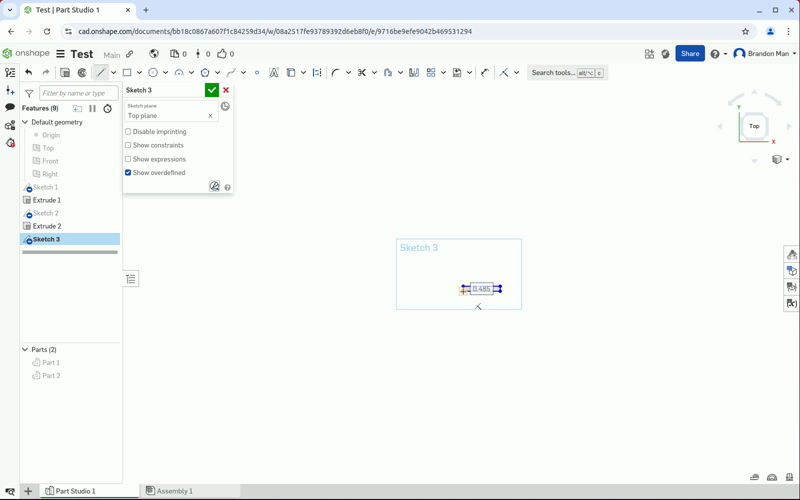
scroll(-6)
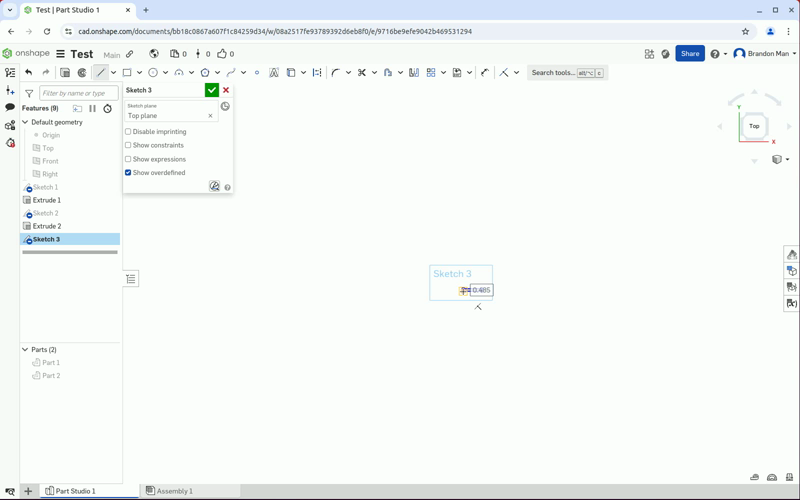
key(esc)
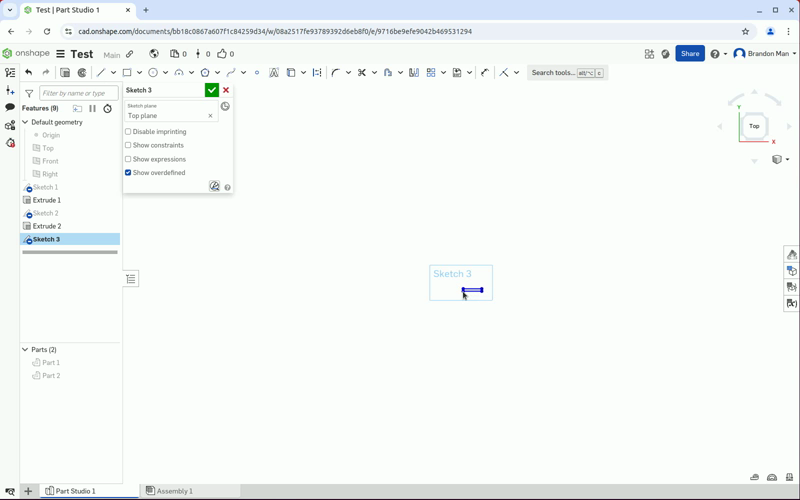
key(c)
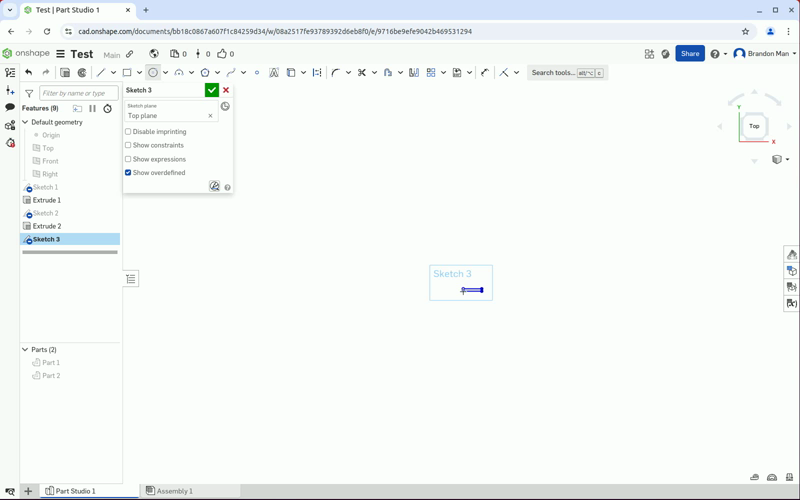
key_down(shift)
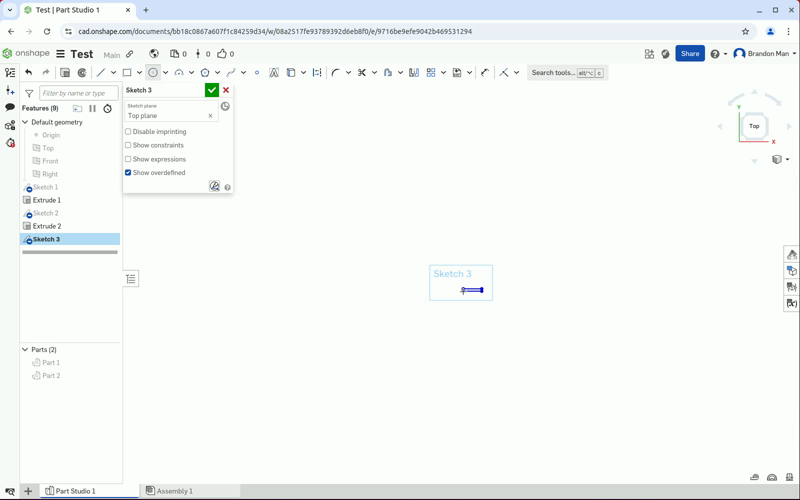
mouse_move(464, 290)
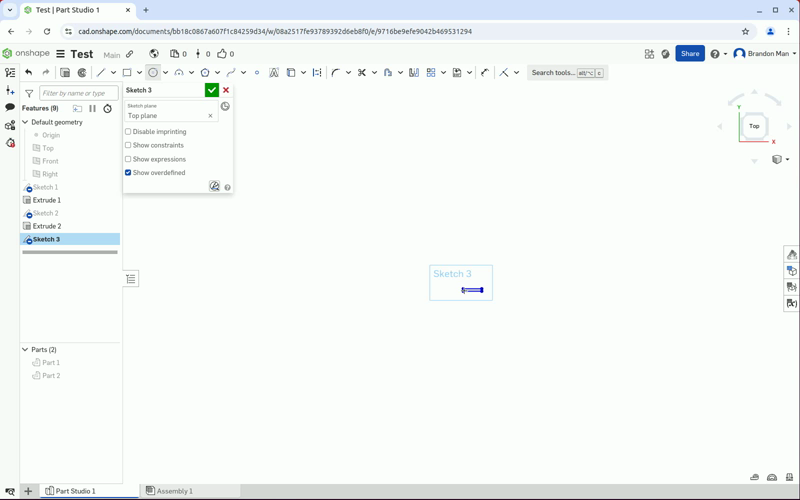
scroll(6)
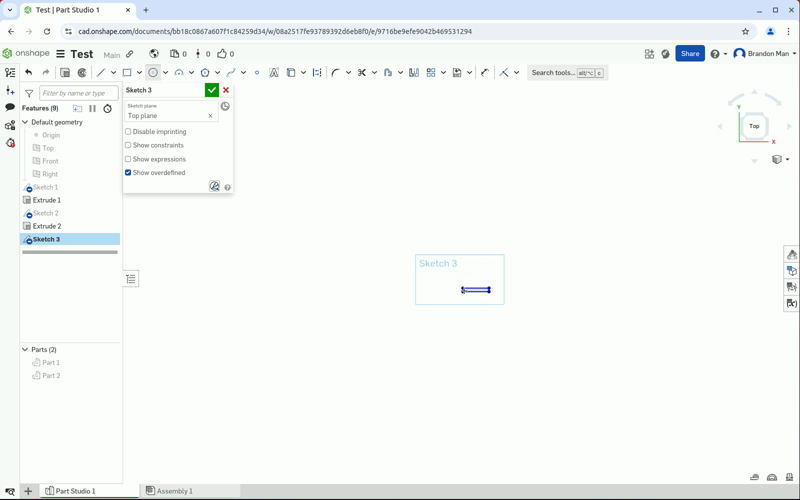
scroll(6)
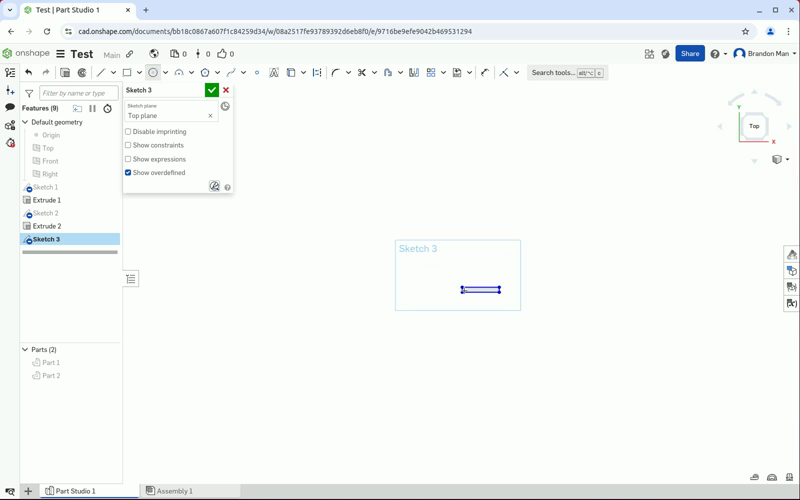
scroll(6)
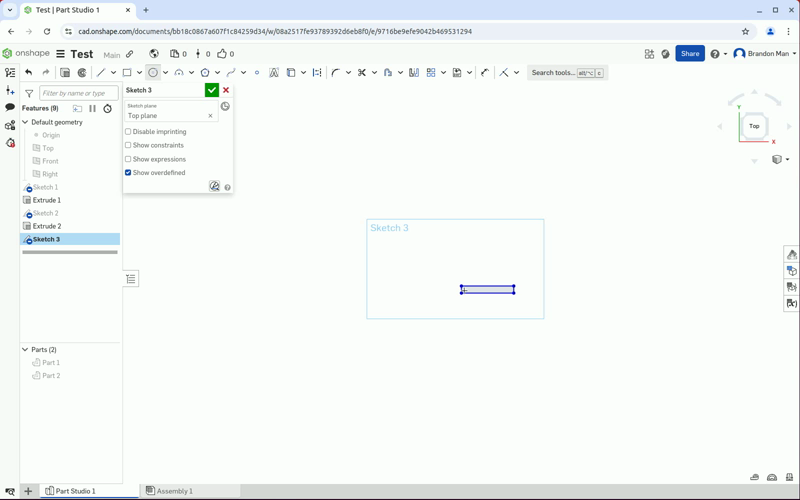
scroll(6)
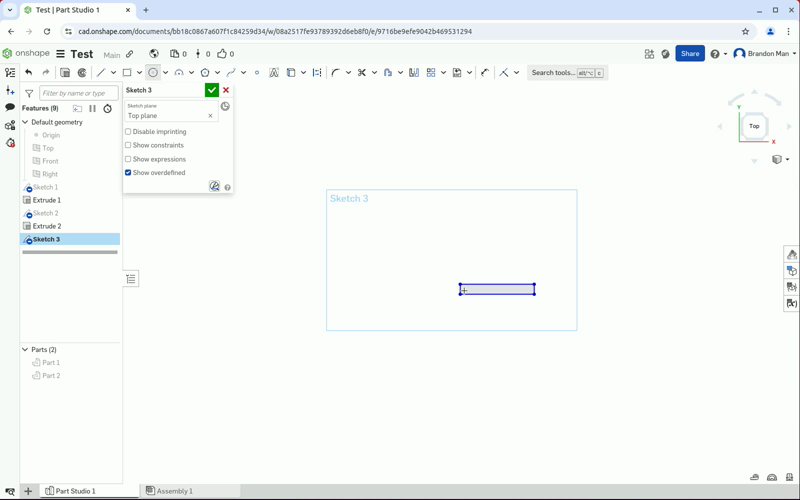
scroll(6)
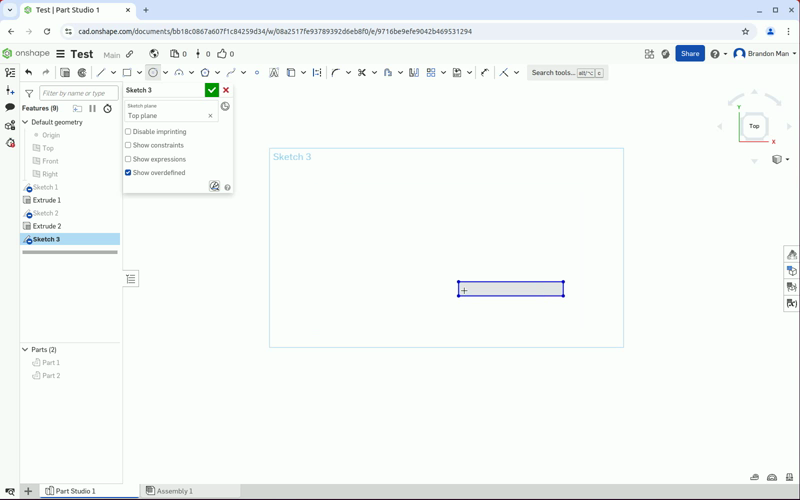
scroll(6)
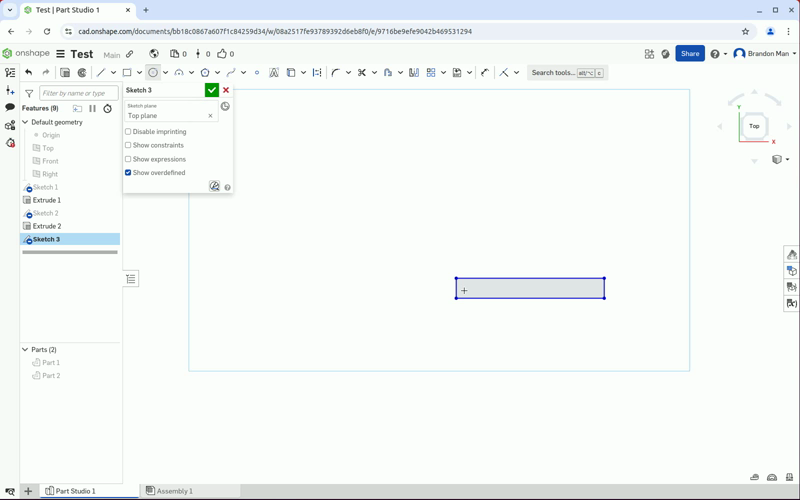
scroll(6)
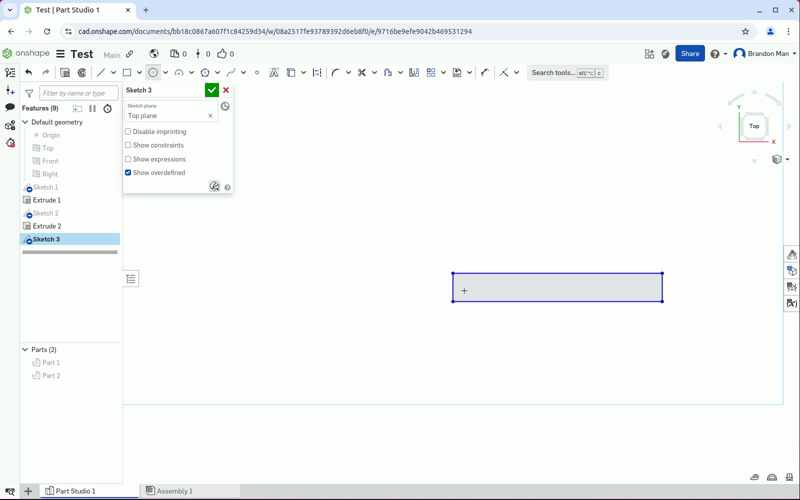
click(464, 290)
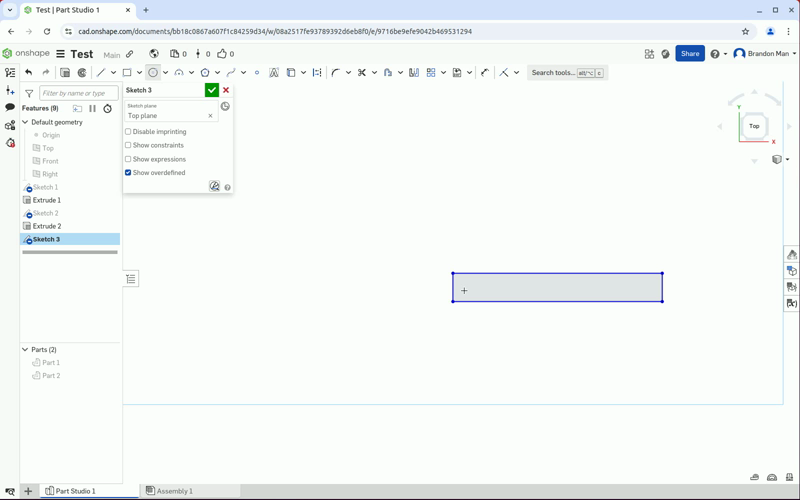
scroll(-6)
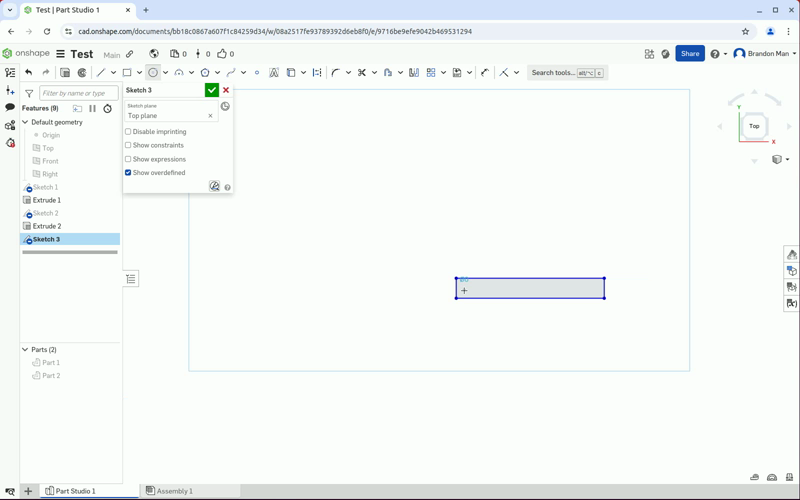
scroll(-6)
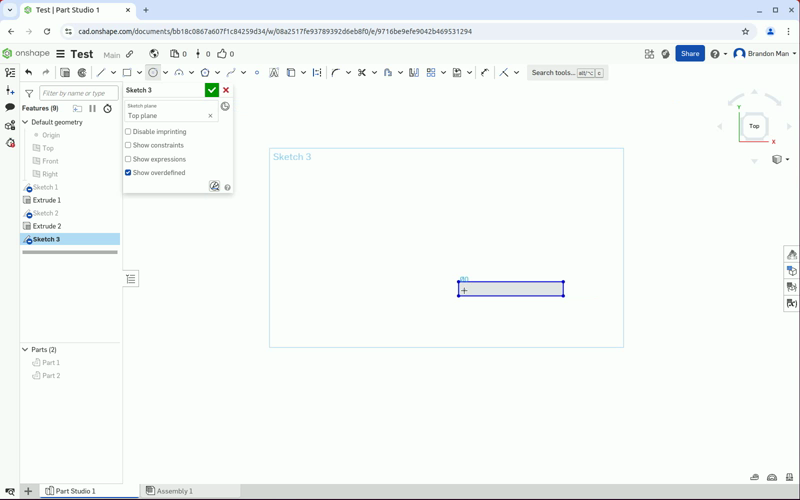
scroll(-6)
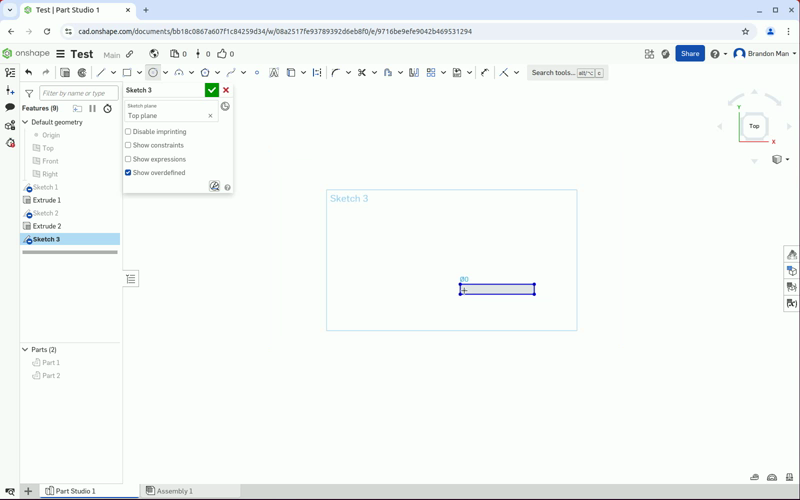
scroll(-6)
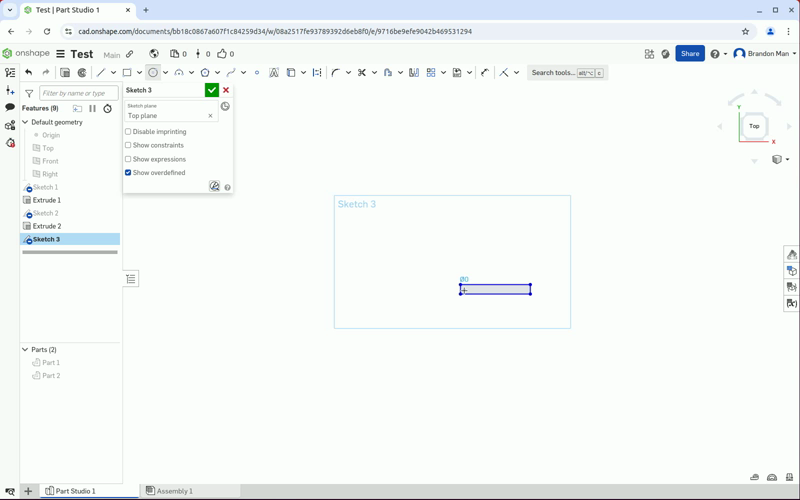
scroll(-6)
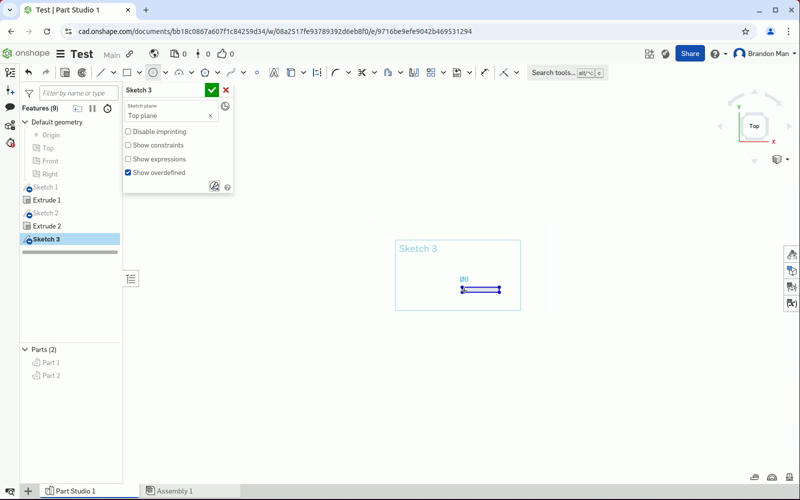
scroll(-6)
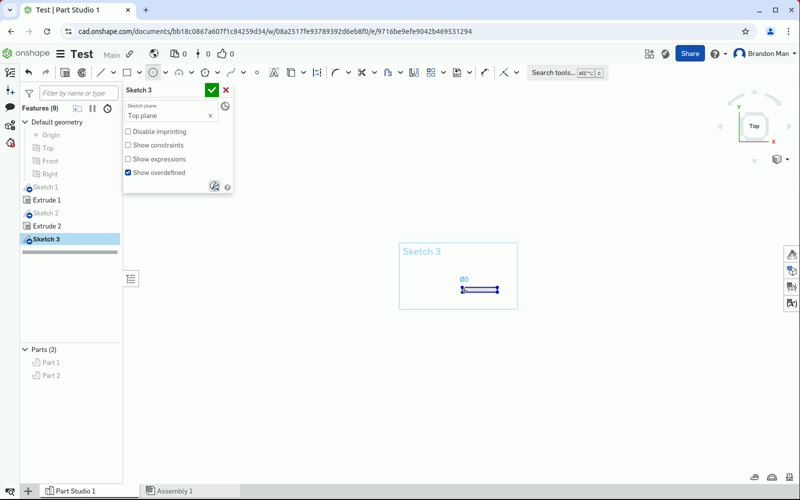
scroll(-6)
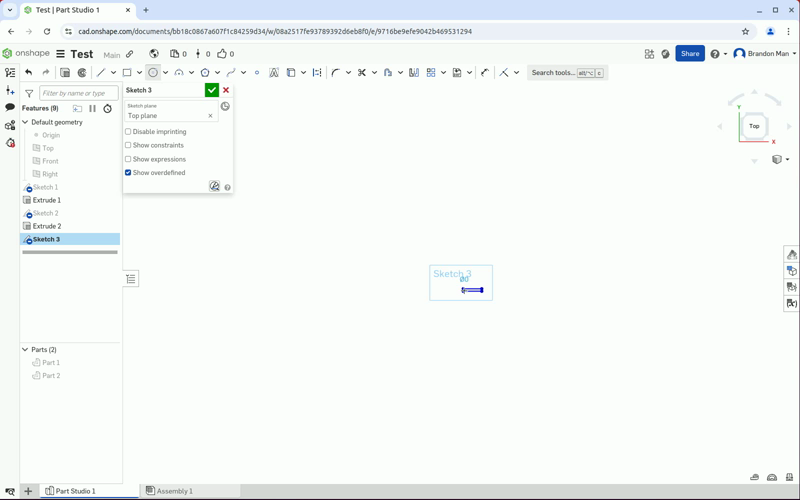
key_up(shift)
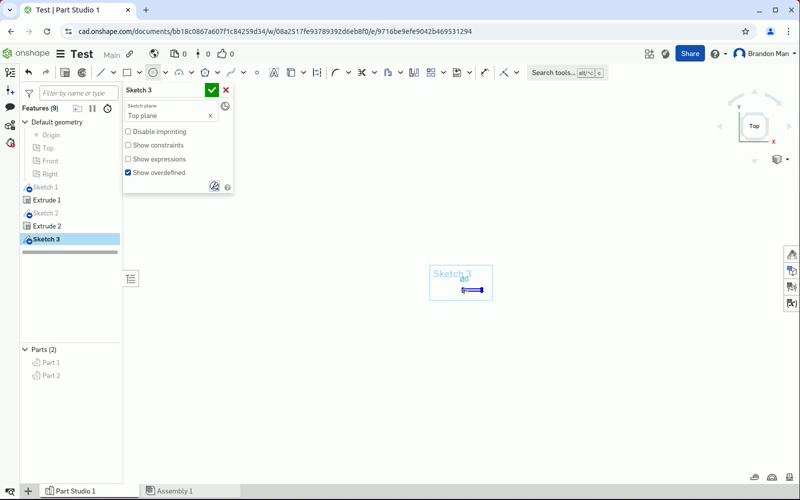
mouse_move(464, 290)
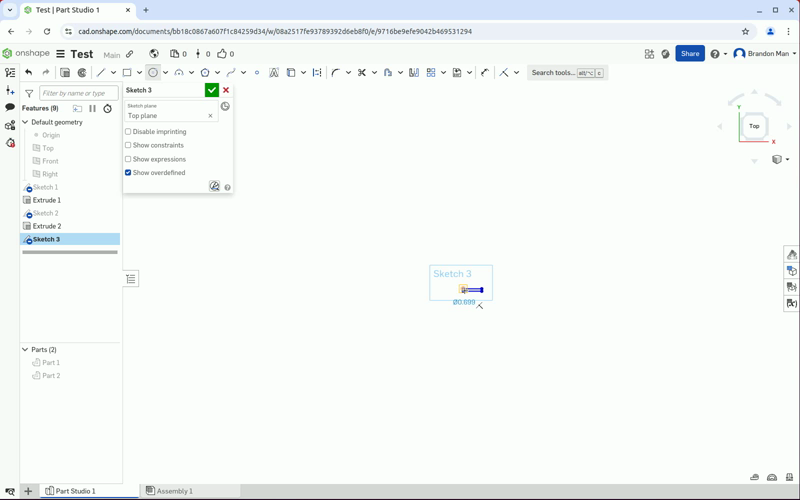
scroll(6)
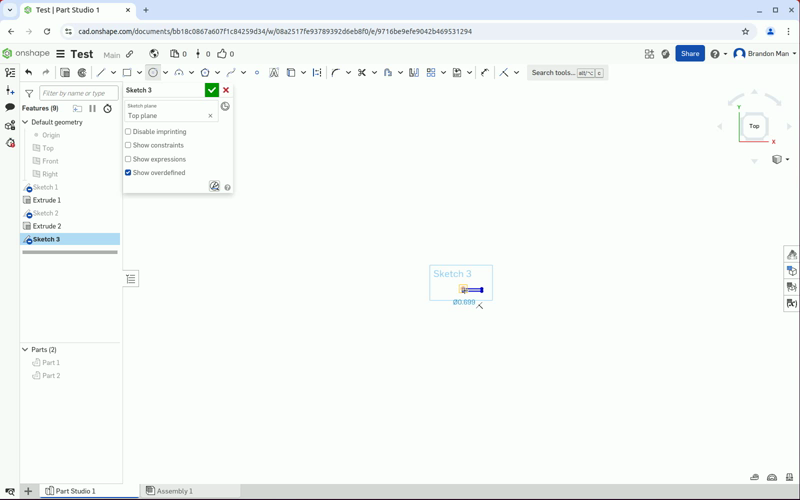
scroll(6)
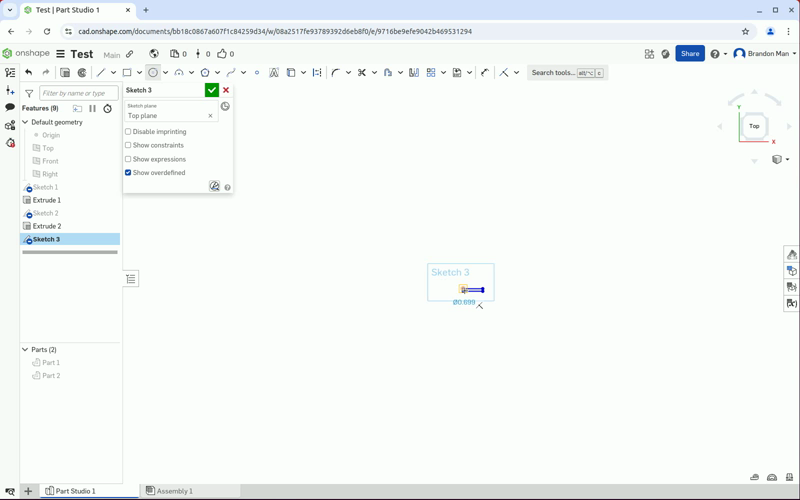
scroll(6)
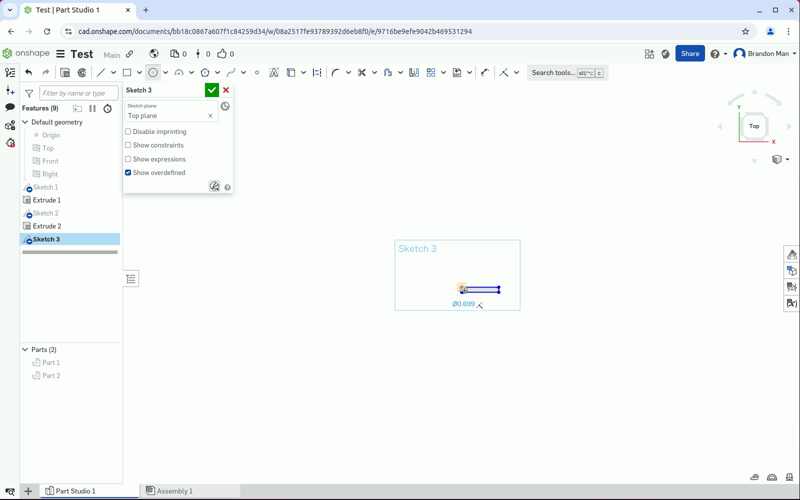
scroll(6)
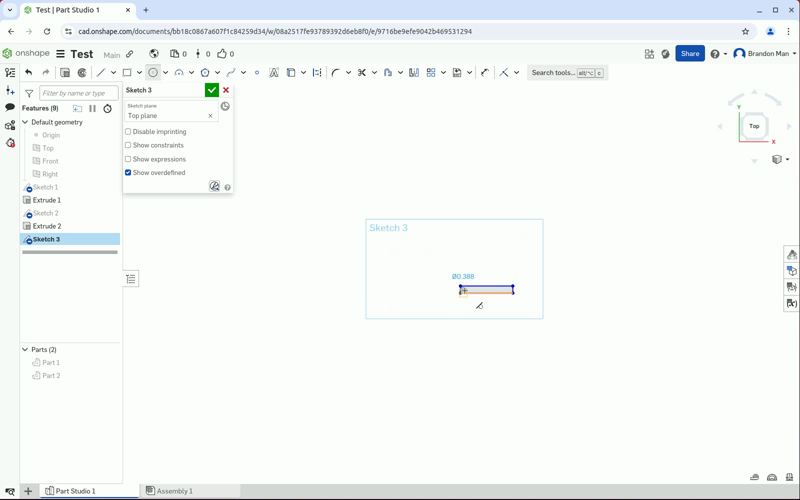
scroll(6)
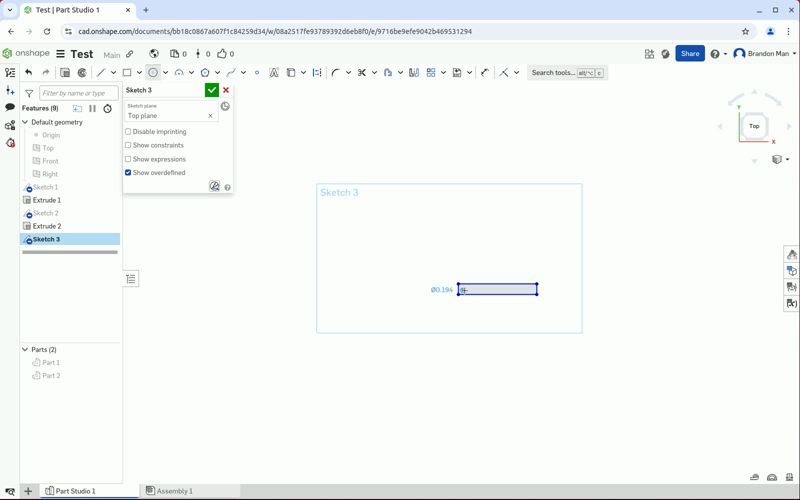
scroll(6)
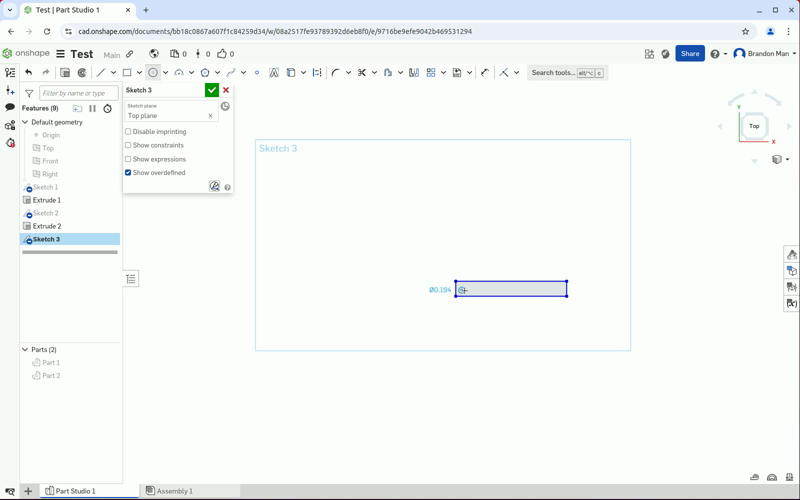
scroll(6)
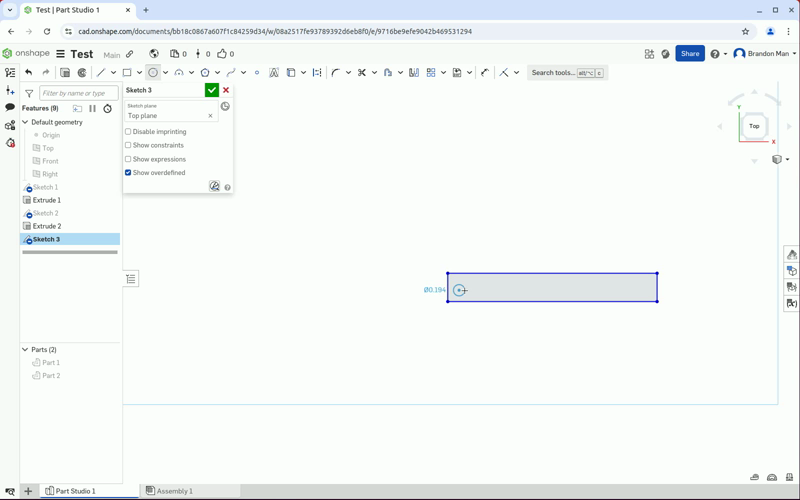
click(464, 290)
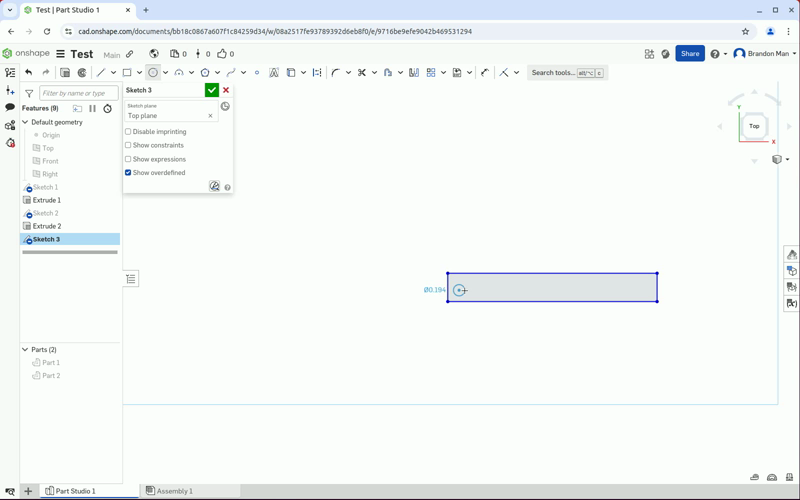
scroll(-6)
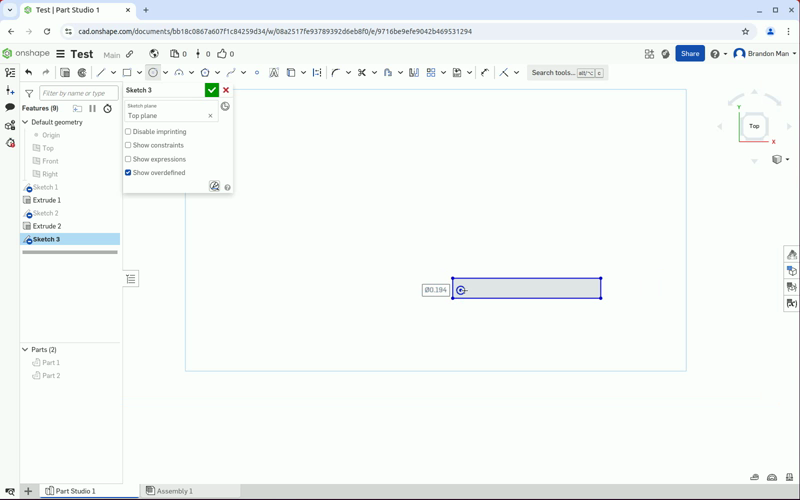
scroll(-6)
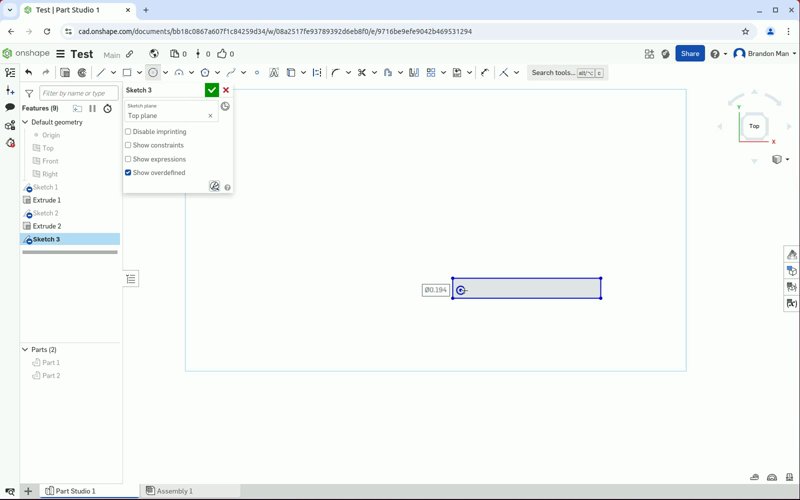
scroll(-6)
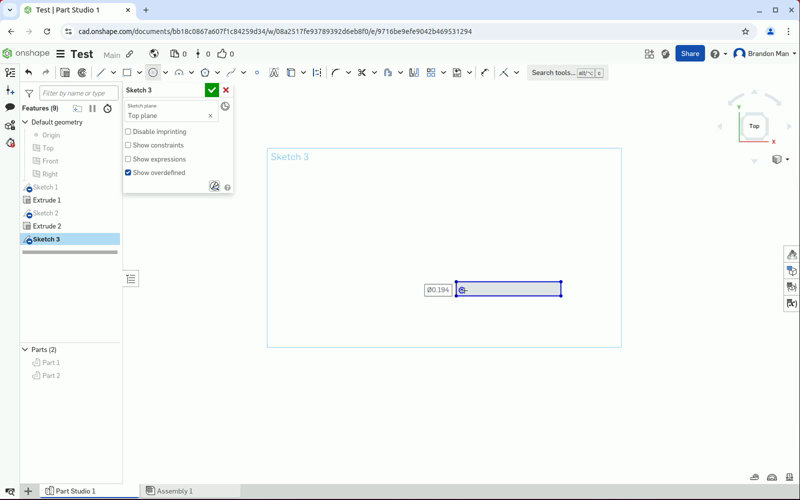
scroll(-6)
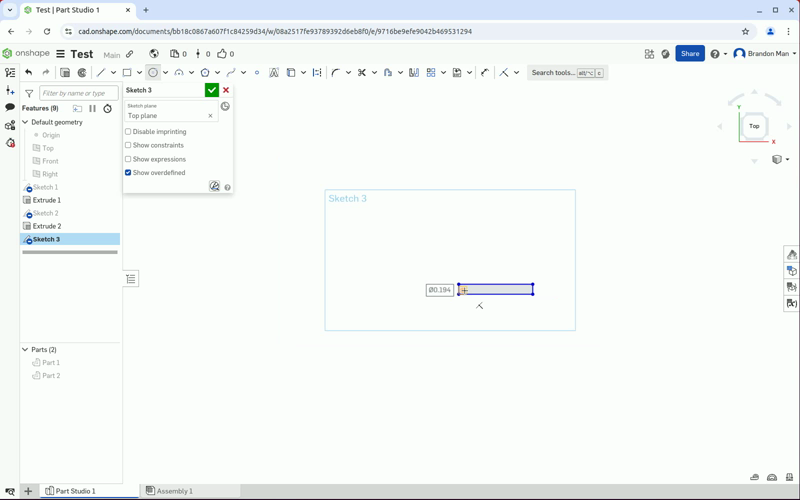
scroll(-6)
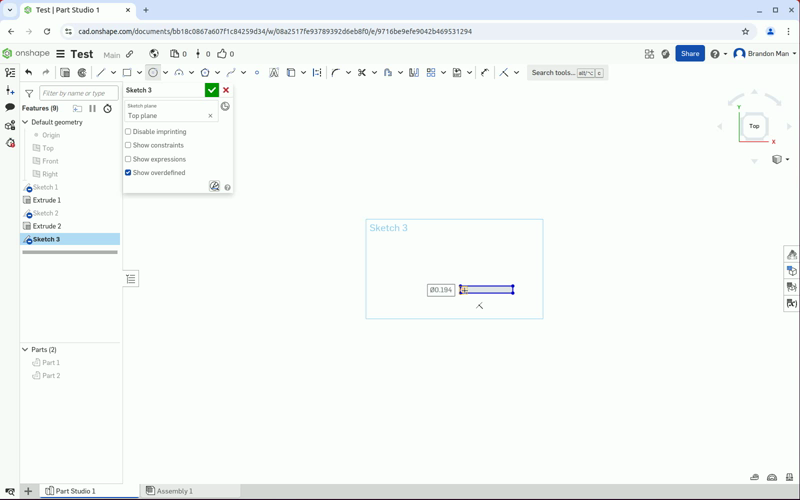
scroll(-6)
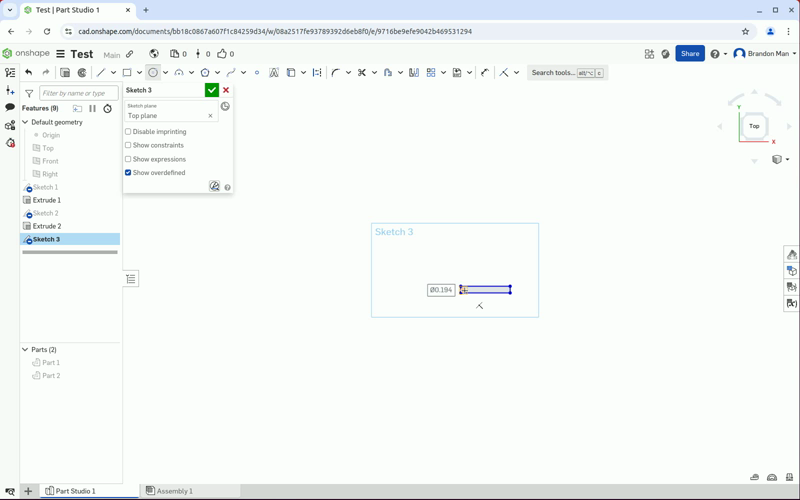
scroll(-6)
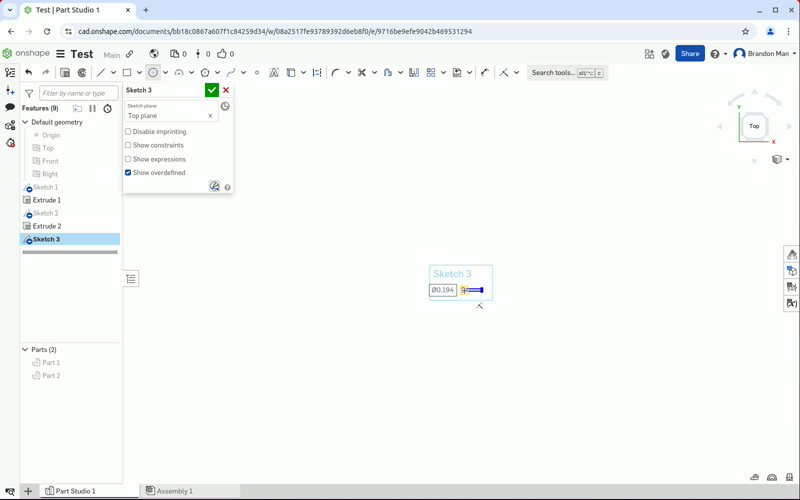
key(esc)
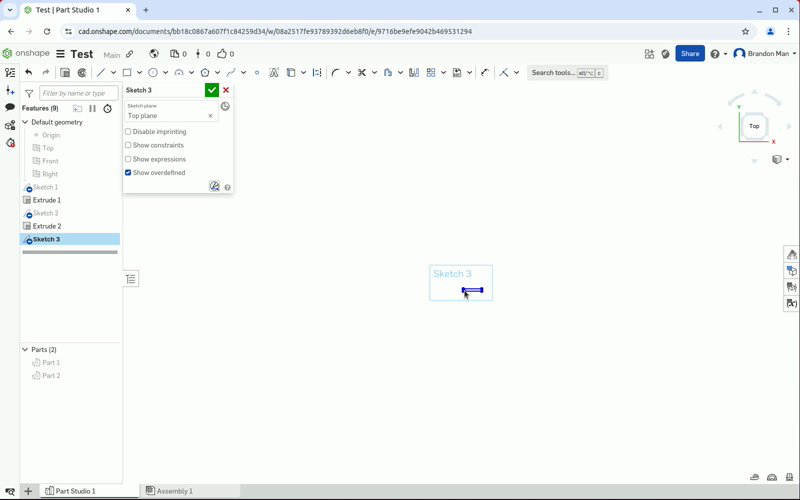
key(c)
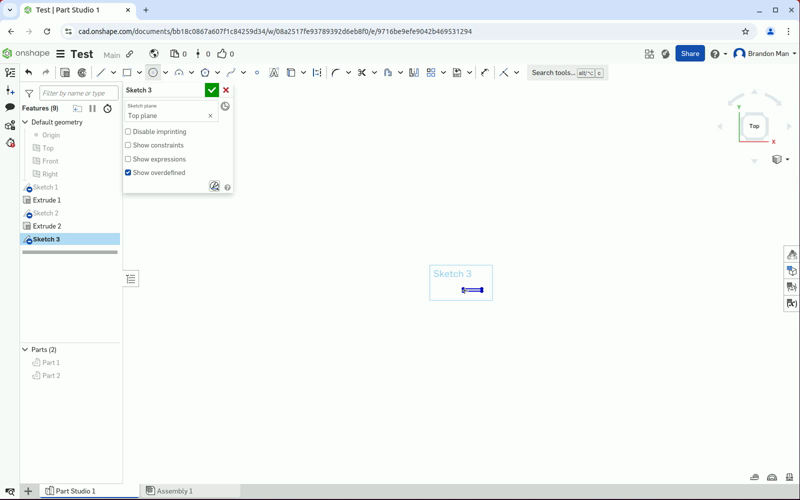
key_down(shift)
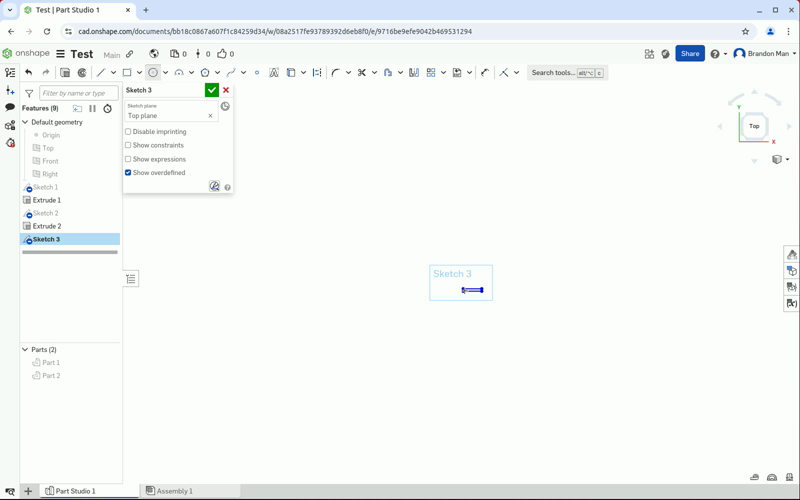
mouse_move(467, 290)
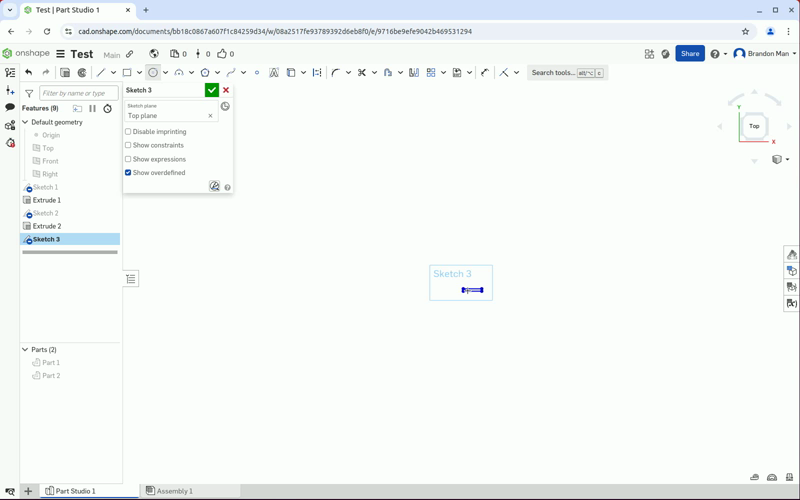
scroll(6)
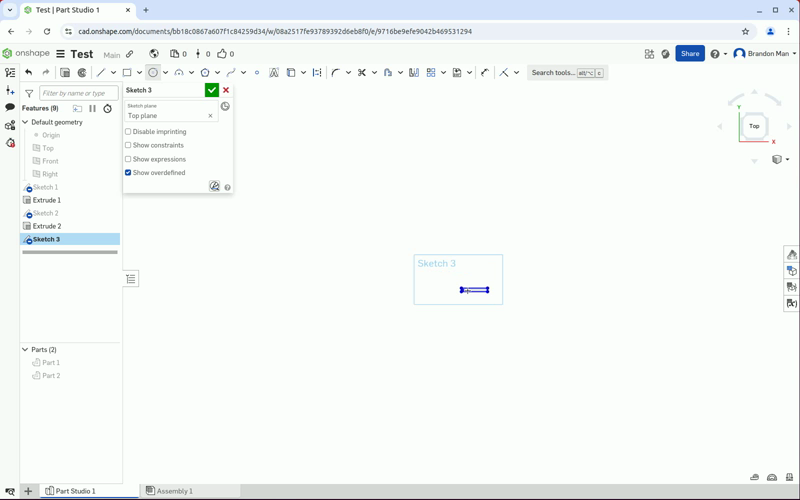
scroll(6)
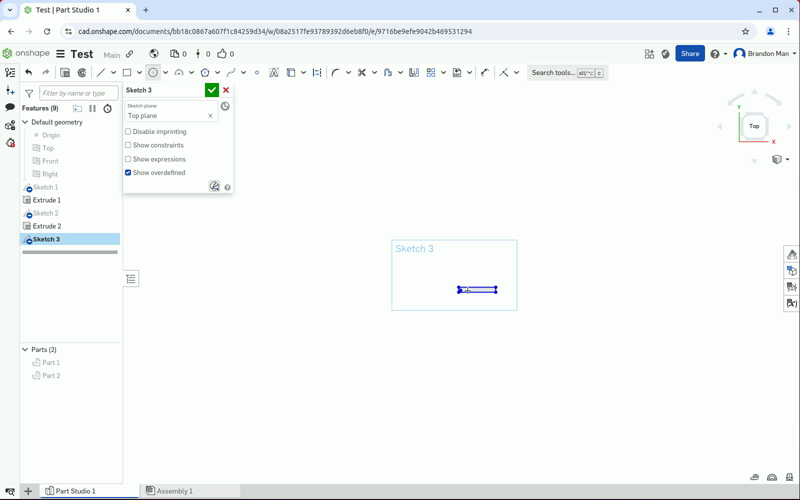
scroll(6)
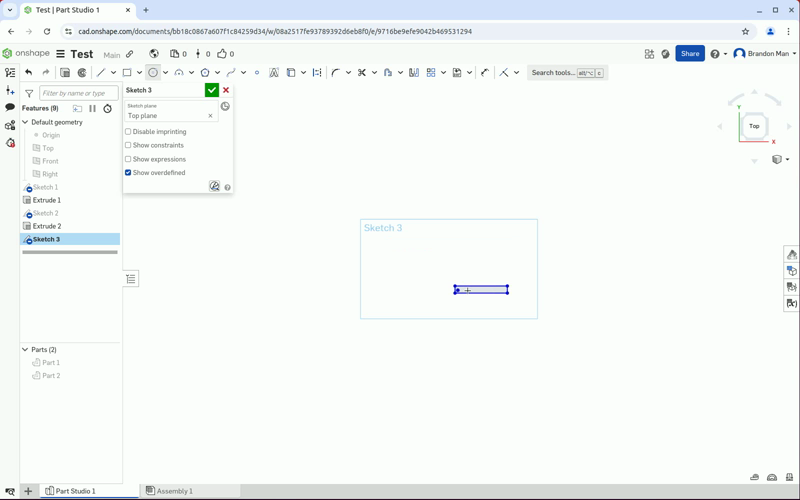
scroll(6)
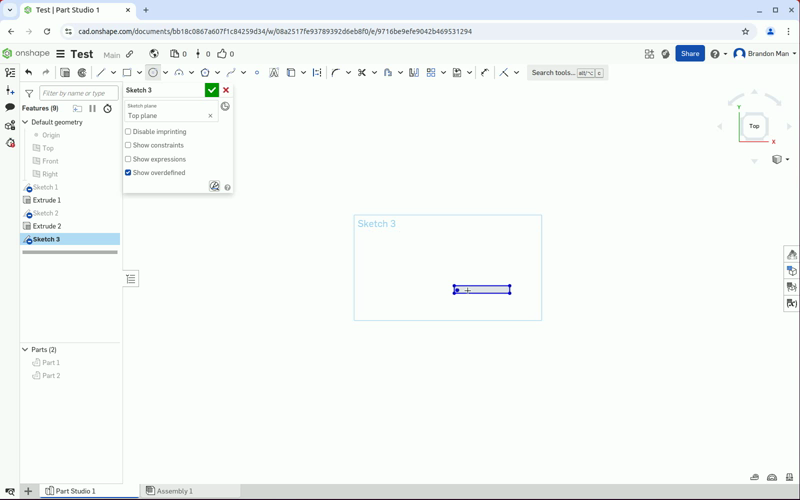
scroll(6)
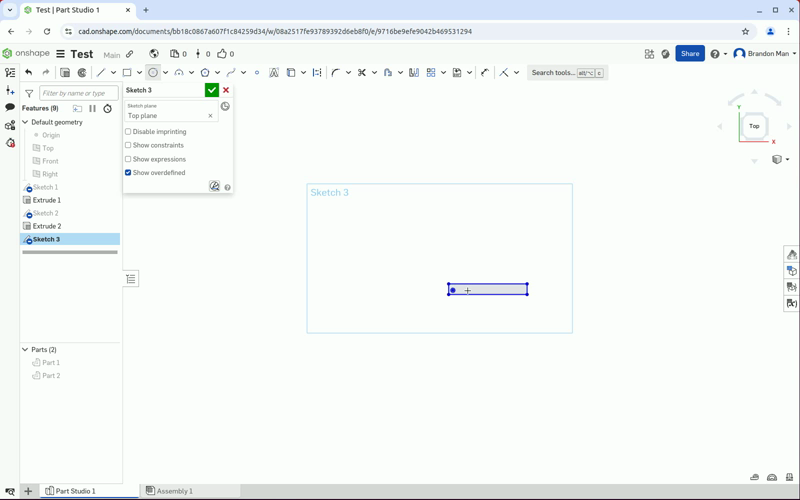
scroll(6)
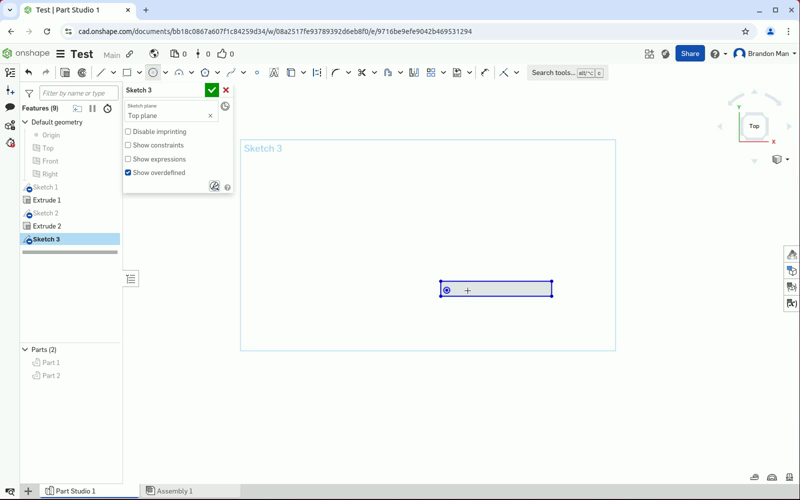
scroll(6)
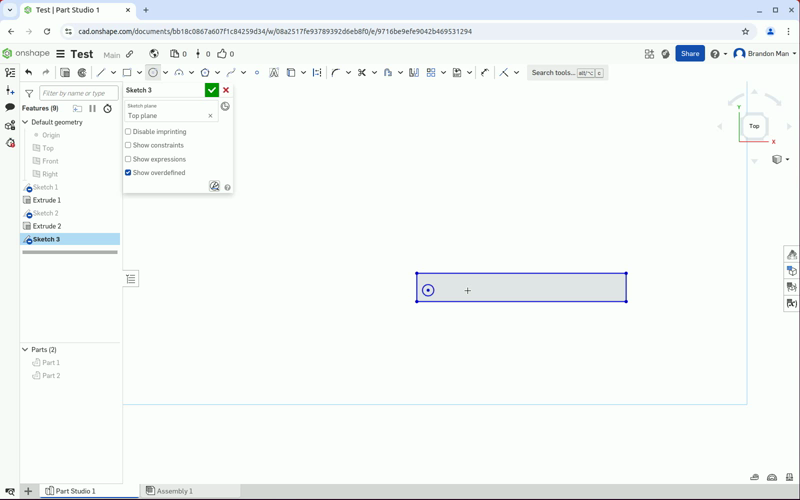
click(467, 290)
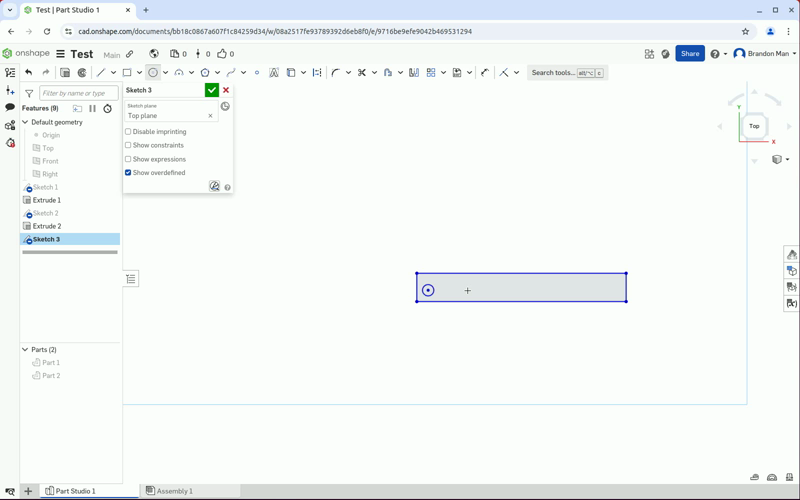
scroll(-6)
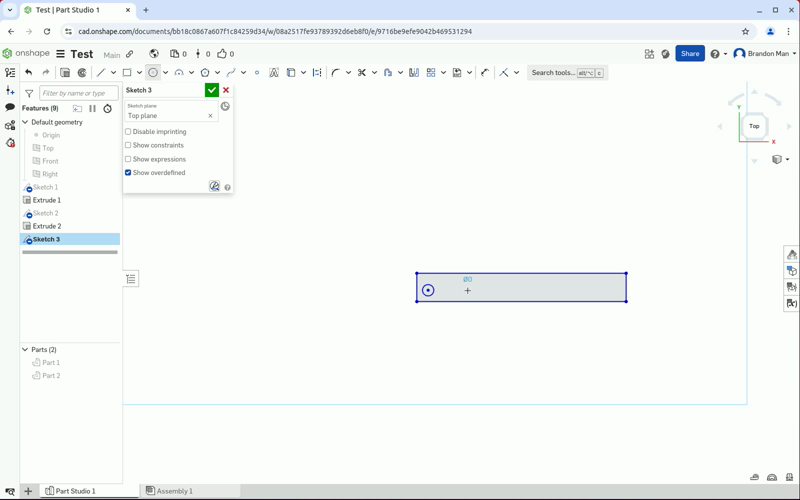
scroll(-6)
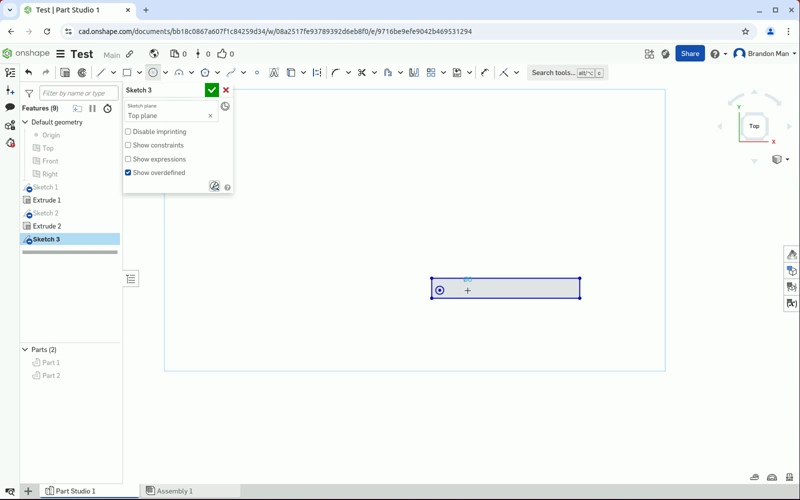
scroll(-6)
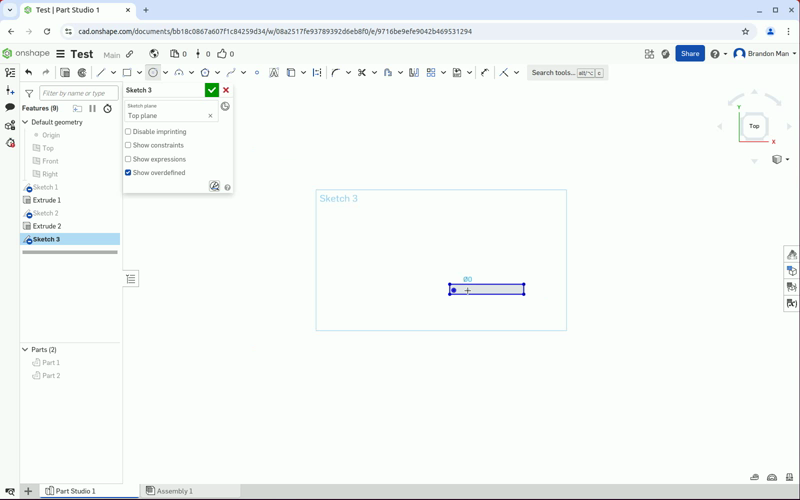
scroll(-6)
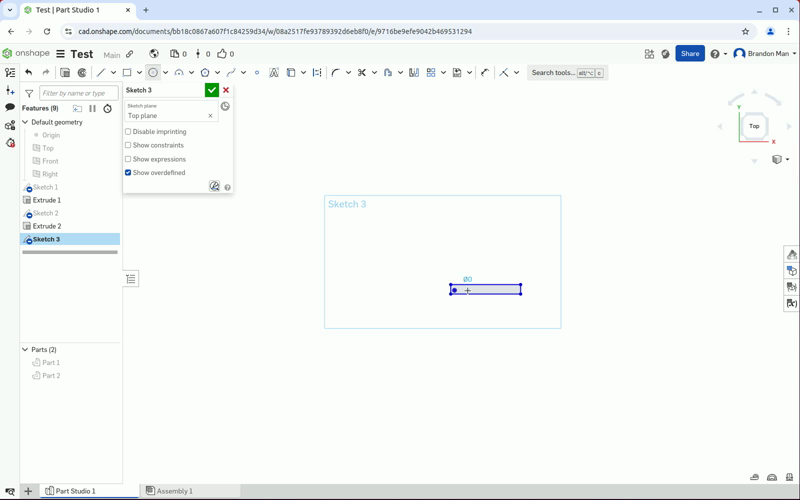
scroll(-6)
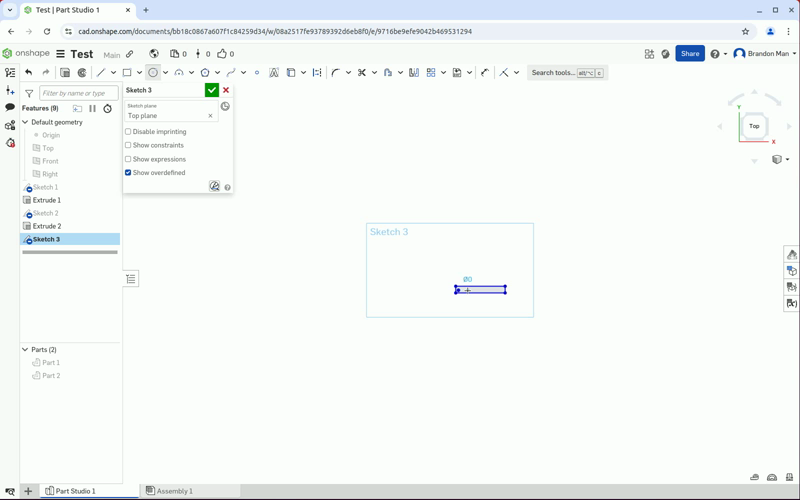
scroll(-6)
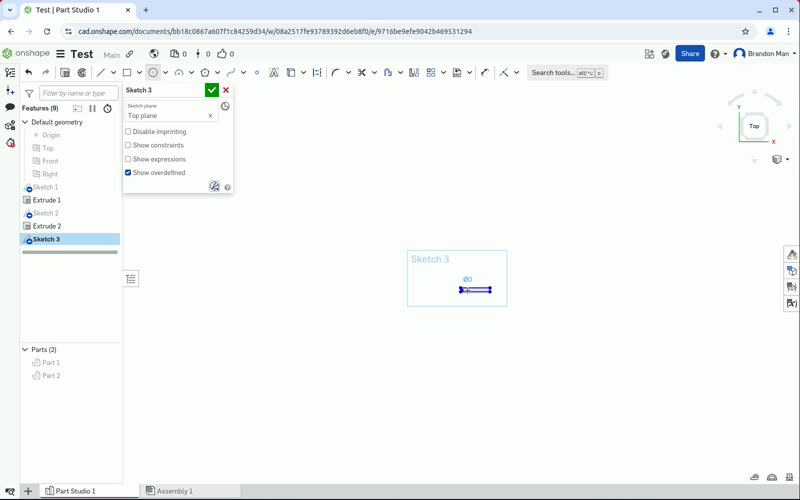
scroll(-6)
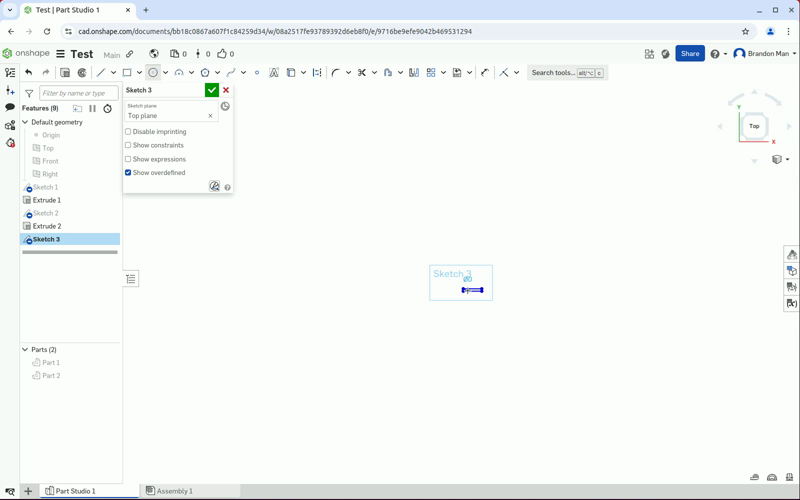
key_up(shift)
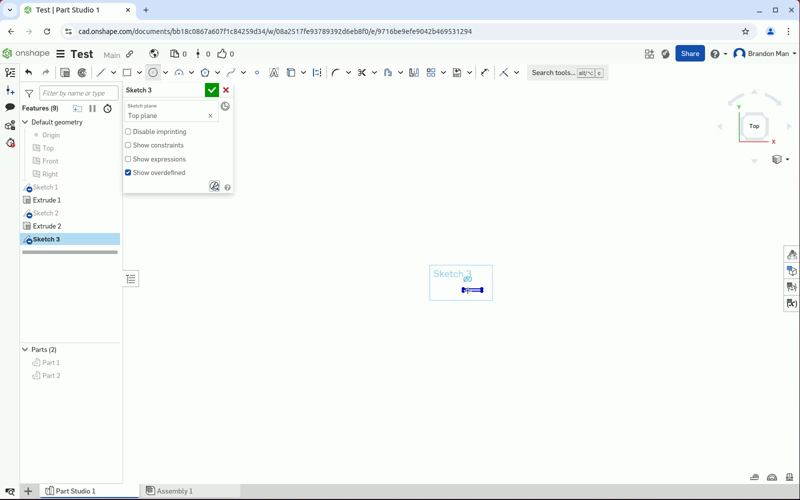
mouse_move(468, 290)
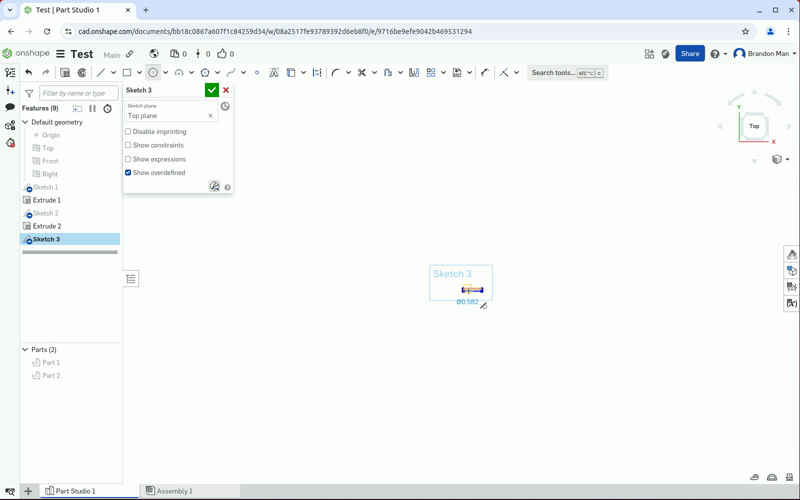
scroll(6)
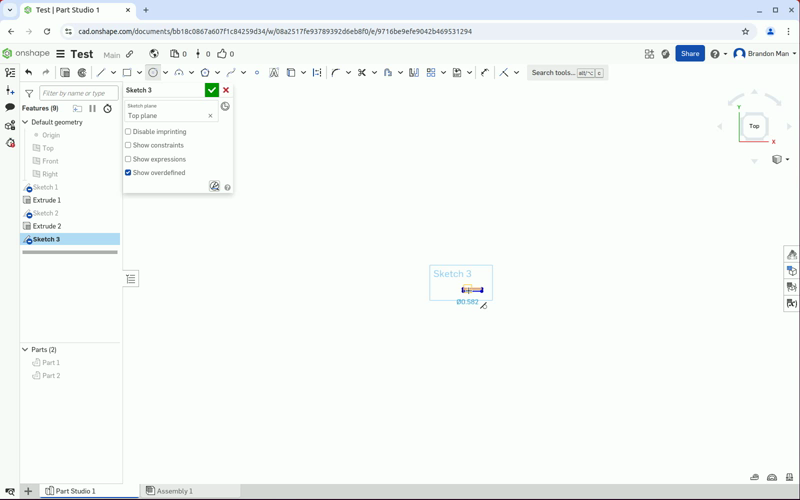
scroll(6)
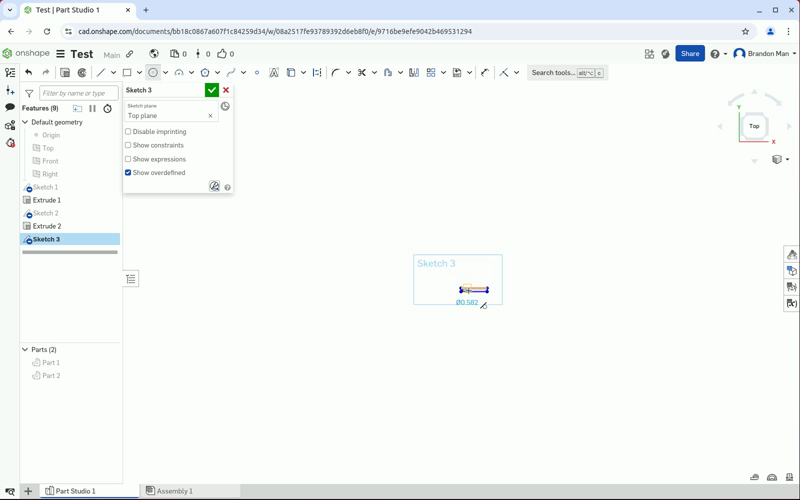
scroll(6)
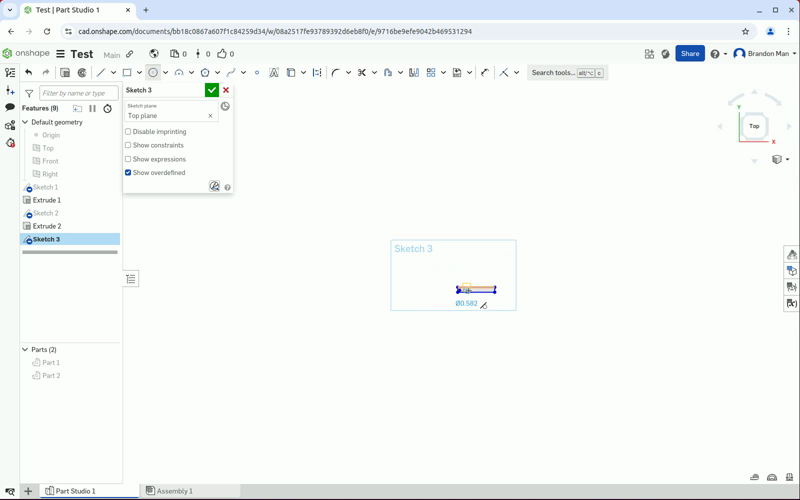
scroll(6)
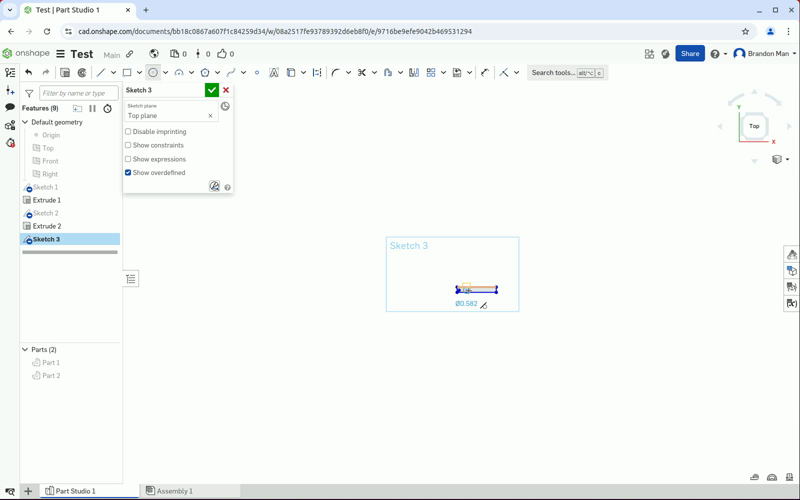
scroll(6)
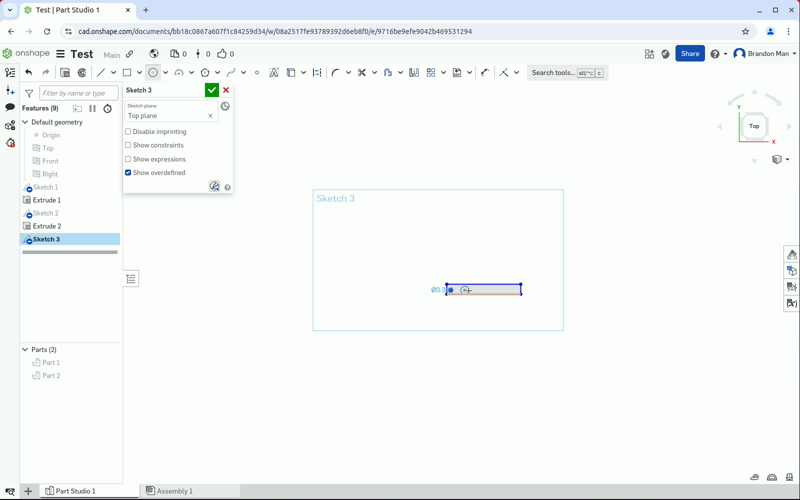
scroll(6)
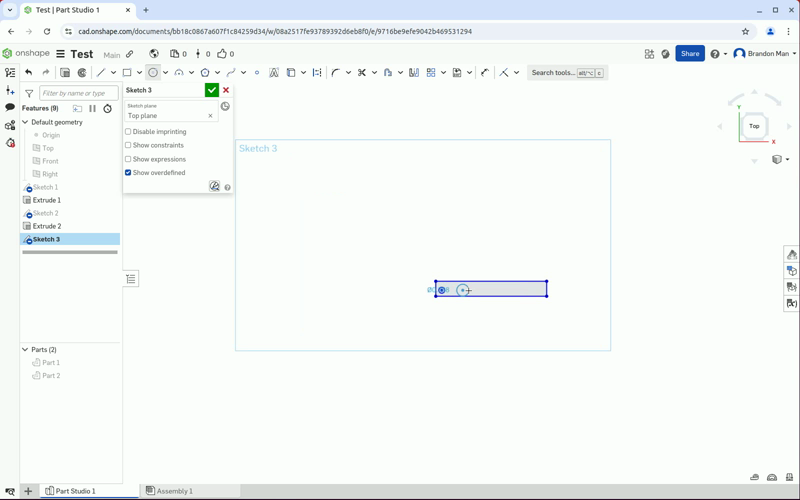
scroll(6)
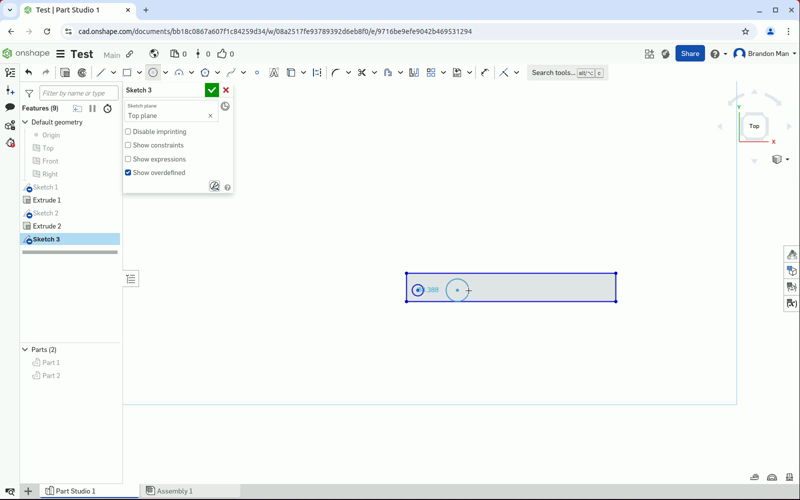
click(468, 290)
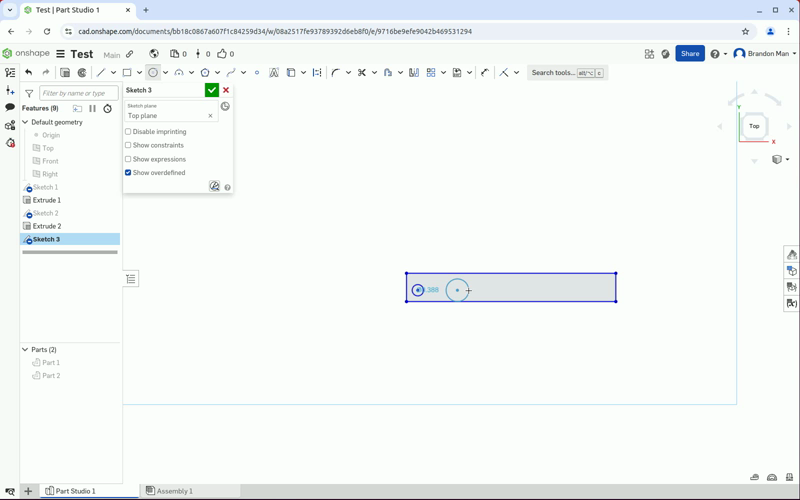
scroll(-6)
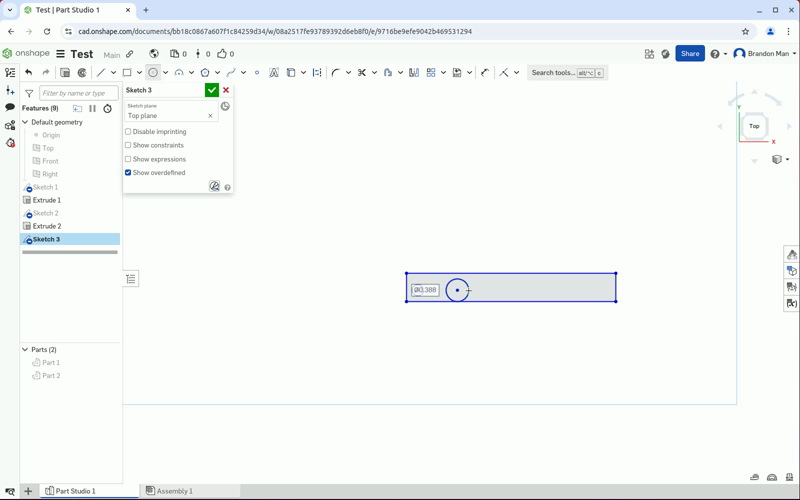
scroll(-6)
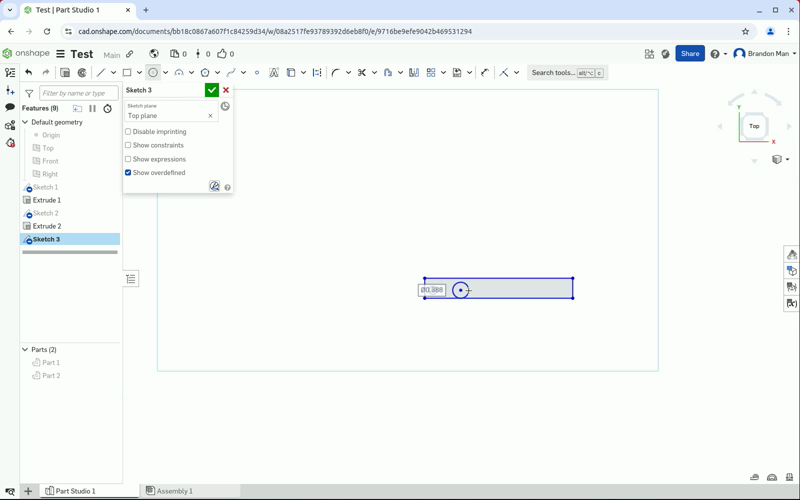
scroll(-6)
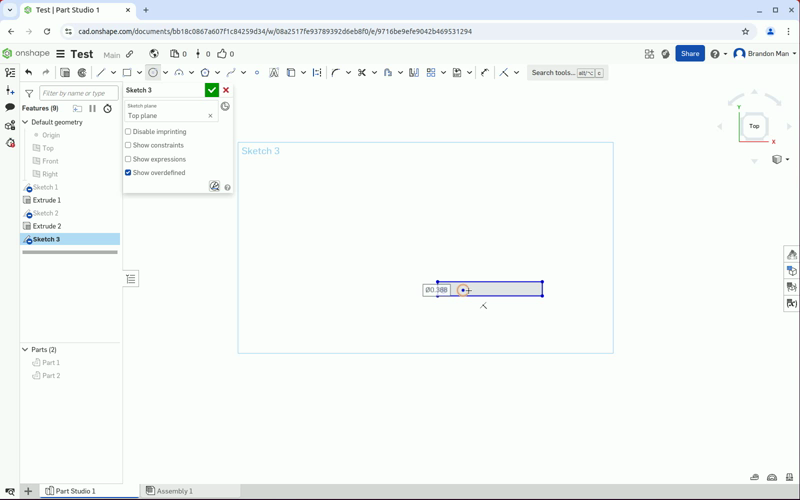
scroll(-6)
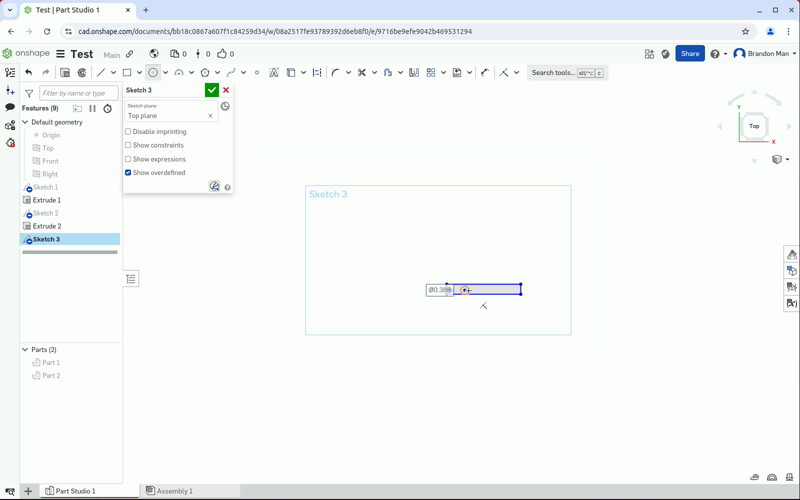
scroll(-6)
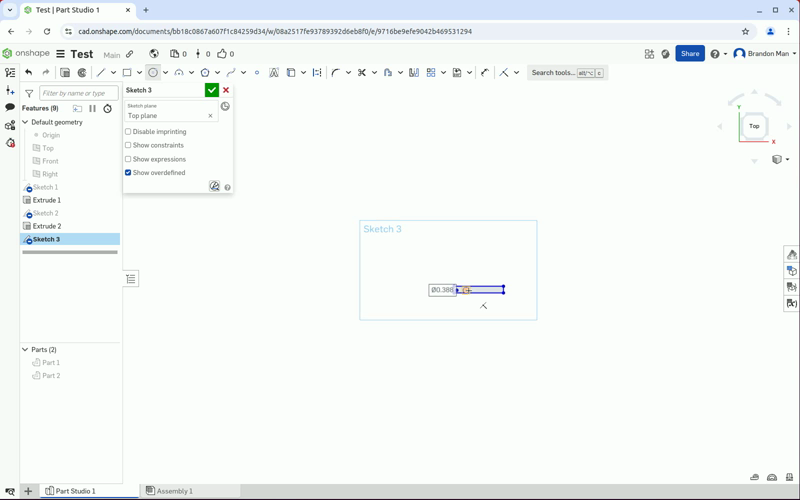
scroll(-6)
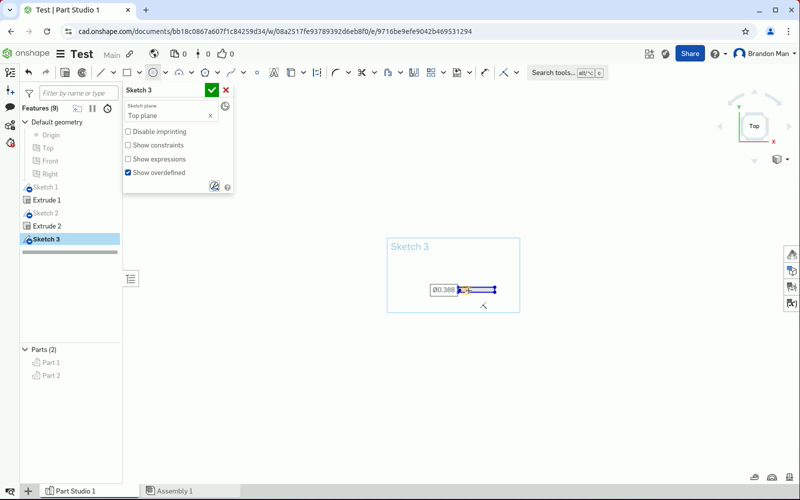
scroll(-6)
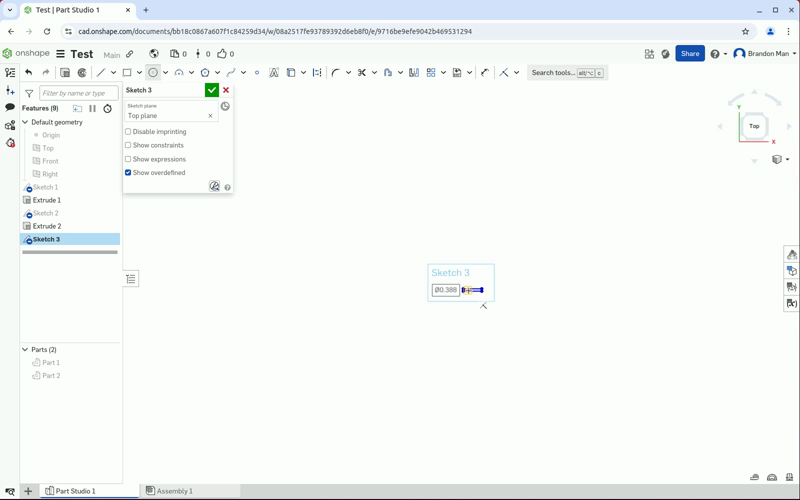
key(esc)
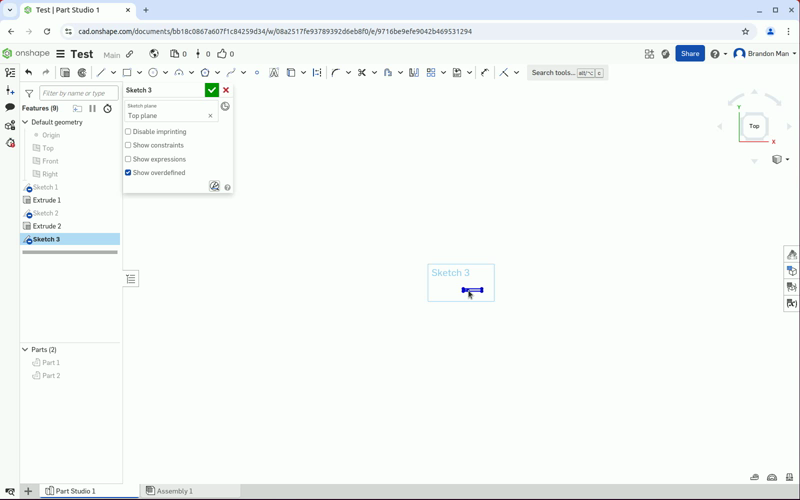
key(c)
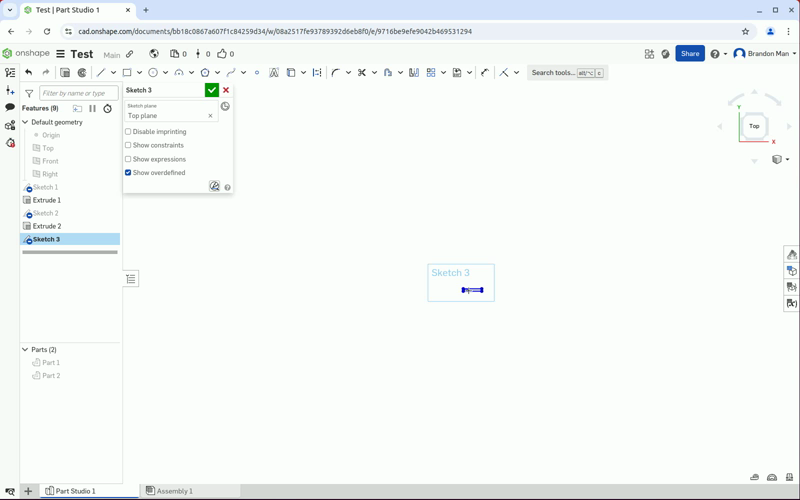
key_down(shift)
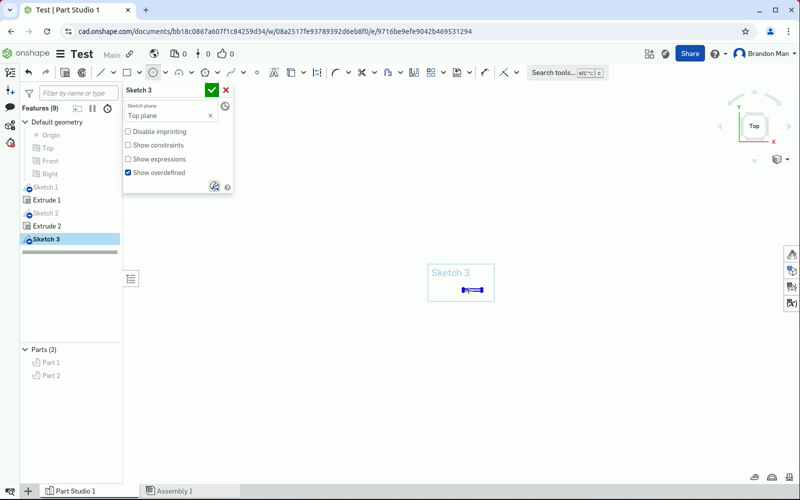
mouse_move(477, 290)
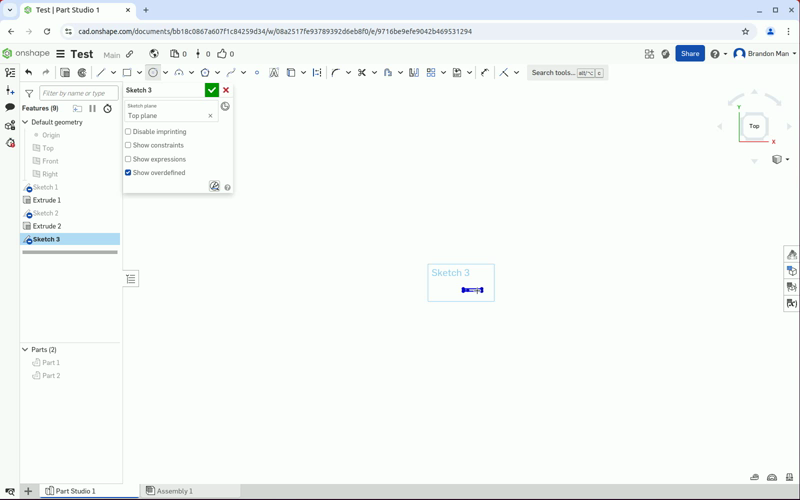
click(477, 290)
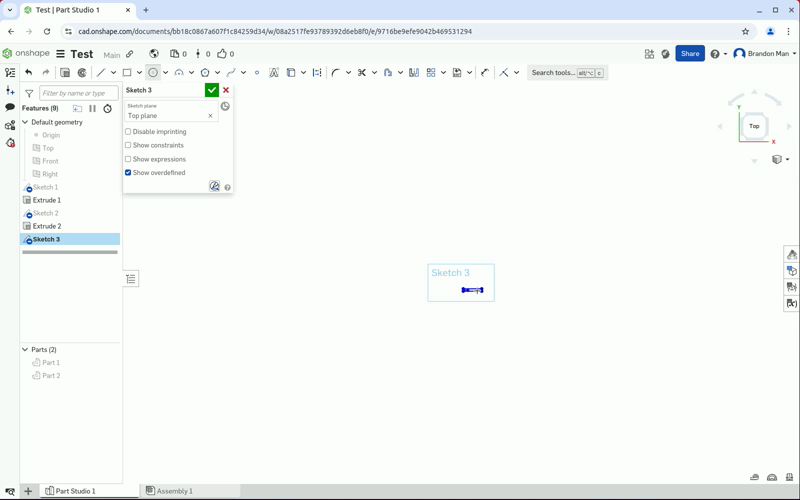
key_up(shift)
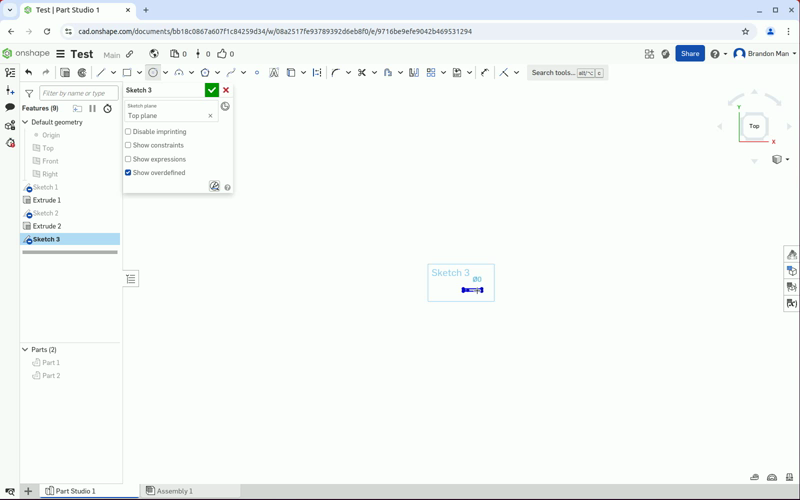
mouse_move(477, 290)
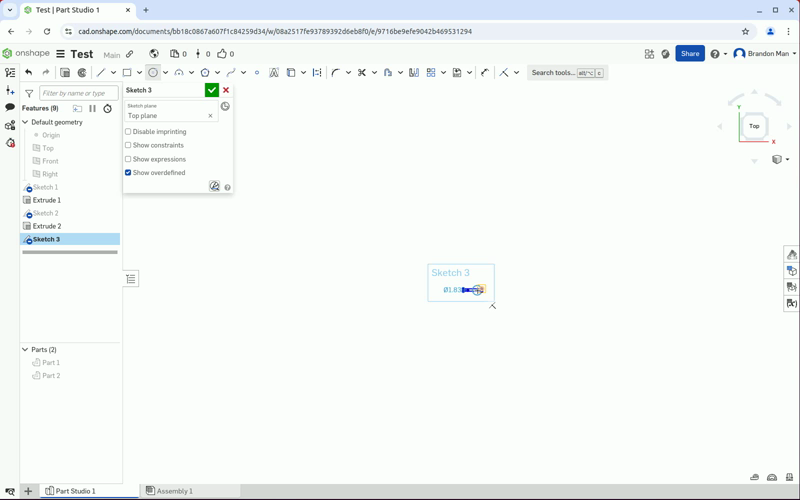
scroll(6)
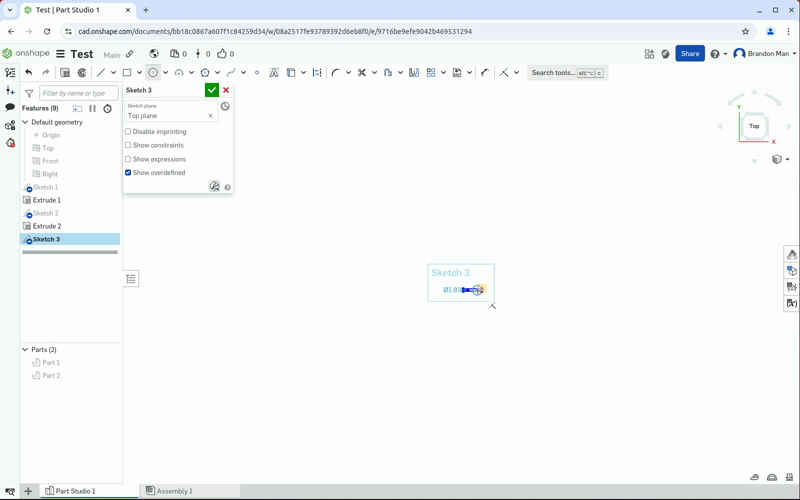
scroll(6)
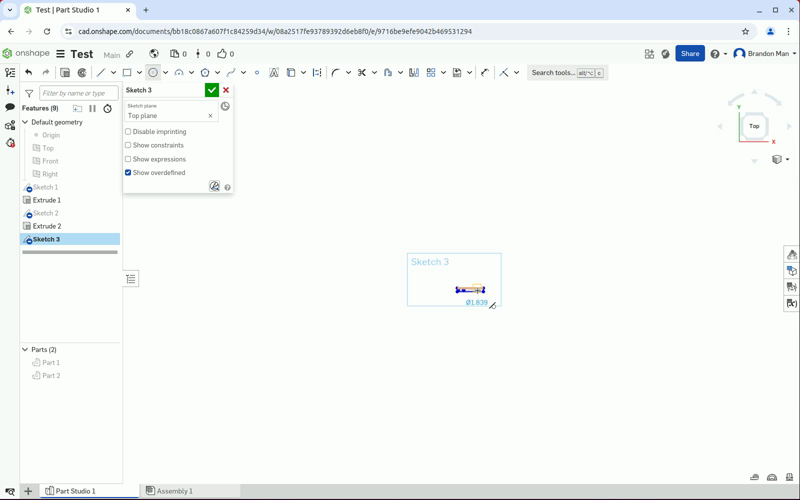
scroll(6)
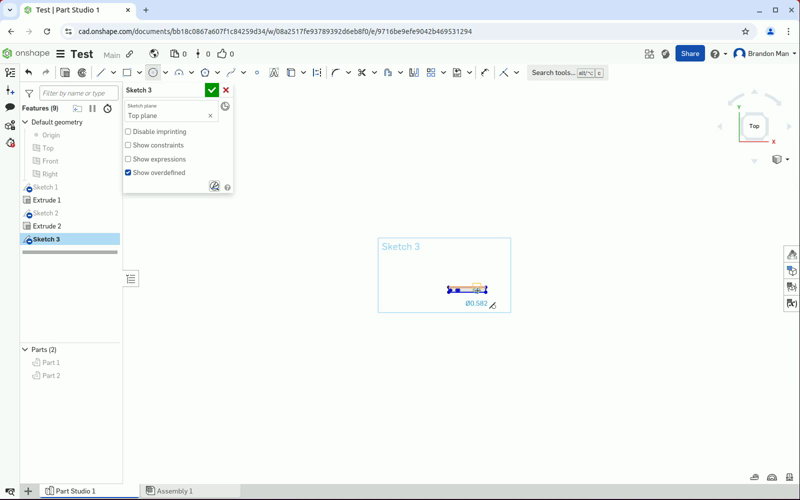
scroll(6)
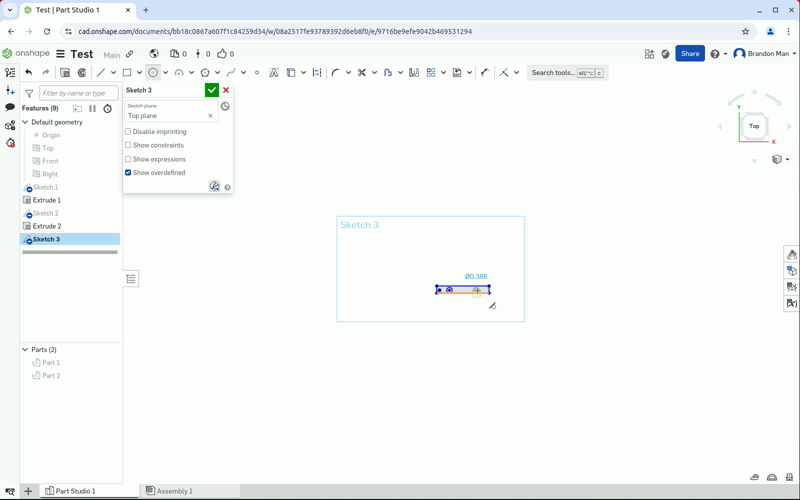
scroll(6)
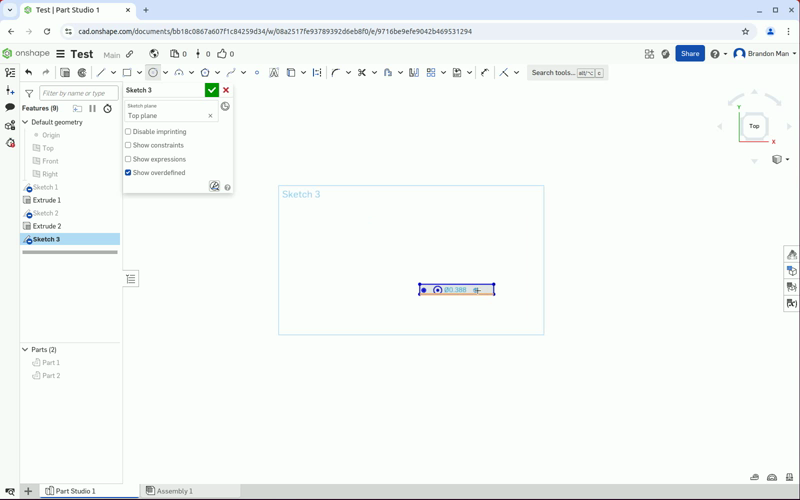
scroll(6)
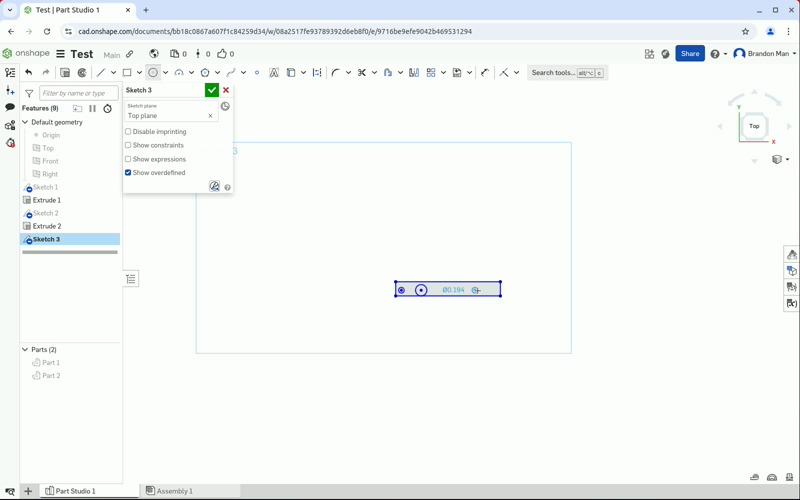
scroll(6)
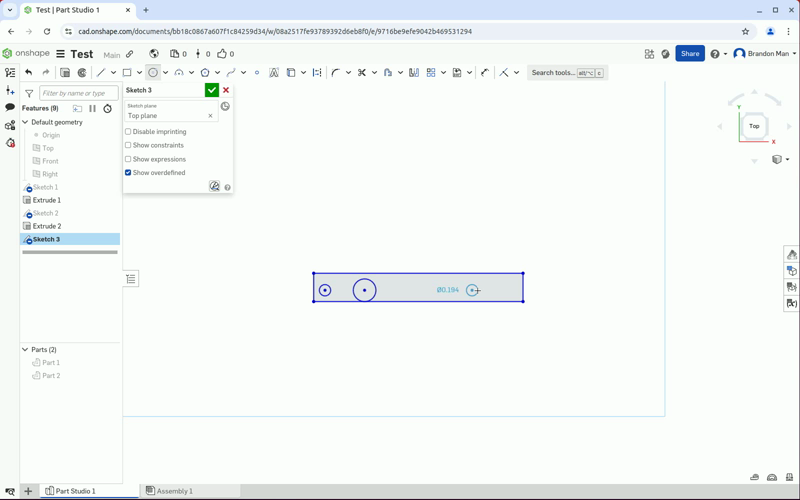
click(477, 290)
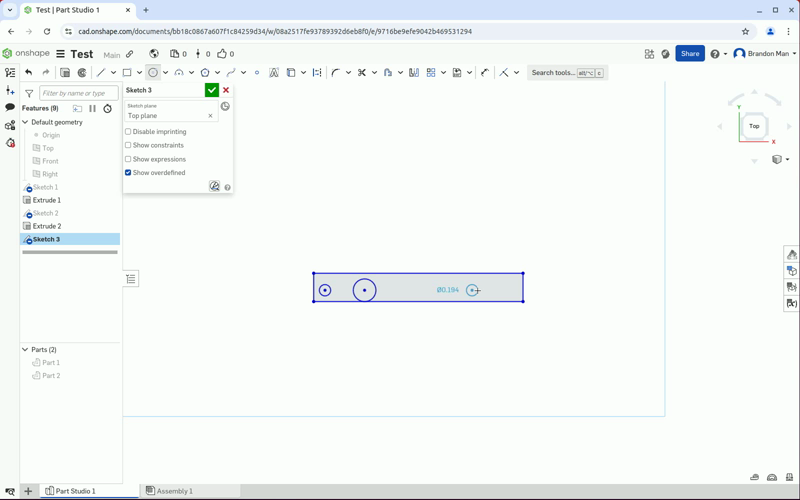
scroll(-6)
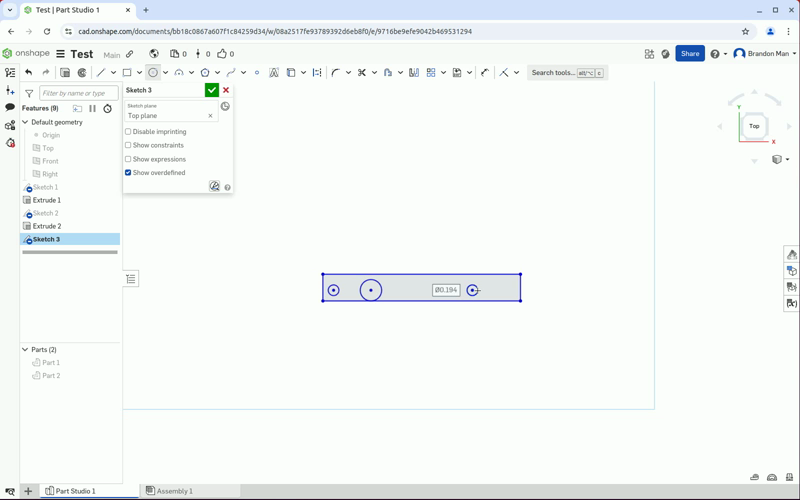
scroll(-6)
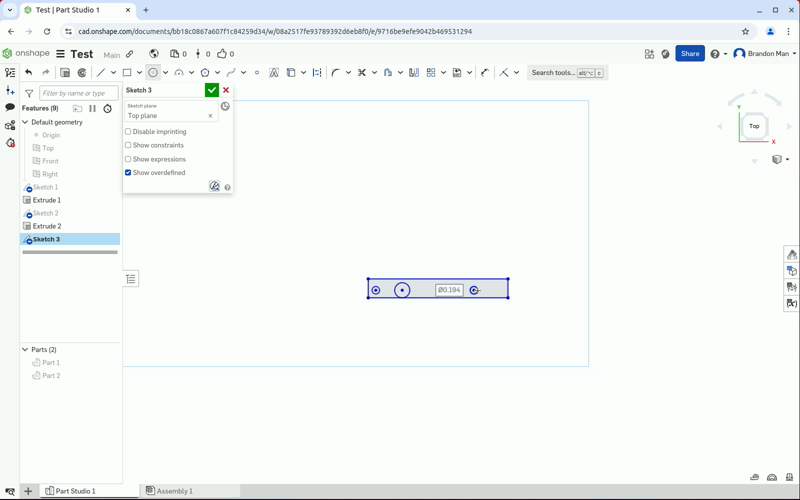
scroll(-6)
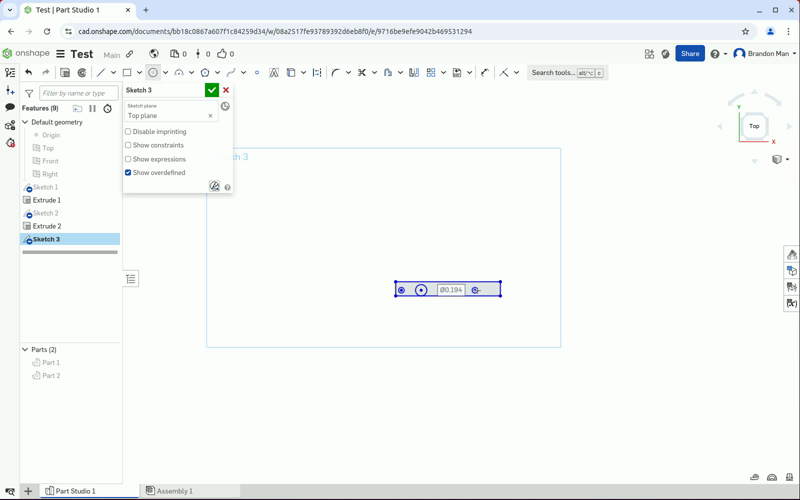
scroll(-6)
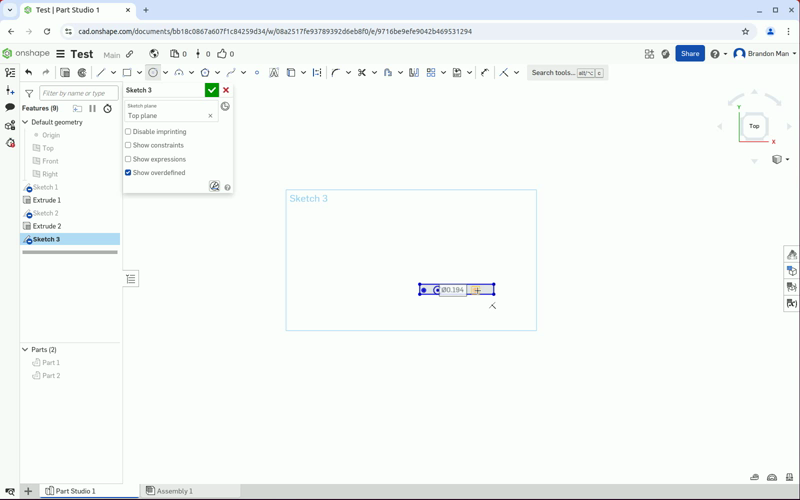
scroll(-6)
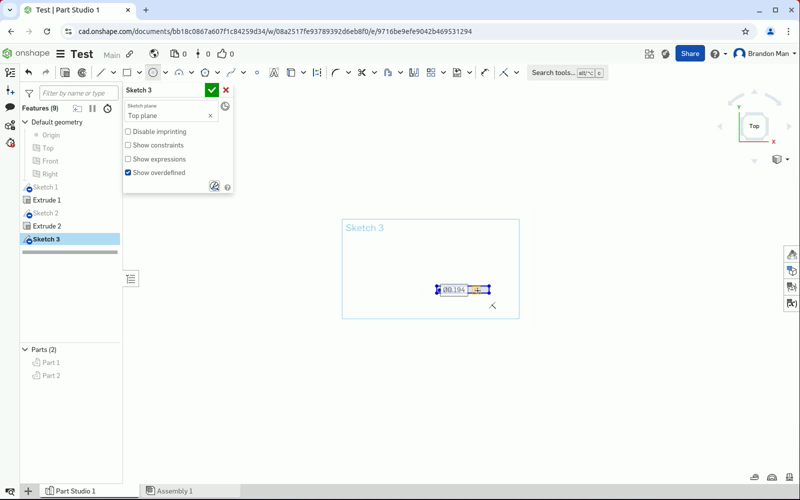
scroll(-6)
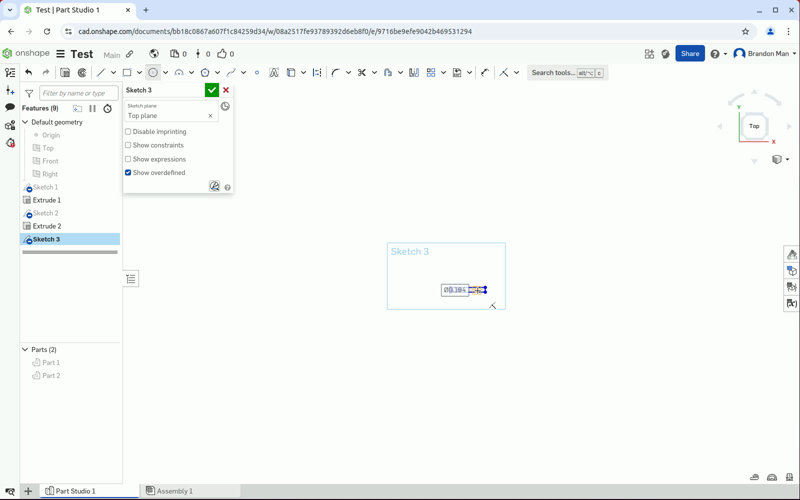
scroll(-6)
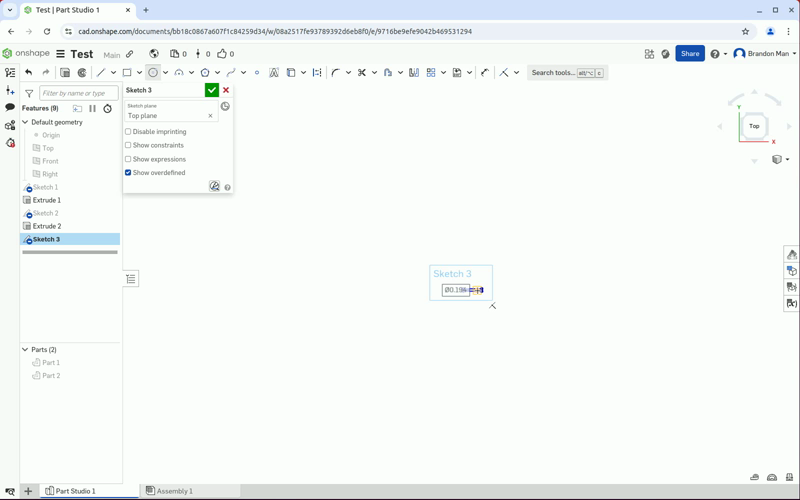
key(esc)
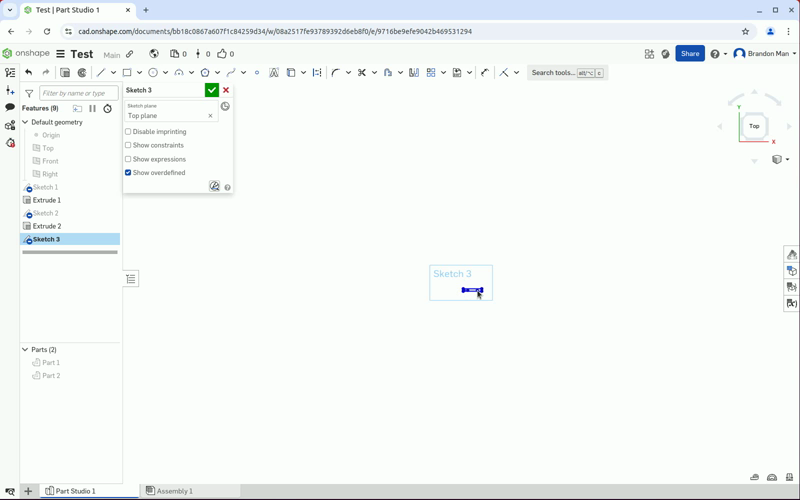
key(c)
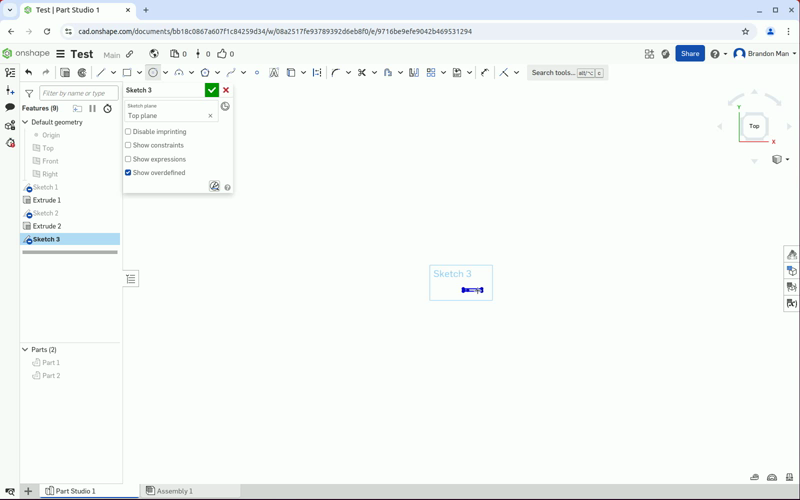
key_down(shift)
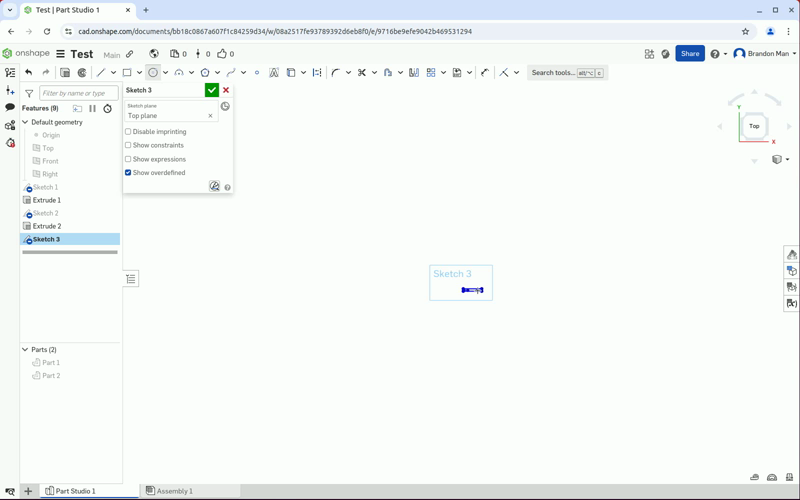
mouse_move(480, 290)
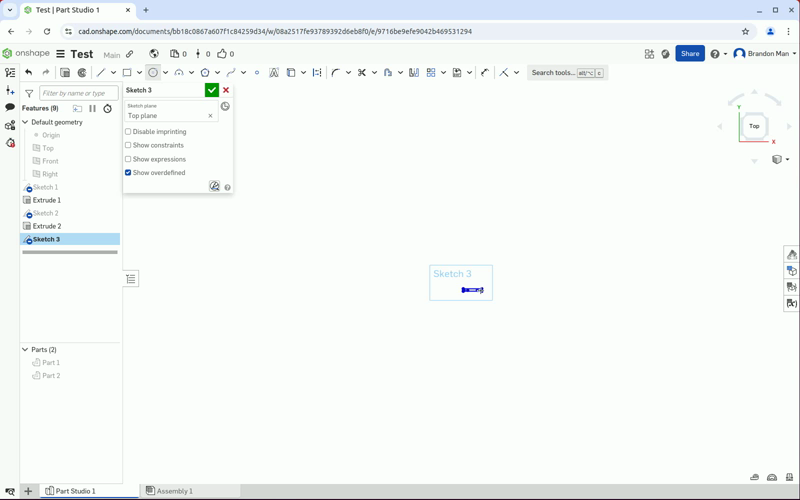
scroll(6)
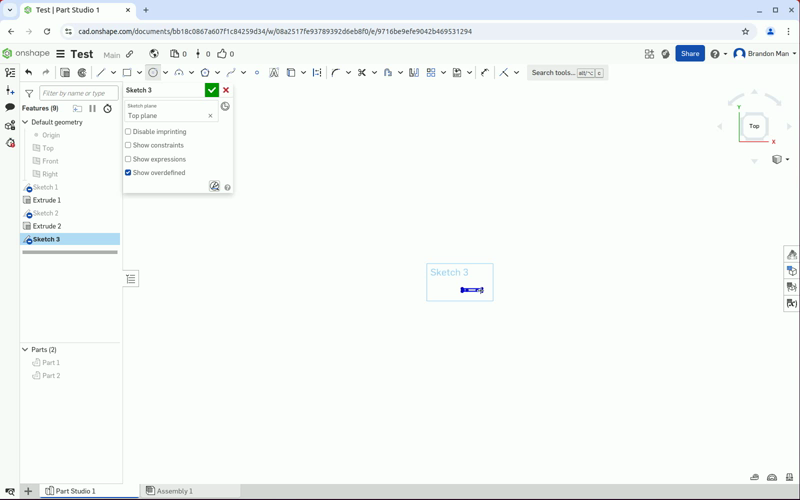
scroll(6)
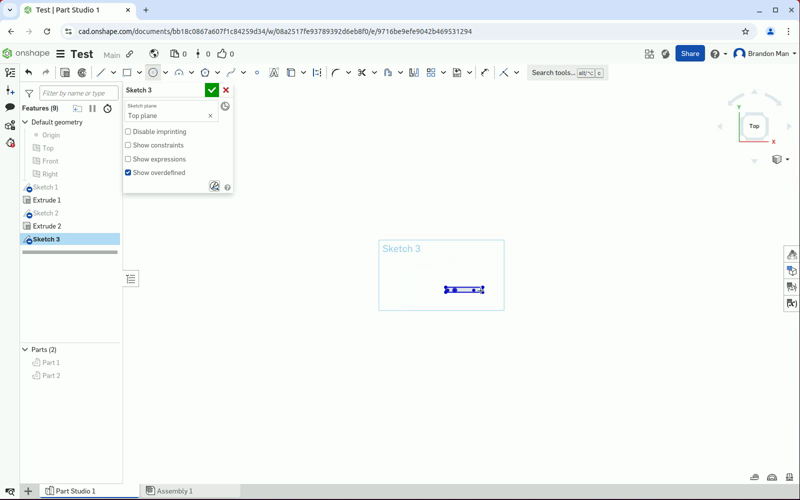
scroll(6)
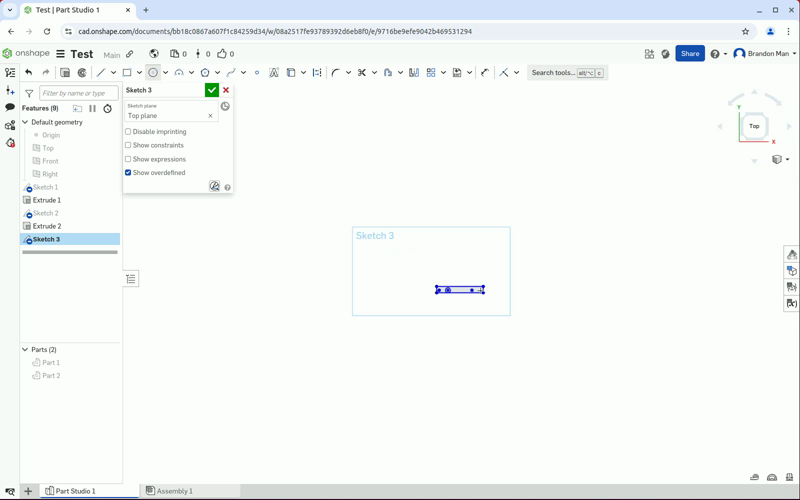
scroll(6)
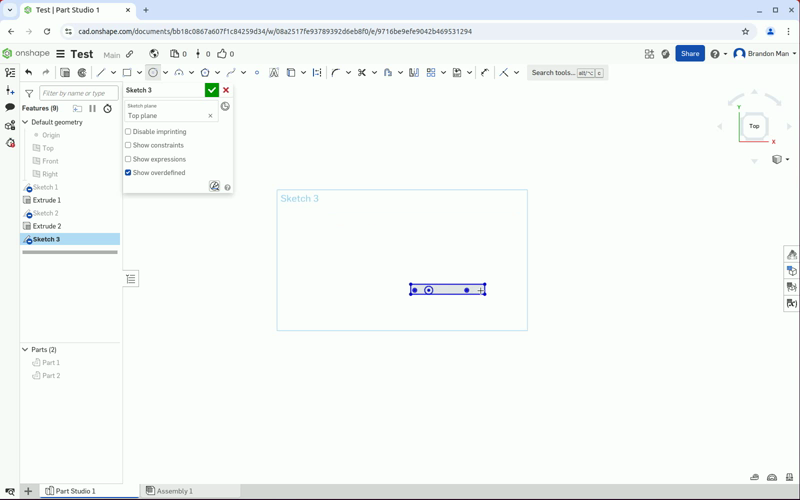
scroll(6)
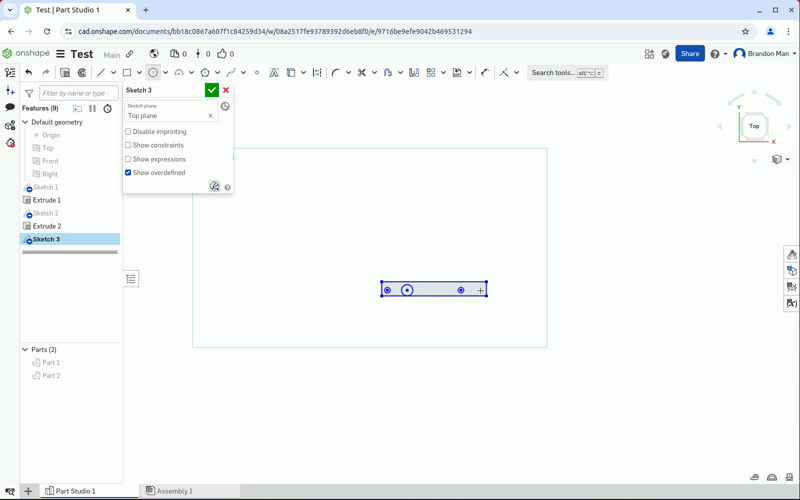
scroll(6)
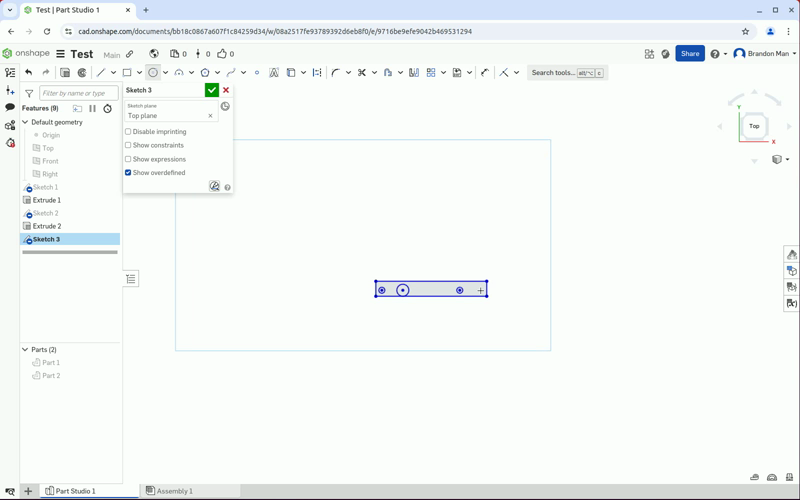
scroll(6)
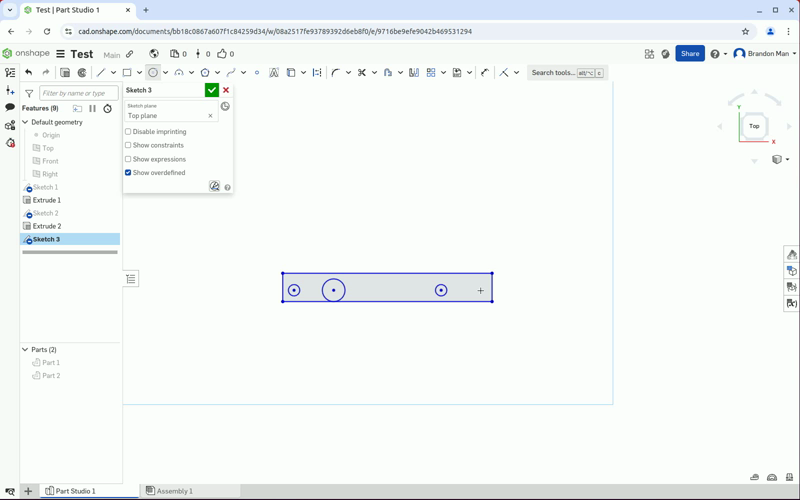
click(480, 290)
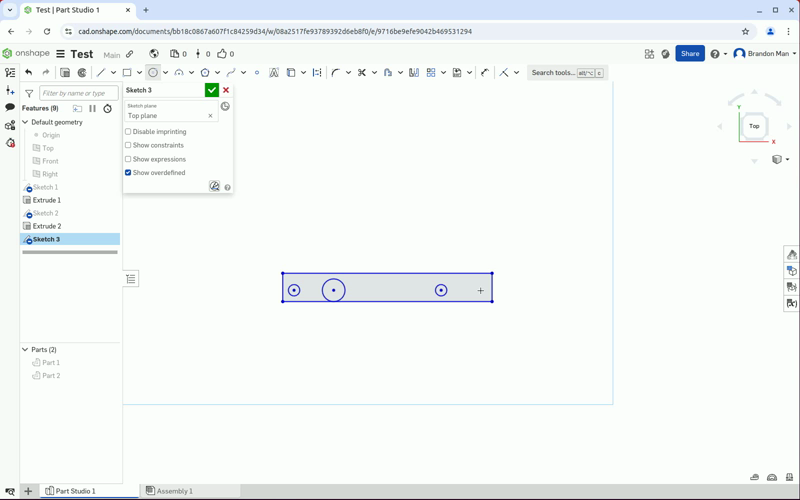
scroll(-6)
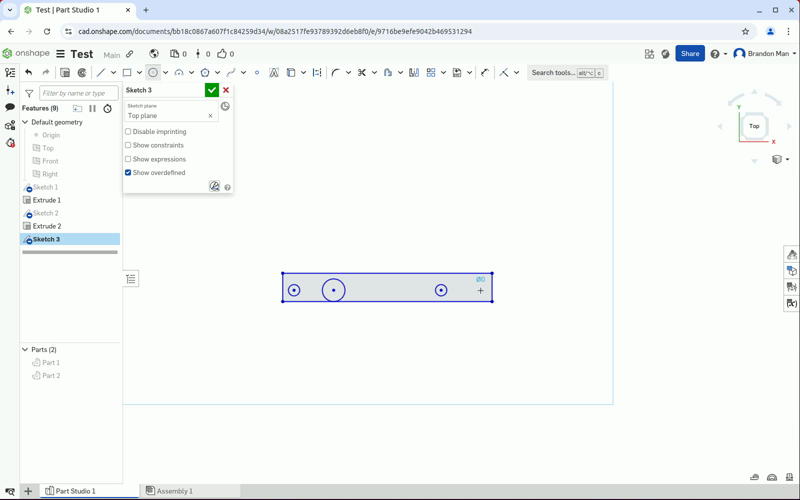
scroll(-6)
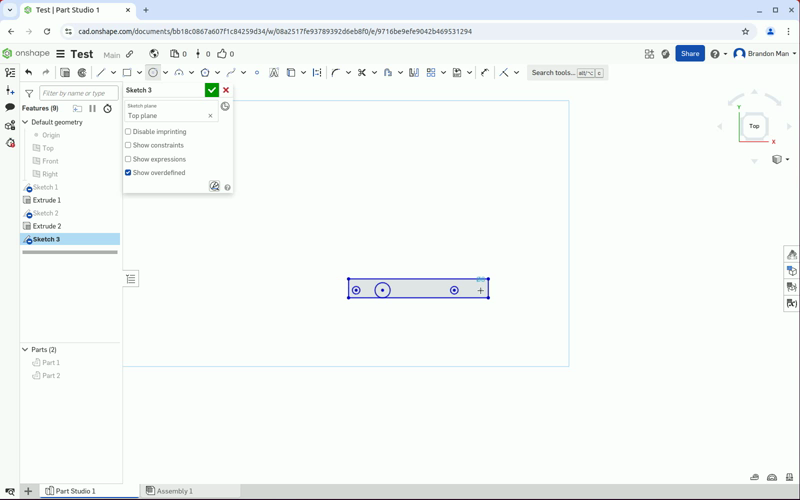
scroll(-6)
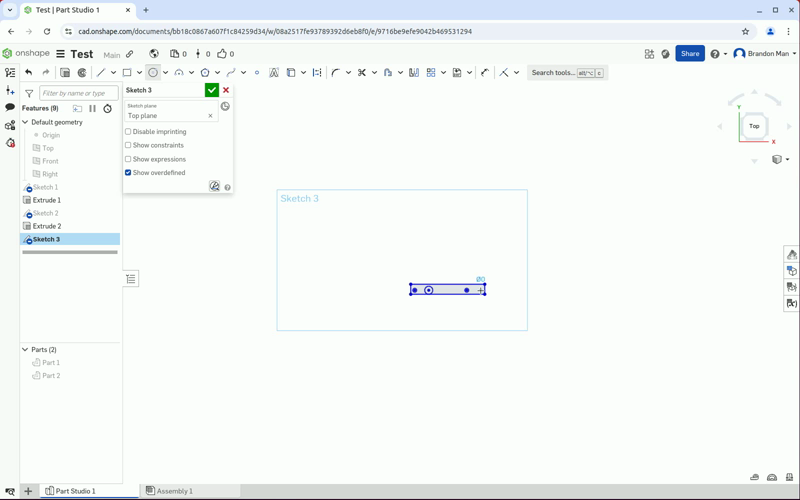
scroll(-6)
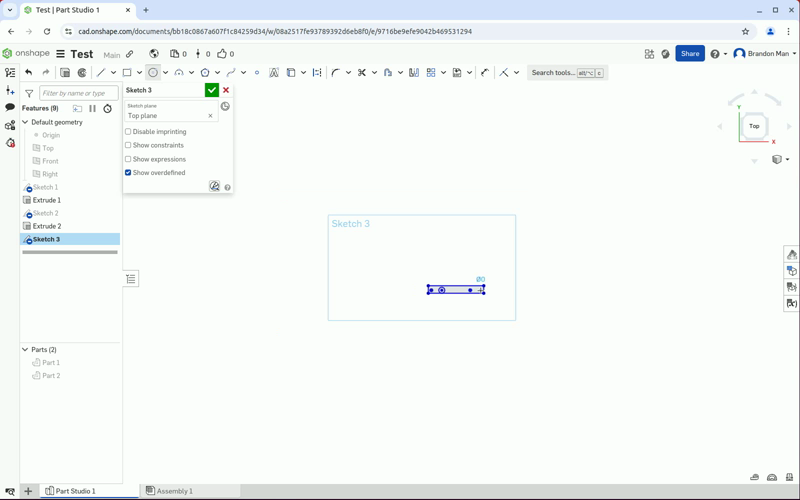
scroll(-6)
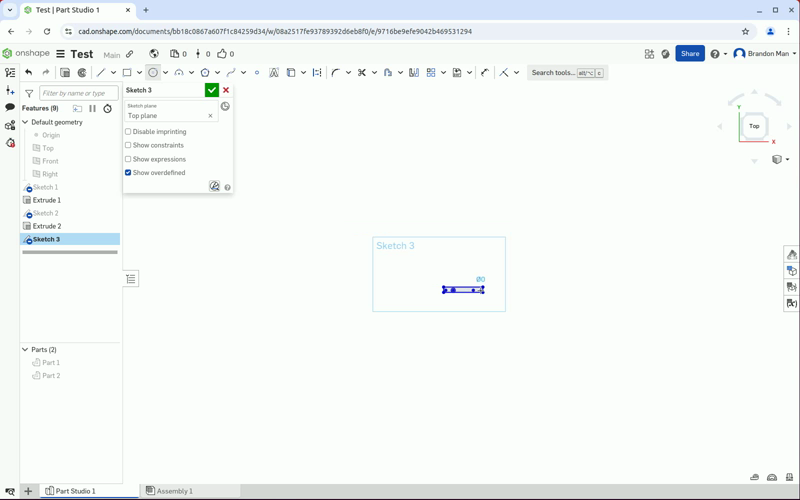
scroll(-6)
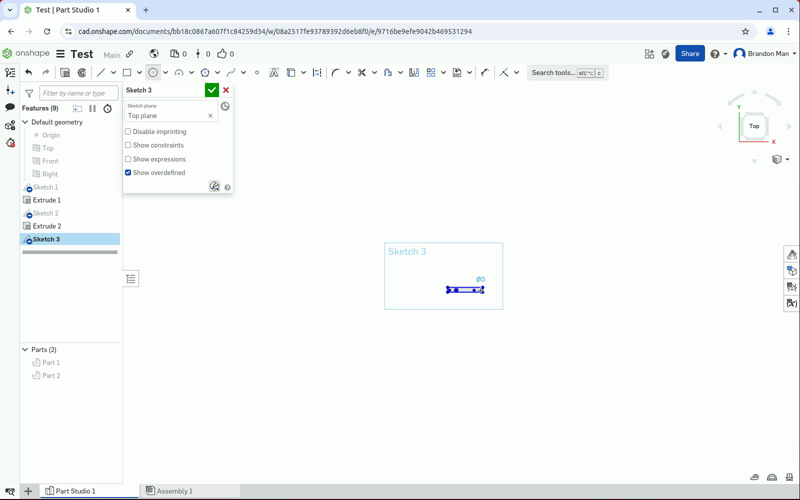
scroll(-6)
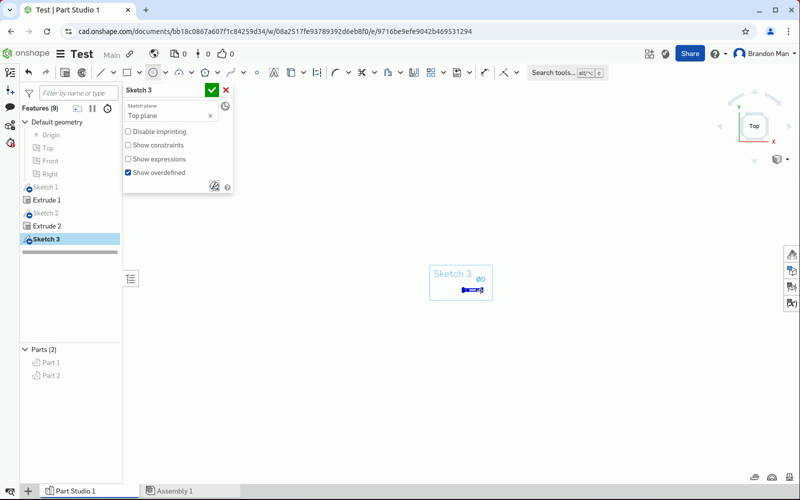
key_up(shift)
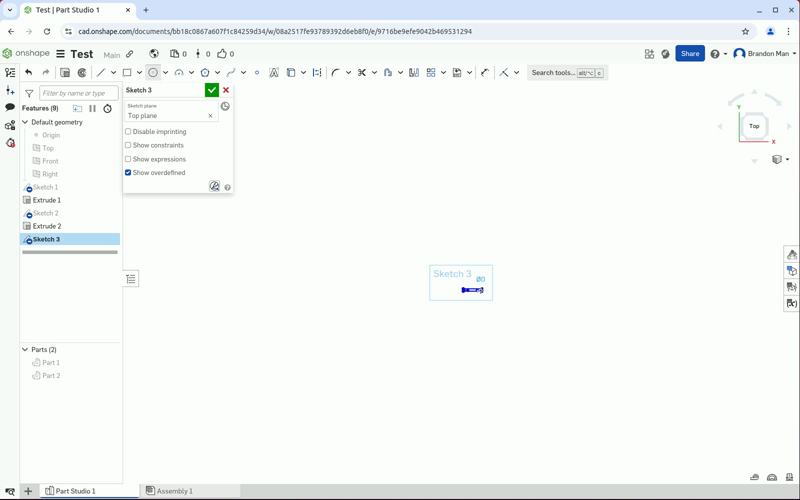
mouse_move(481, 290)
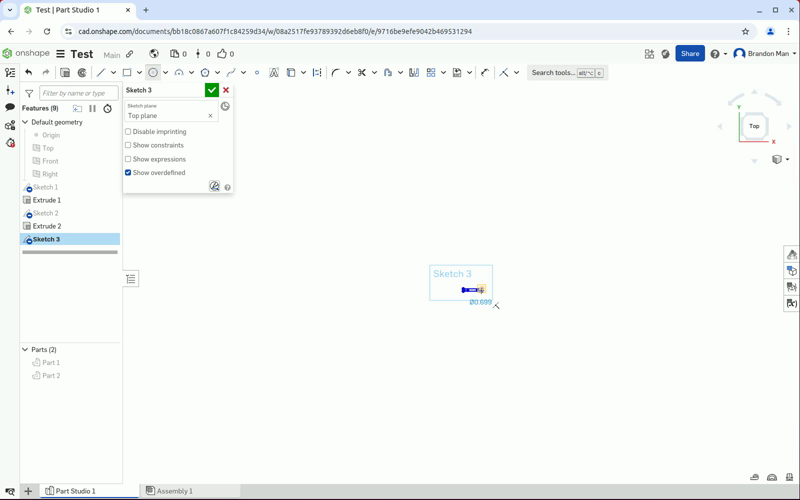
scroll(6)
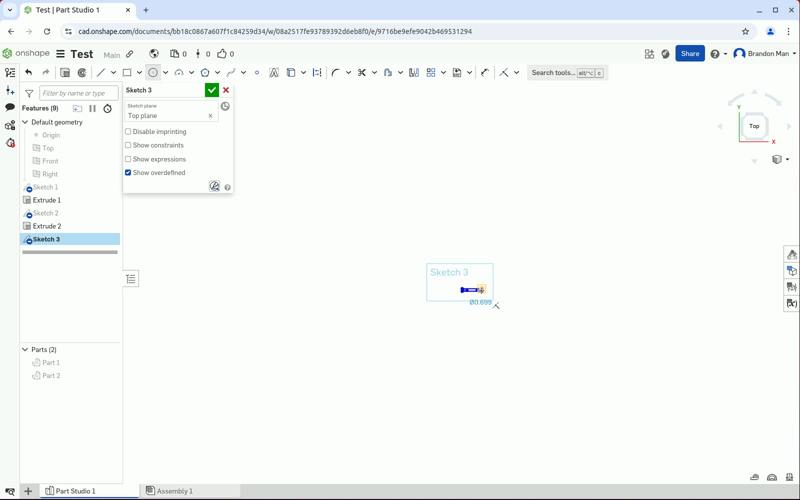
scroll(6)
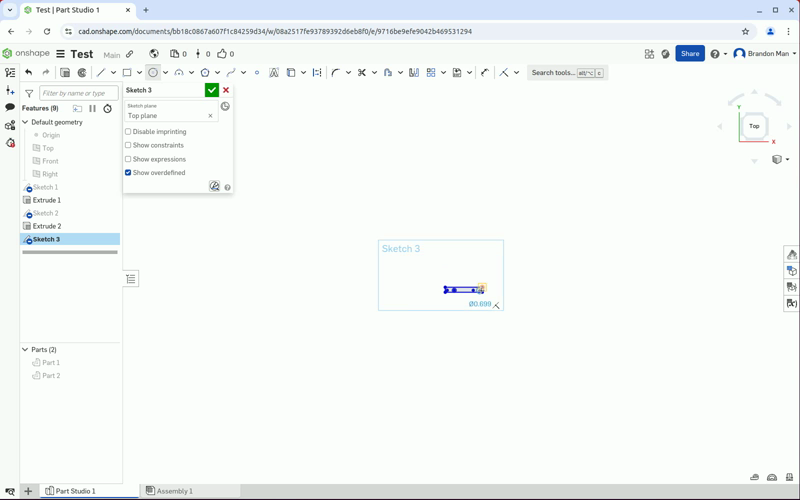
scroll(6)
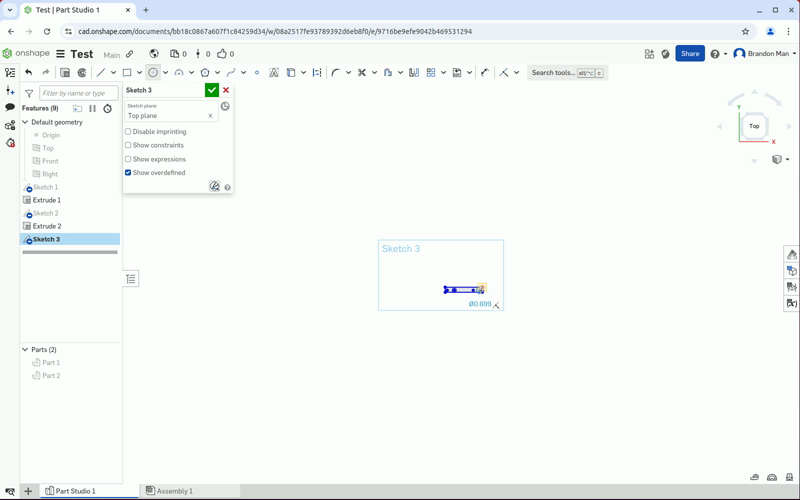
scroll(6)
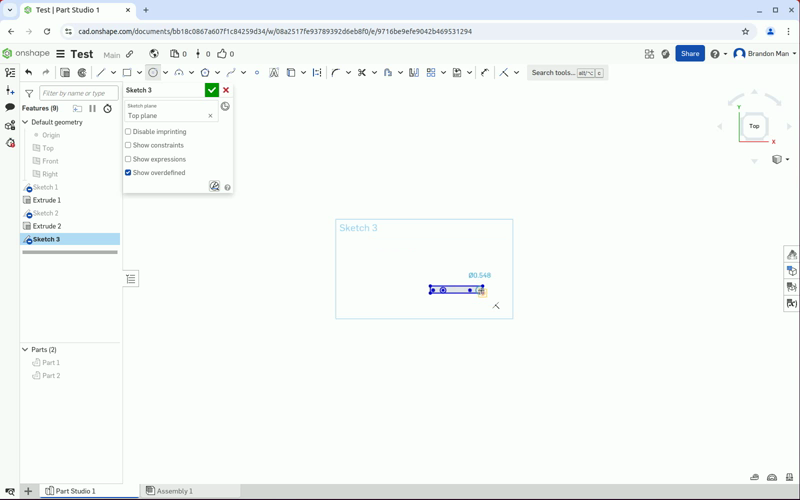
scroll(6)
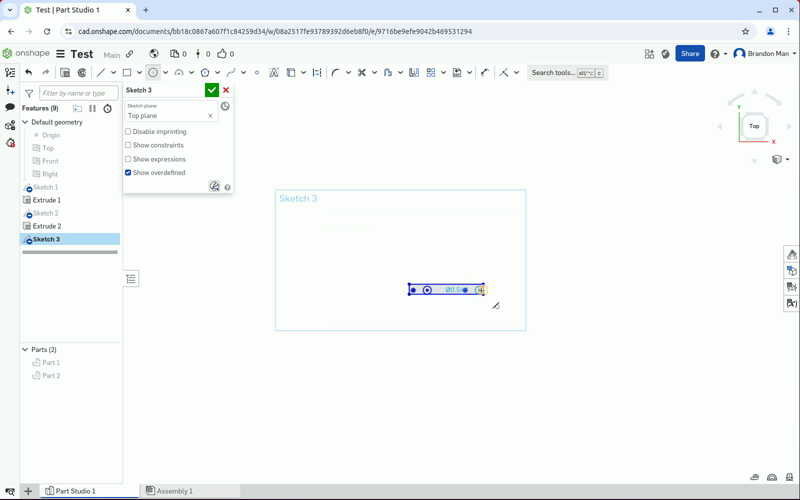
scroll(6)
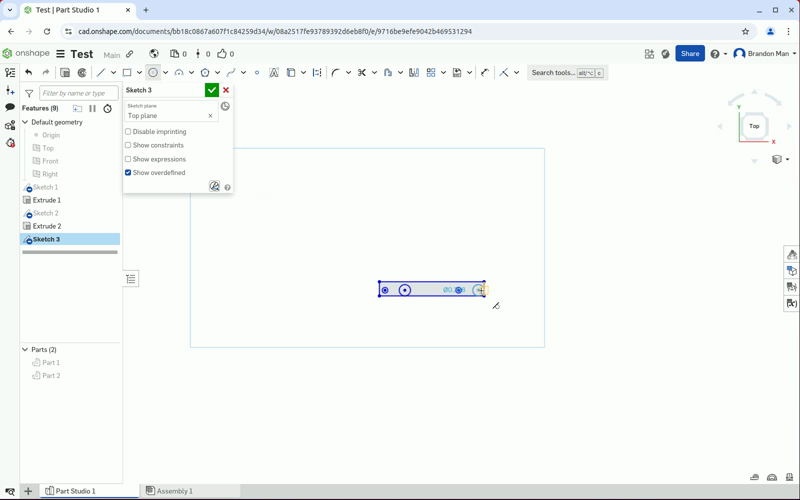
scroll(6)
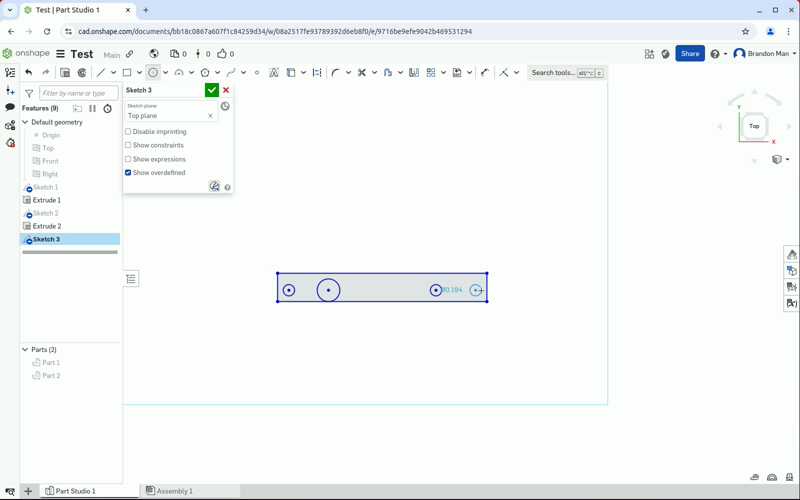
click(481, 290)
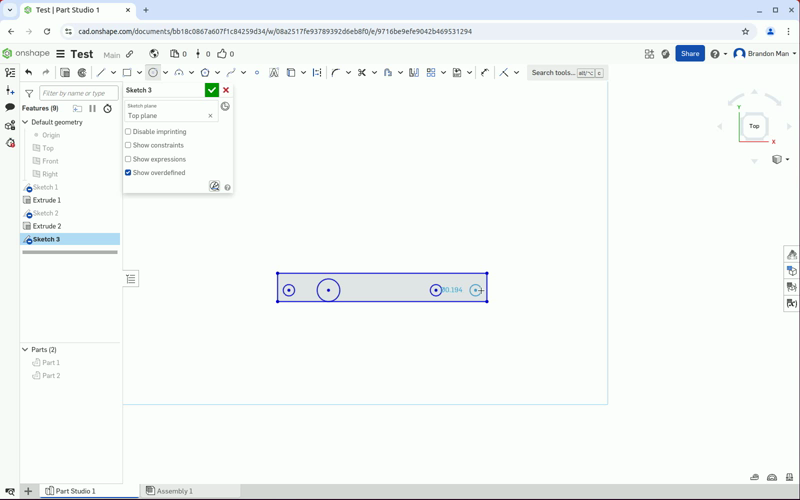
scroll(-6)
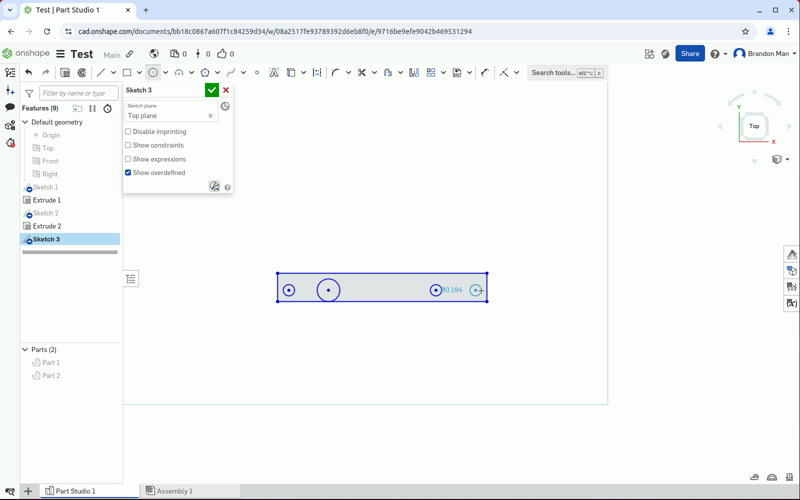
scroll(-6)
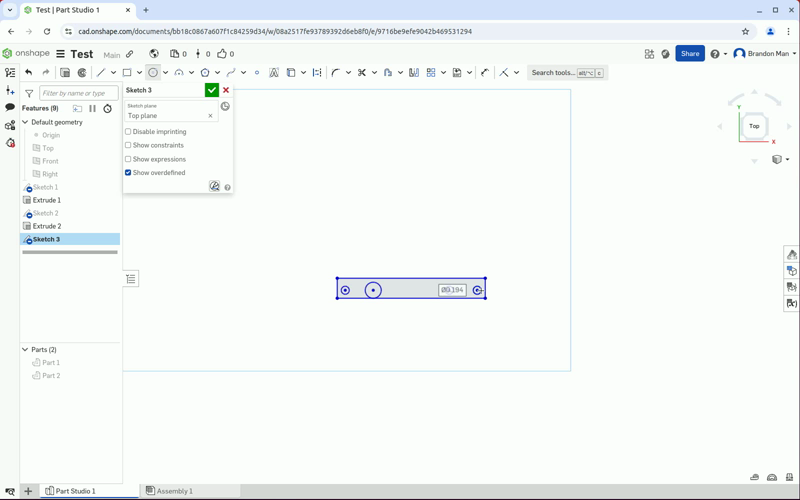
scroll(-6)
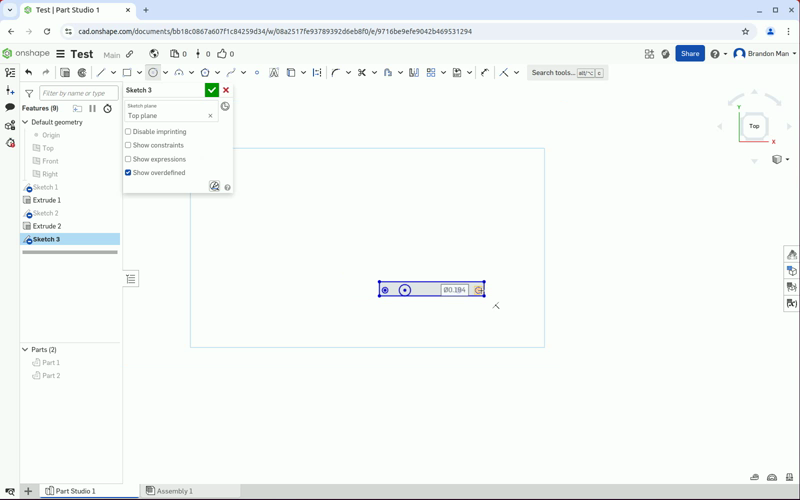
scroll(-6)
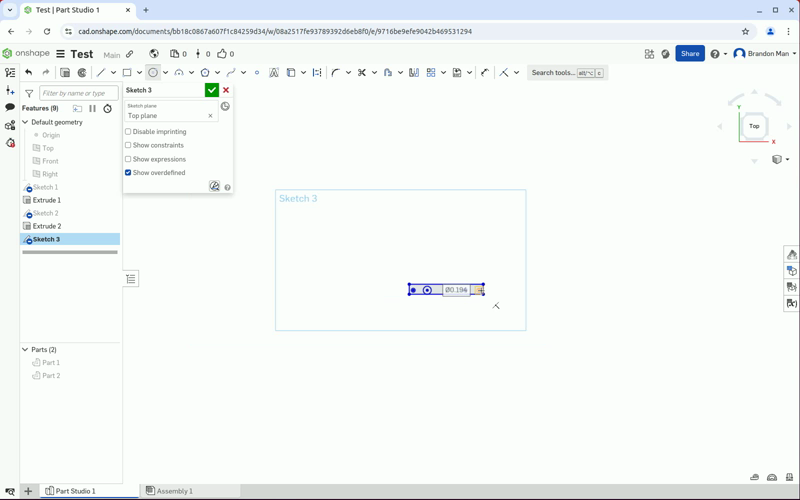
scroll(-6)
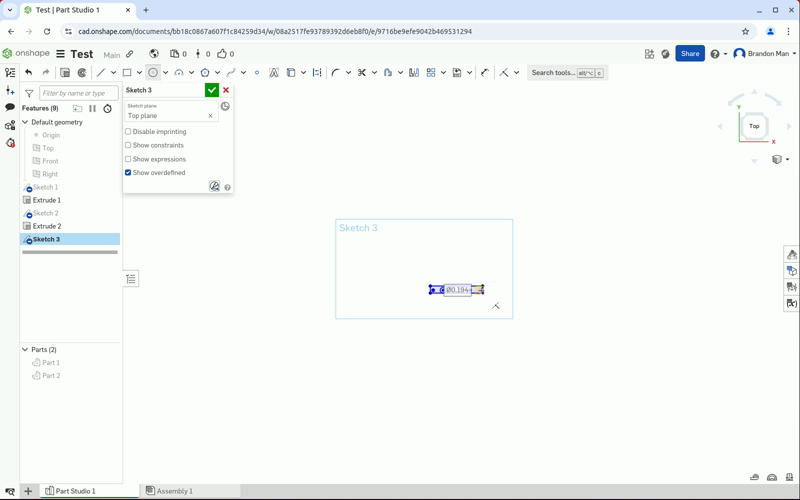
scroll(-6)
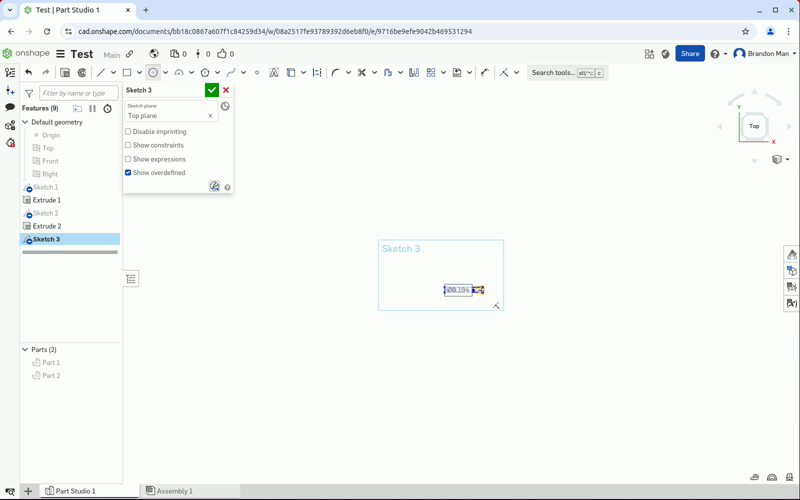
scroll(-6)
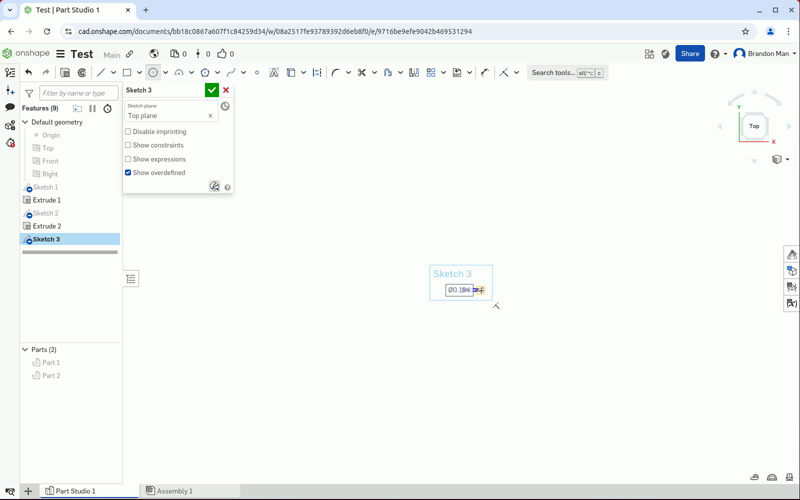
key(esc)
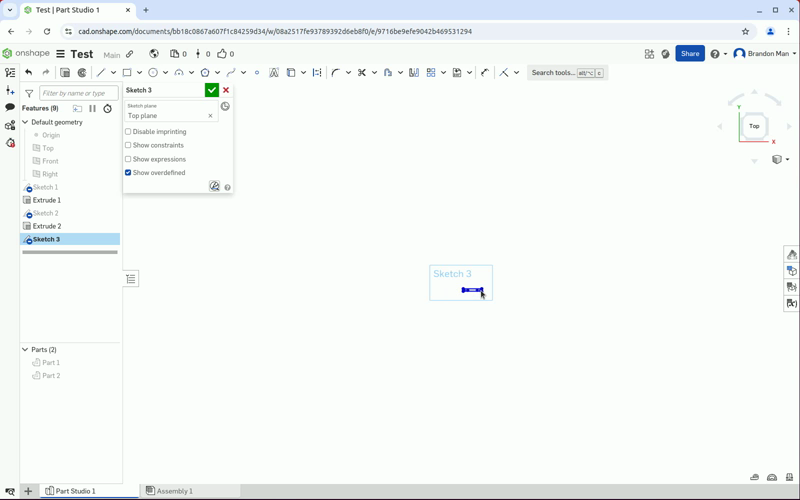
mouse_move(466, 288)
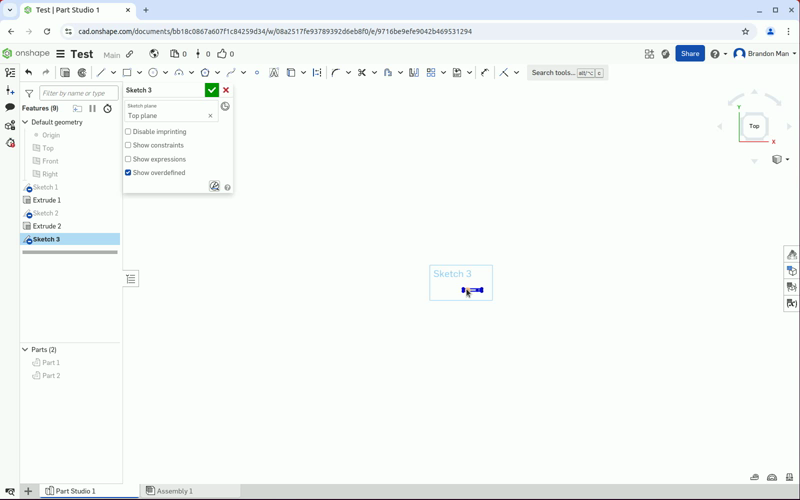
scroll(6)
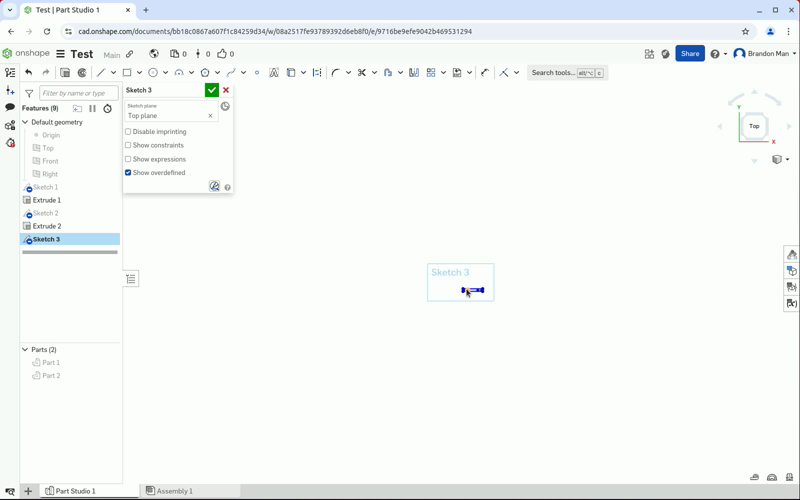
scroll(6)
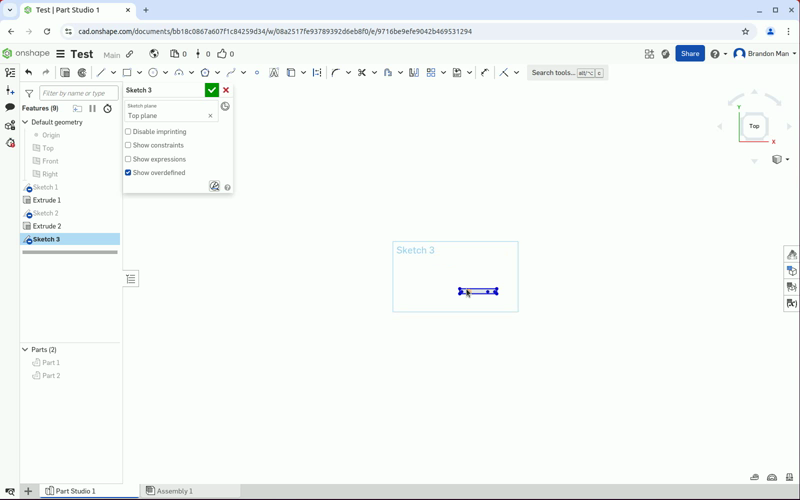
scroll(6)
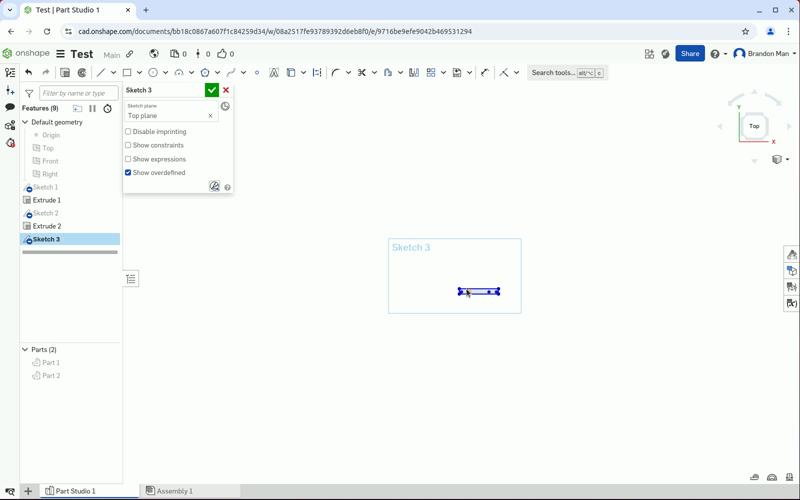
scroll(6)
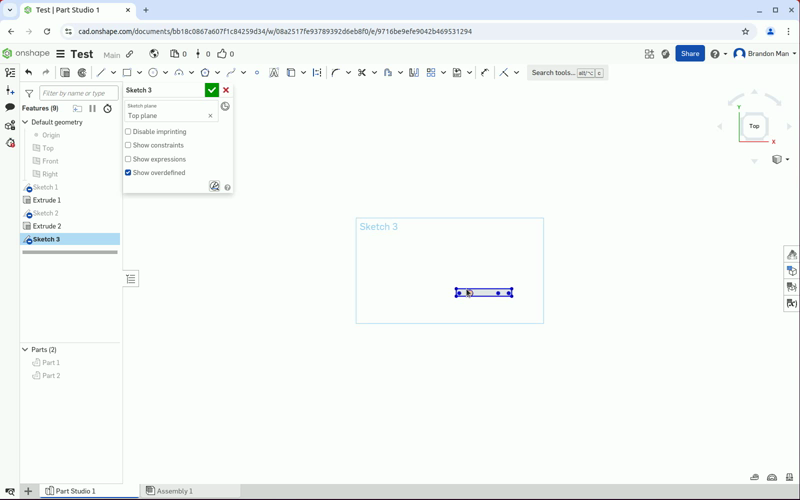
scroll(6)
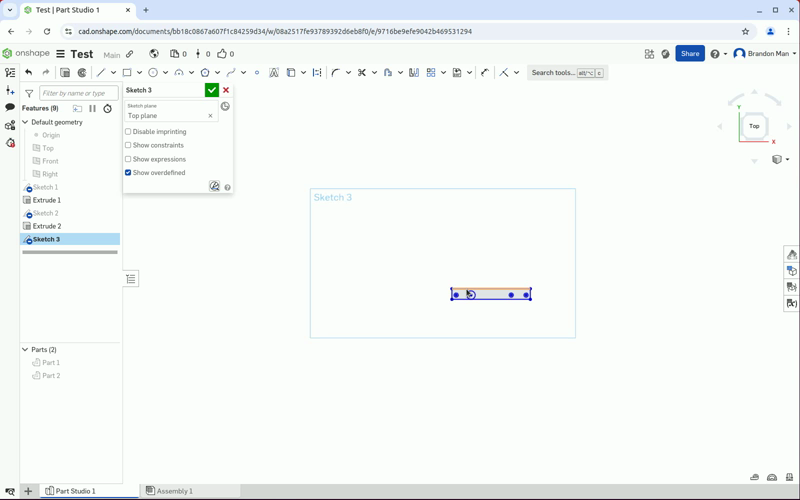
scroll(6)
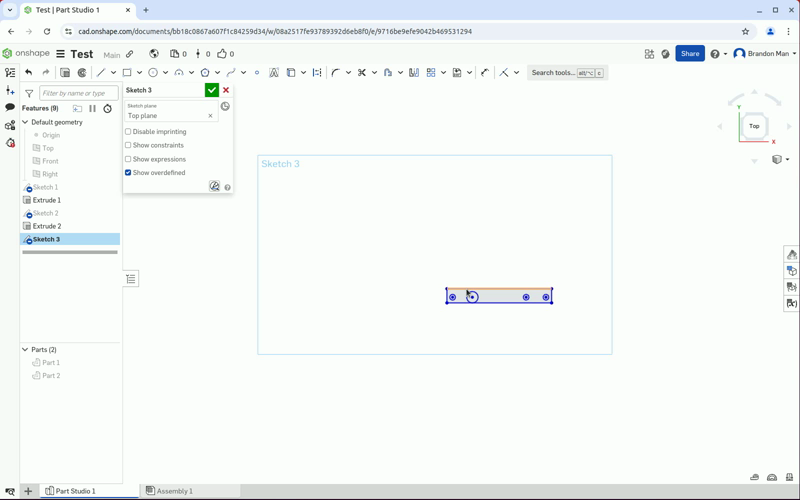
scroll(6)
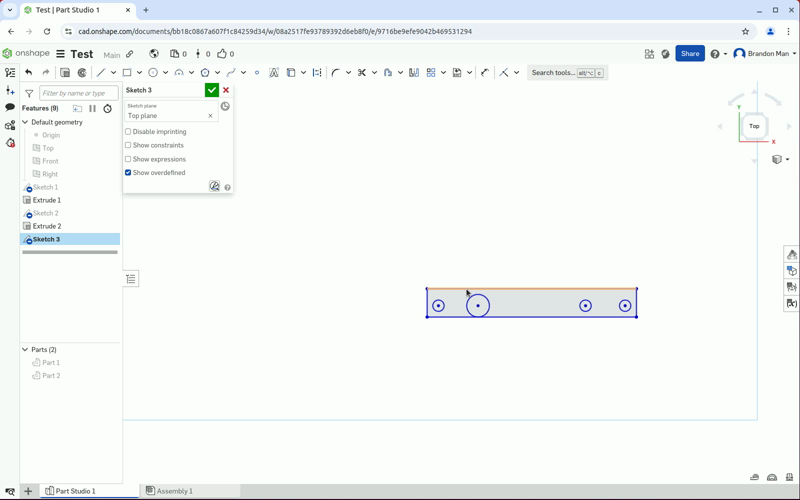
click(466, 288)
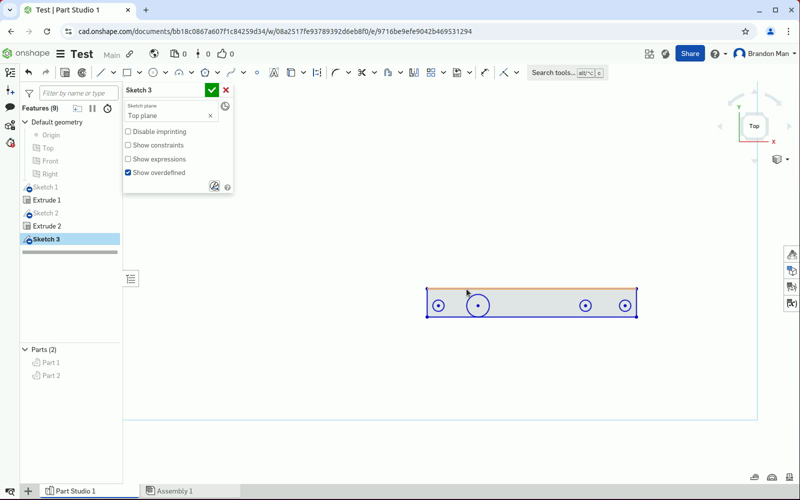
scroll(-6)
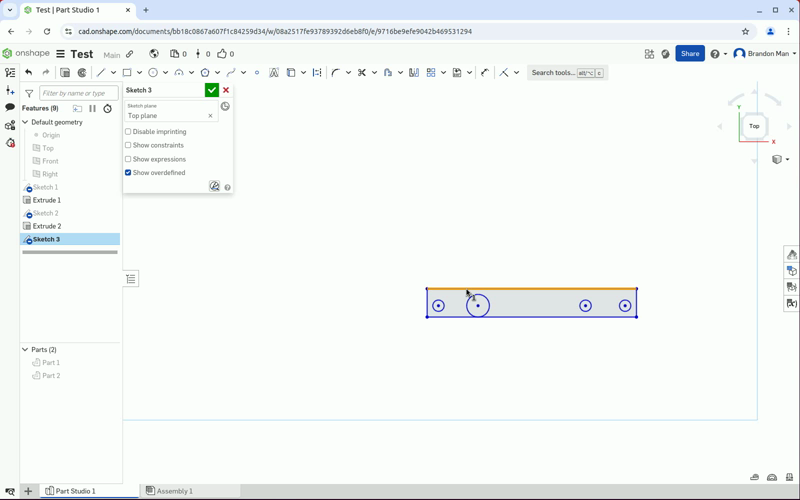
scroll(-6)
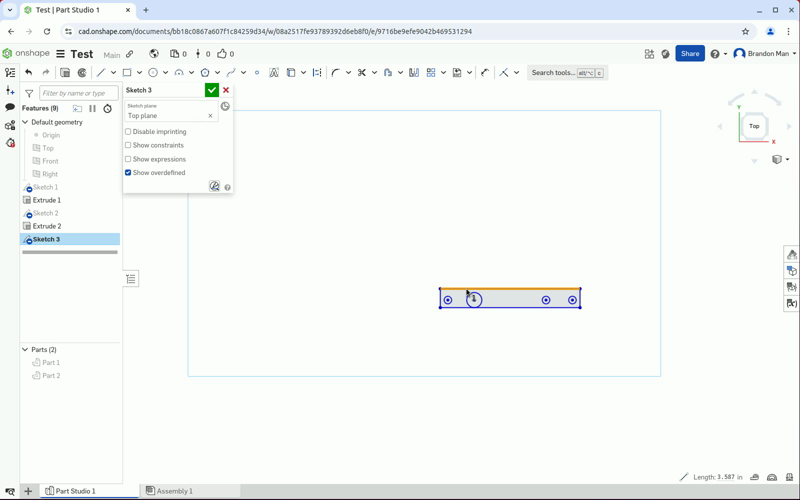
scroll(-6)
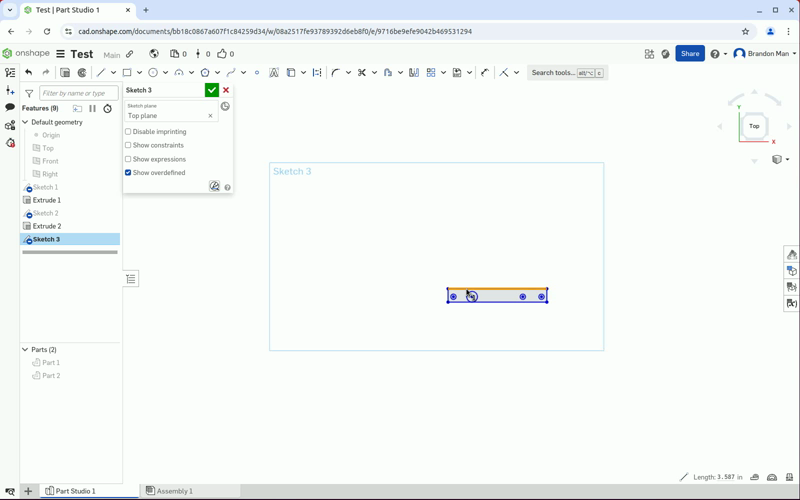
scroll(-6)
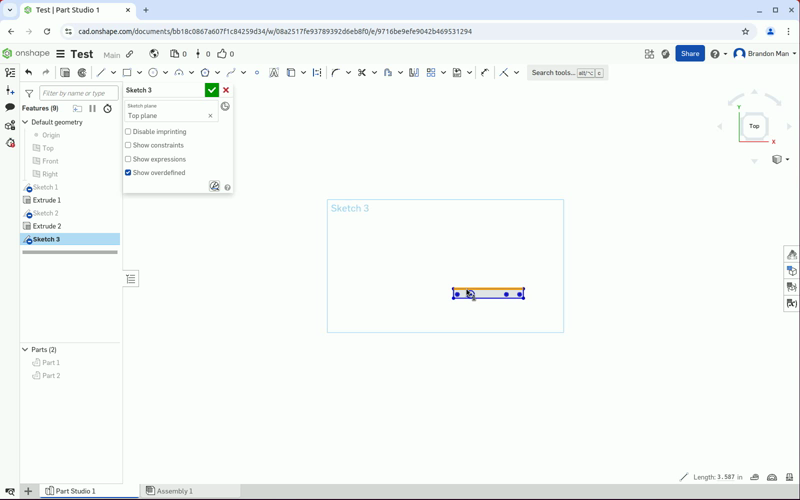
scroll(-6)
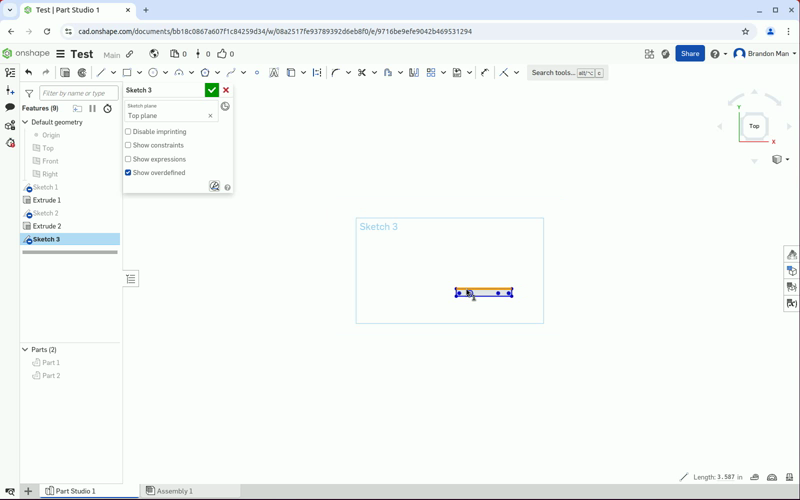
scroll(-6)
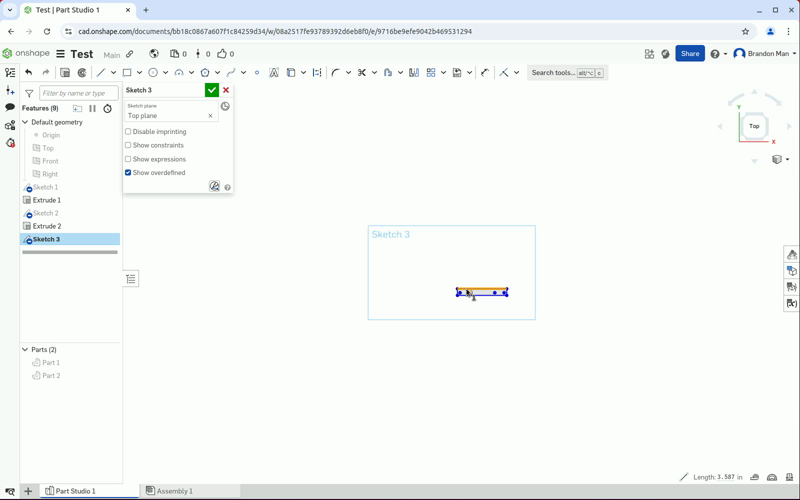
scroll(-6)
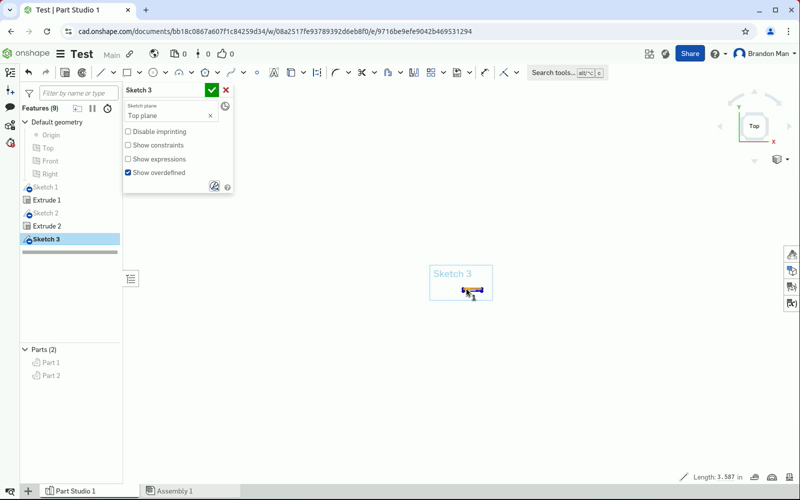
mouse_move(73, 352)
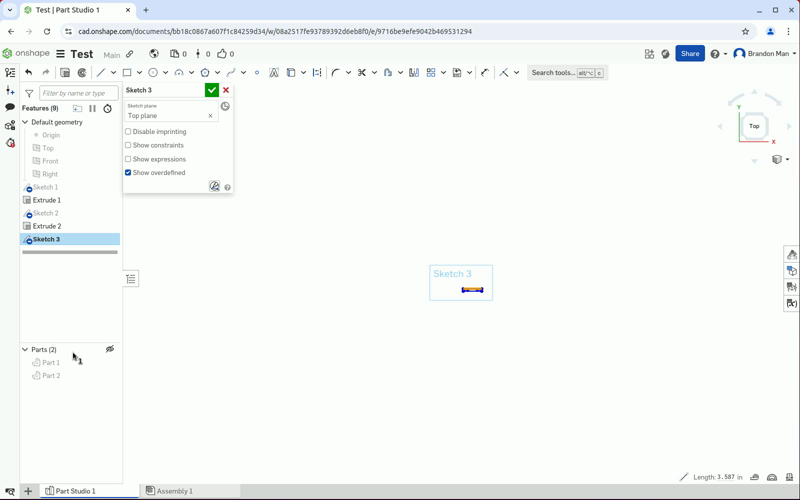
key(shift+y)
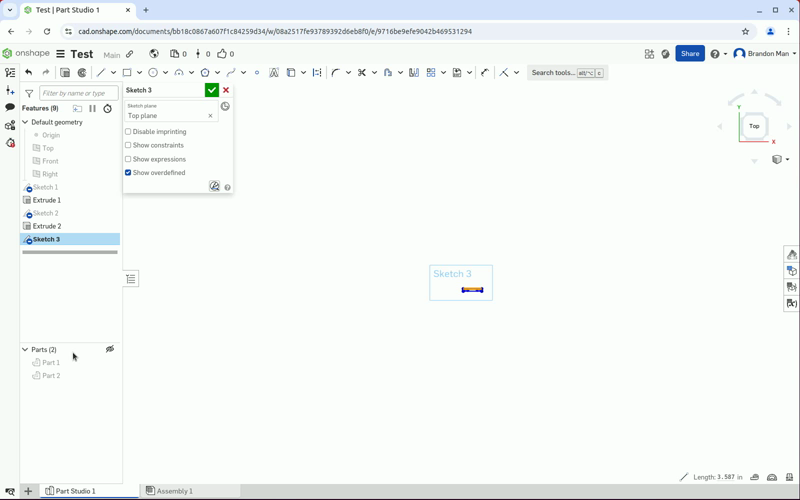
key(shift+e)
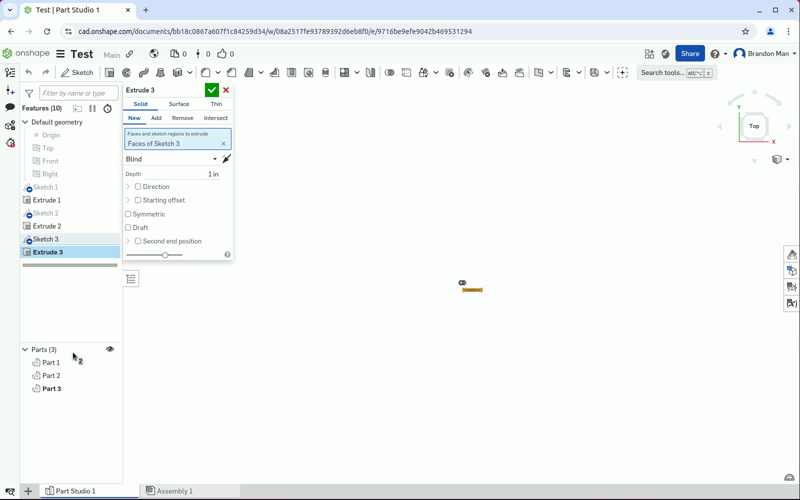
mouse_move(143, 106)
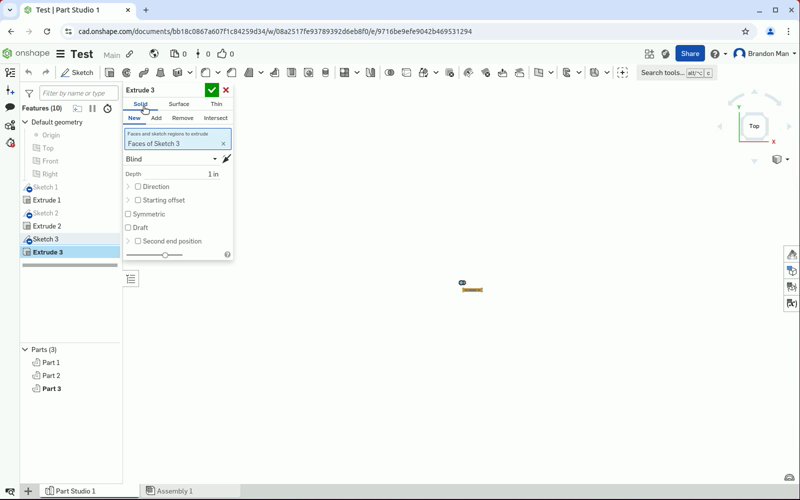
click(143, 106)
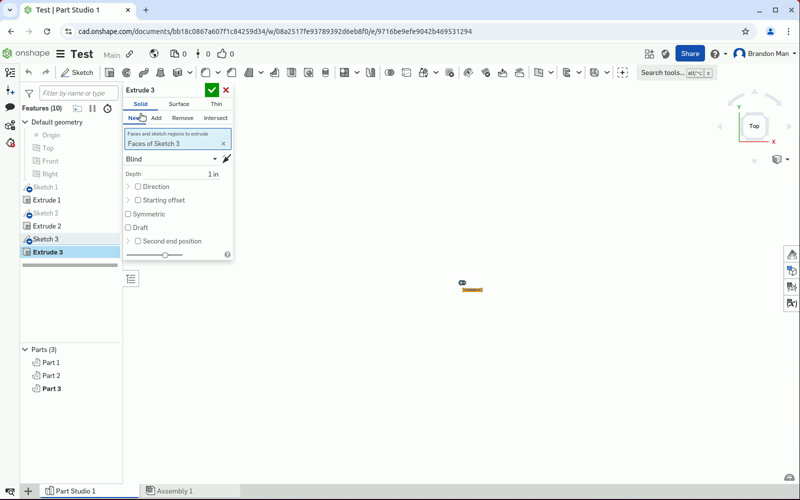
mouse_move(137, 120)
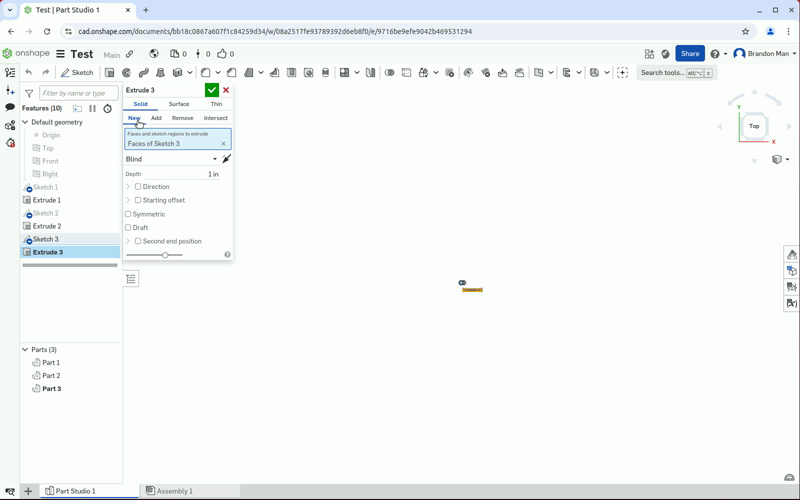
click(137, 120)
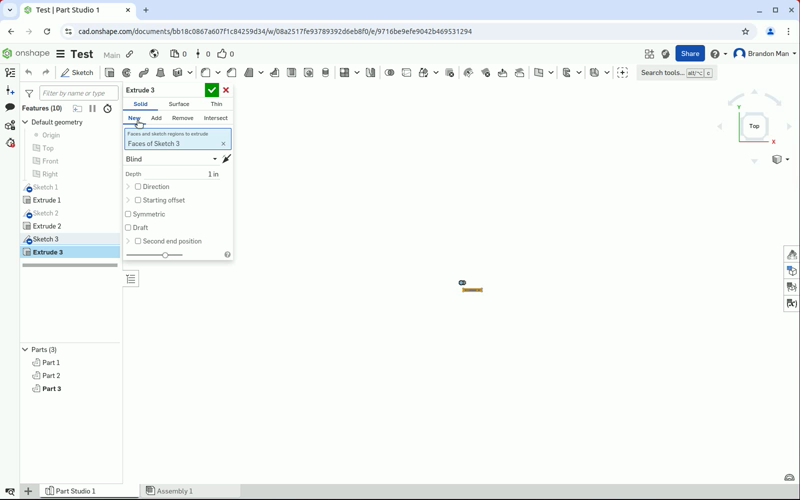
key(tab, 4)
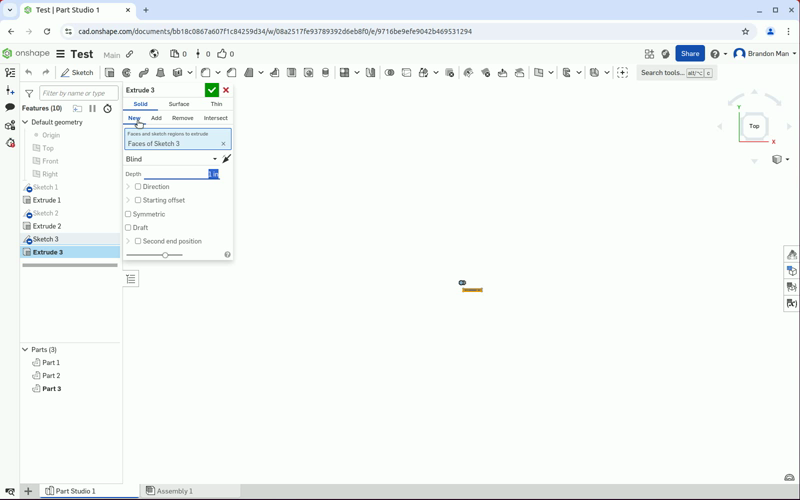
text(0.481)
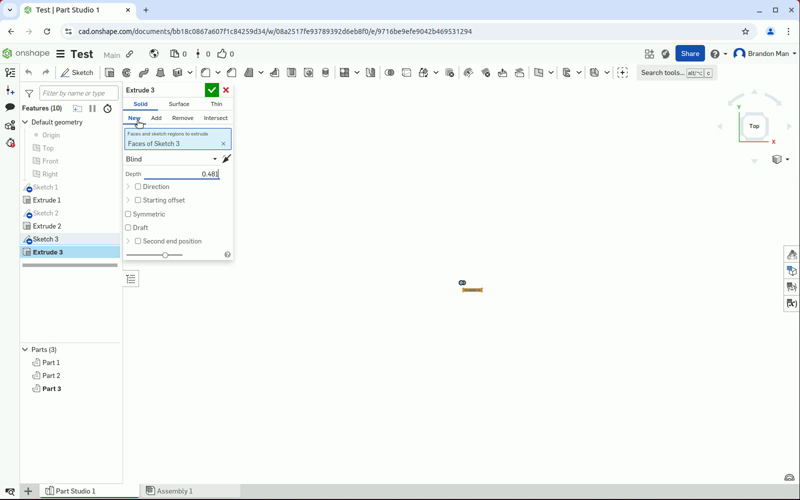
key(enter)
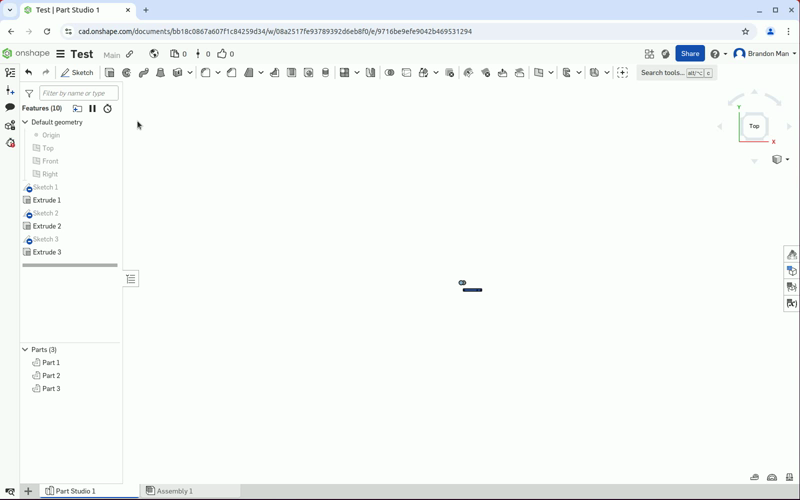
key(shift+h)
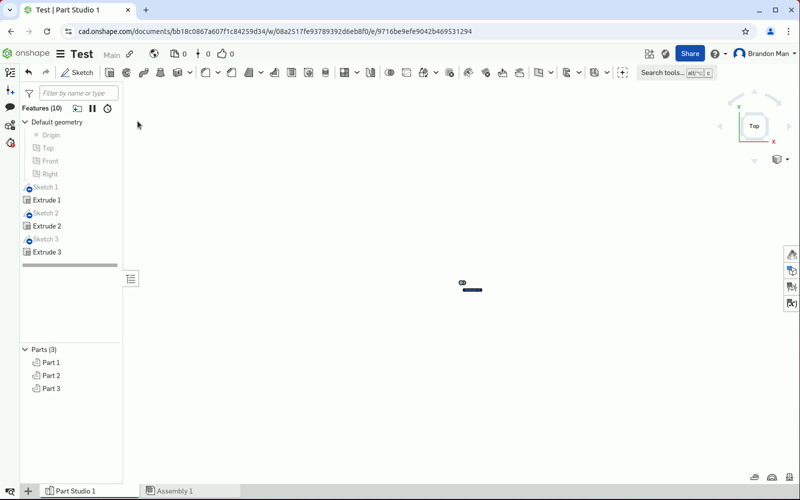
key(shift+h)
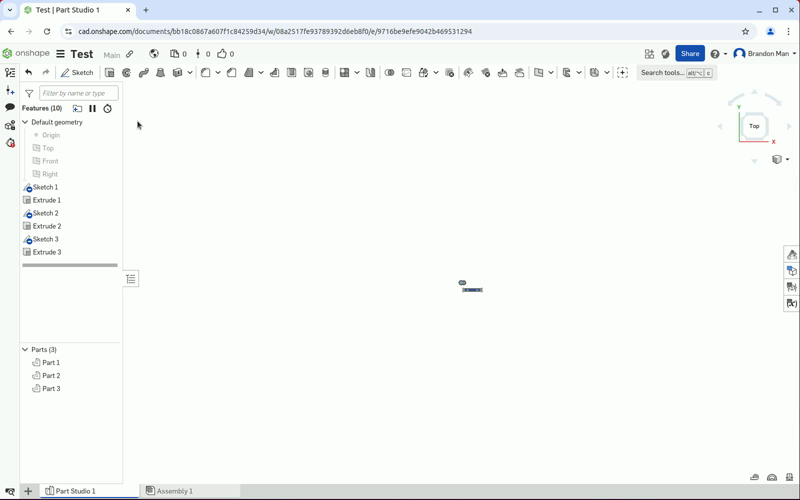
key(shift+7)
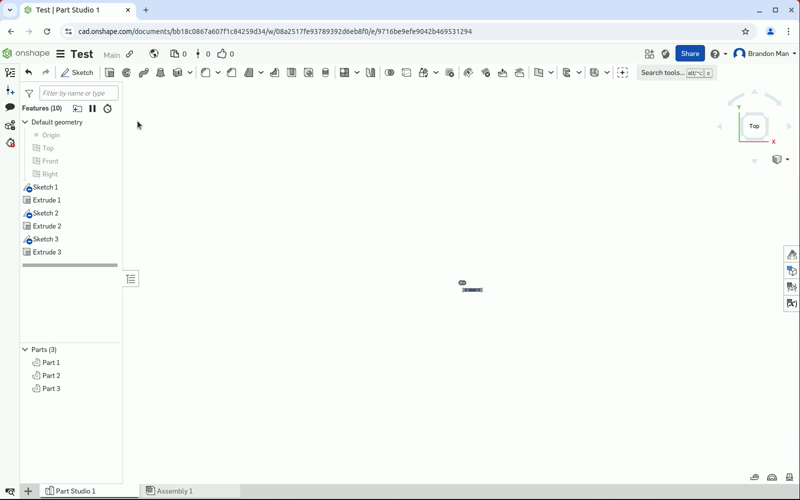
key(up, 3)
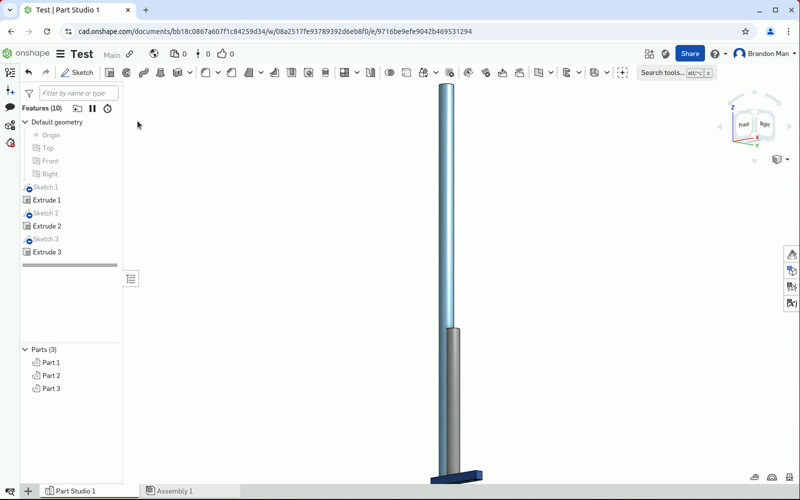
key(left, 3)
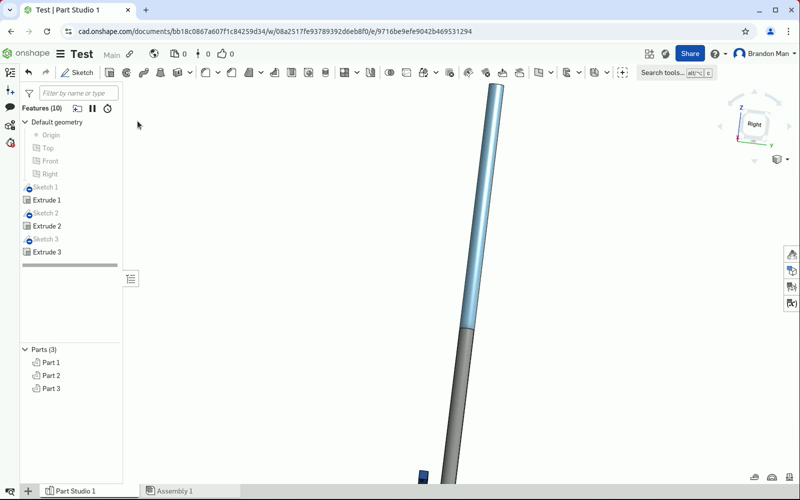
key(right, 3)
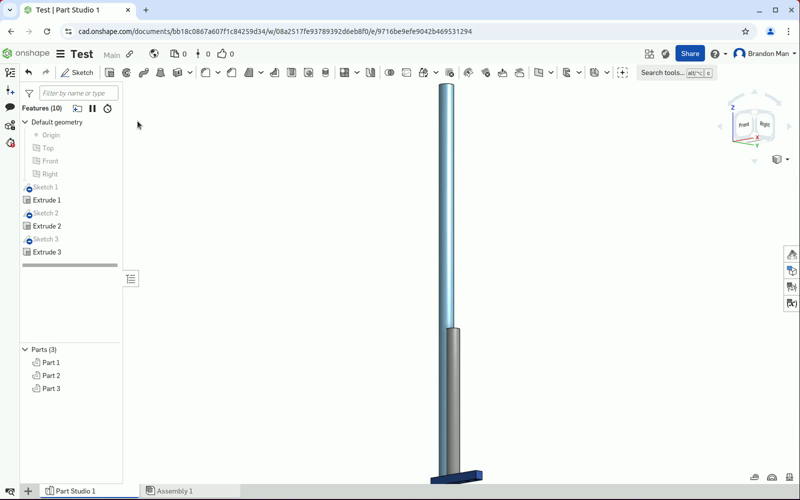
key(down, 3)
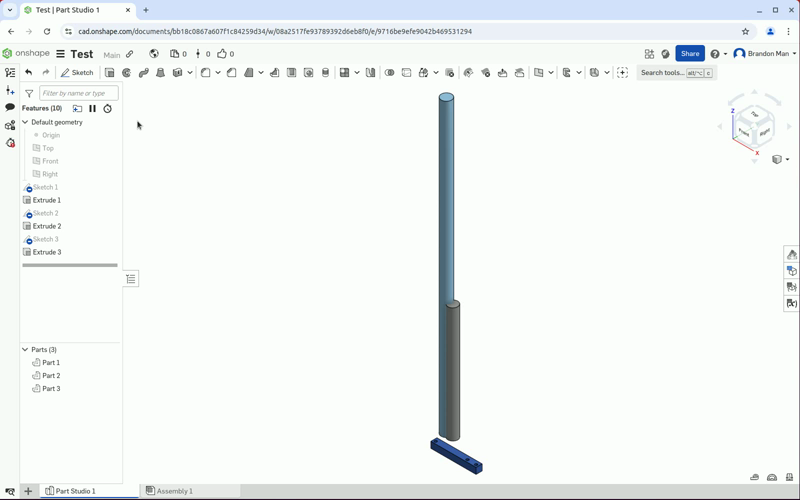
mouse_move(73, 189)
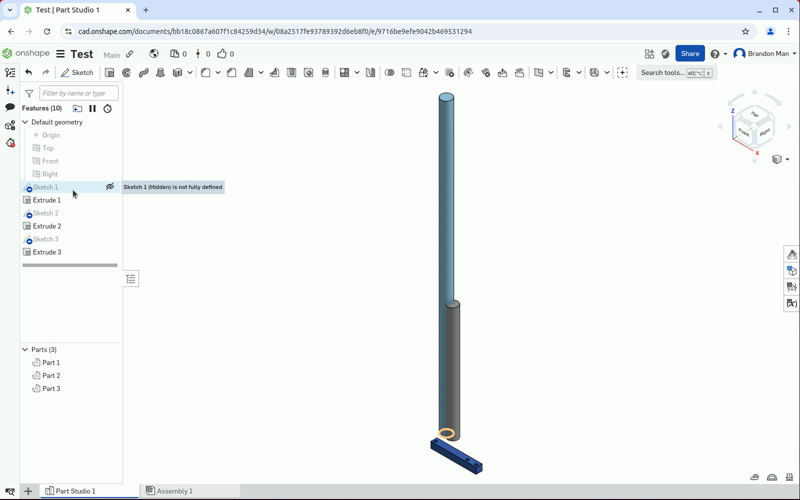
click(73, 189)